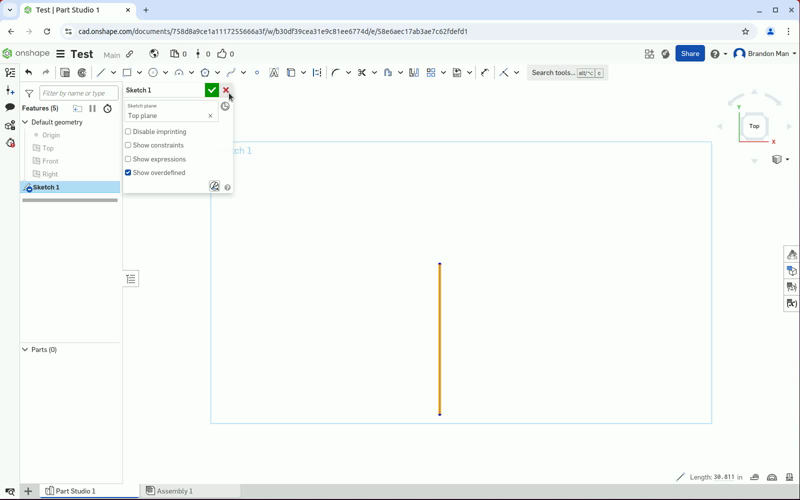
key(shift+h)
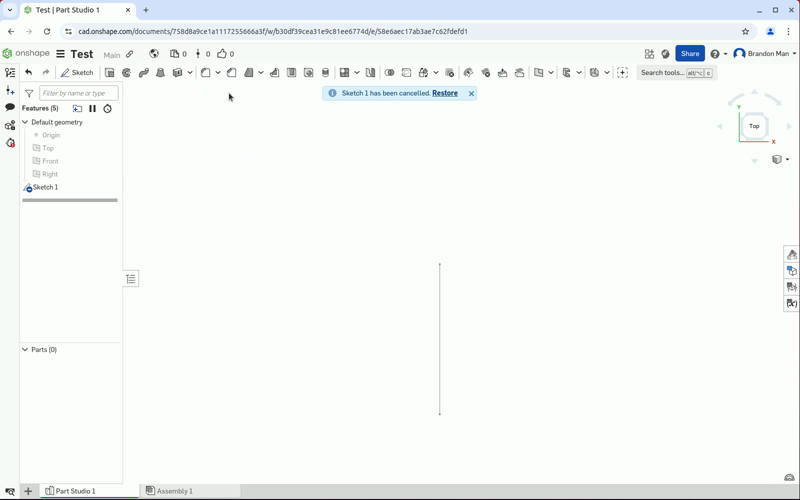
key(shift+s)
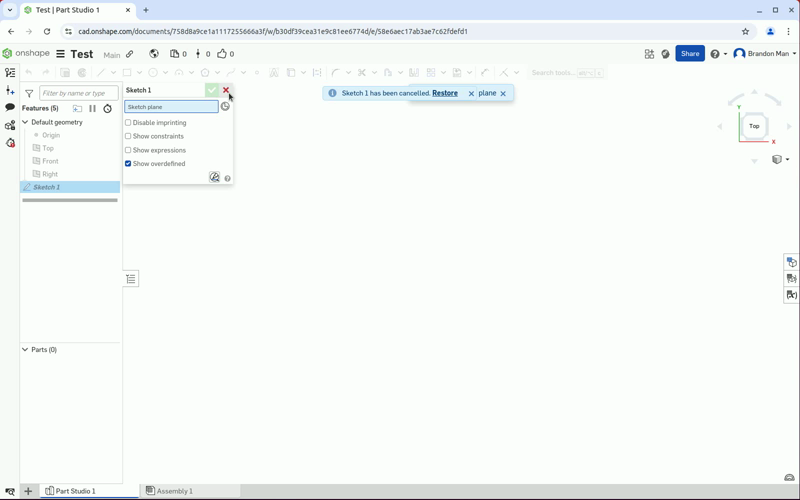
mouse_move(73, 150)
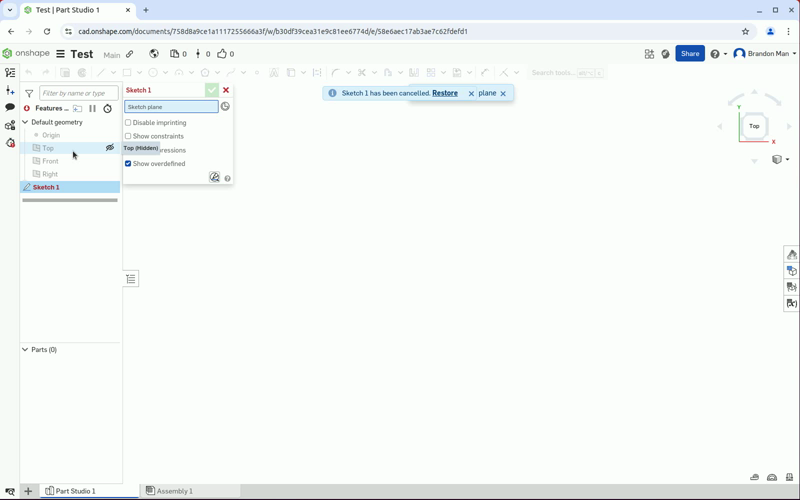
click(73, 150)
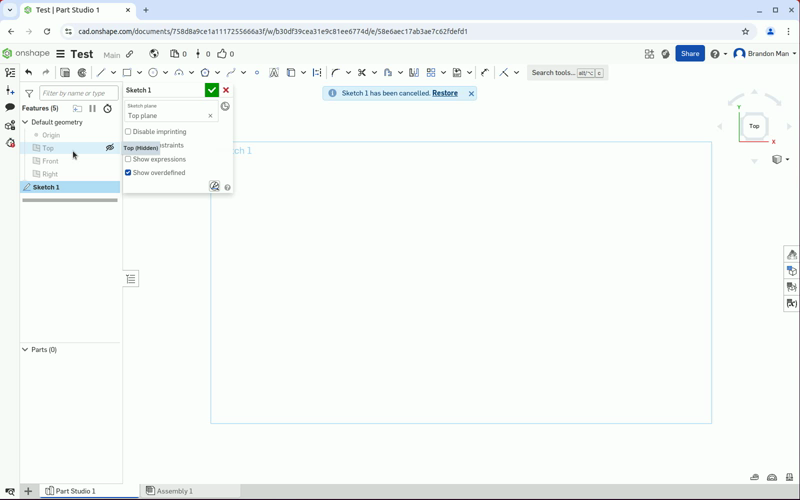
mouse_move(73, 352)
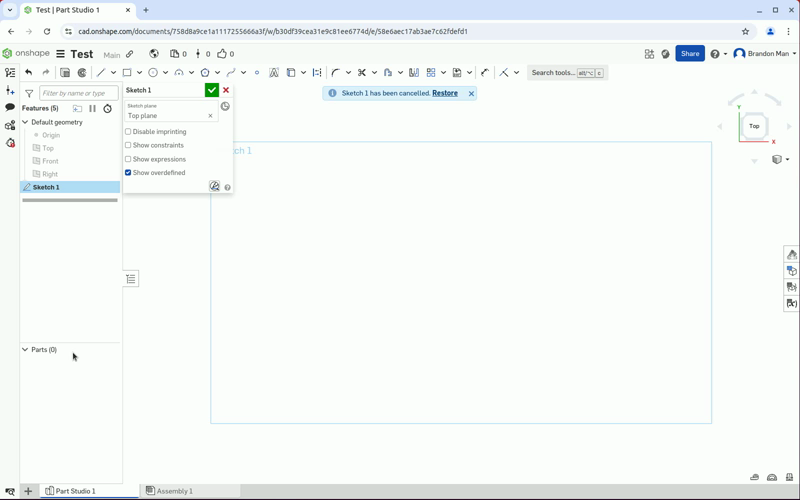
key(y)
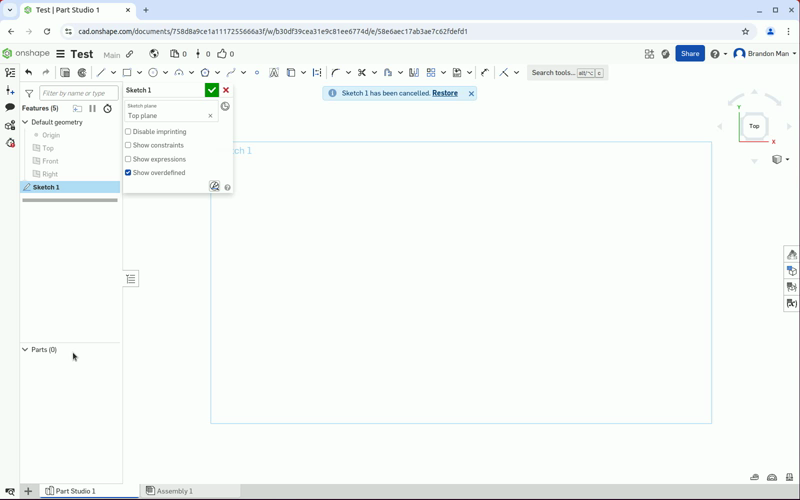
key(l)
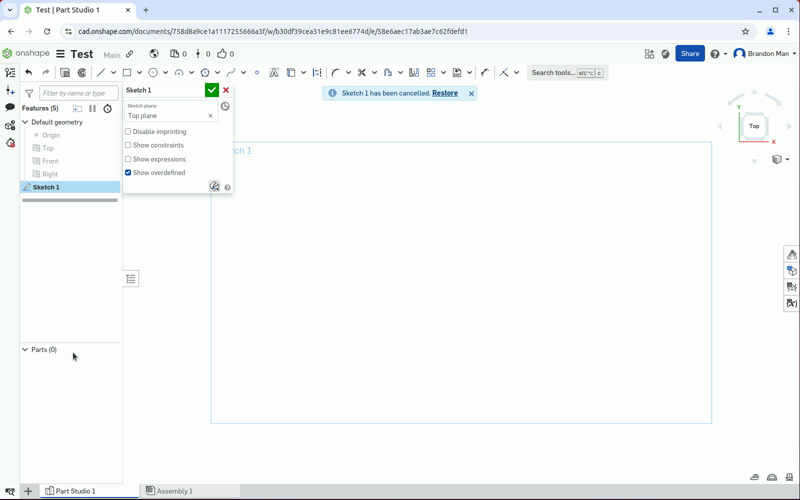
key_down(shift)
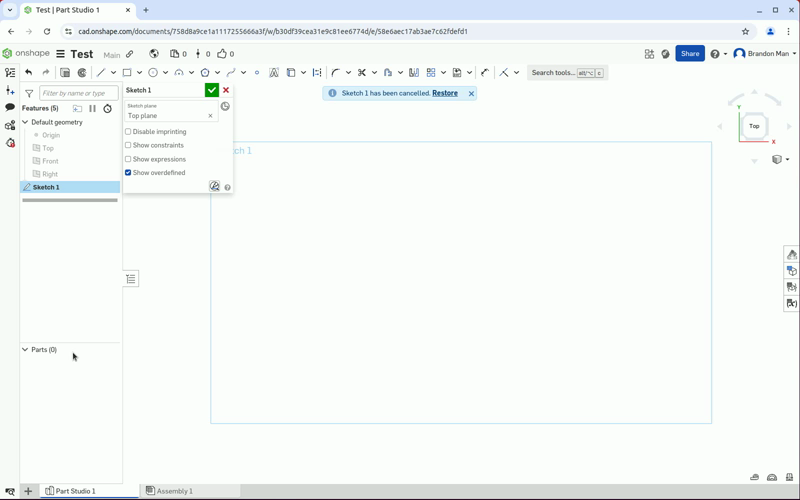
mouse_move(479, 264)
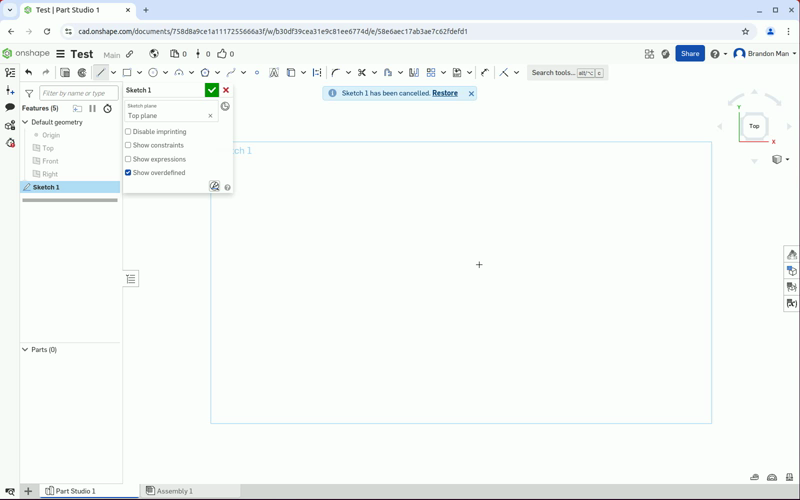
click(479, 264)
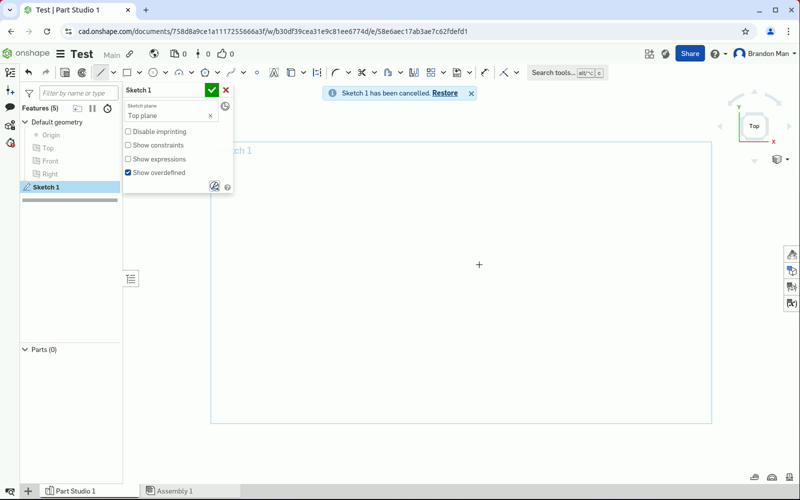
key_up(shift)
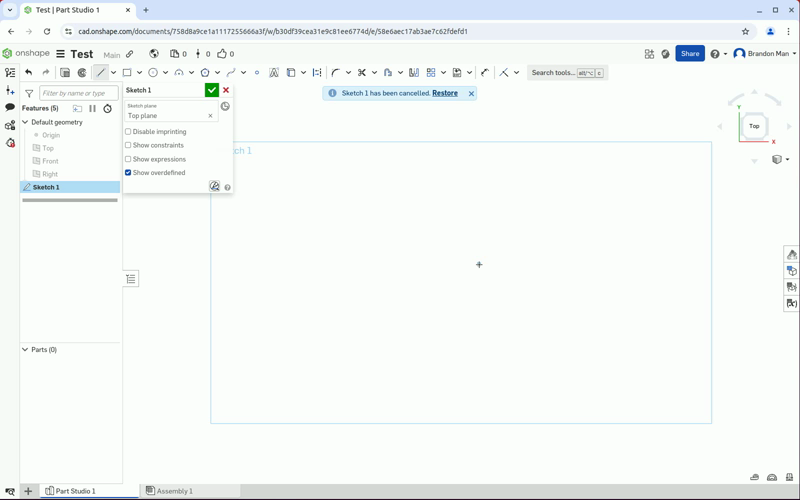
key_down(shift)
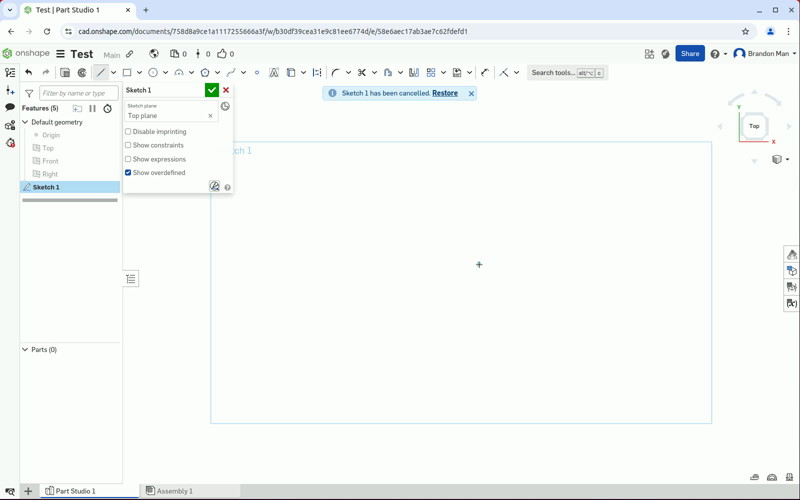
mouse_move(509, 264)
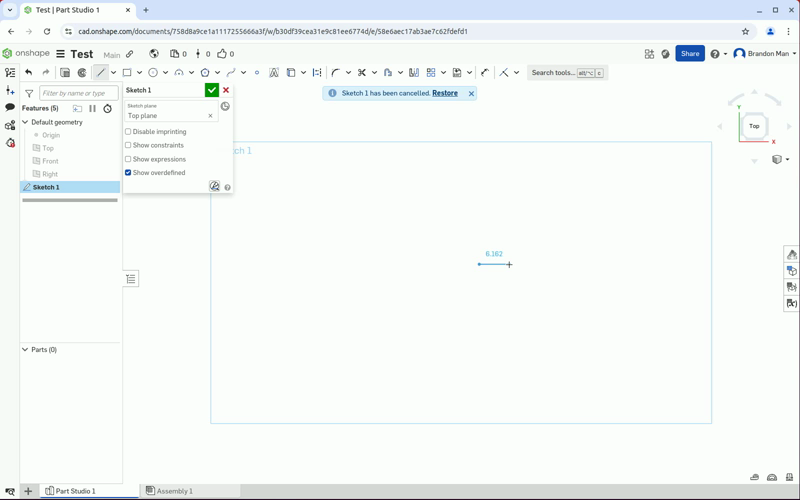
mouse_move(517, 264)
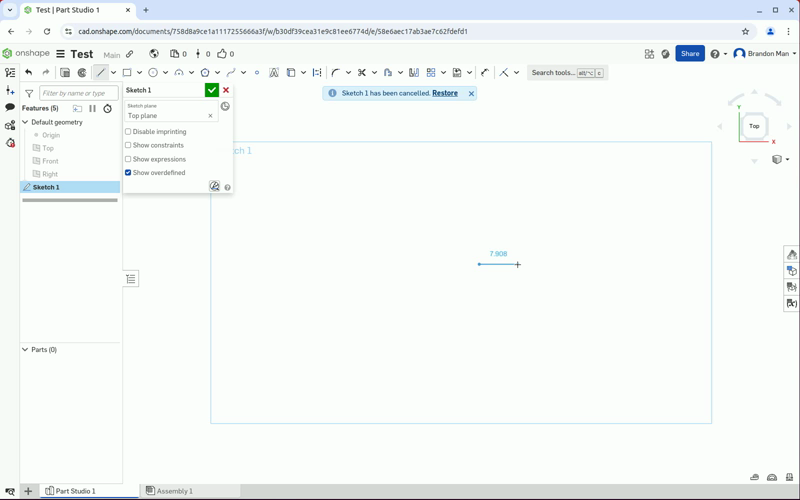
click(517, 264)
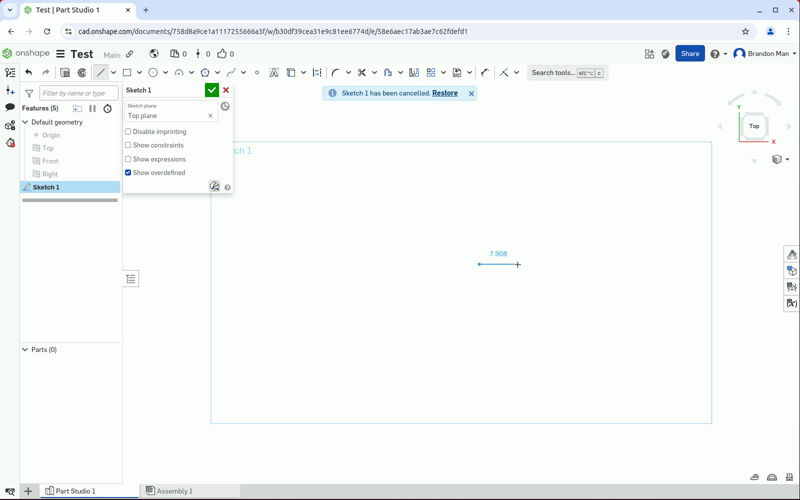
key_up(shift)
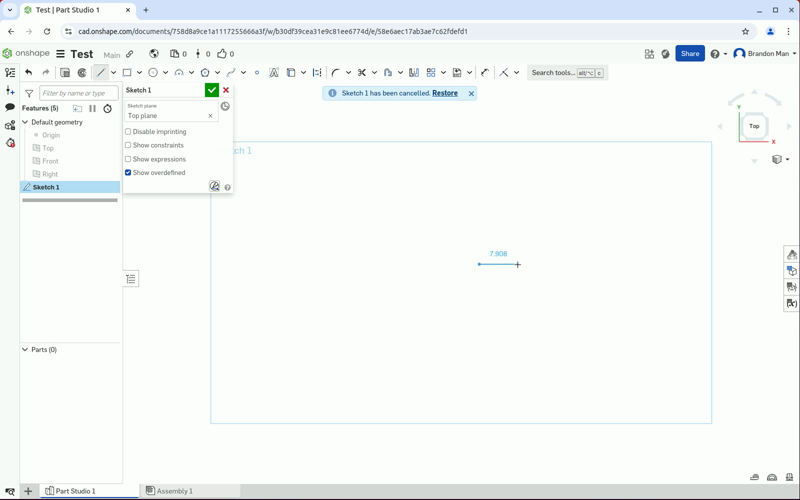
key_down(shift)
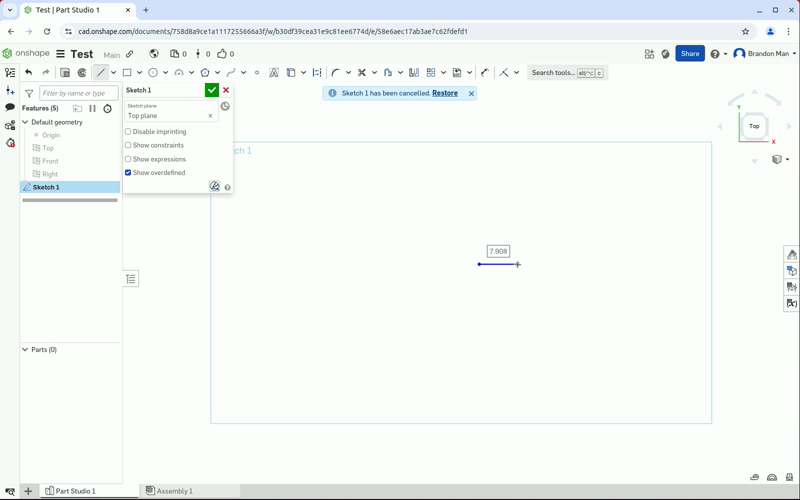
mouse_move(547, 264)
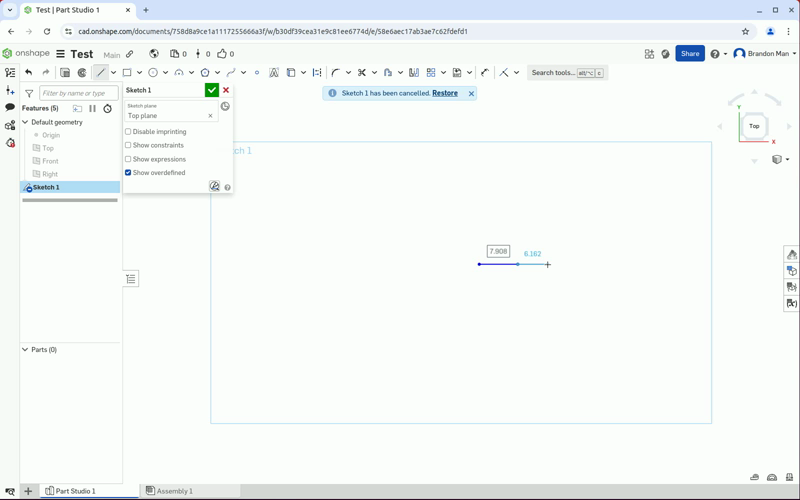
mouse_move(517, 226)
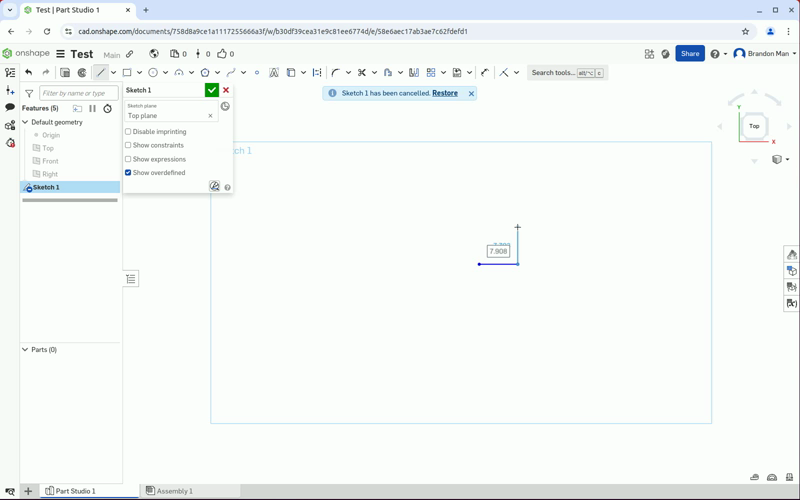
click(517, 226)
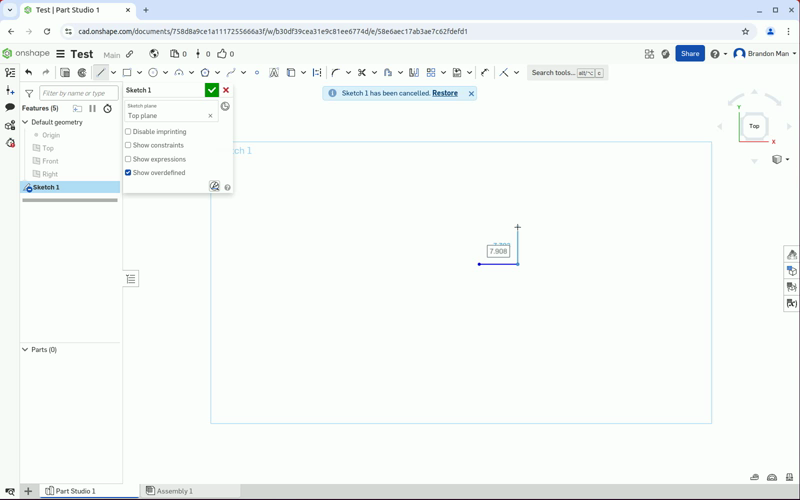
key_up(shift)
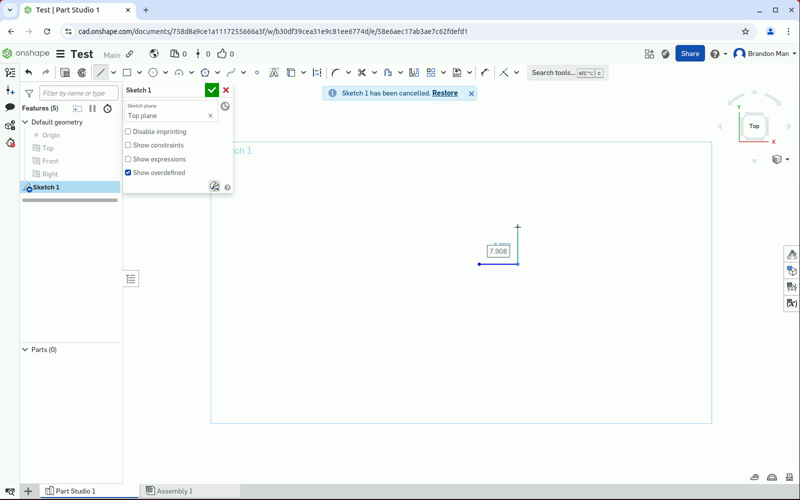
key_down(shift)
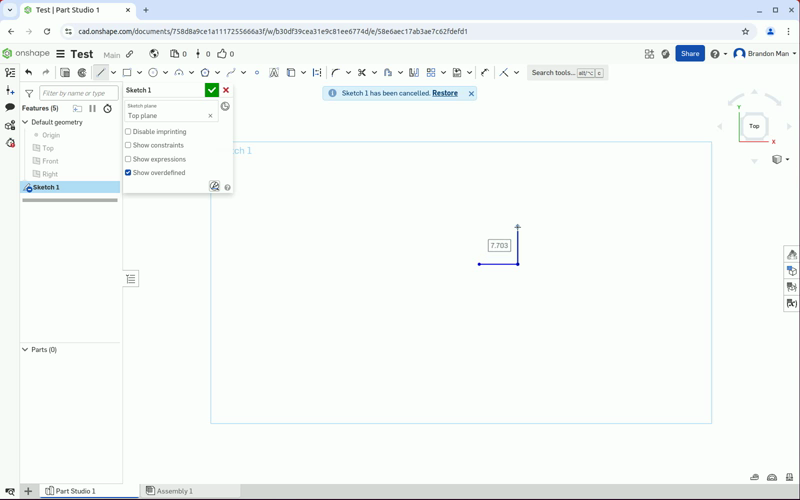
mouse_move(547, 226)
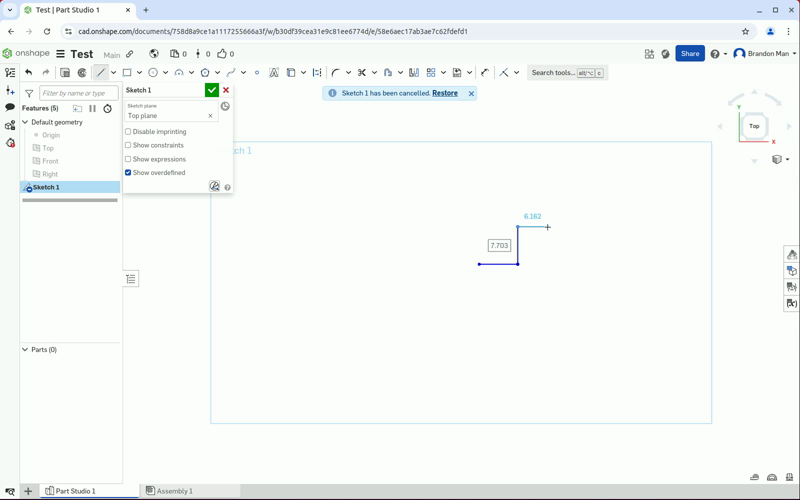
mouse_move(479, 226)
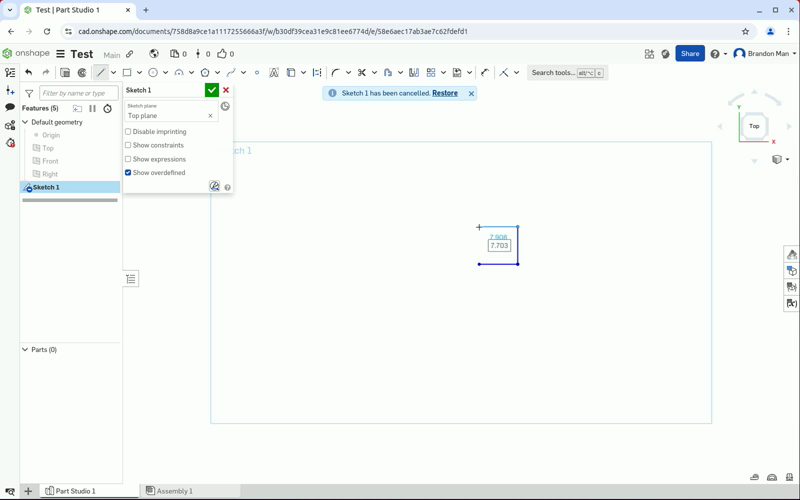
click(479, 226)
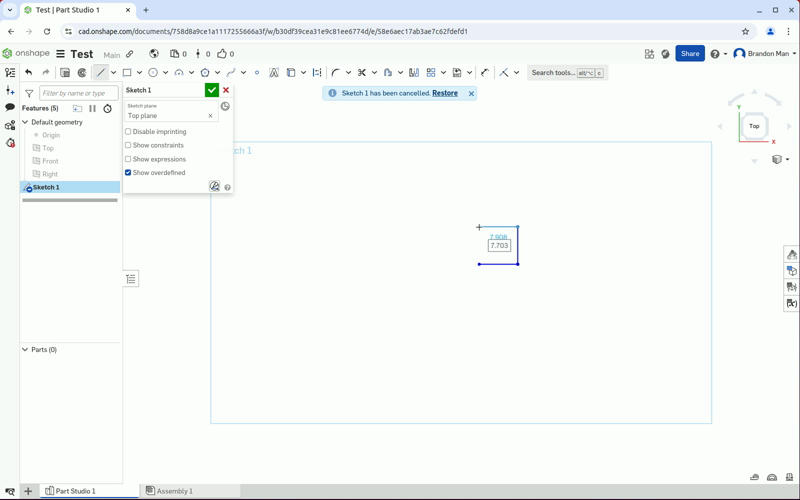
key_up(shift)
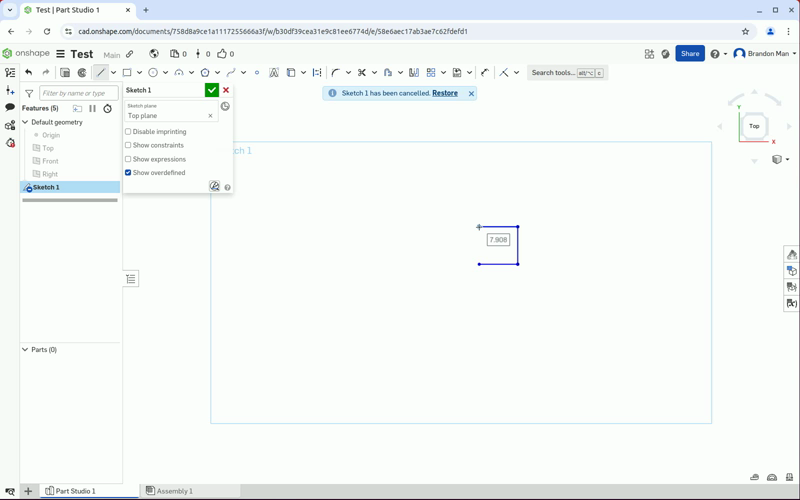
mouse_move(509, 226)
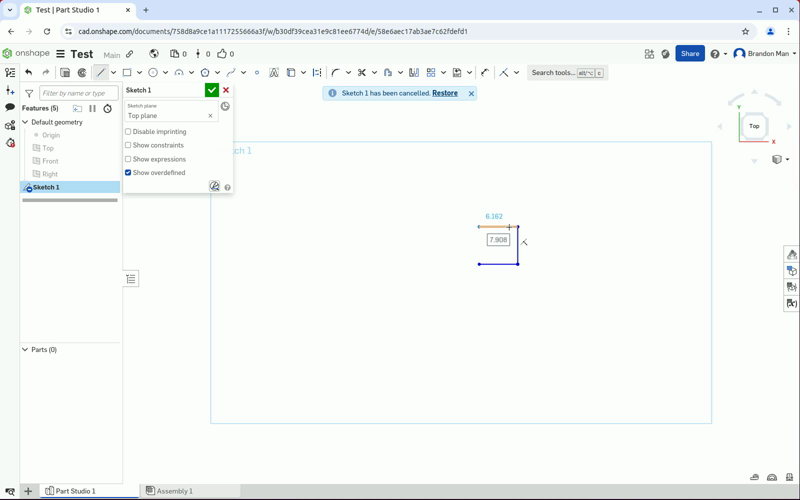
key_down(shift)
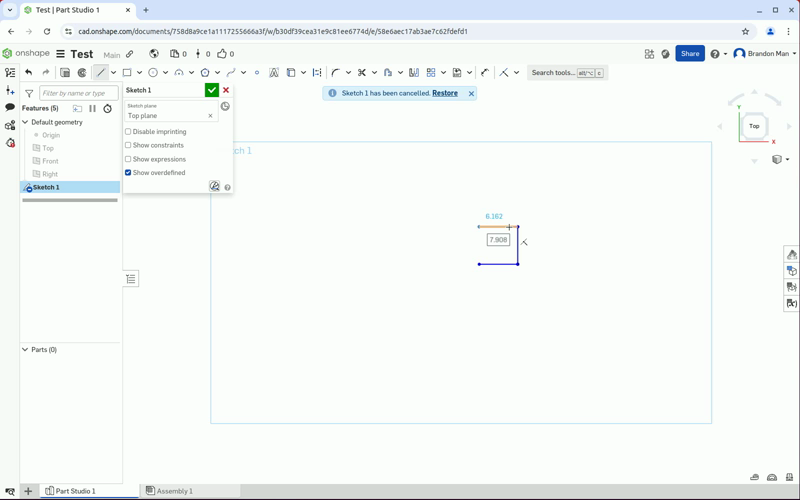
mouse_move(479, 264)
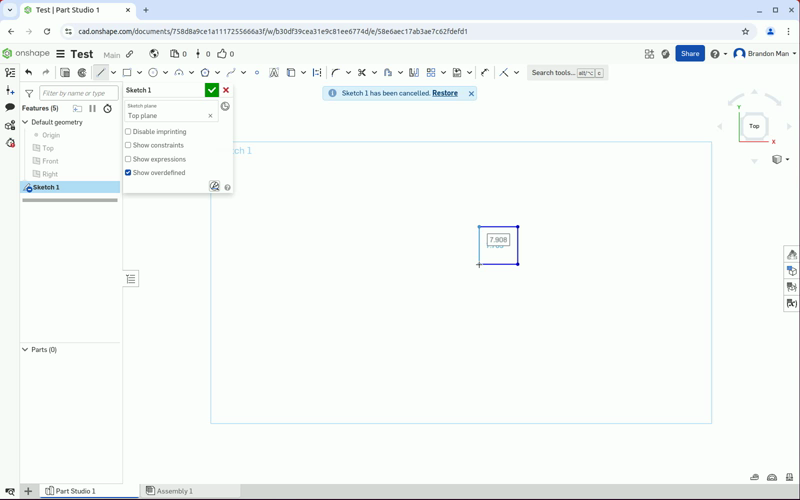
key_up(shift)
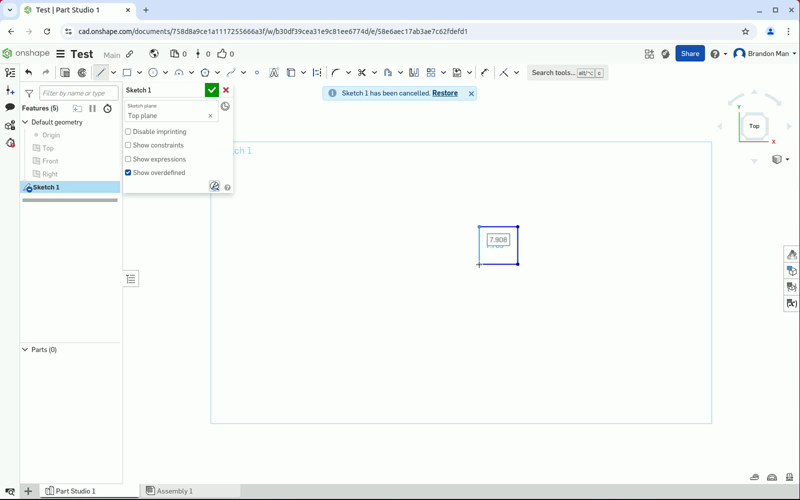
click(479, 264)
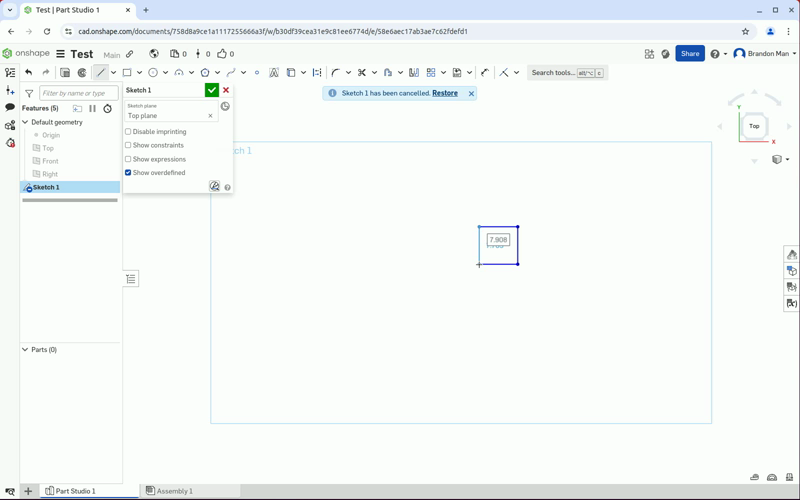
key(esc)
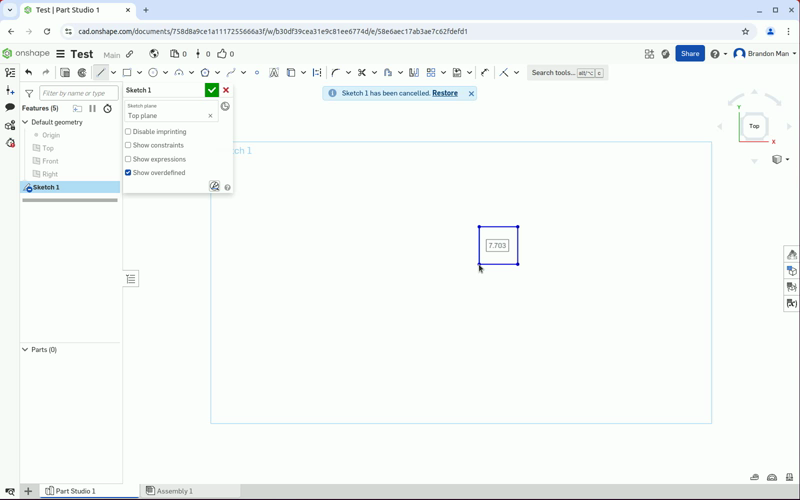
mouse_move(500, 234)
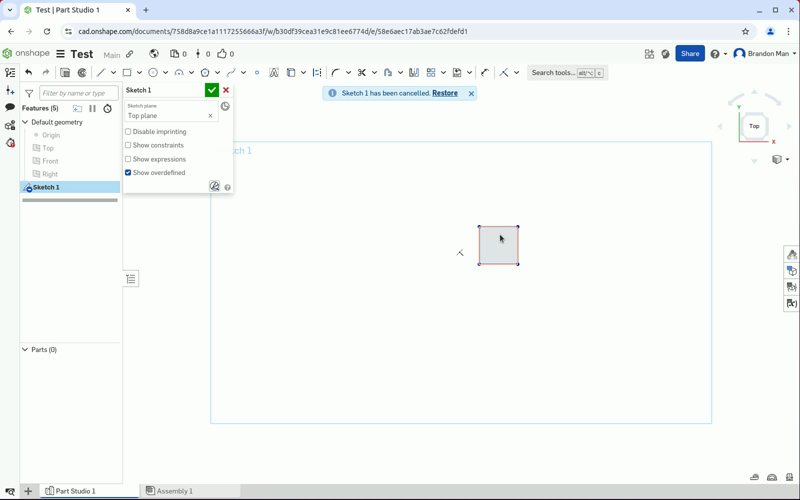
scroll(6)
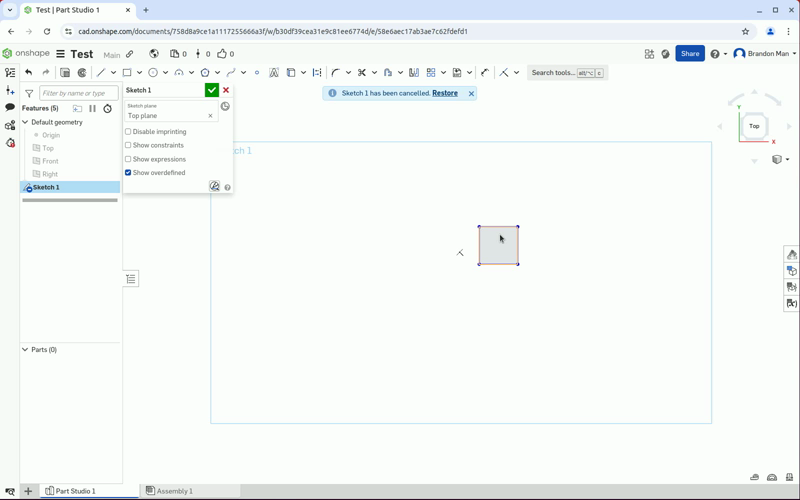
scroll(6)
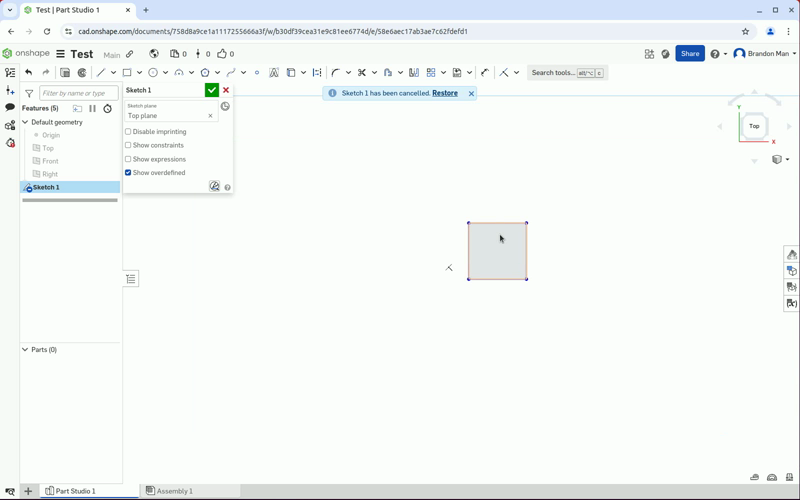
scroll(6)
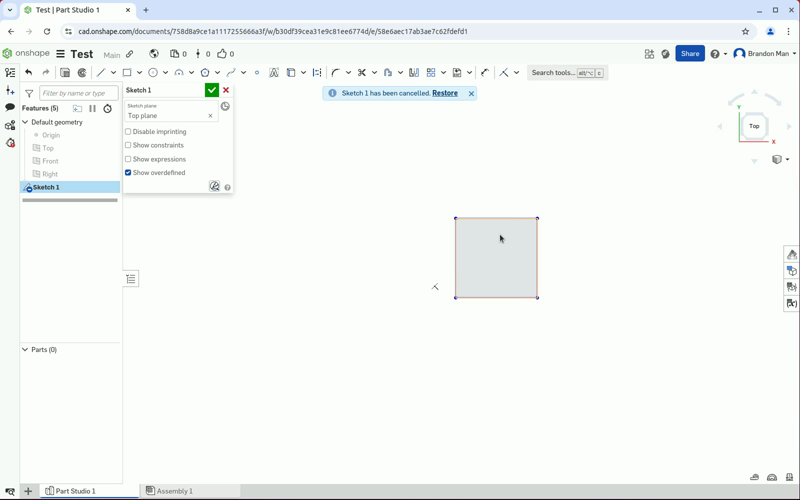
scroll(6)
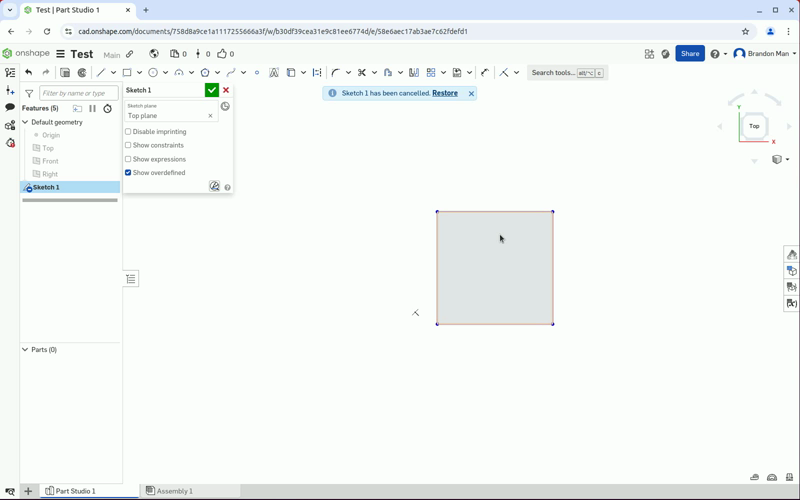
scroll(6)
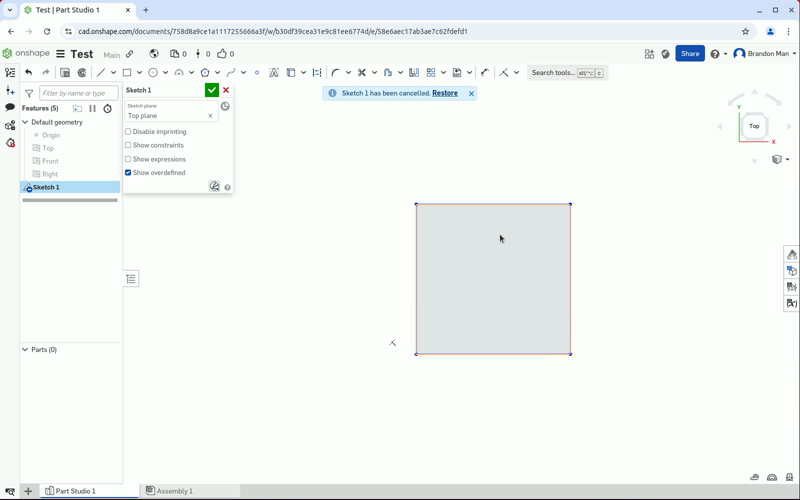
scroll(6)
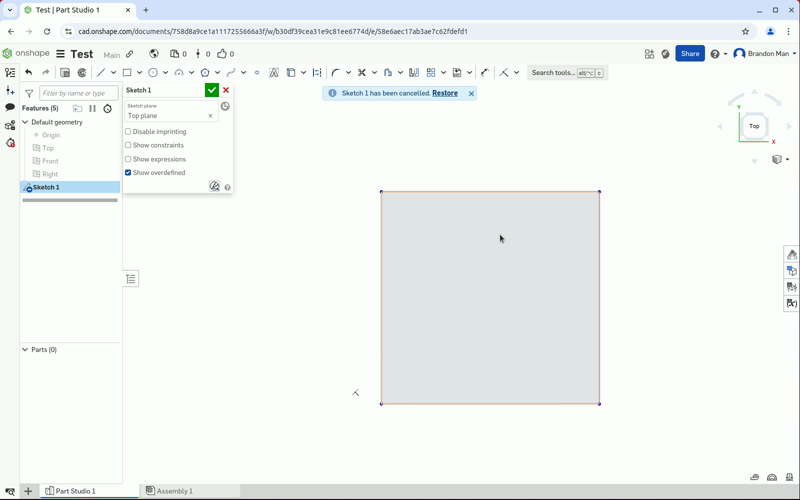
scroll(6)
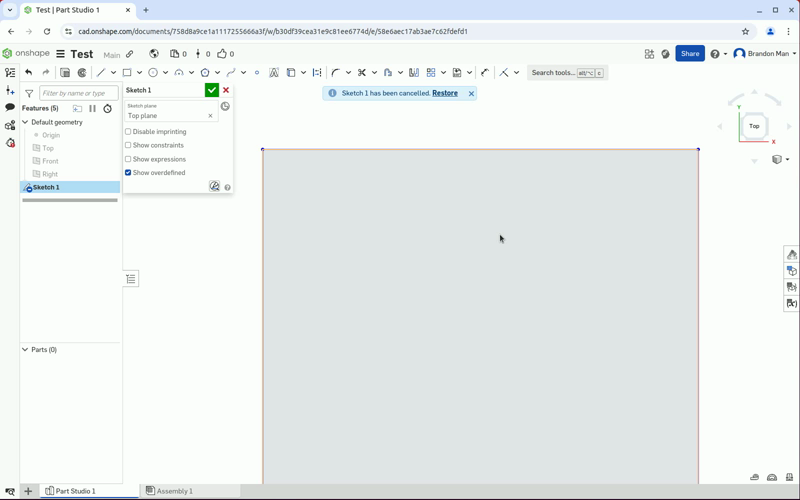
click(500, 234)
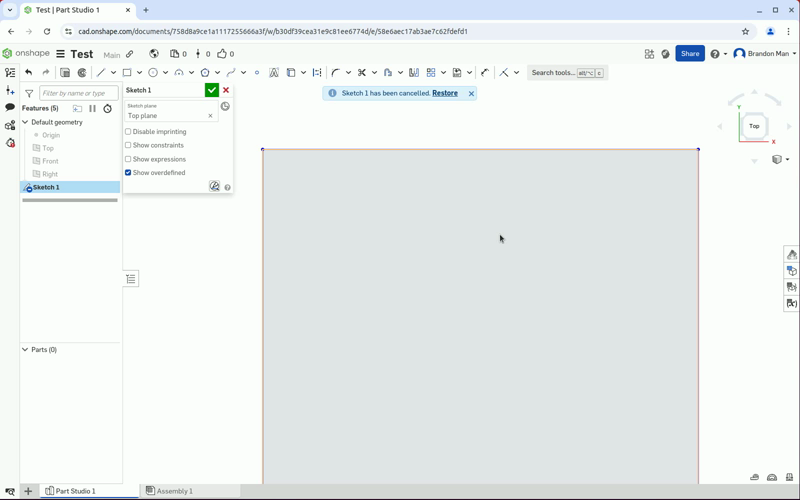
scroll(-6)
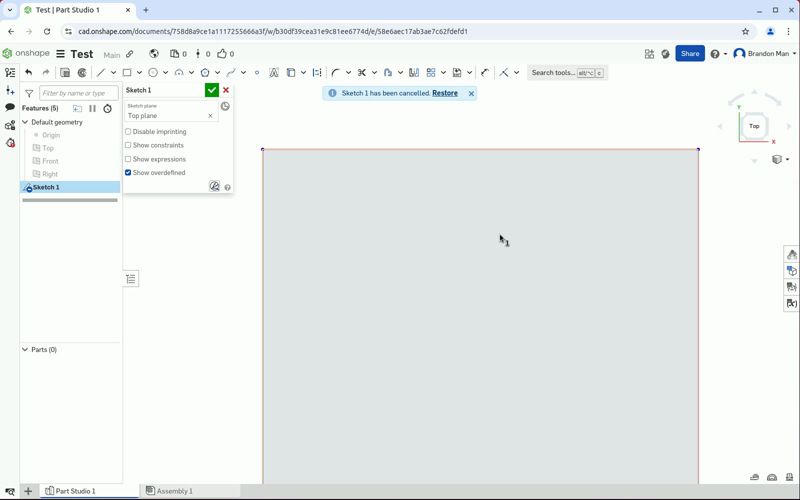
scroll(-6)
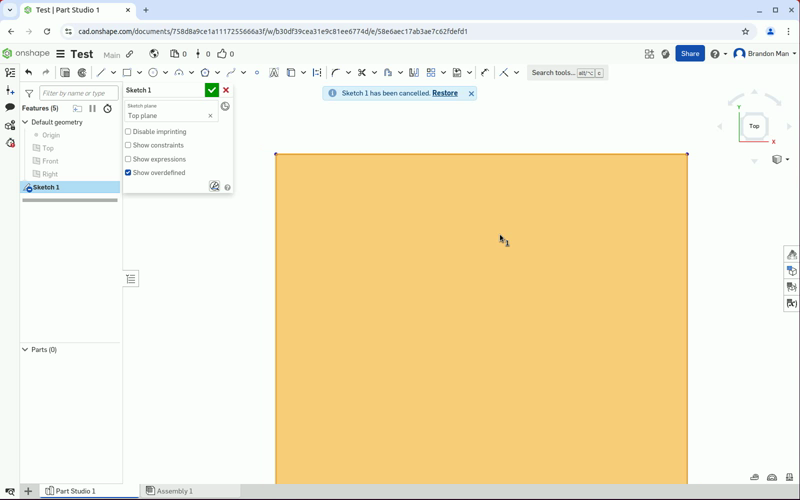
scroll(-6)
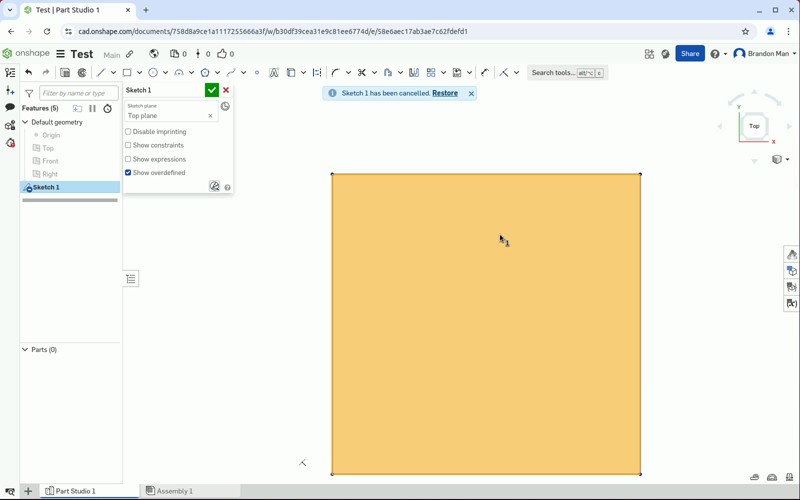
scroll(-6)
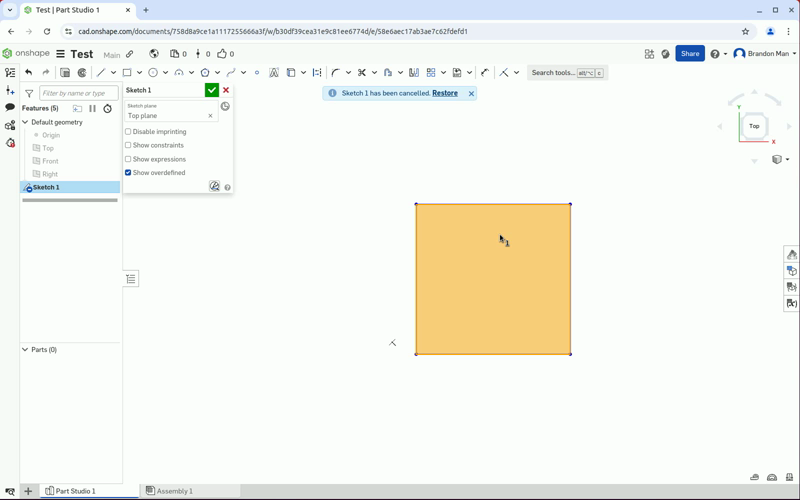
scroll(-6)
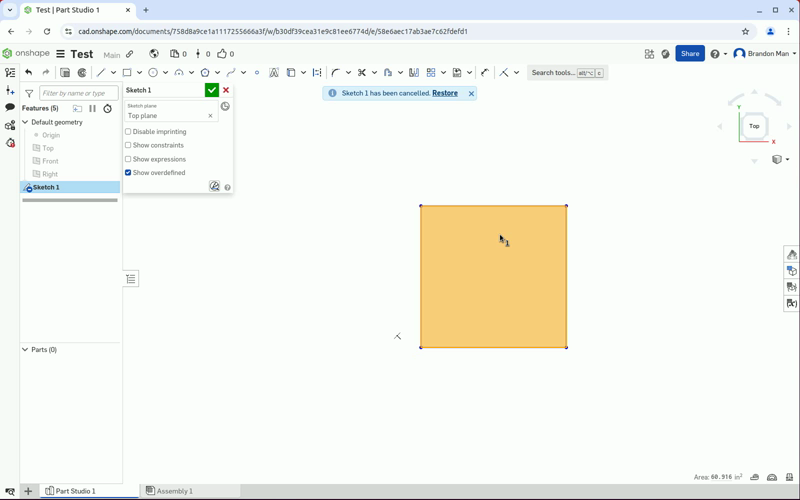
scroll(-6)
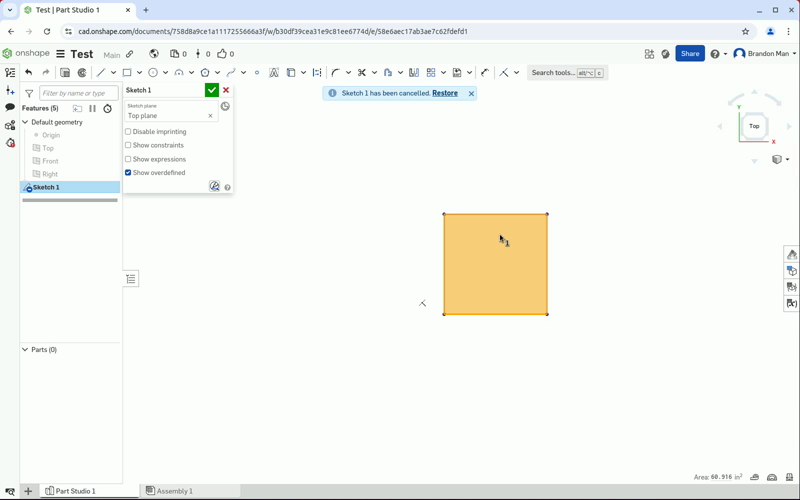
scroll(-6)
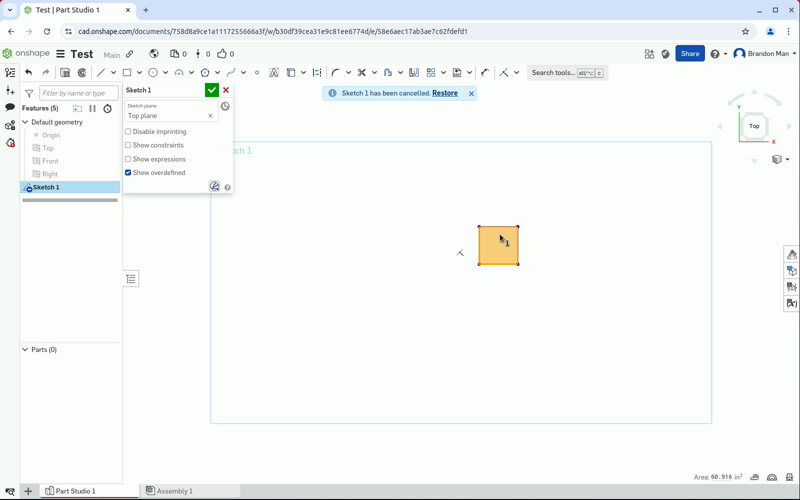
mouse_move(73, 352)
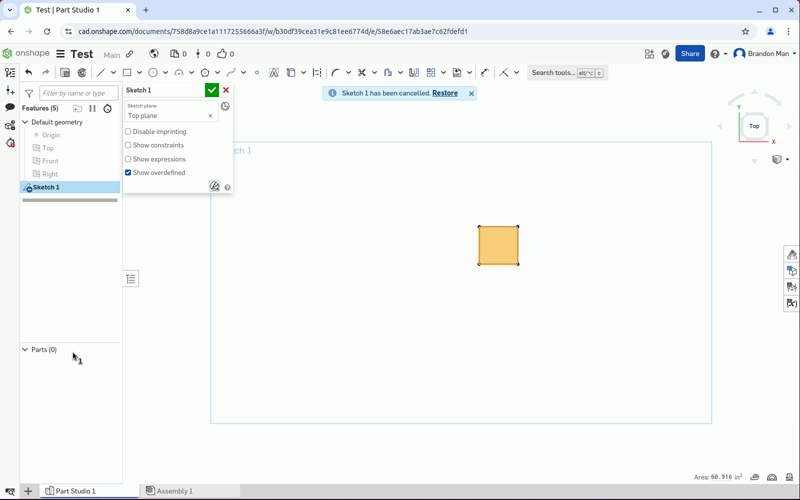
key(shift+y)
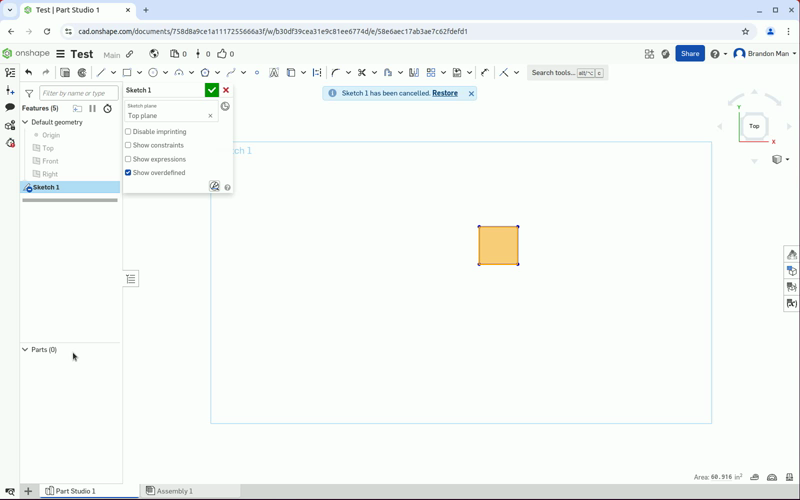
key(shift+e)
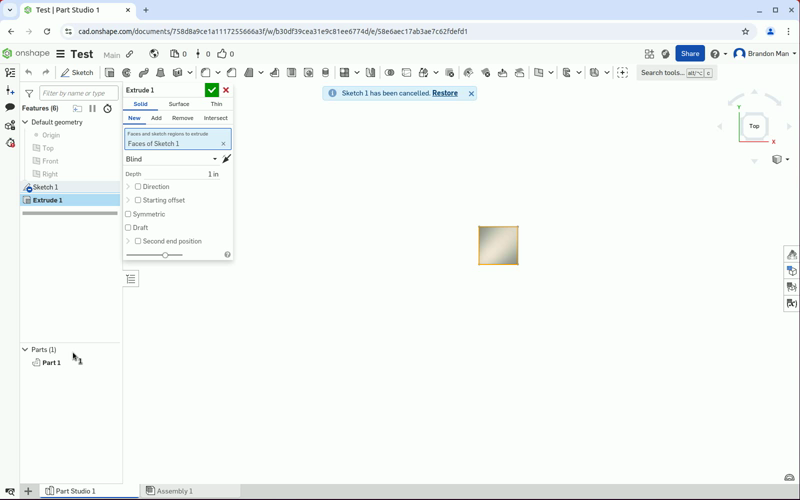
mouse_move(143, 106)
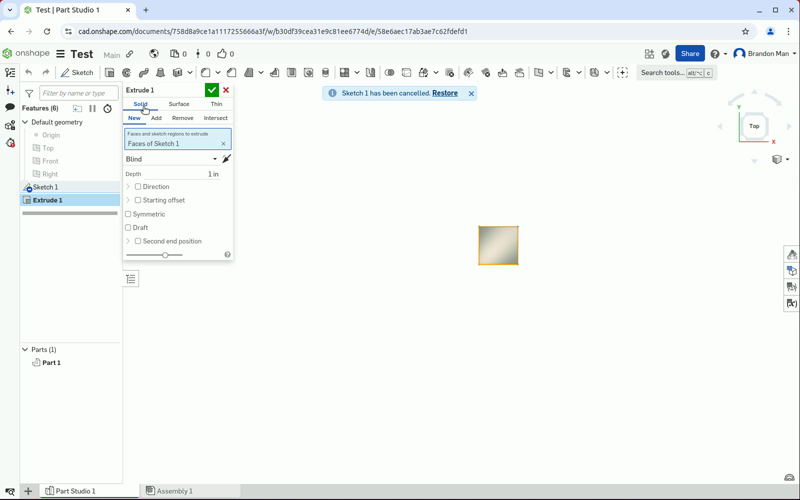
click(143, 106)
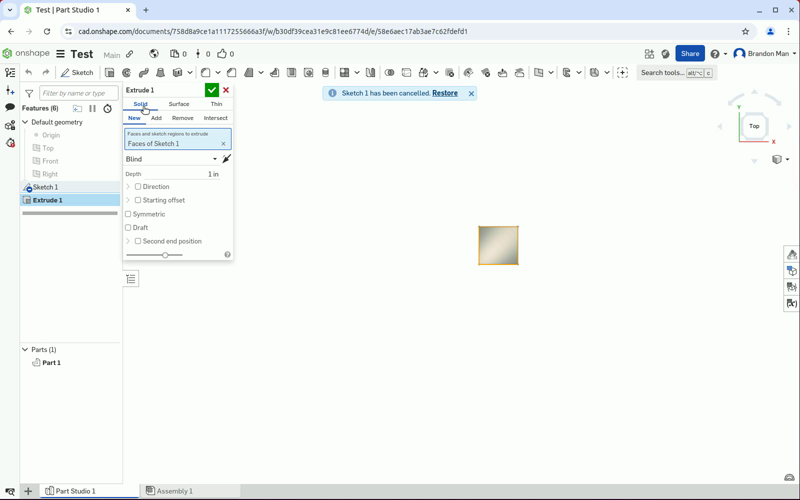
mouse_move(137, 120)
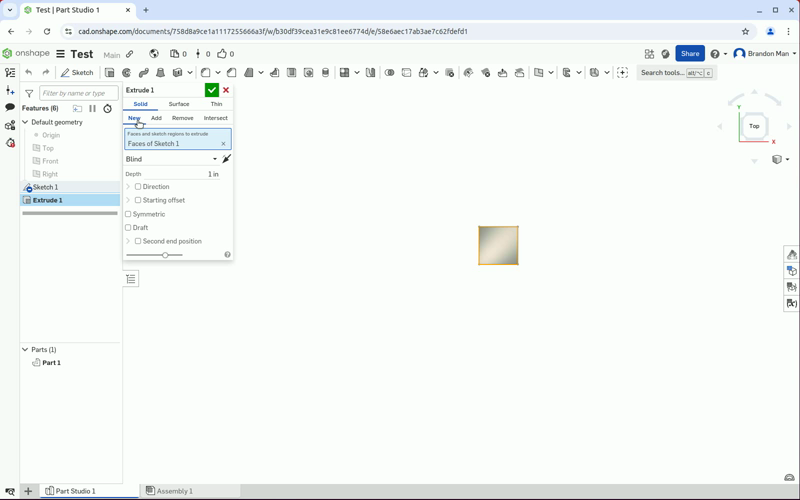
click(137, 120)
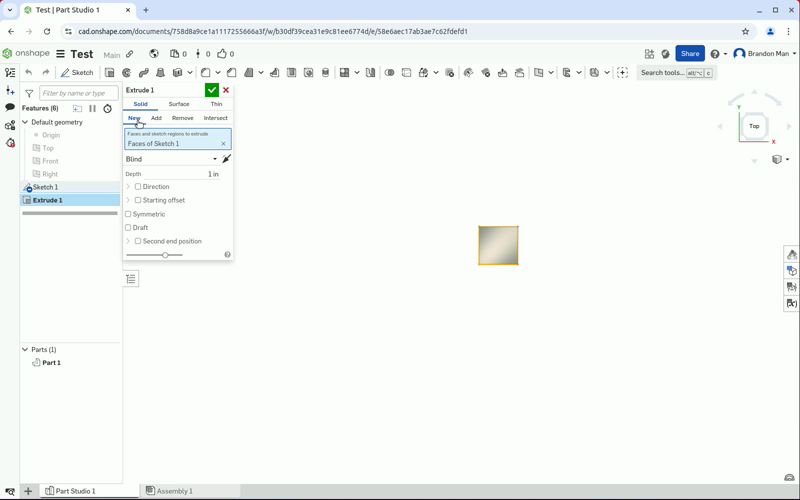
key(tab, 4)
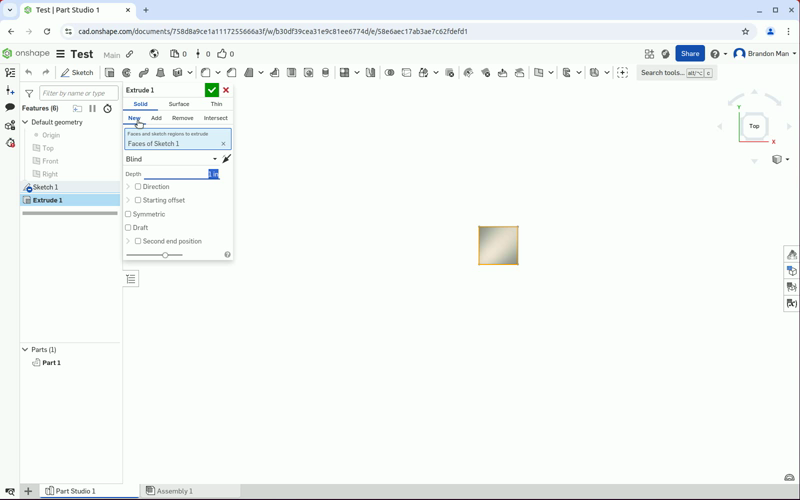
text(7.703)
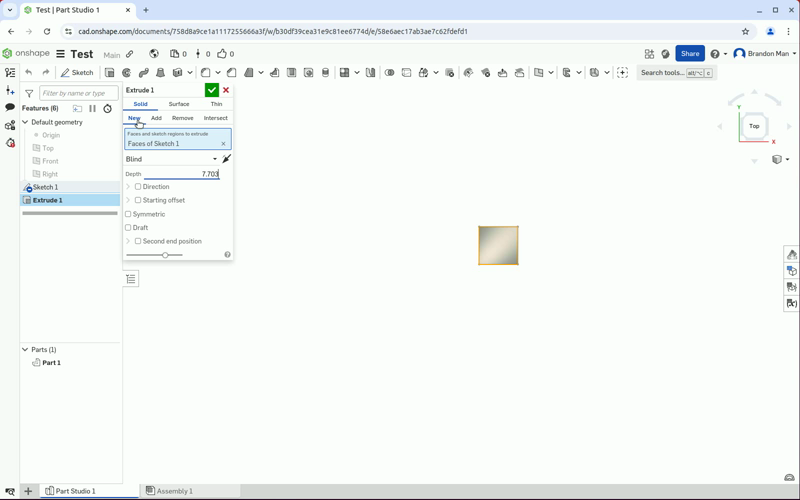
key(enter)
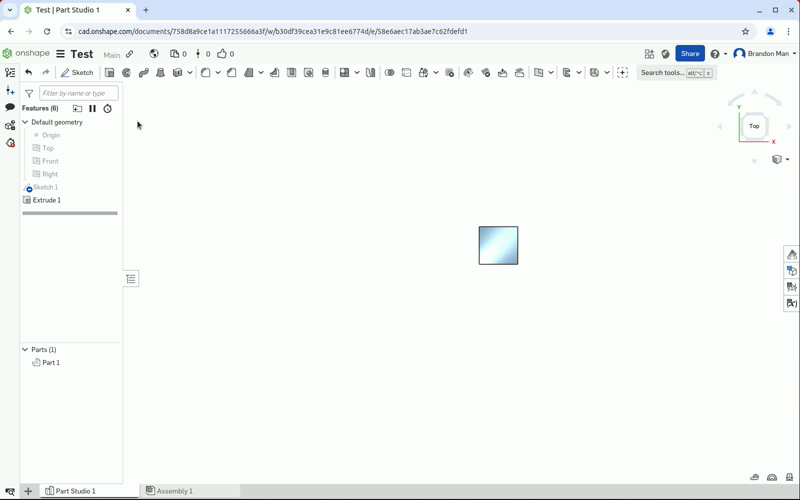
key(shift+h)
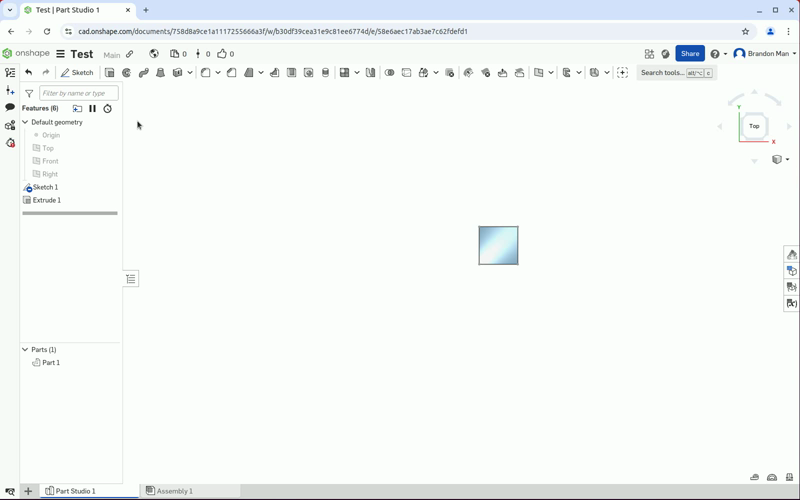
key(shift+h)
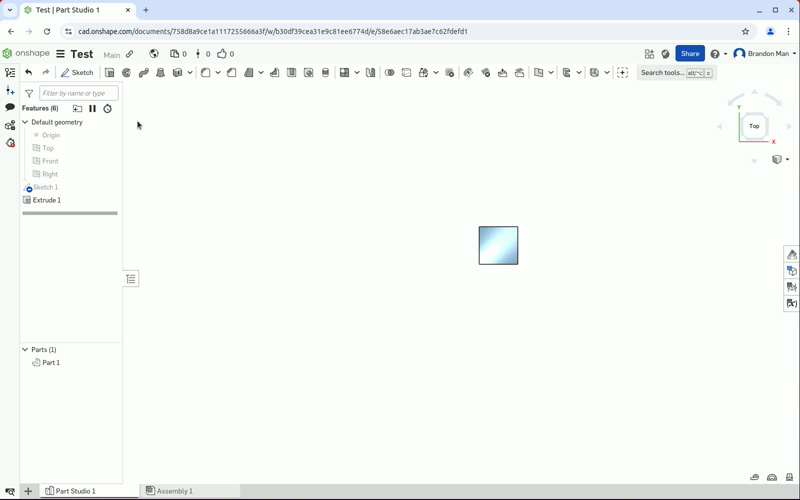
mouse_move(73, 189)
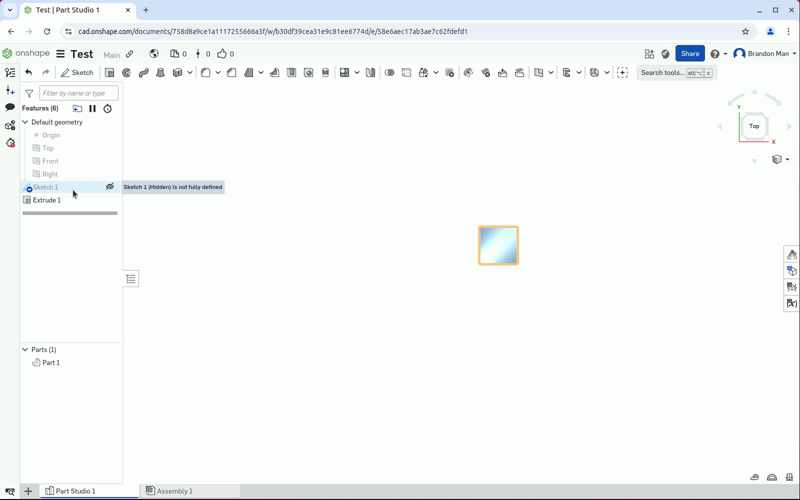
click(73, 189)
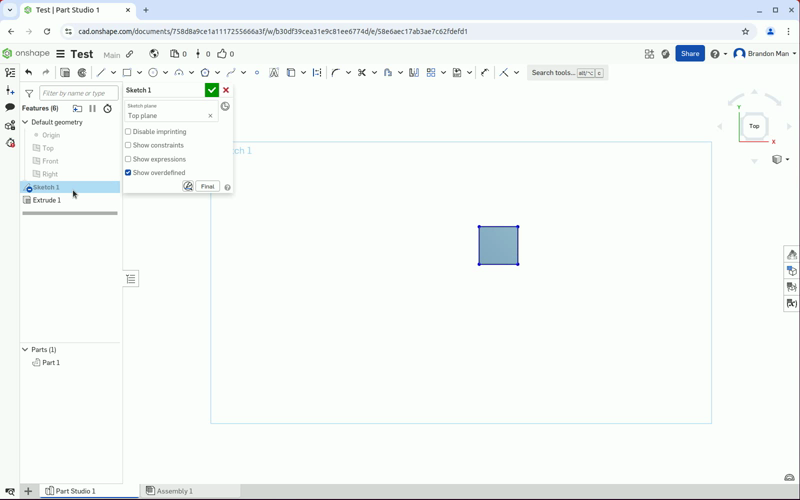
mouse_move(229, 92)
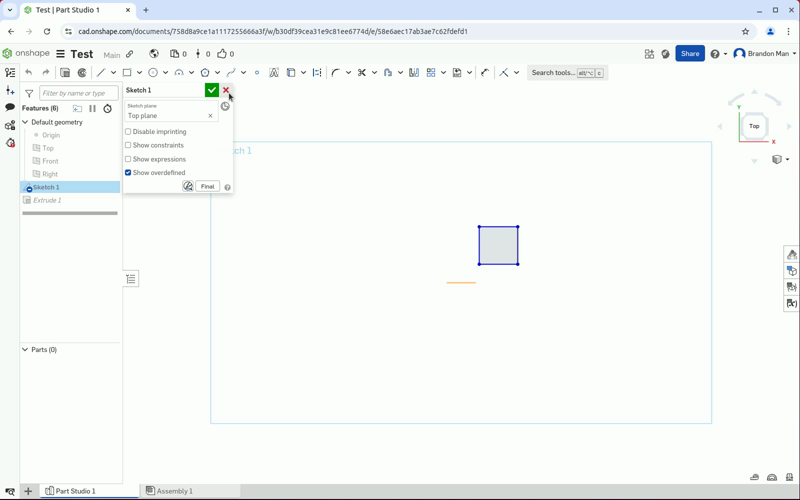
click(229, 92)
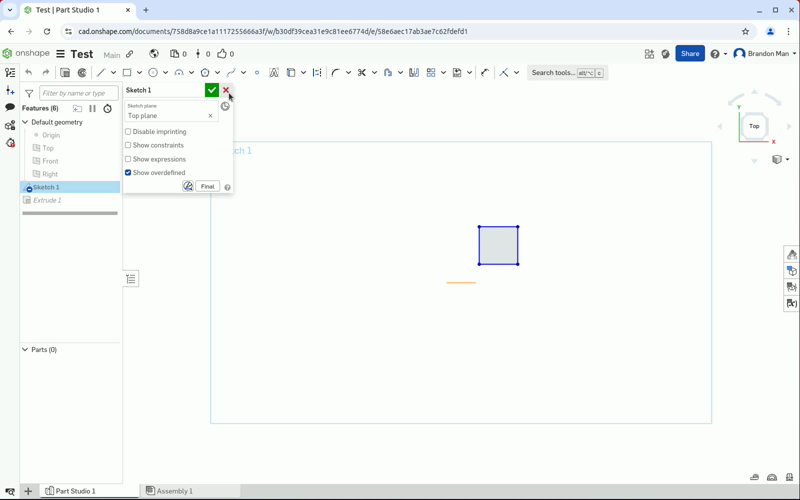
key(shift+s)
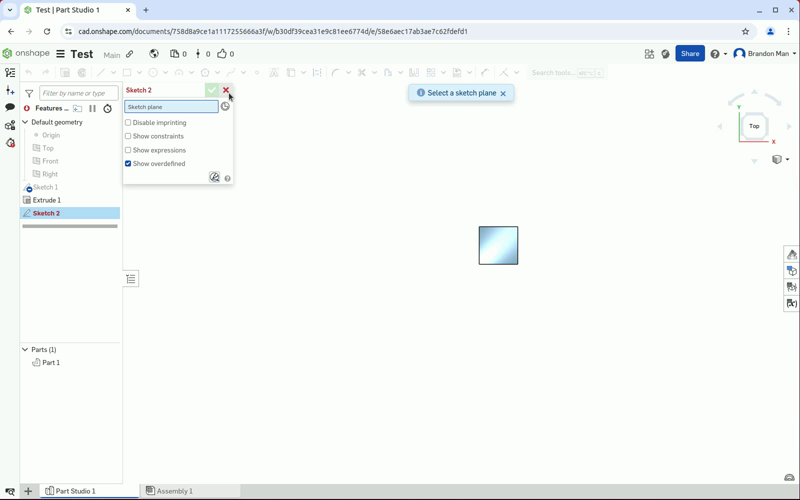
mouse_move(73, 150)
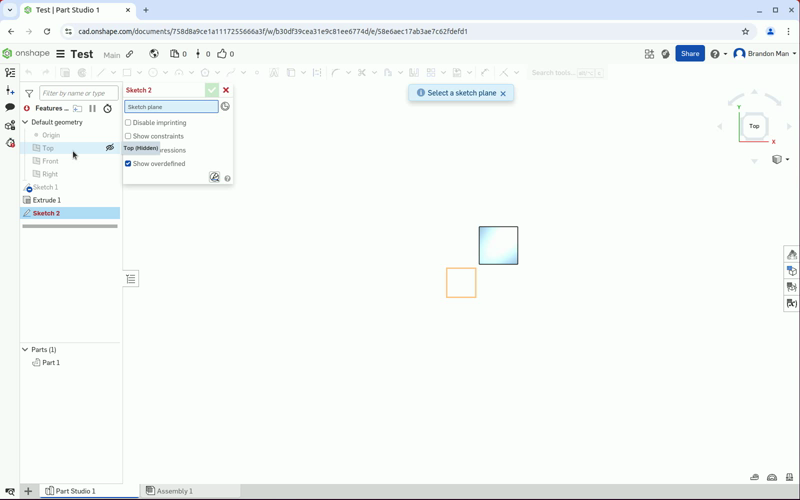
click(73, 150)
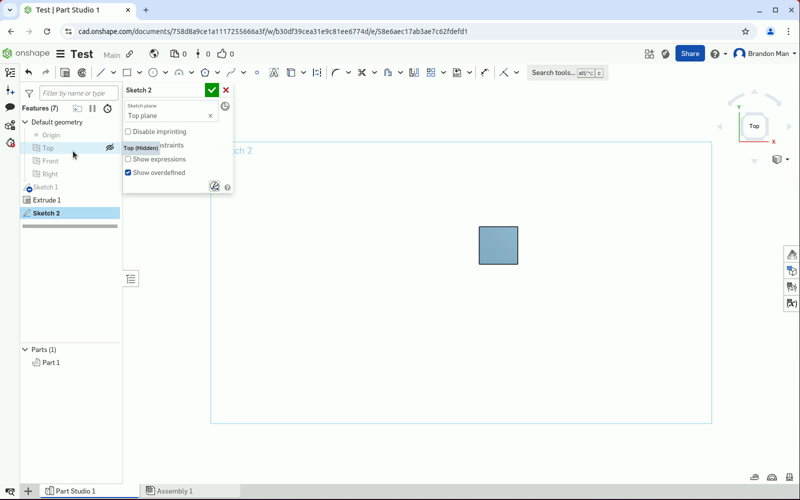
mouse_move(73, 352)
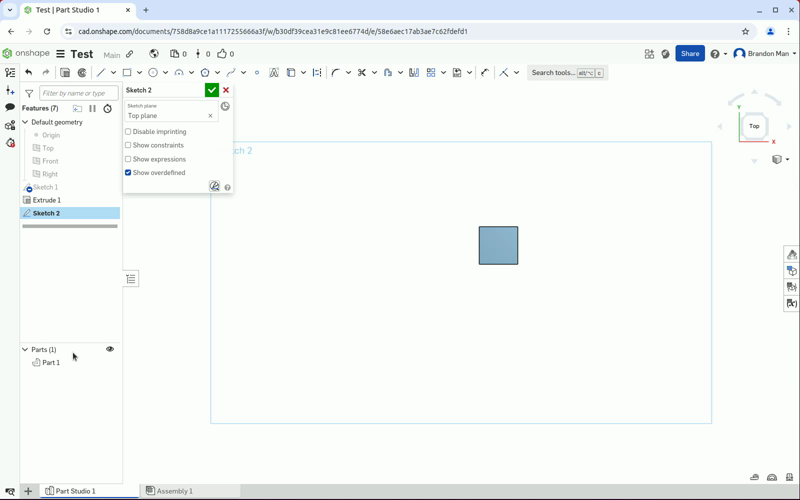
key(y)
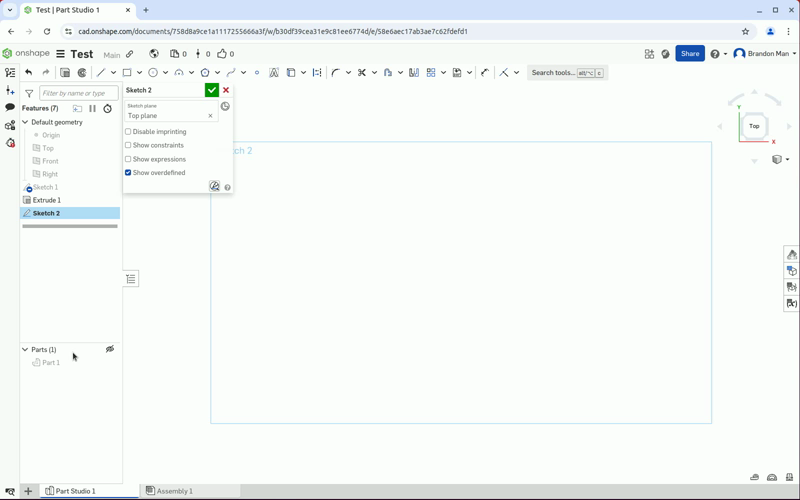
key(l)
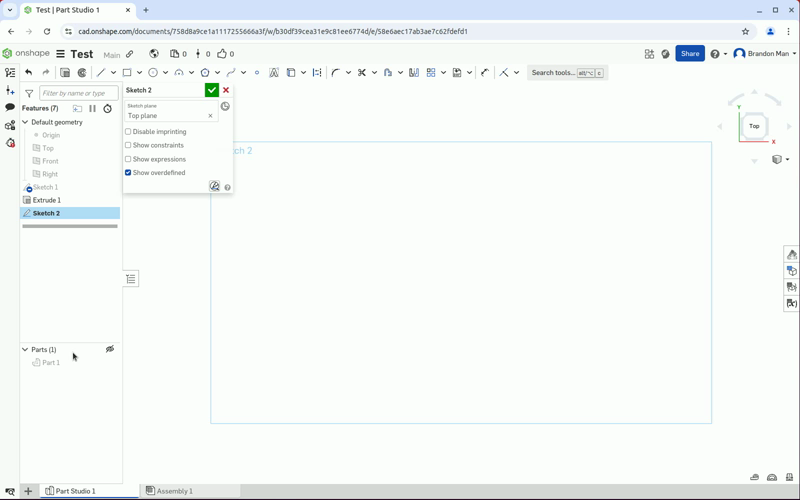
key_down(shift)
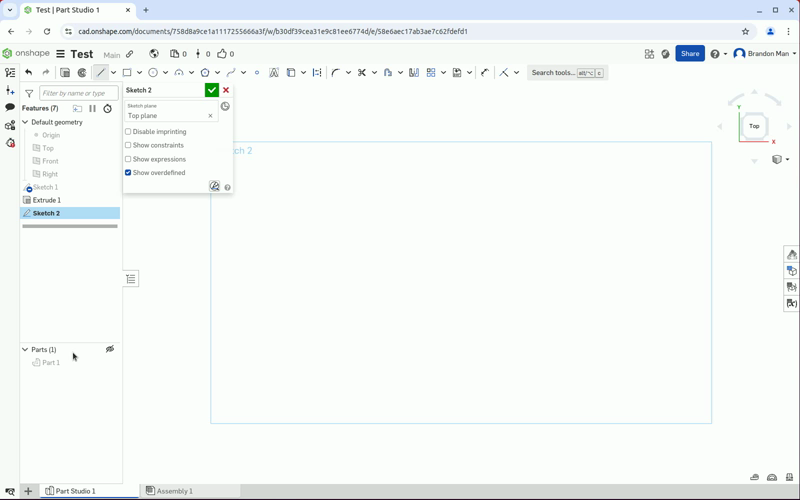
mouse_move(404, 337)
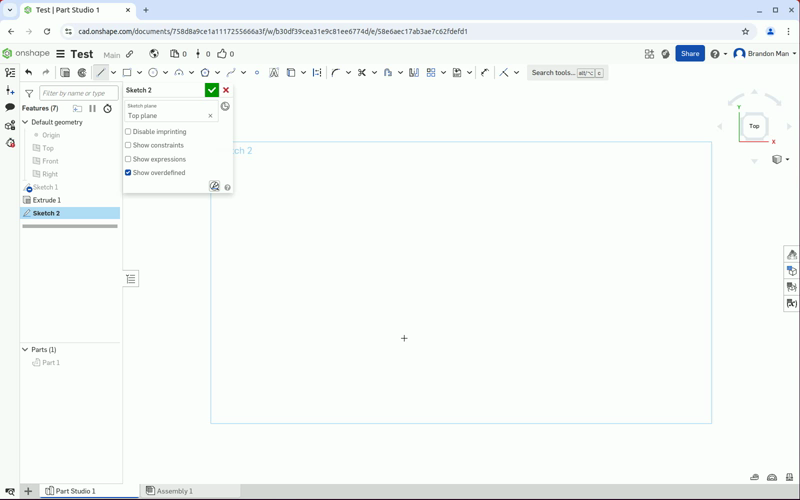
click(404, 337)
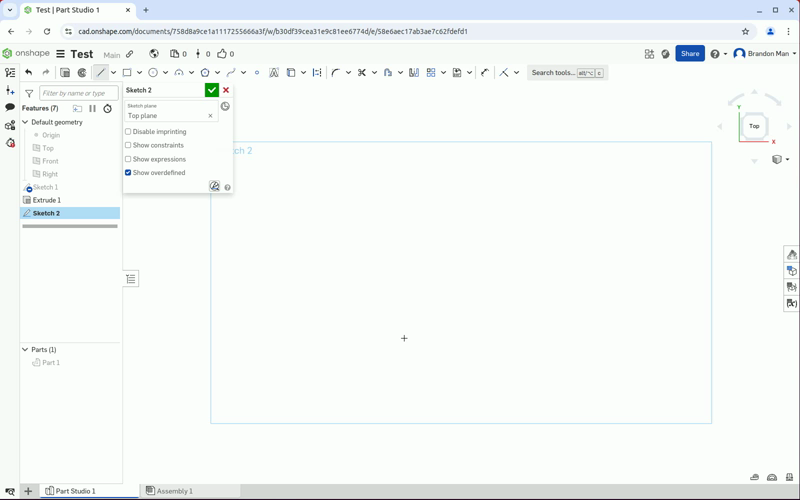
key_up(shift)
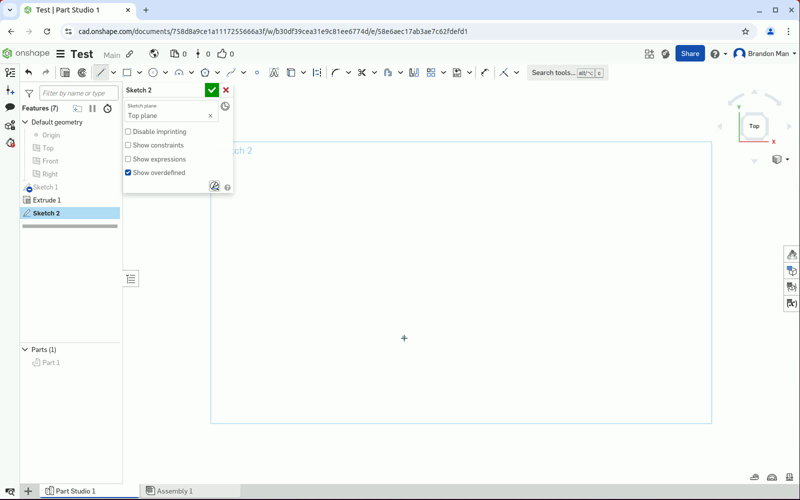
key_down(shift)
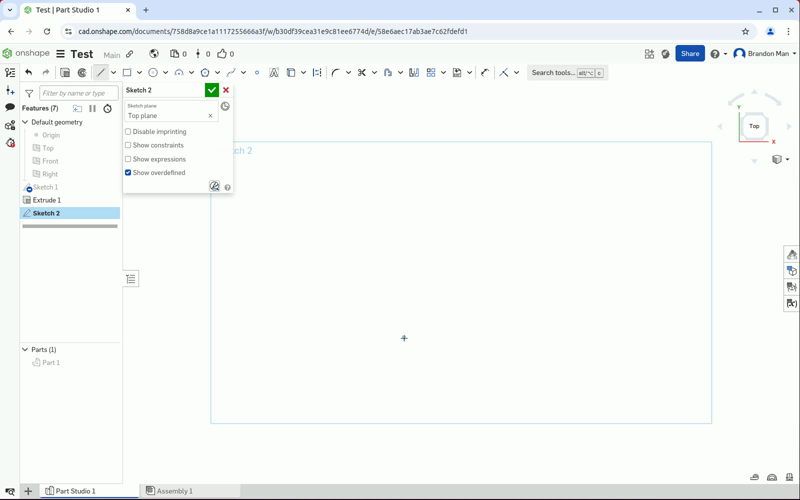
mouse_move(434, 337)
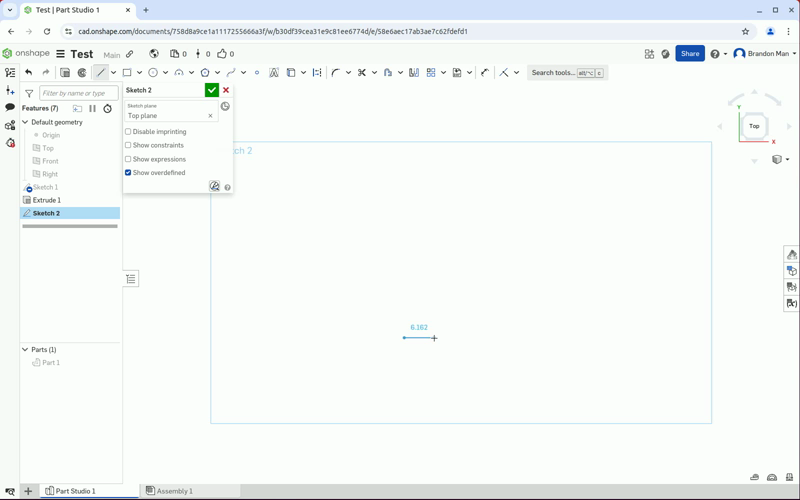
mouse_move(442, 337)
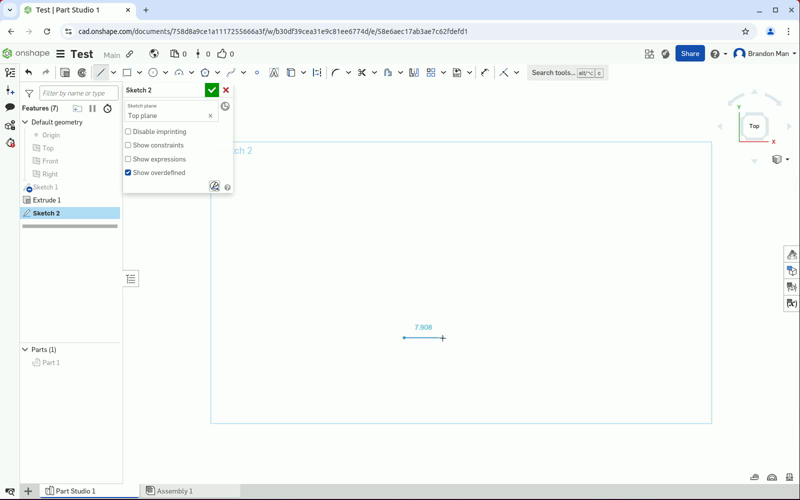
click(442, 337)
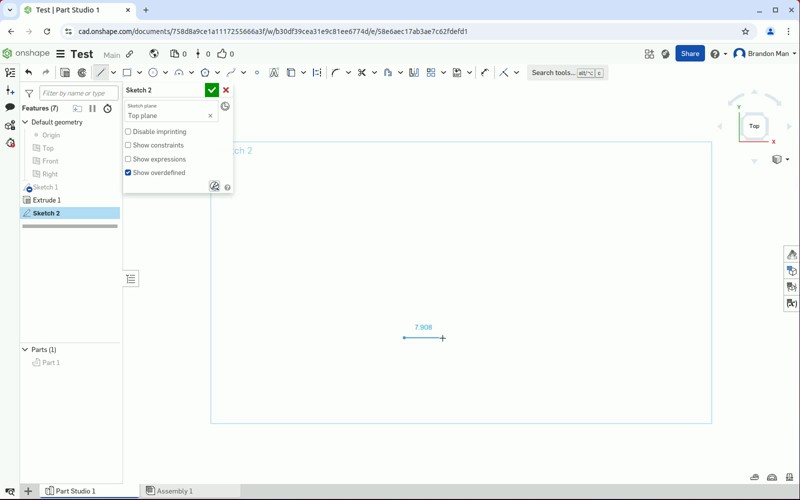
key_up(shift)
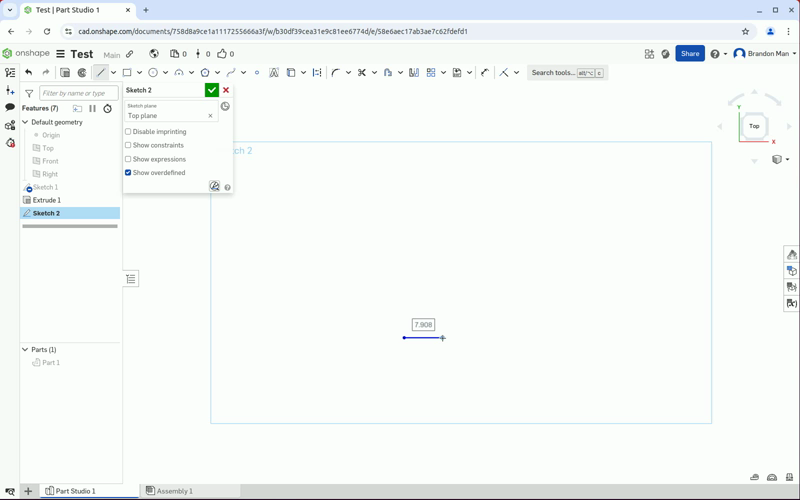
key_down(shift)
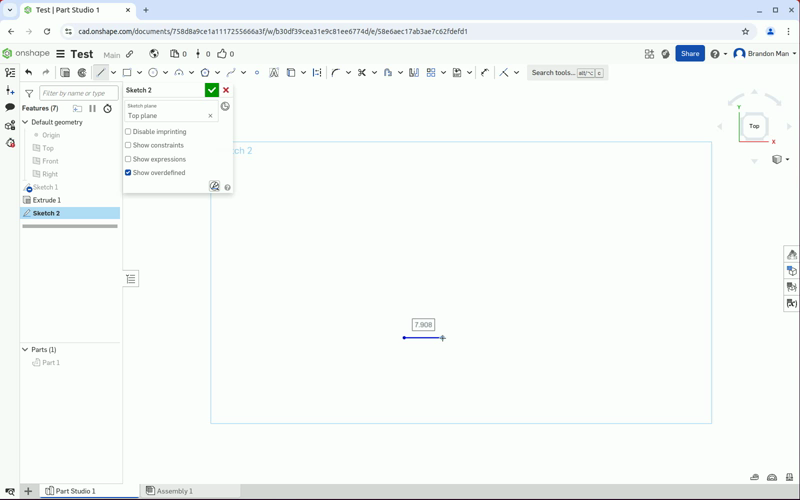
mouse_move(472, 337)
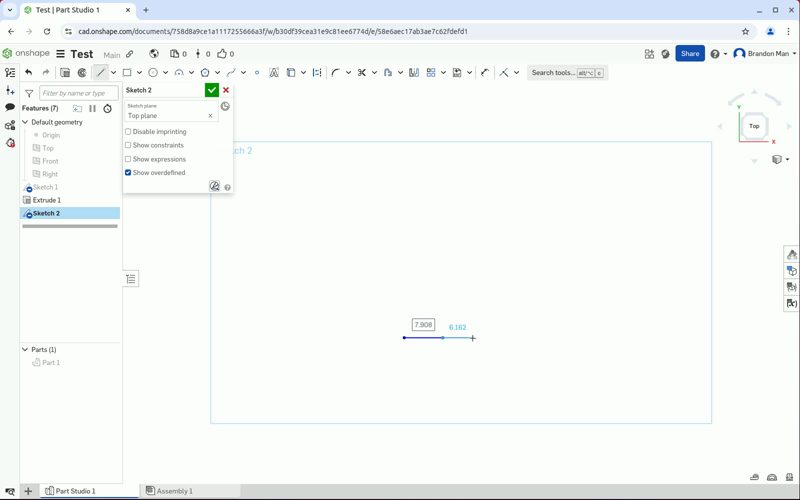
mouse_move(442, 300)
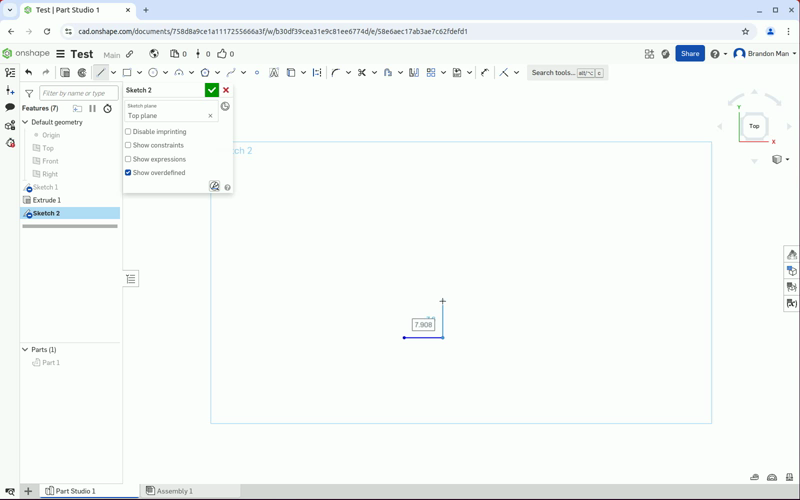
click(442, 300)
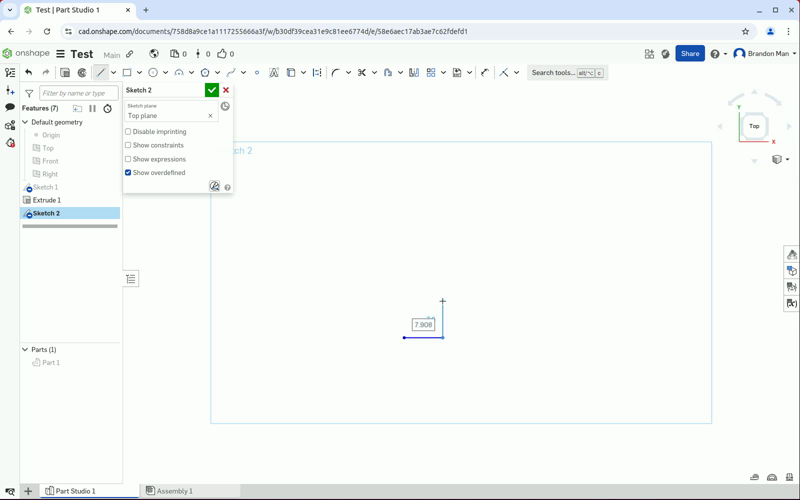
key_up(shift)
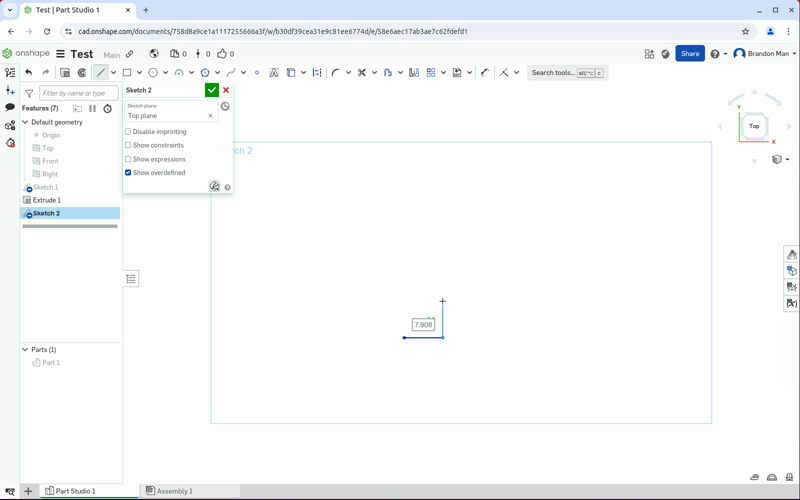
key_down(shift)
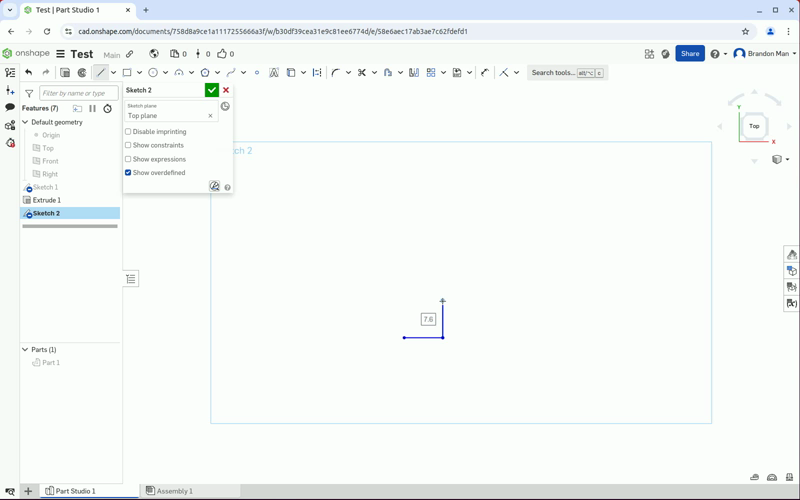
mouse_move(472, 300)
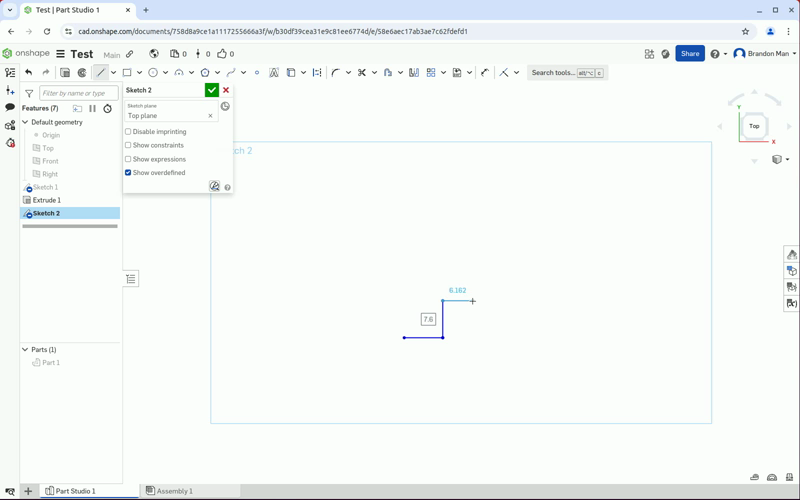
mouse_move(442, 299)
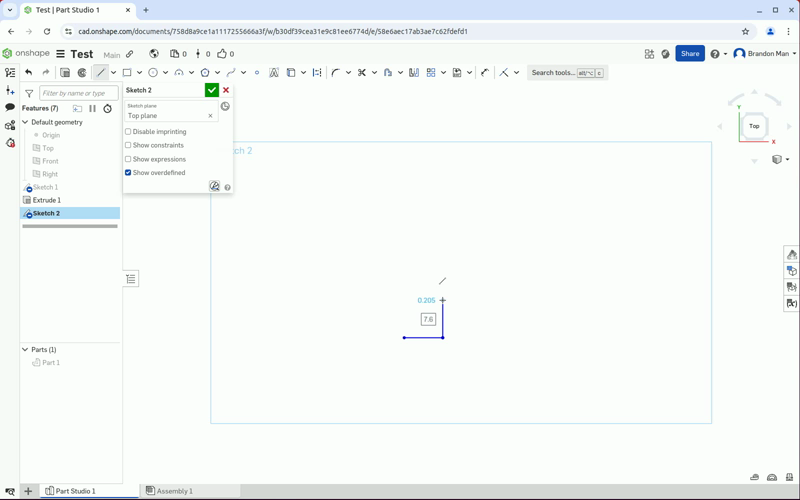
scroll(6)
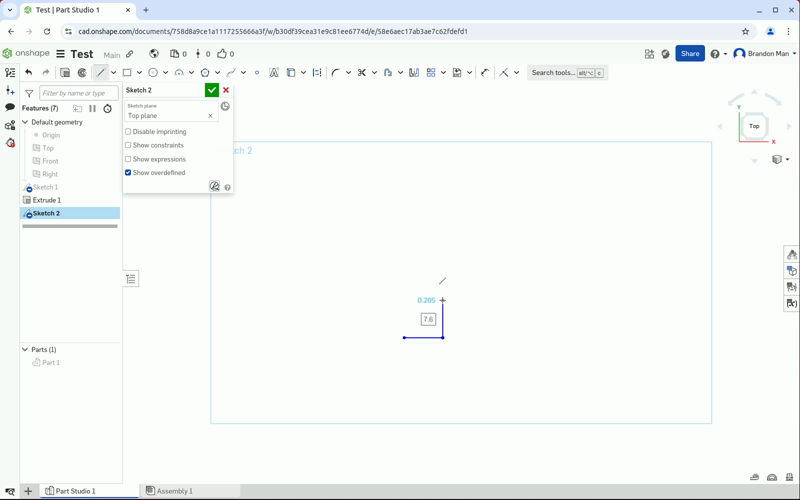
scroll(6)
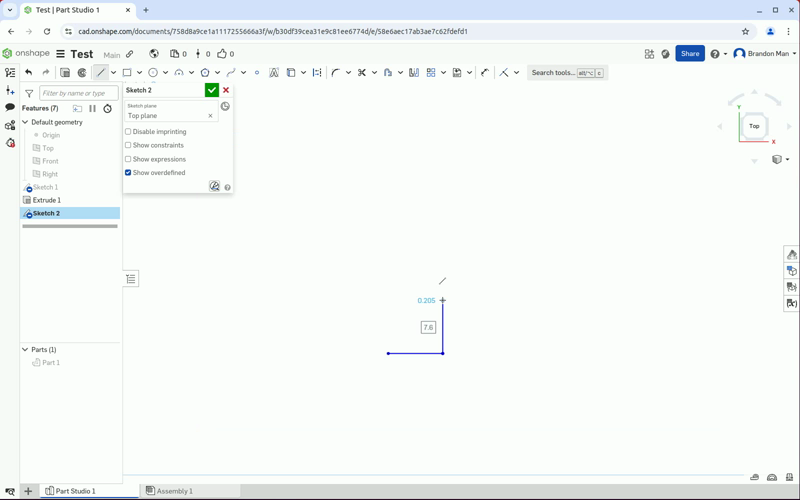
scroll(6)
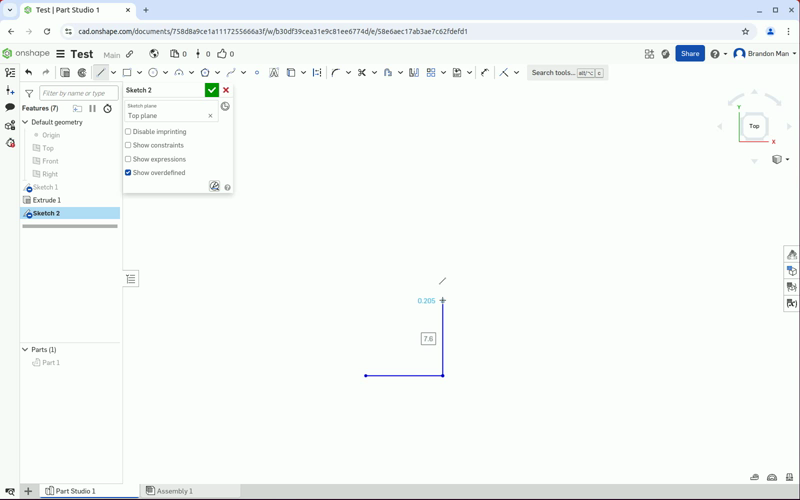
scroll(6)
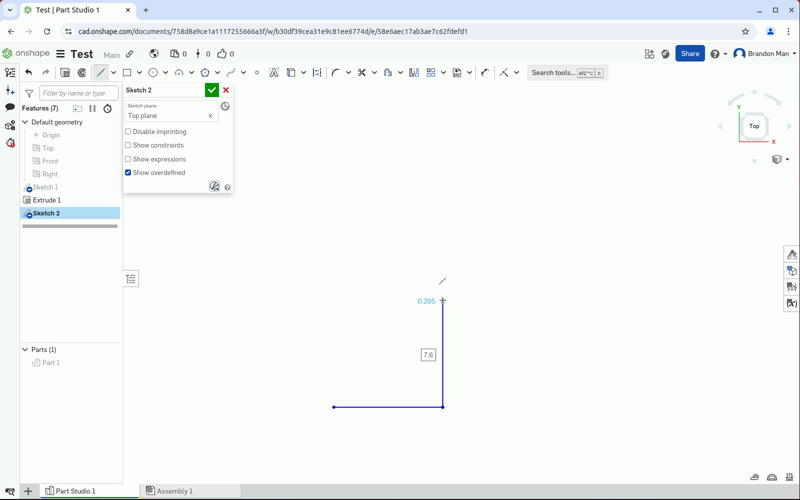
scroll(6)
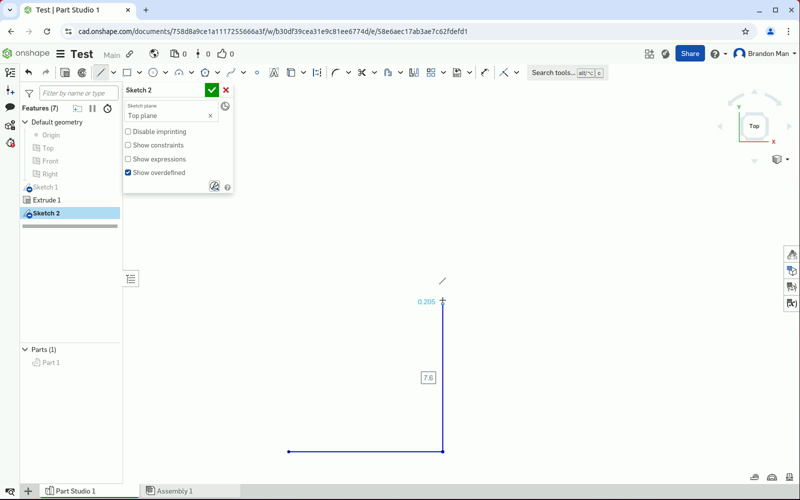
scroll(6)
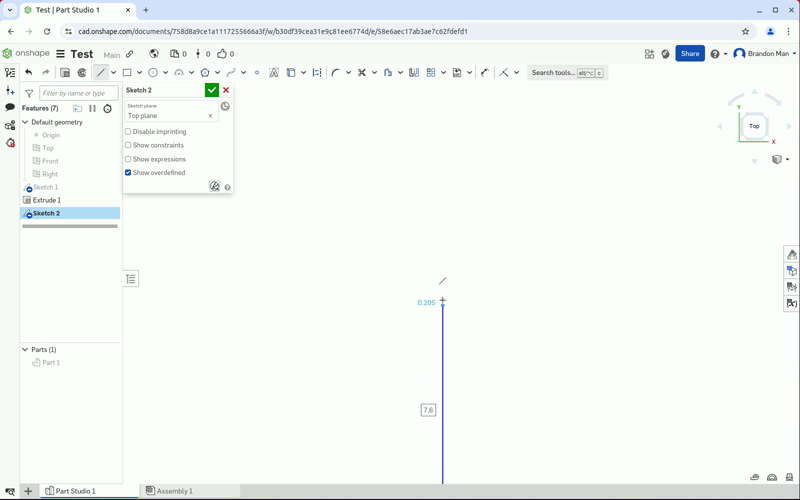
scroll(6)
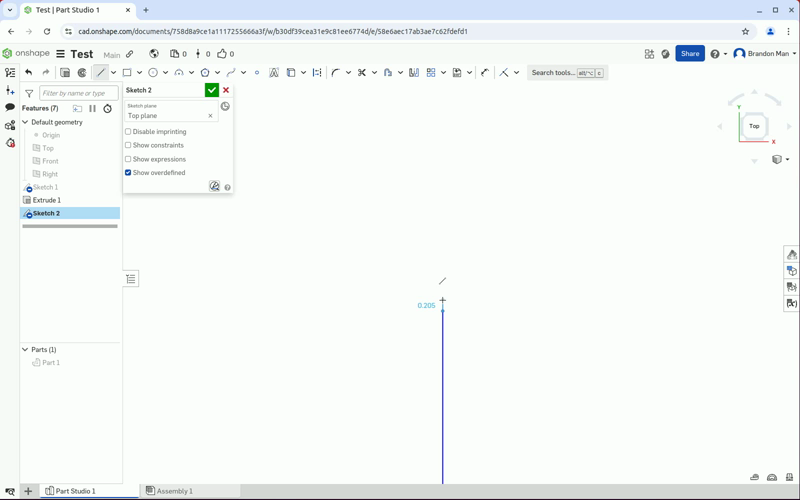
click(442, 299)
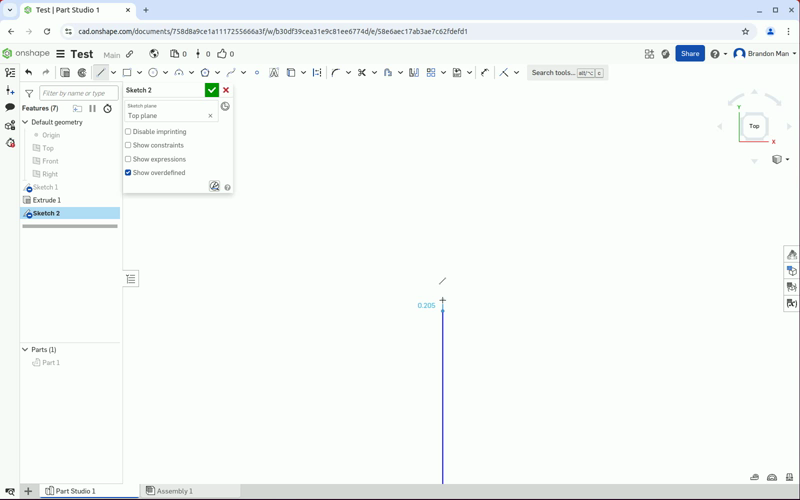
scroll(-6)
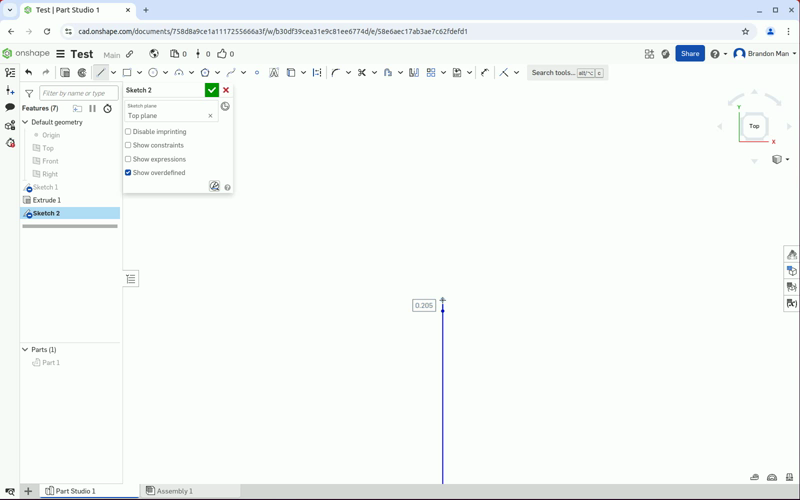
scroll(-6)
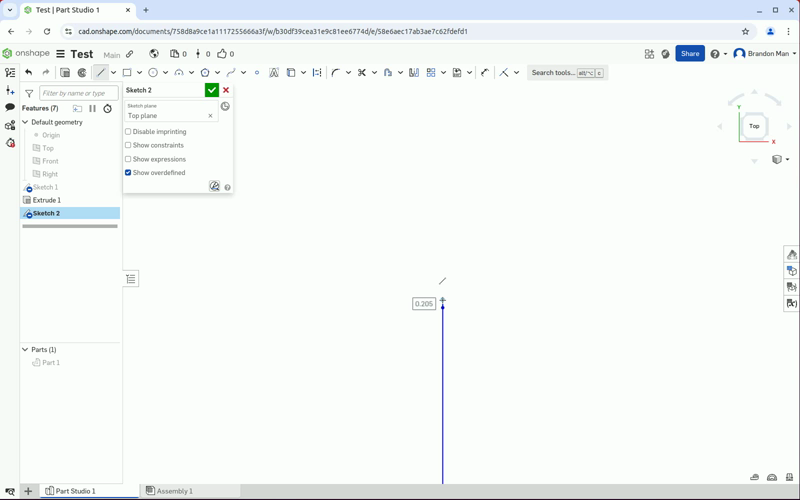
scroll(-6)
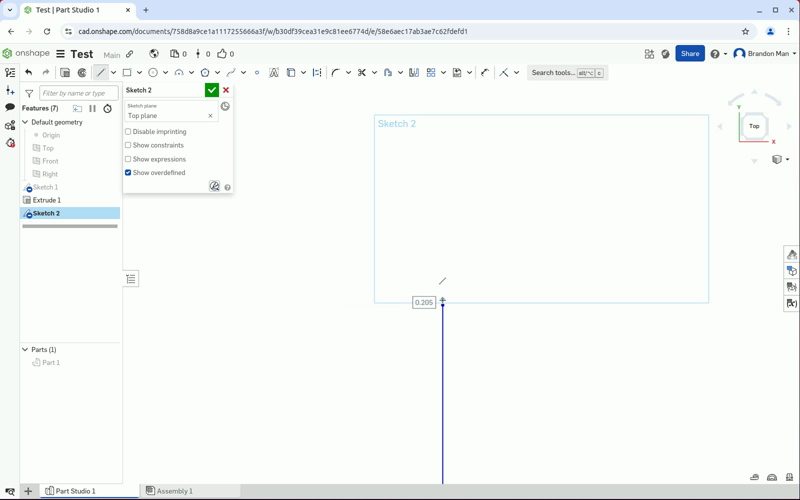
scroll(-6)
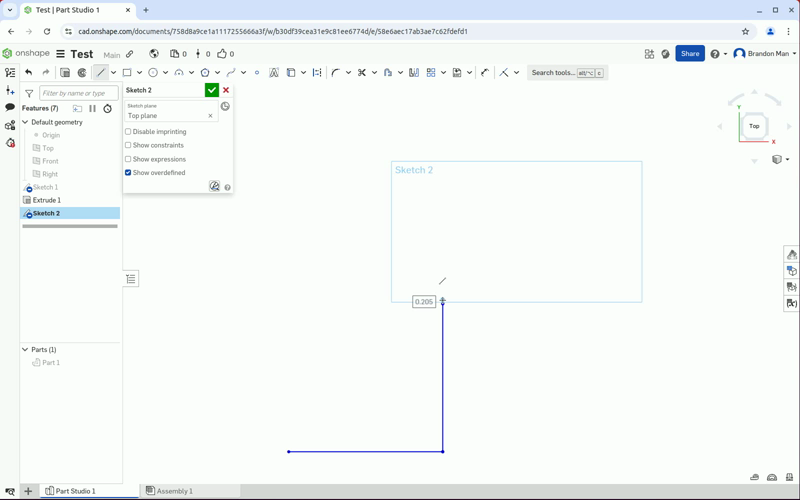
scroll(-6)
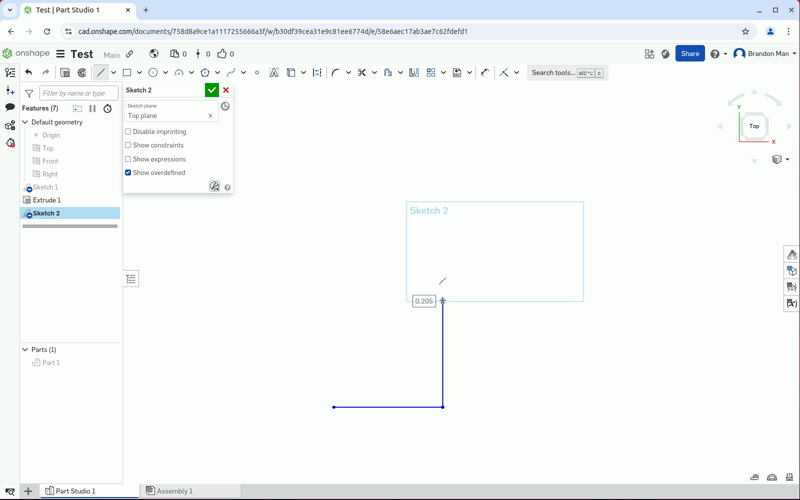
scroll(-6)
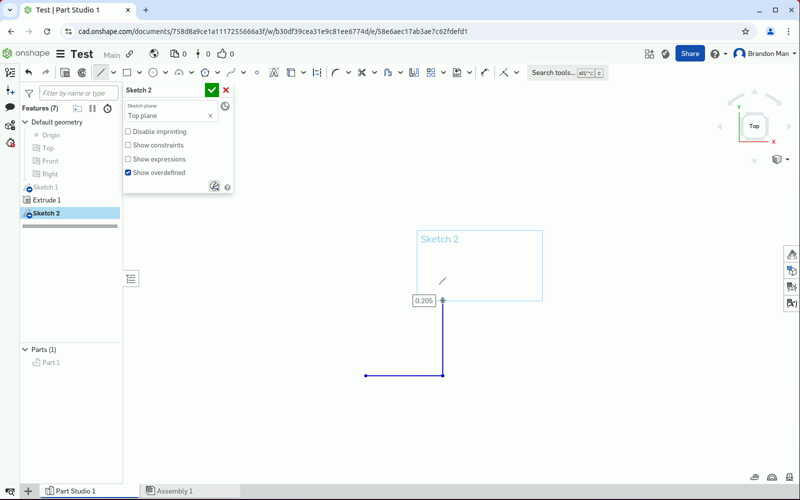
scroll(-6)
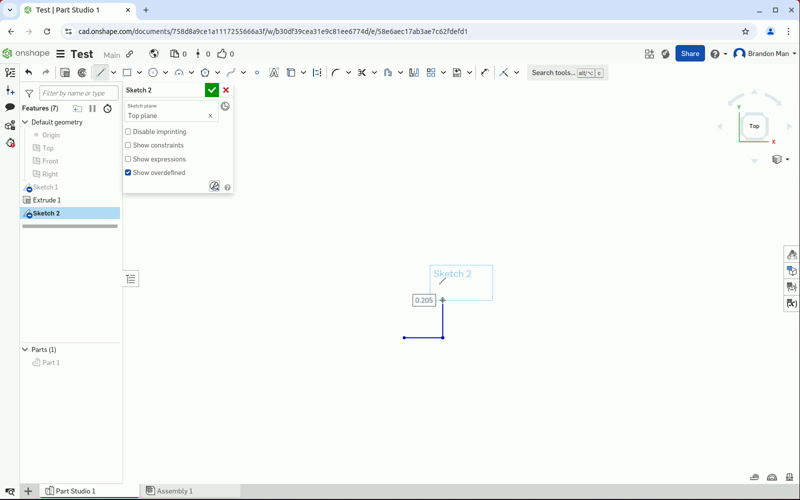
key_up(shift)
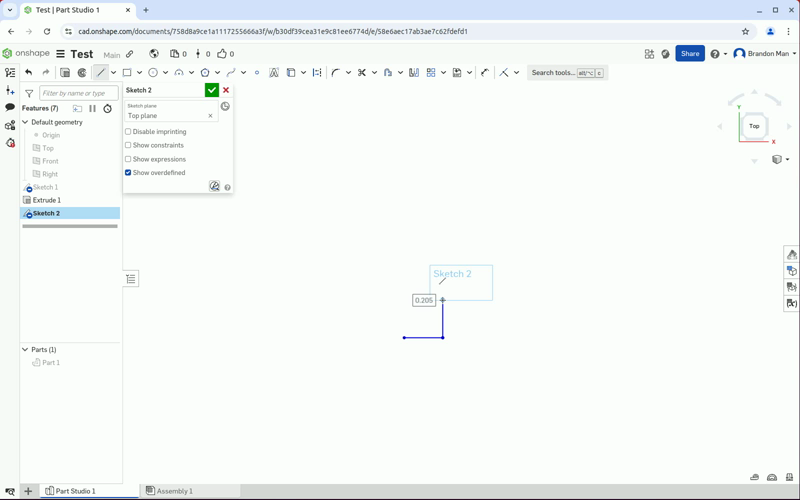
key_down(shift)
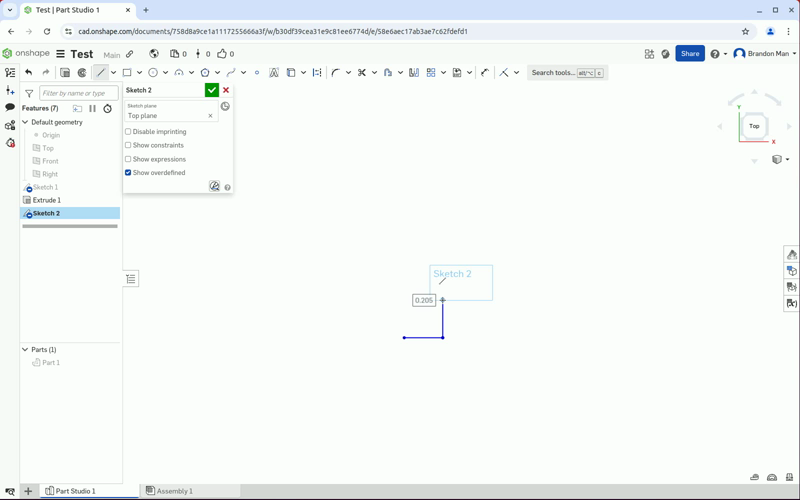
mouse_move(472, 299)
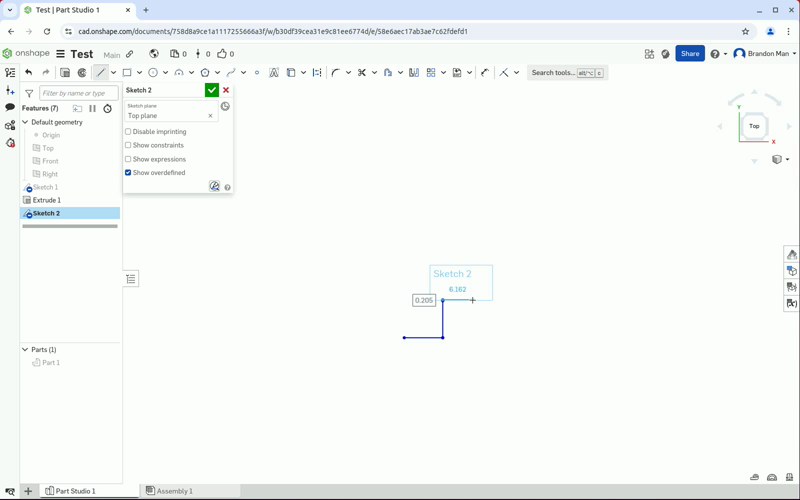
mouse_move(404, 299)
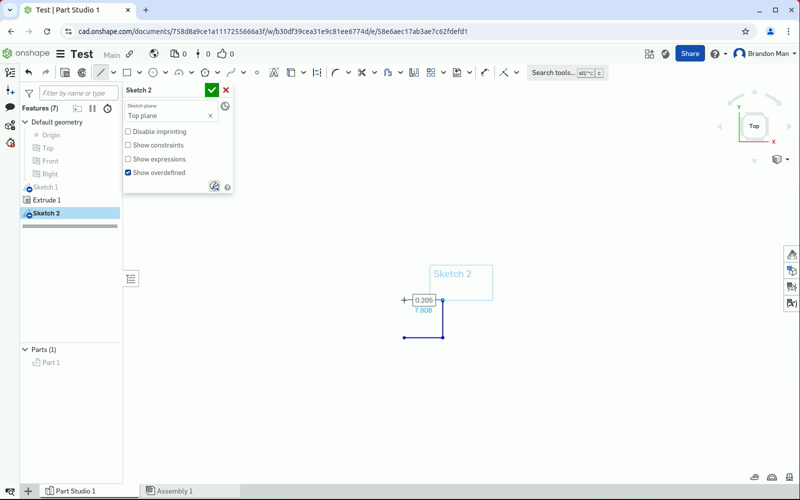
click(404, 299)
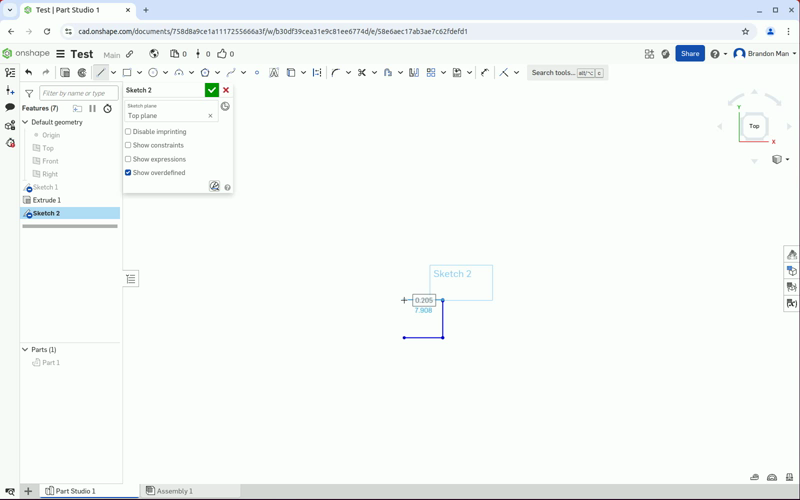
key_up(shift)
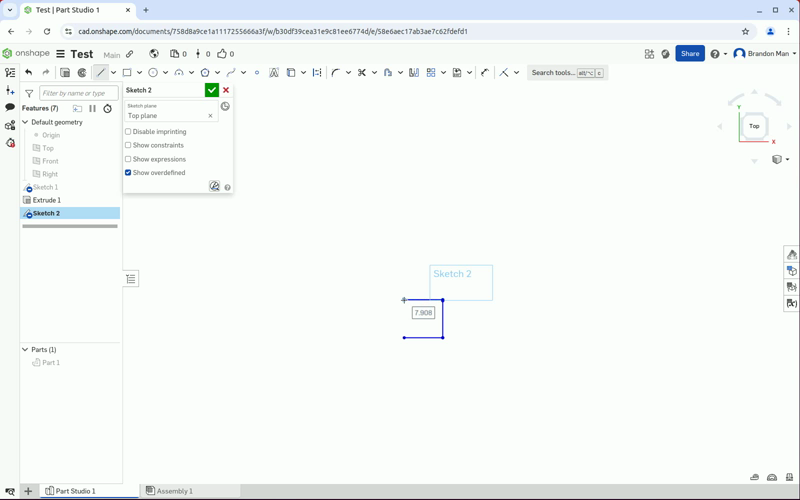
mouse_move(434, 299)
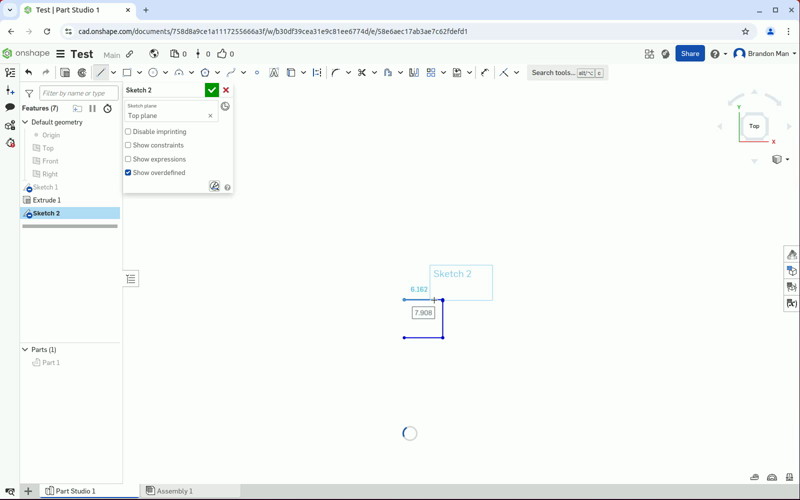
key_down(shift)
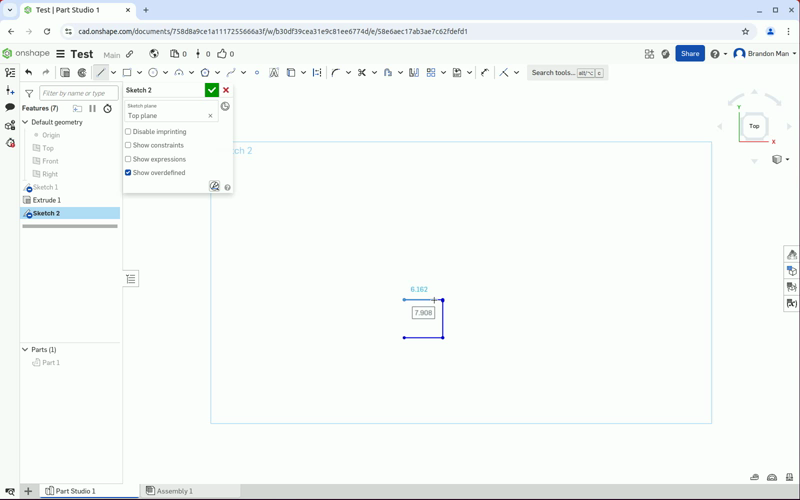
mouse_move(404, 337)
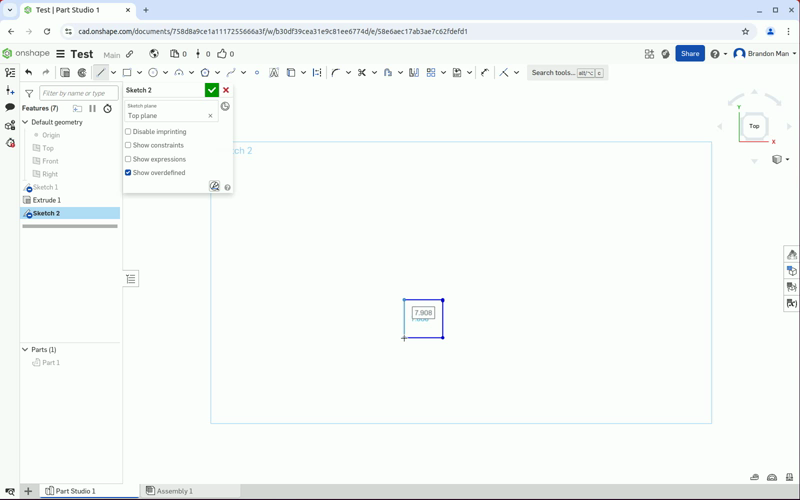
key_up(shift)
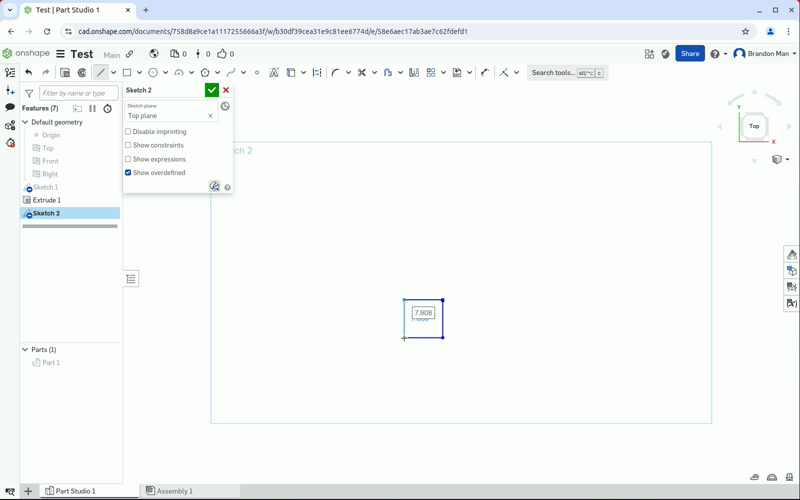
click(404, 337)
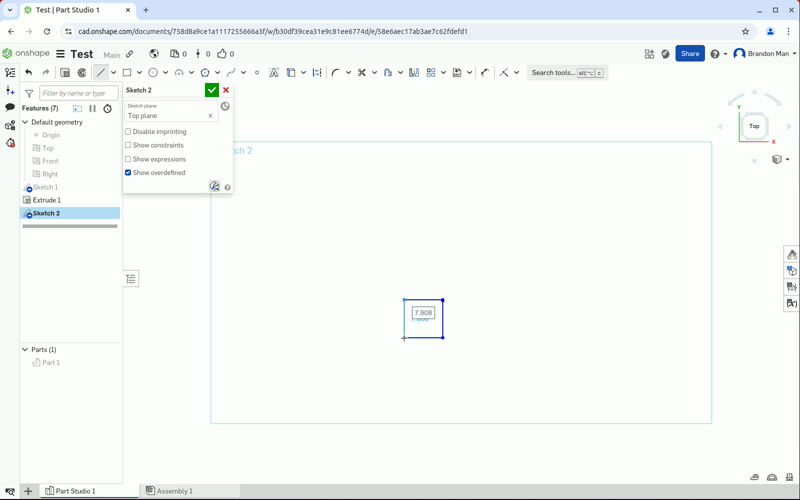
key(esc)
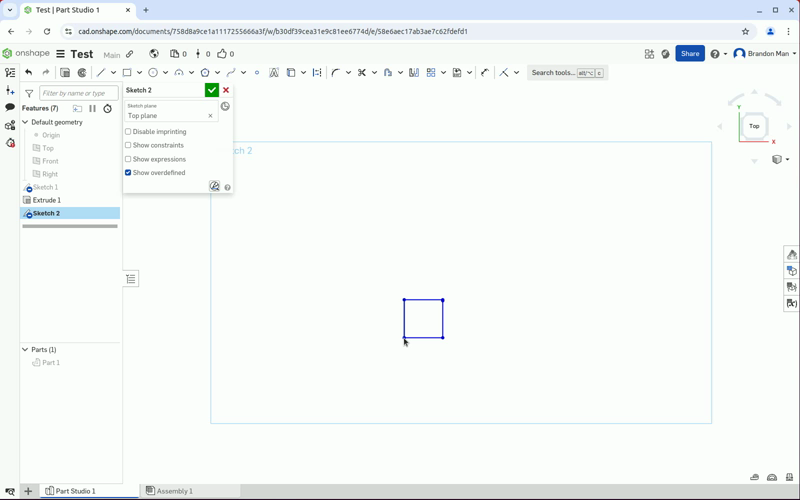
mouse_move(413, 320)
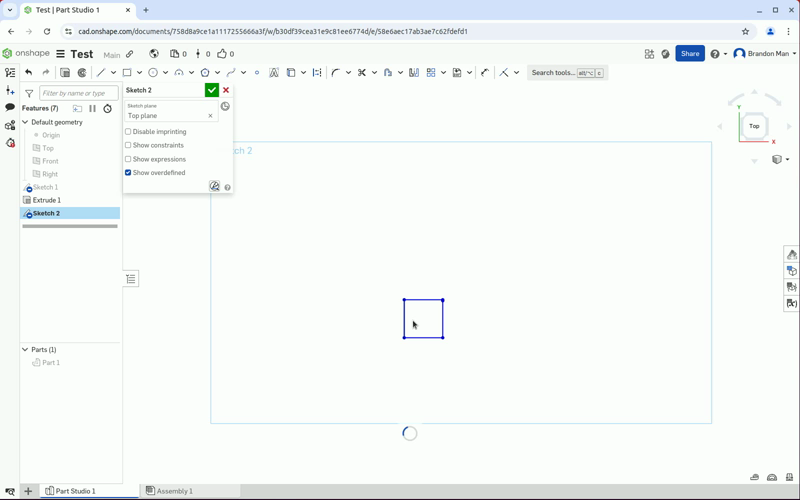
scroll(6)
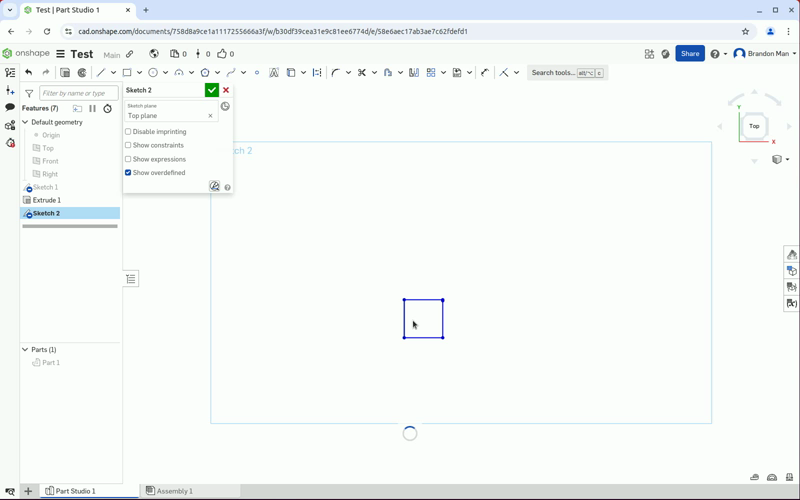
scroll(6)
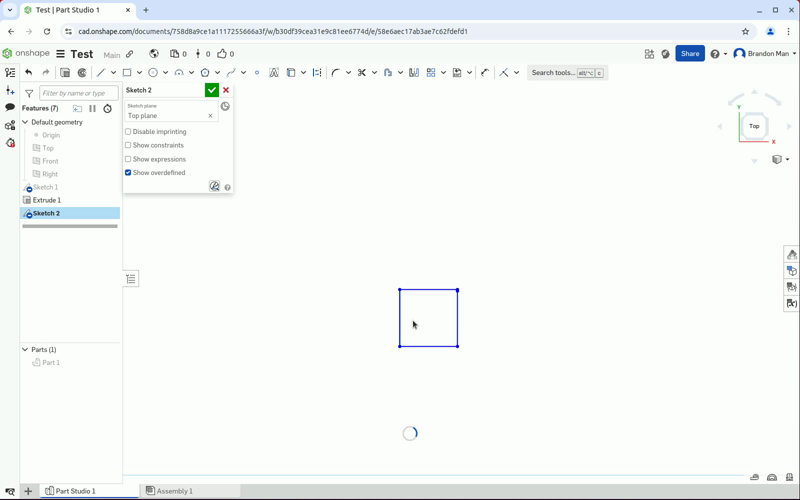
scroll(6)
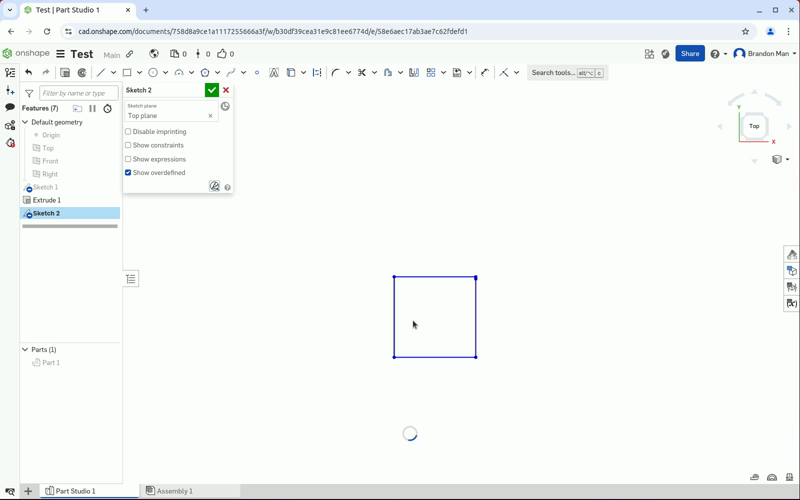
scroll(6)
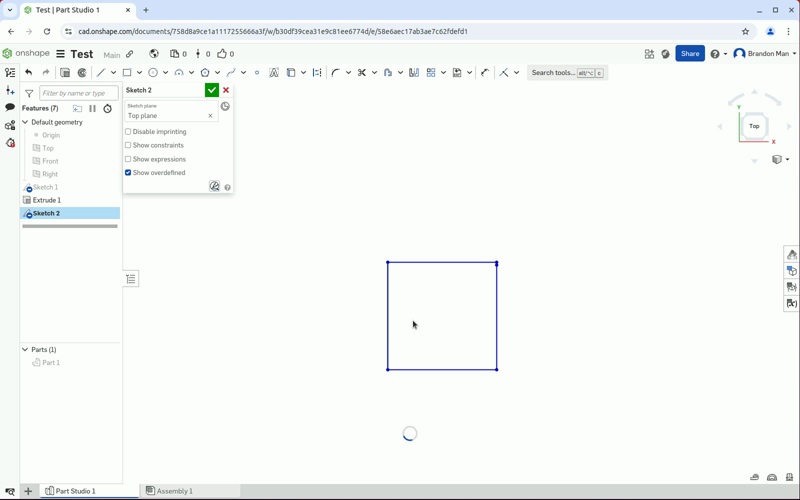
scroll(6)
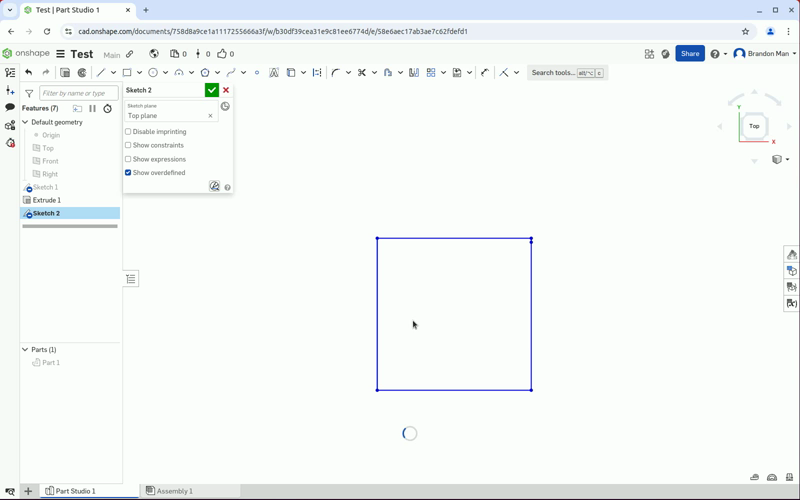
scroll(6)
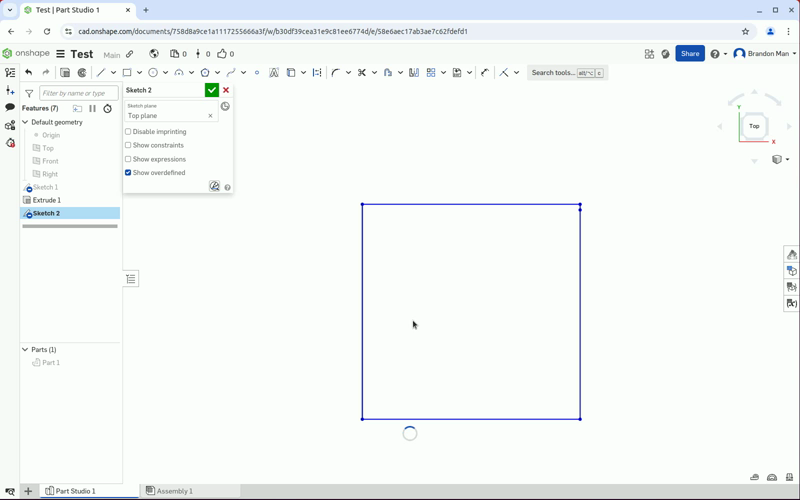
scroll(6)
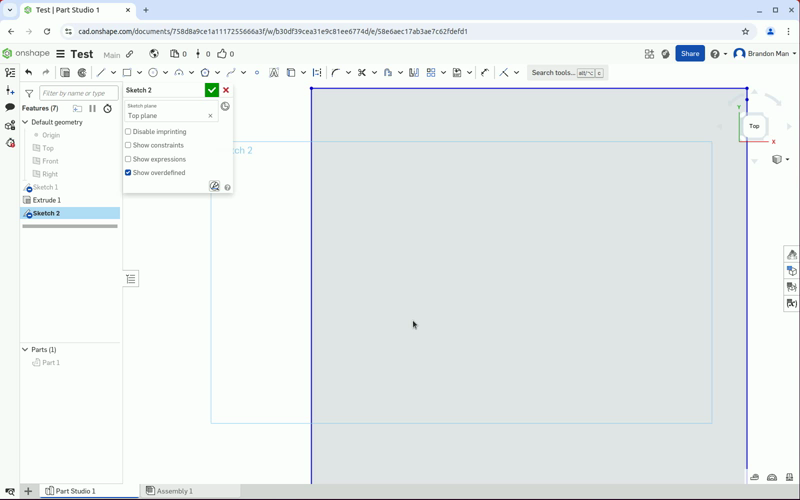
click(413, 320)
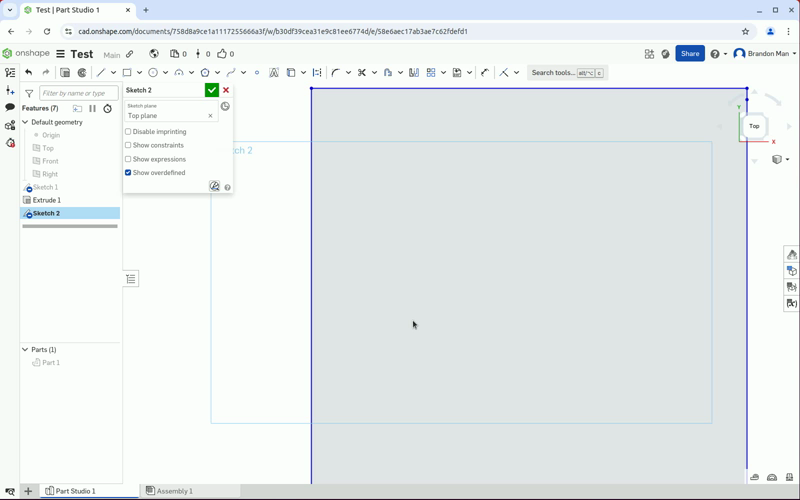
scroll(-6)
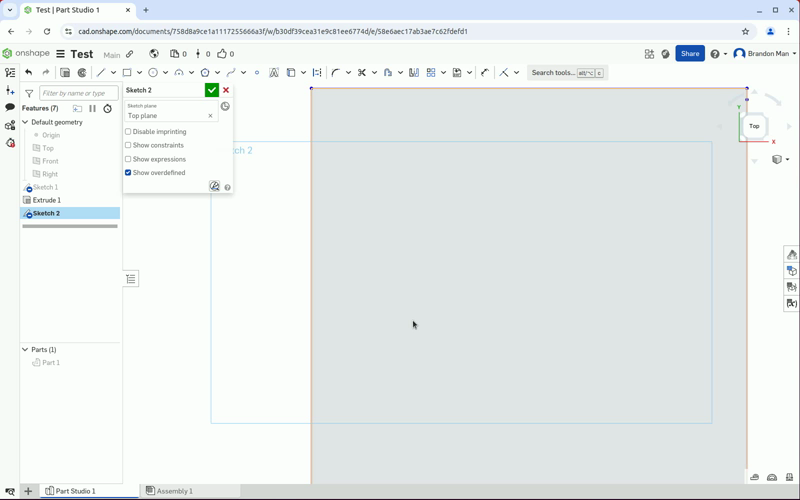
scroll(-6)
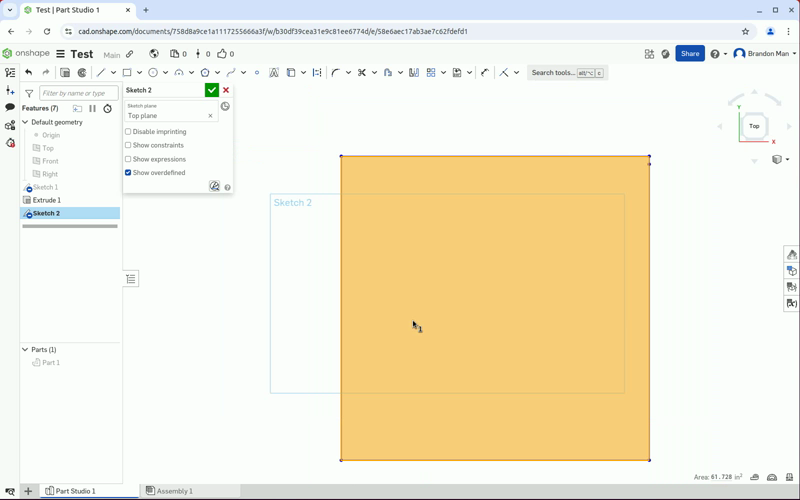
scroll(-6)
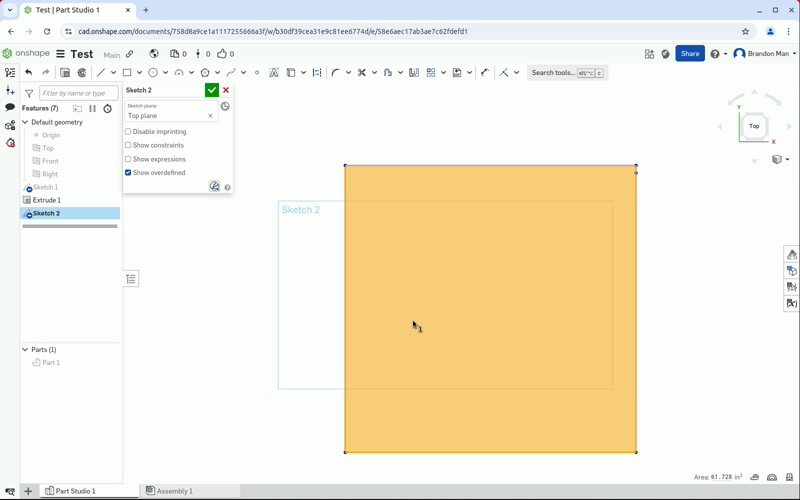
scroll(-6)
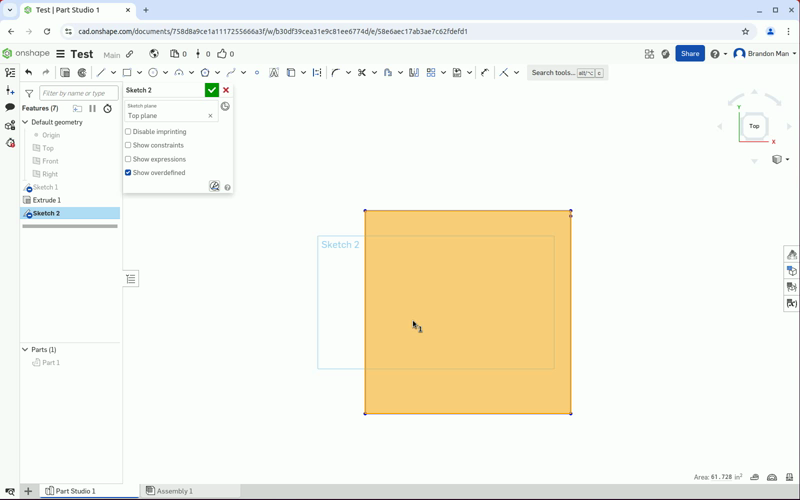
scroll(-6)
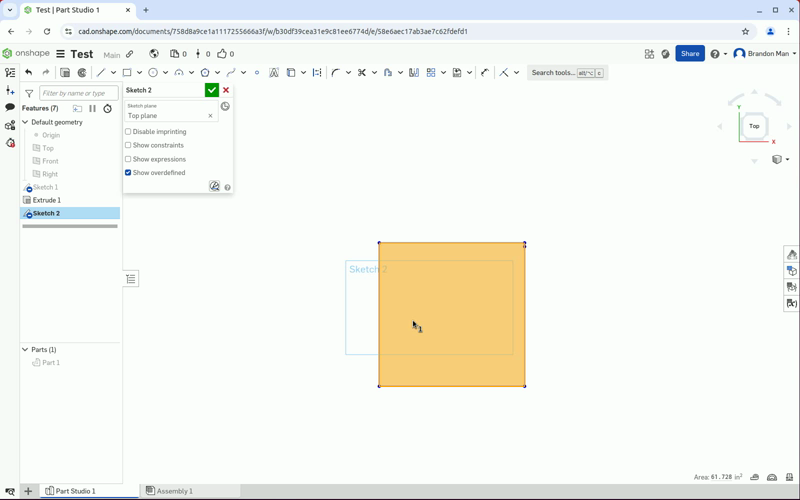
scroll(-6)
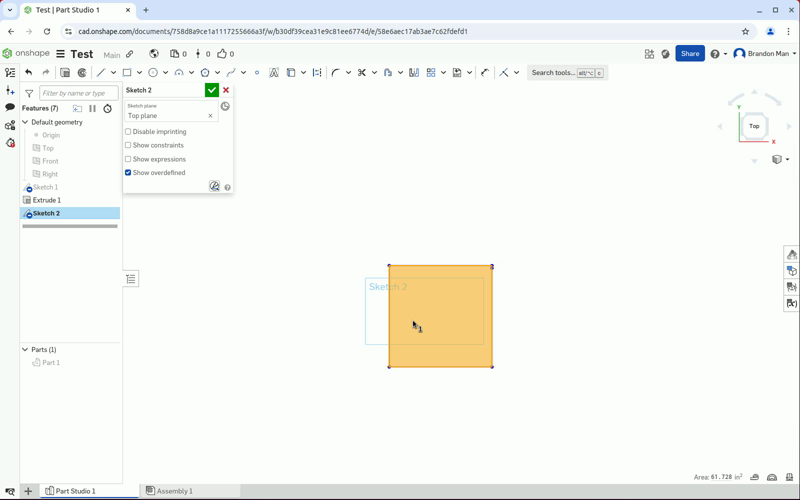
scroll(-6)
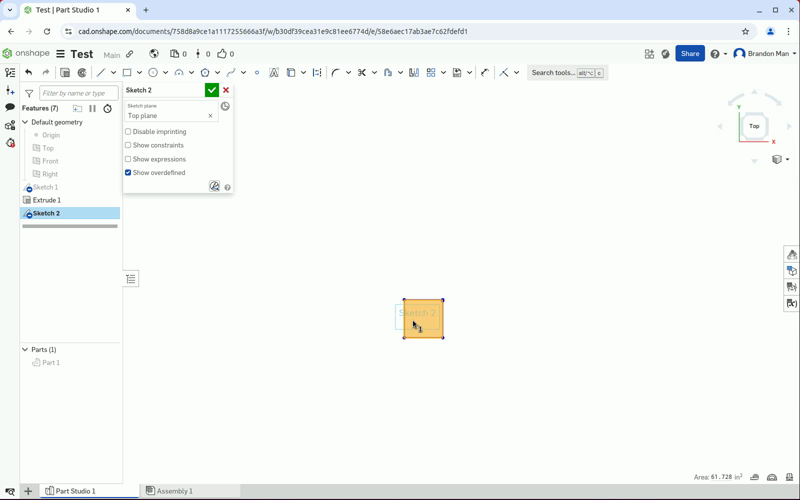
mouse_move(73, 352)
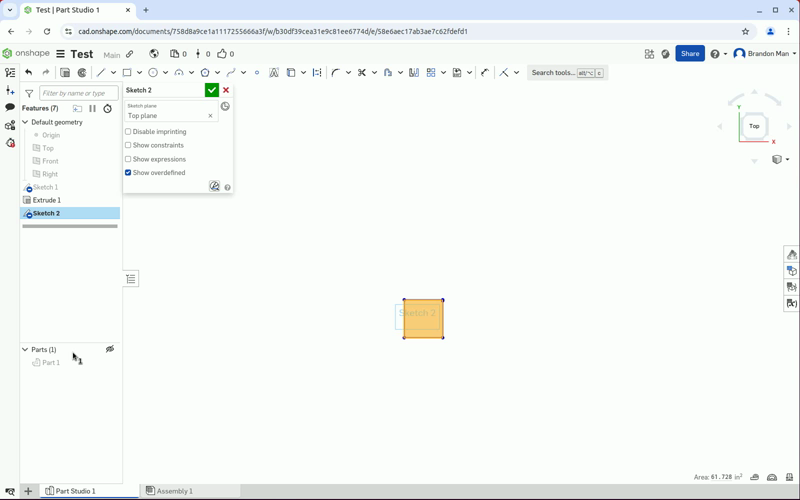
key(shift+y)
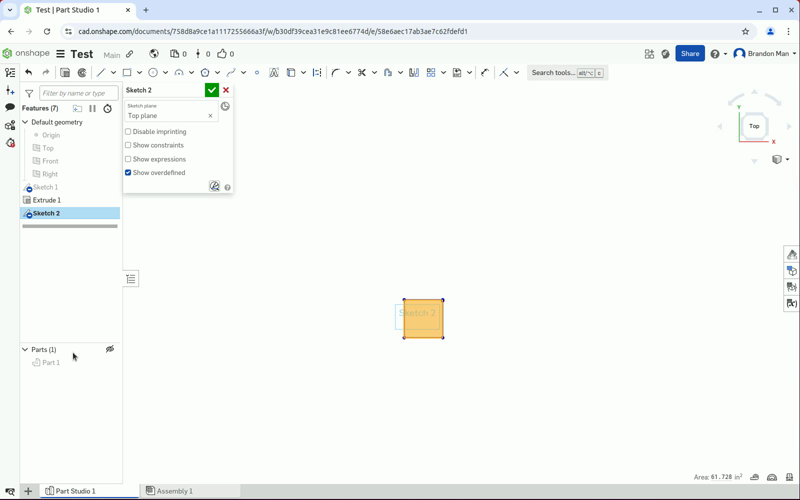
key(shift+e)
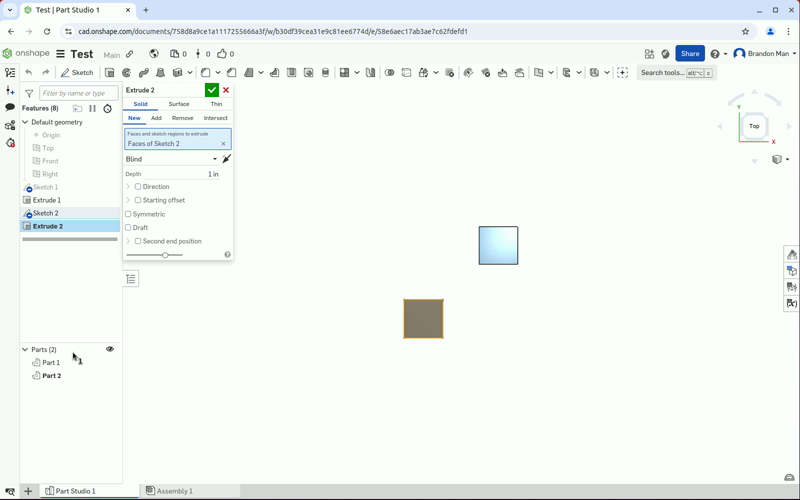
mouse_move(143, 106)
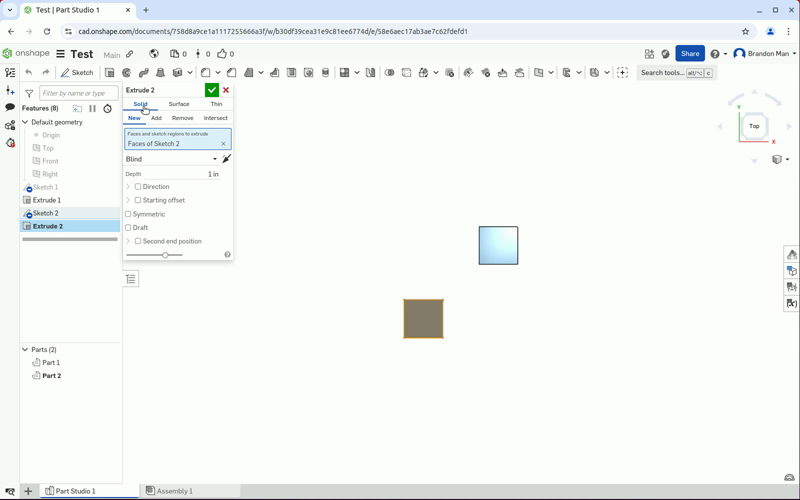
click(143, 106)
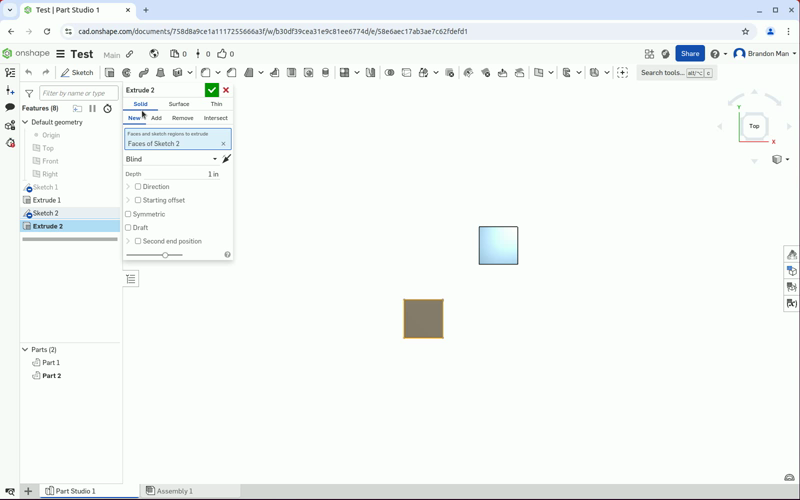
mouse_move(137, 120)
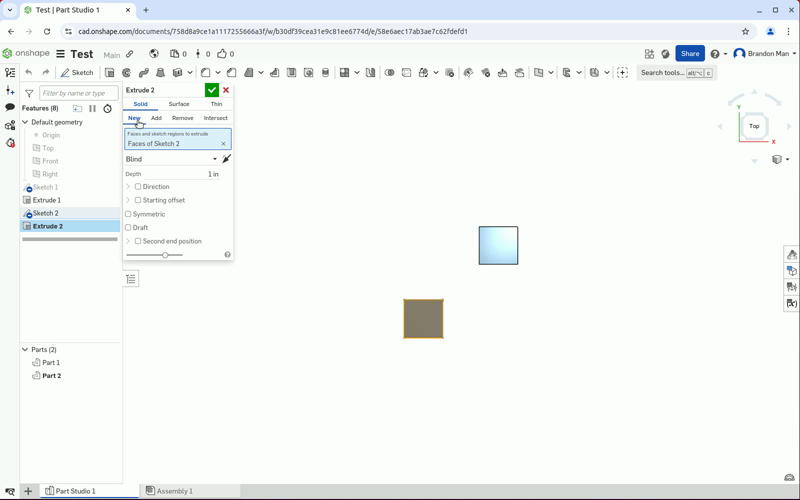
click(137, 120)
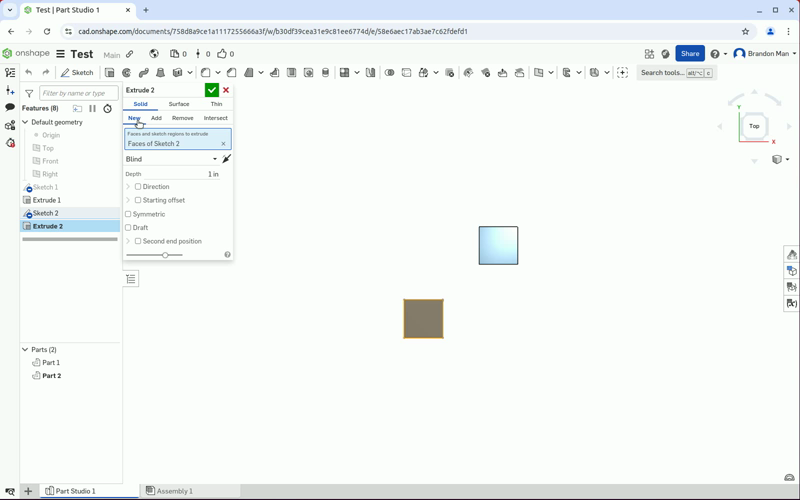
key(tab, 4)
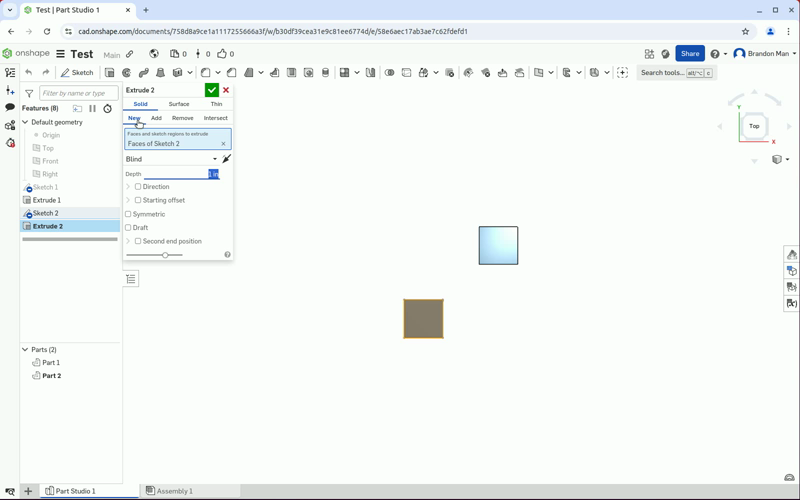
text(7.703)
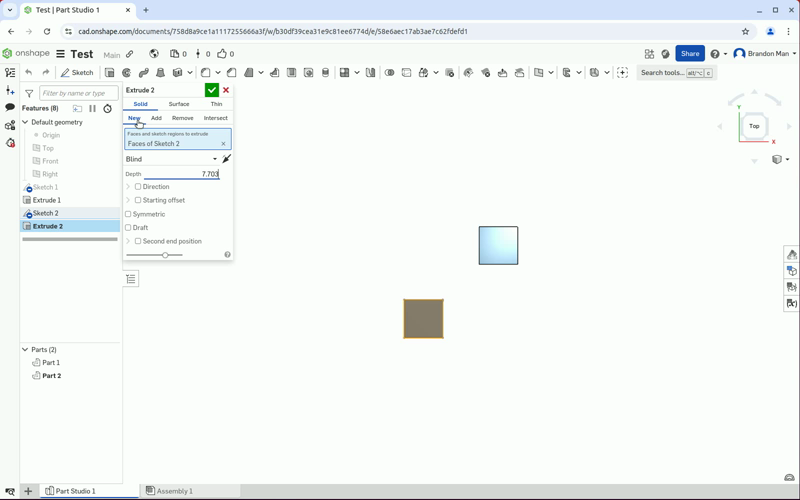
key(enter)
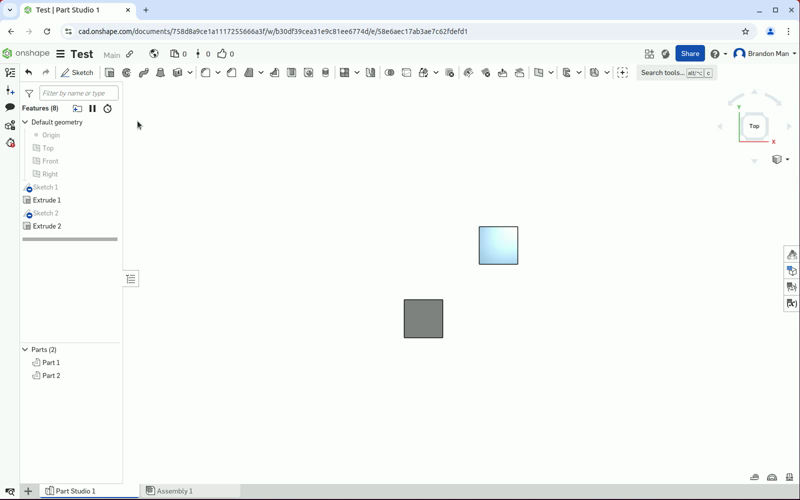
key(shift+h)
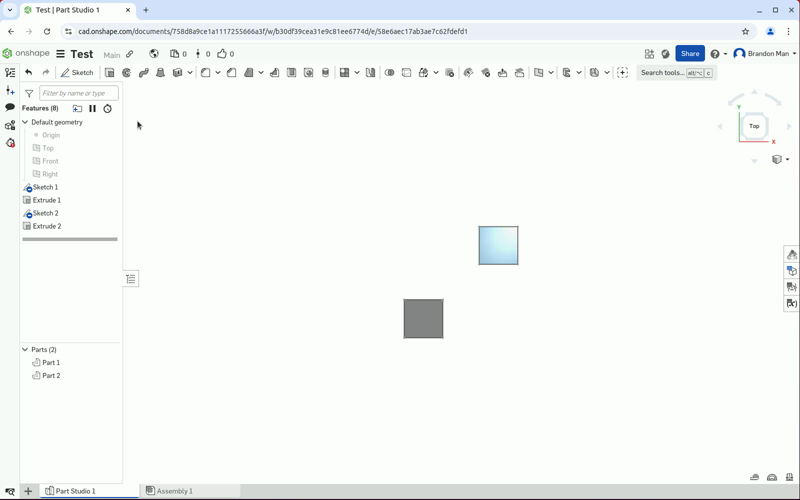
key(shift+h)
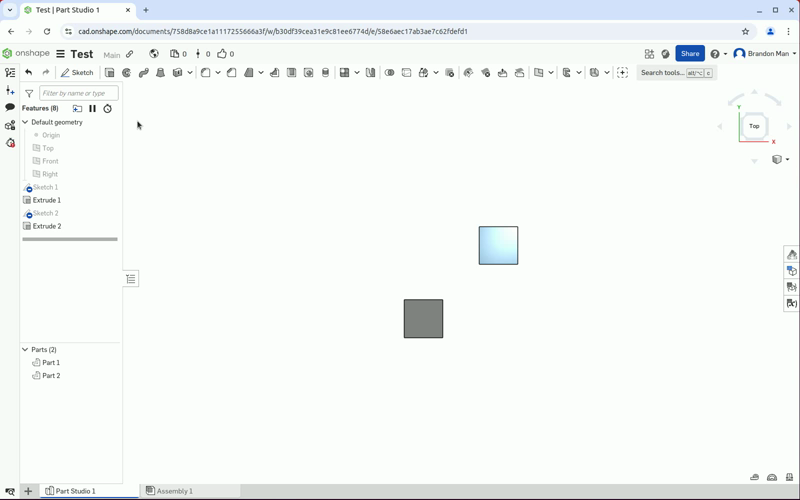
mouse_move(73, 189)
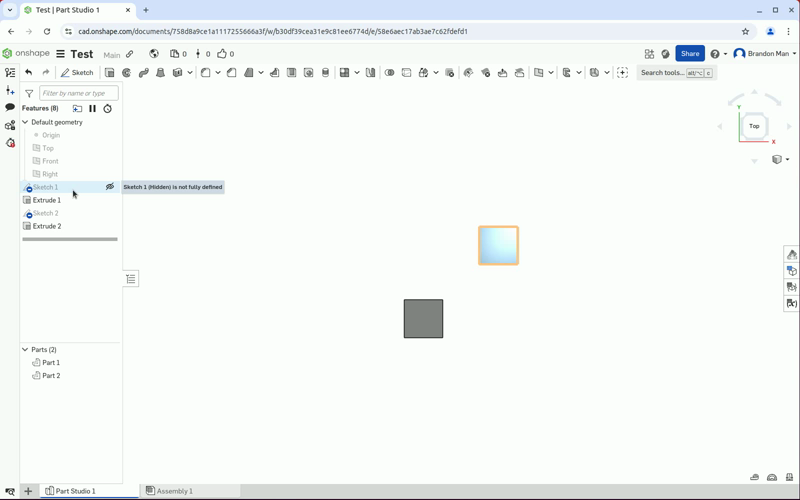
click(73, 189)
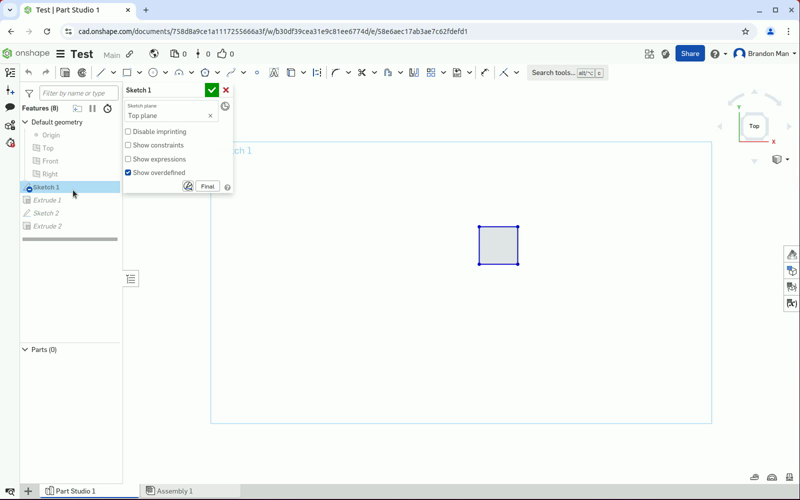
mouse_move(229, 92)
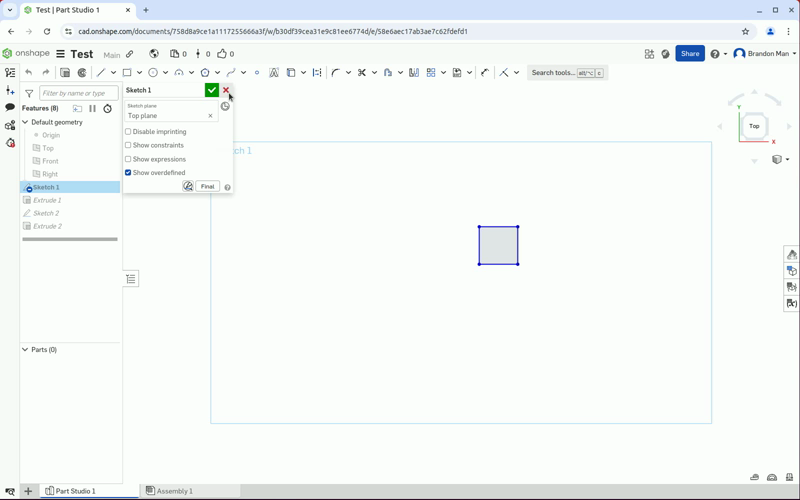
click(229, 92)
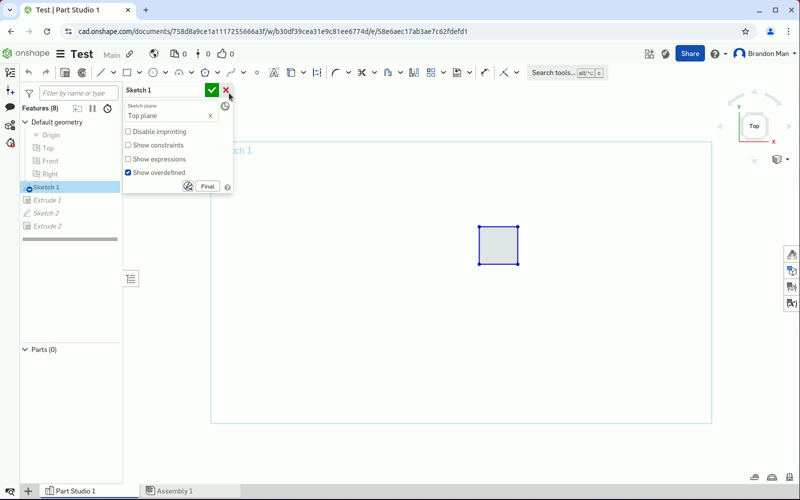
key(shift+s)
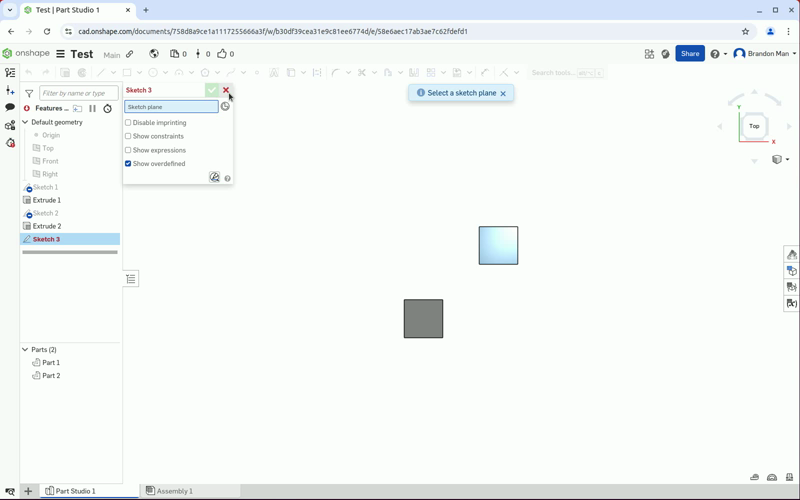
mouse_move(73, 150)
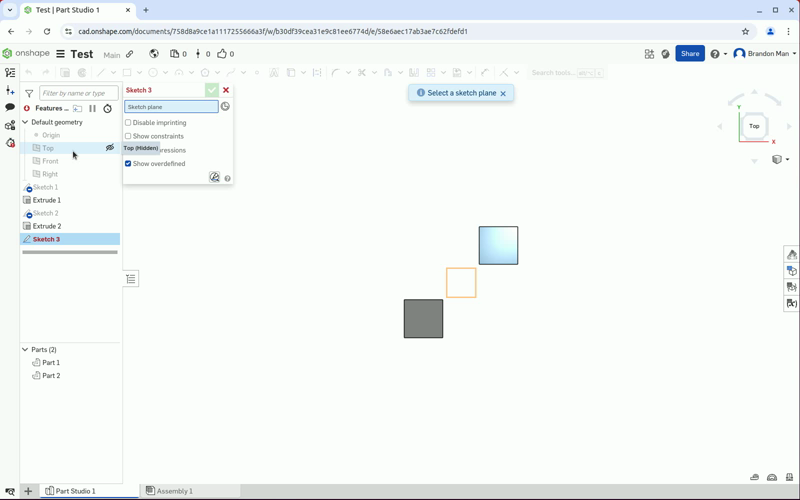
click(73, 150)
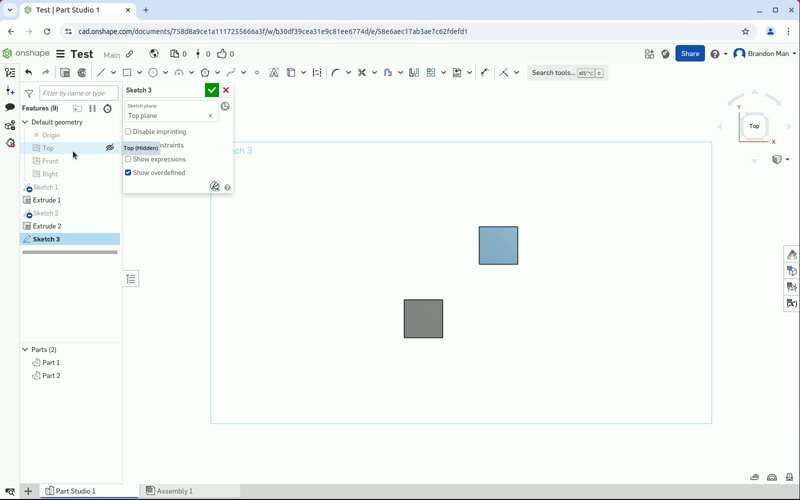
mouse_move(73, 352)
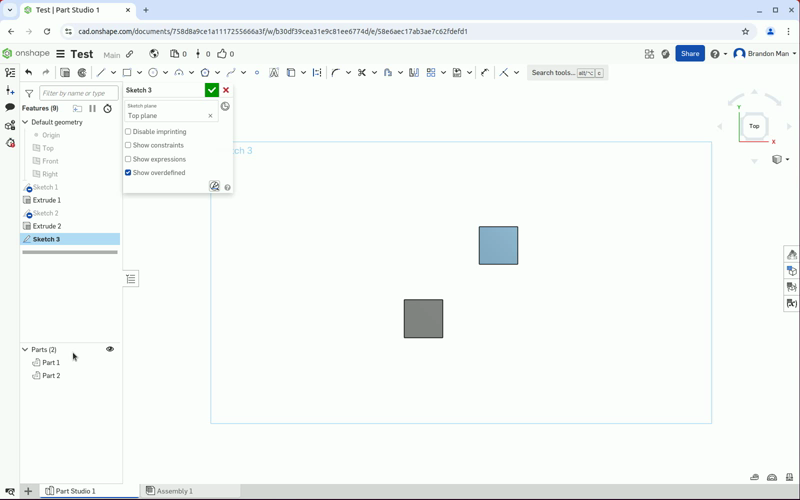
key(y)
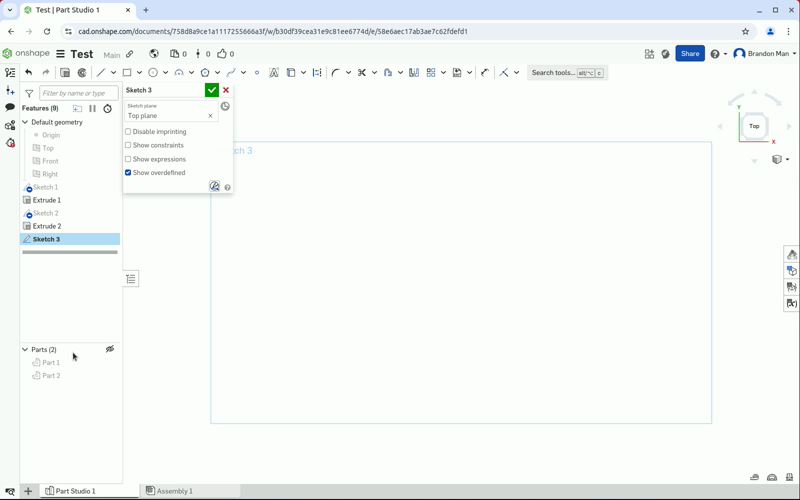
key(l)
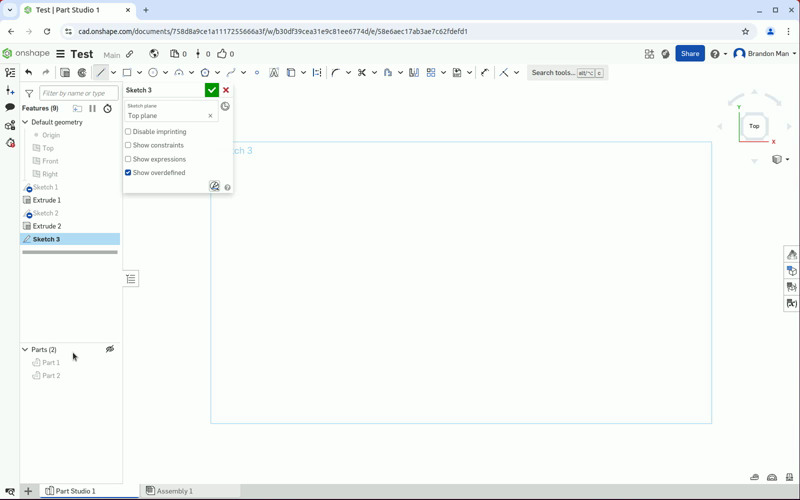
key_down(shift)
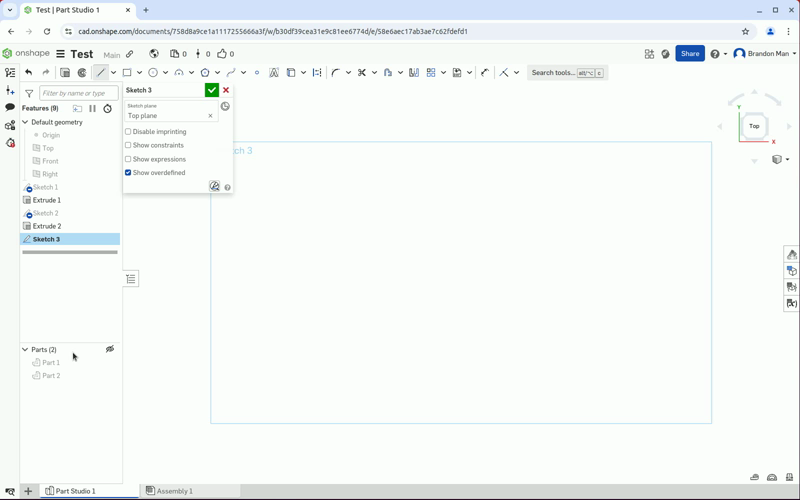
mouse_move(441, 301)
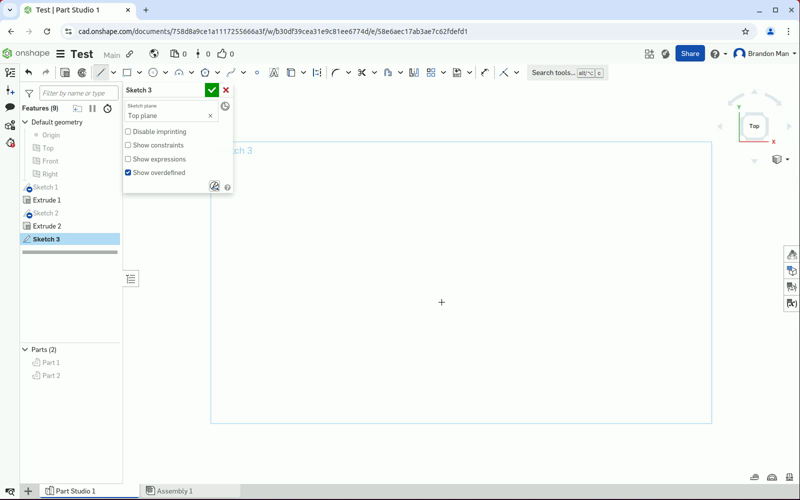
click(441, 301)
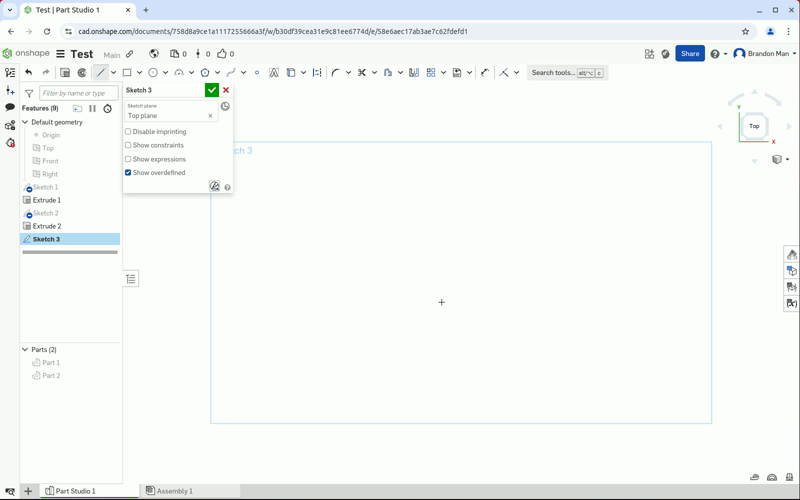
key_up(shift)
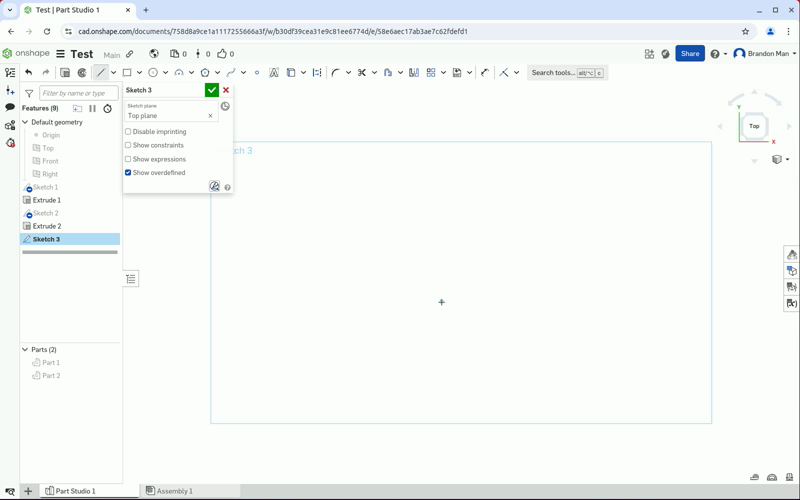
key_down(shift)
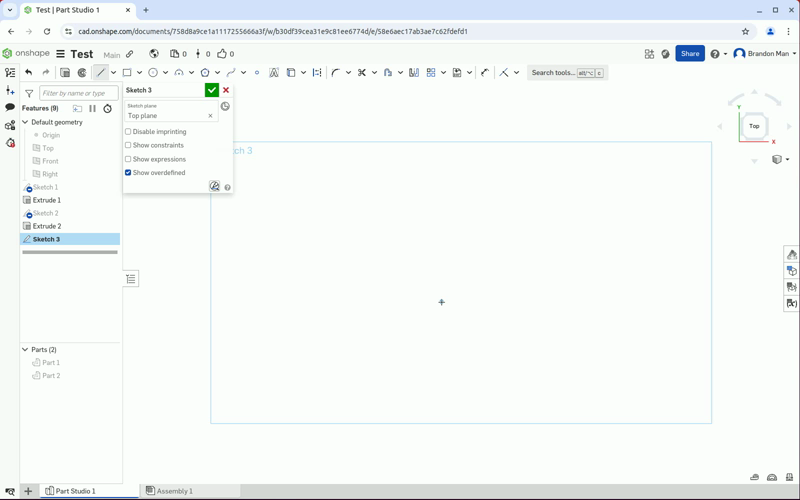
mouse_move(471, 301)
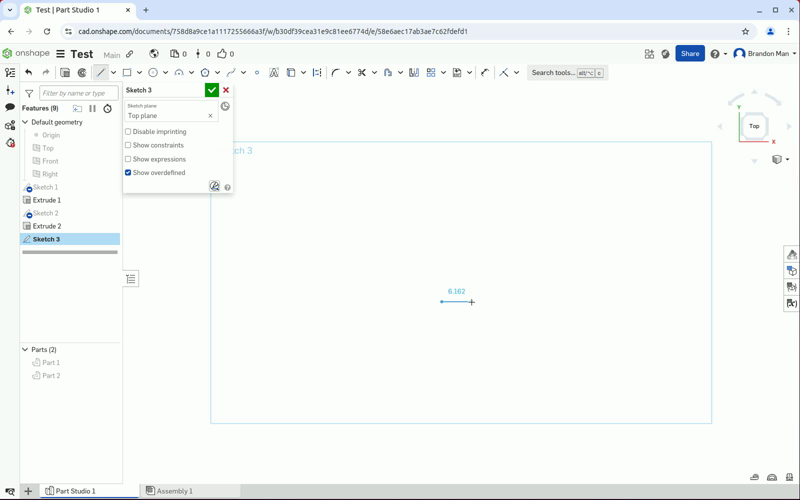
mouse_move(480, 301)
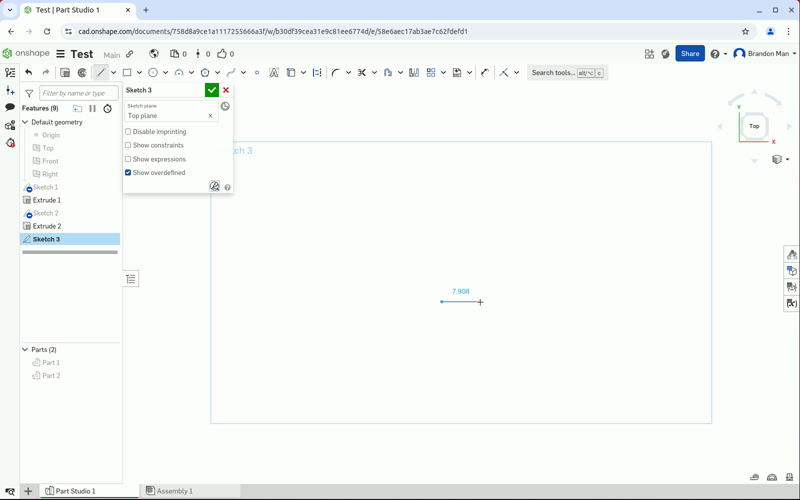
click(480, 301)
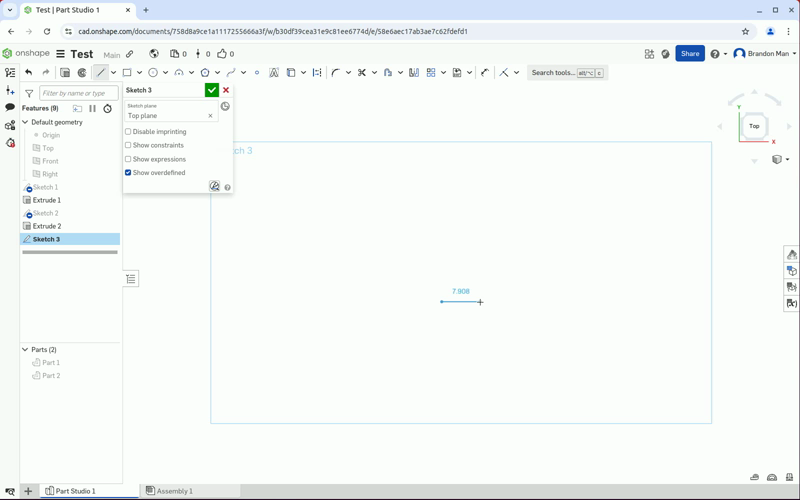
key_up(shift)
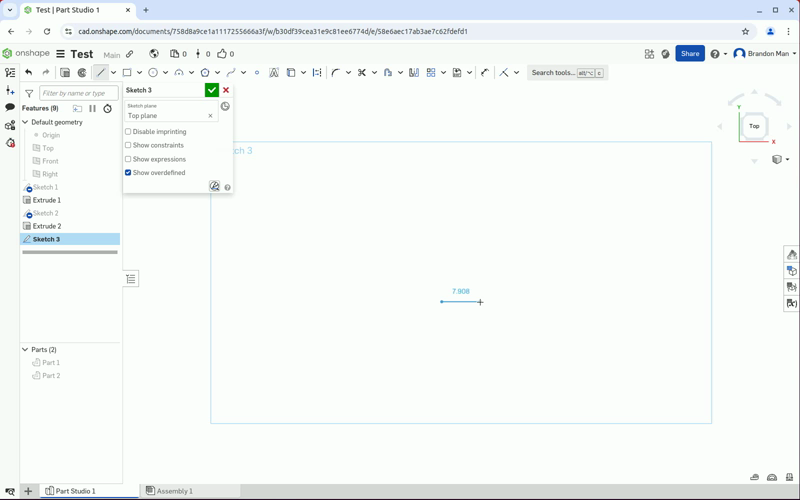
key_down(shift)
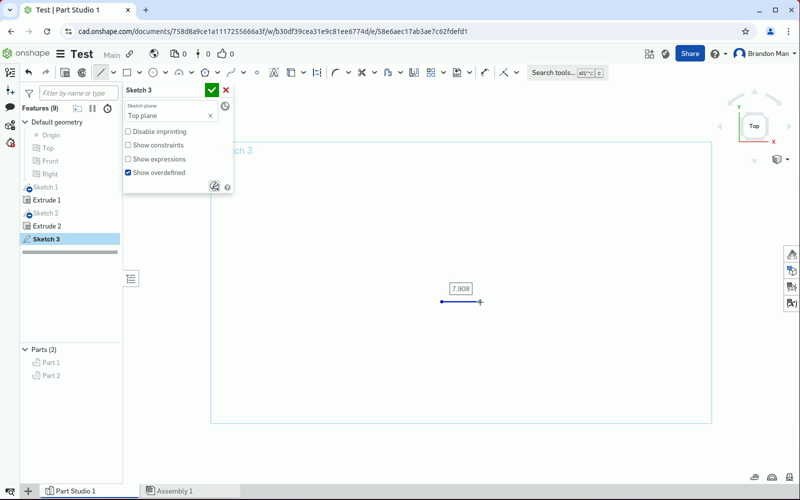
mouse_move(510, 301)
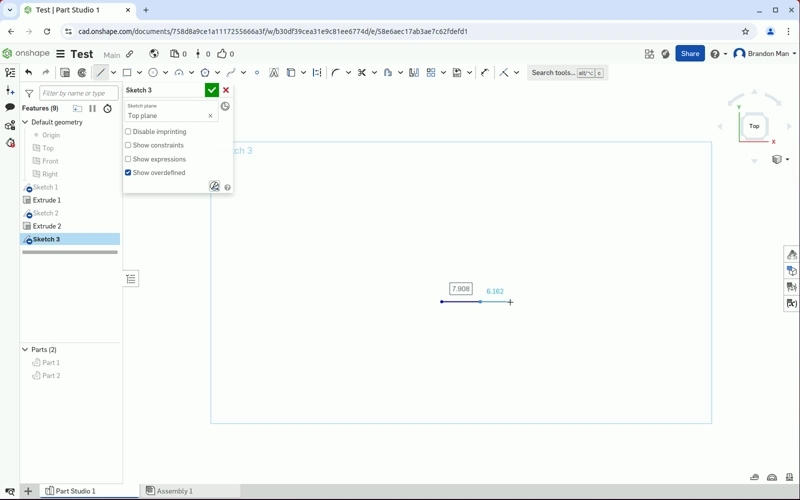
mouse_move(480, 263)
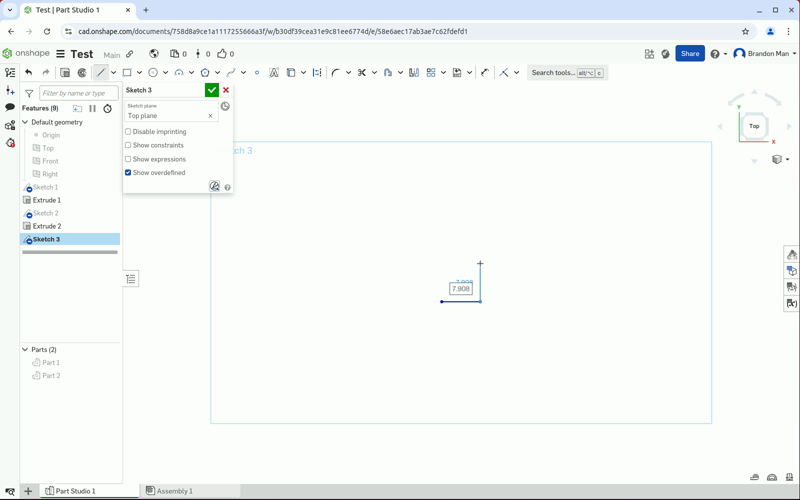
click(480, 263)
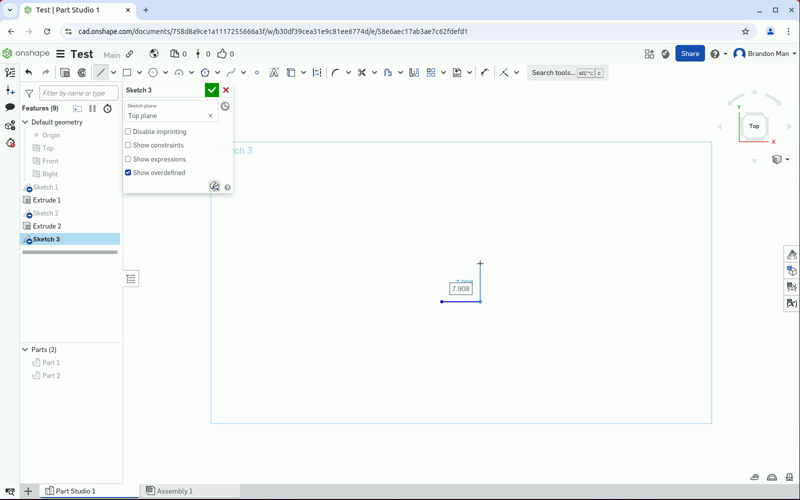
key_up(shift)
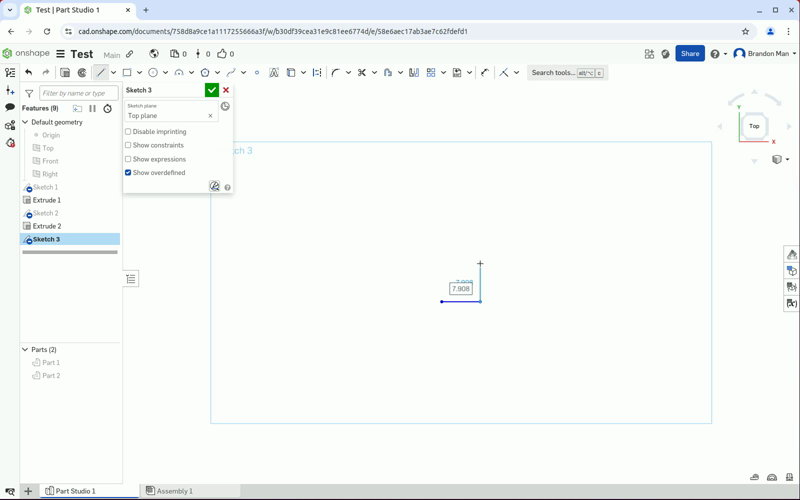
key_down(shift)
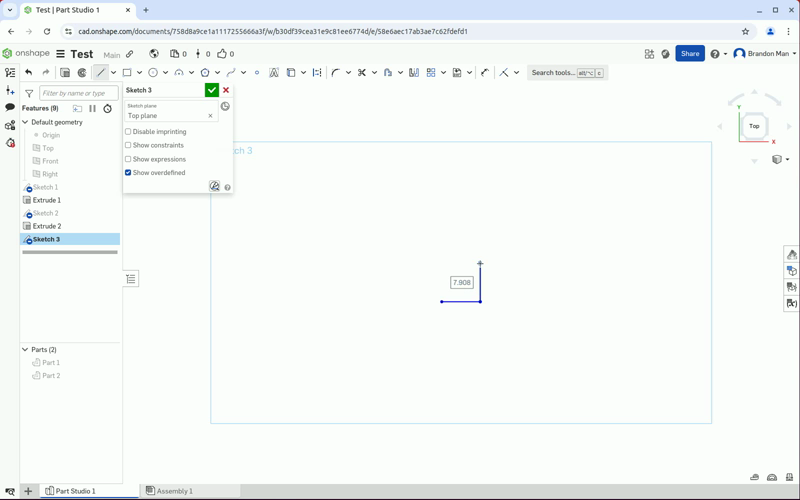
mouse_move(510, 263)
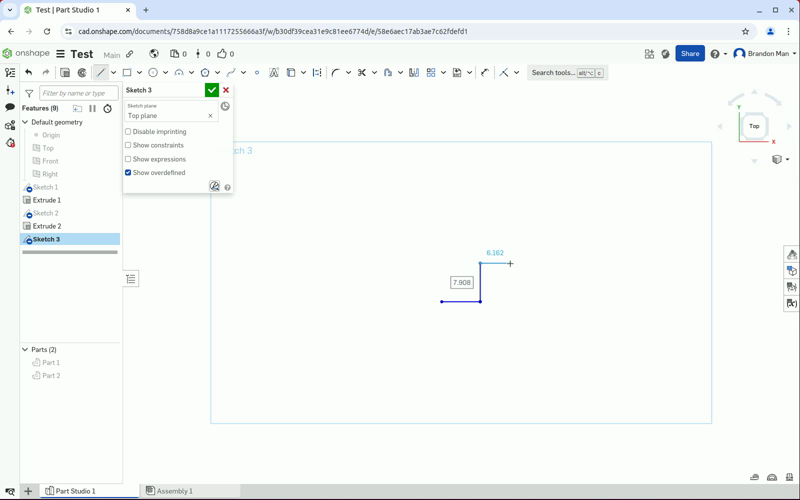
mouse_move(442, 263)
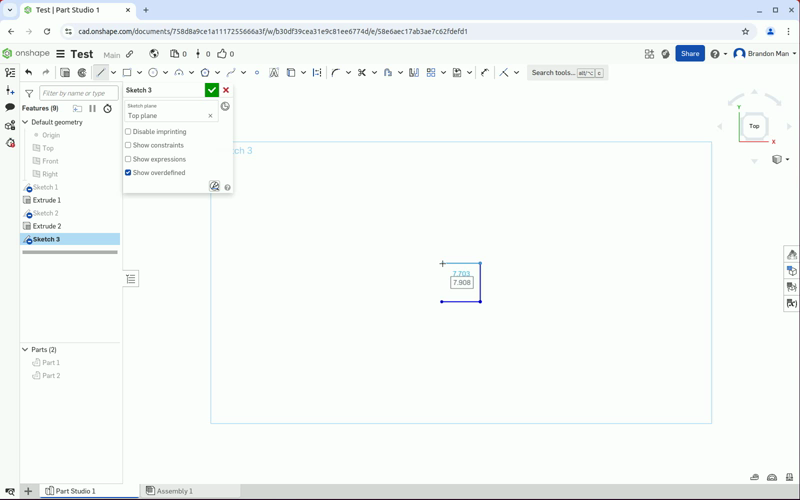
click(442, 263)
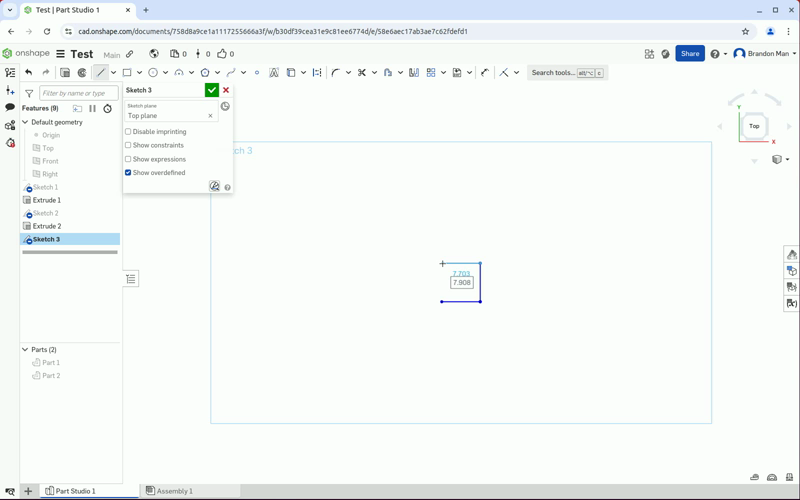
key_up(shift)
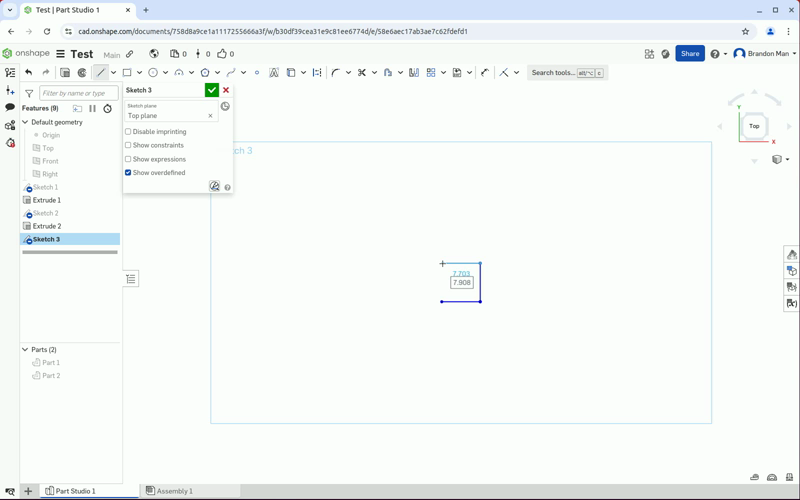
key_down(shift)
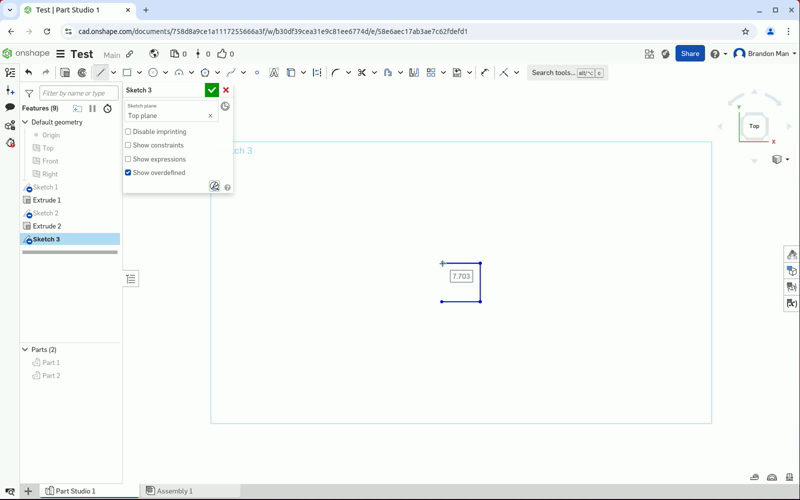
mouse_move(472, 263)
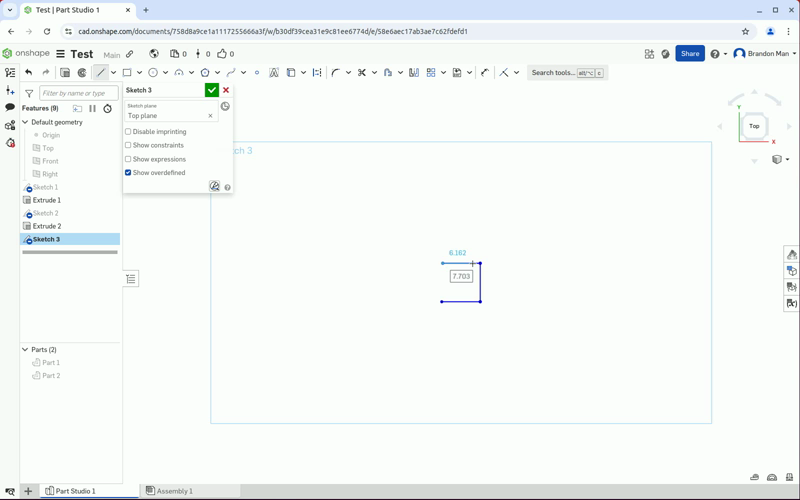
mouse_move(442, 264)
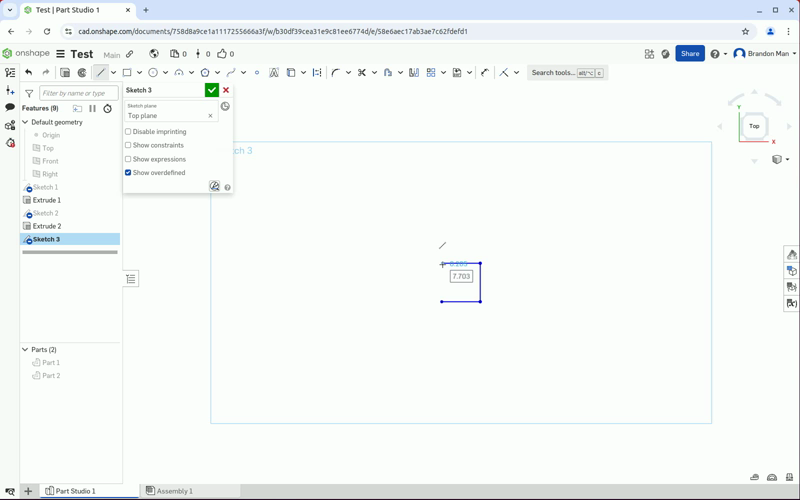
scroll(6)
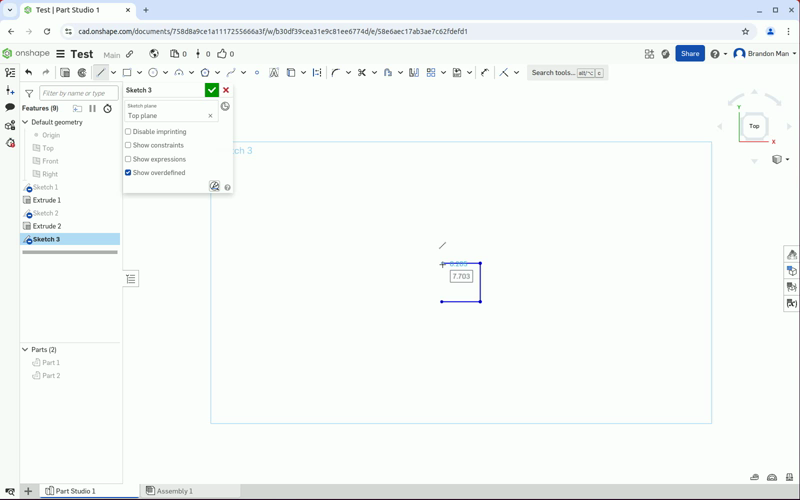
scroll(6)
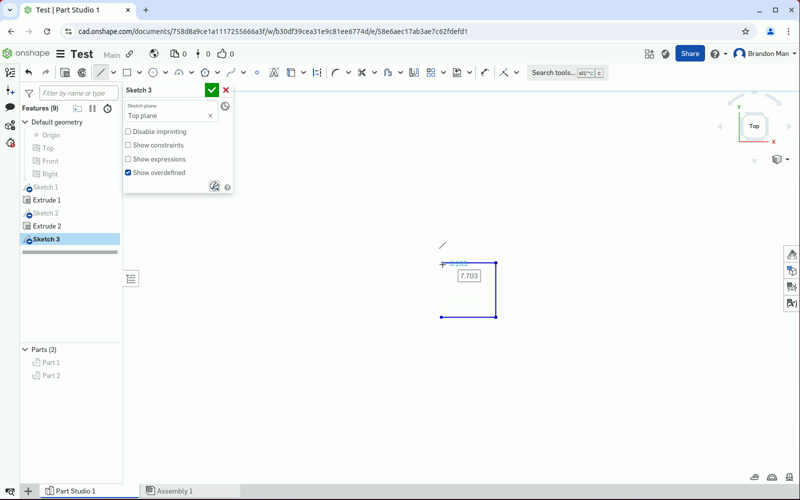
scroll(6)
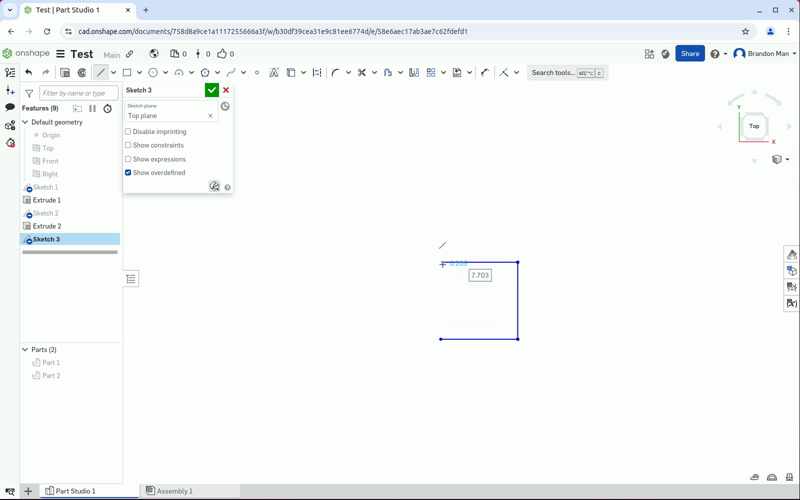
scroll(6)
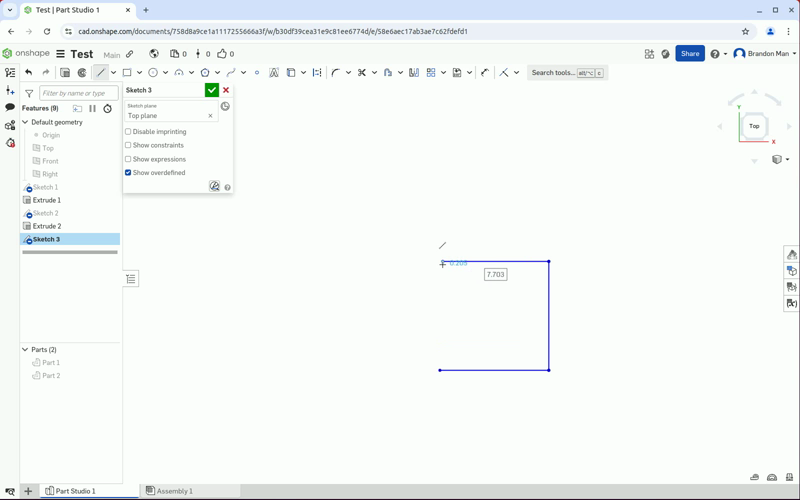
scroll(6)
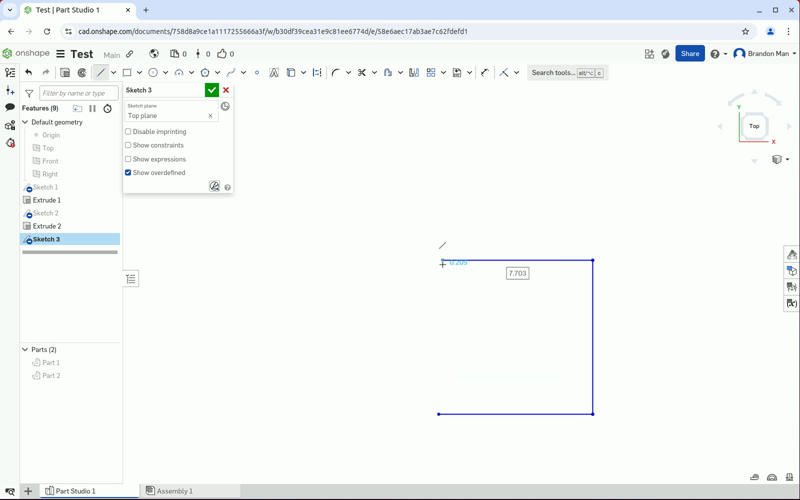
scroll(6)
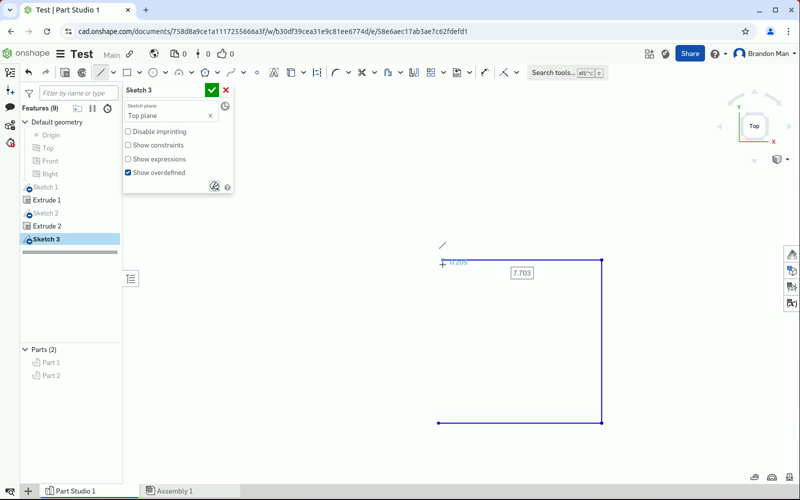
scroll(6)
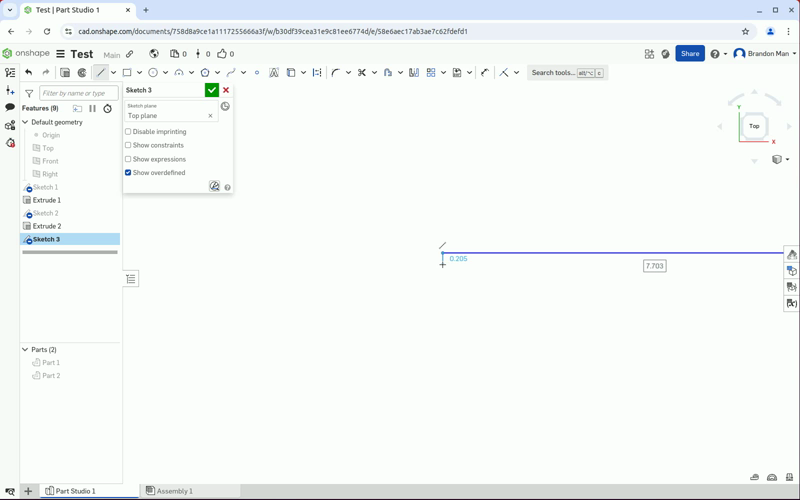
click(442, 264)
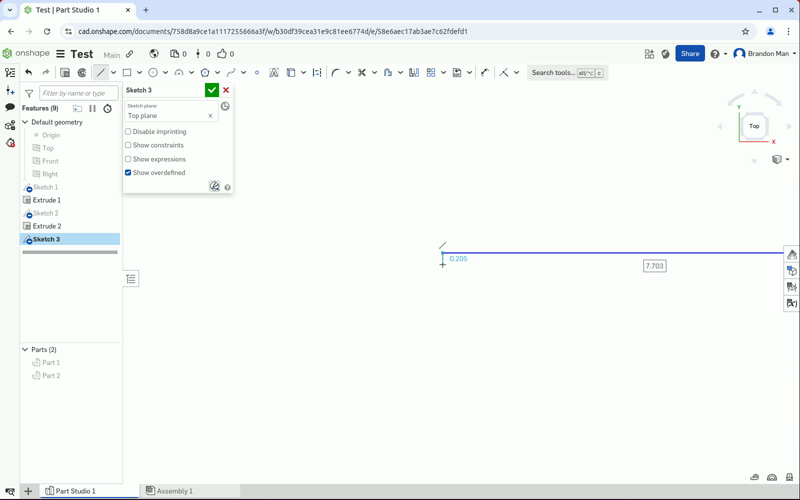
scroll(-6)
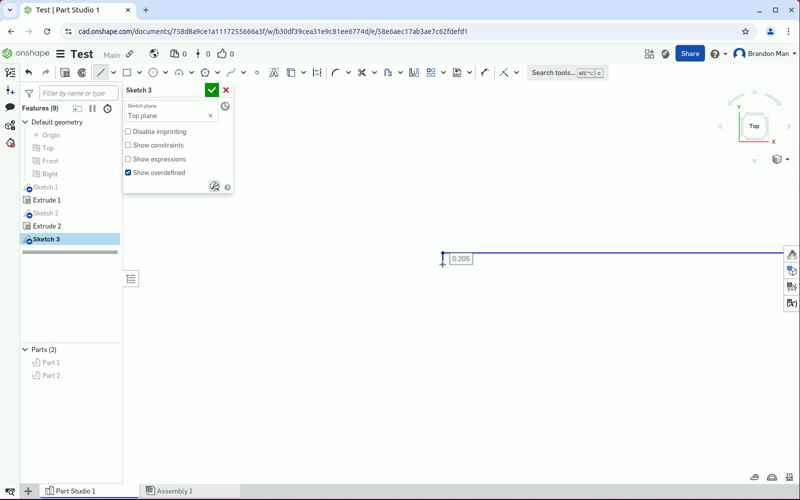
scroll(-6)
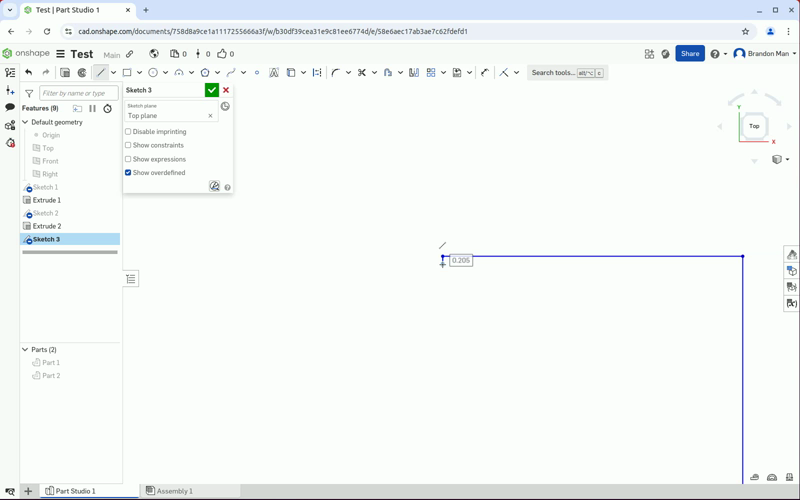
scroll(-6)
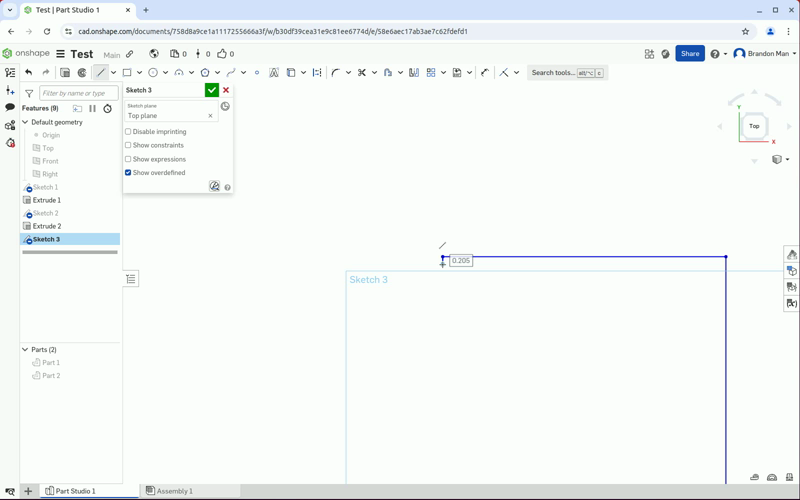
scroll(-6)
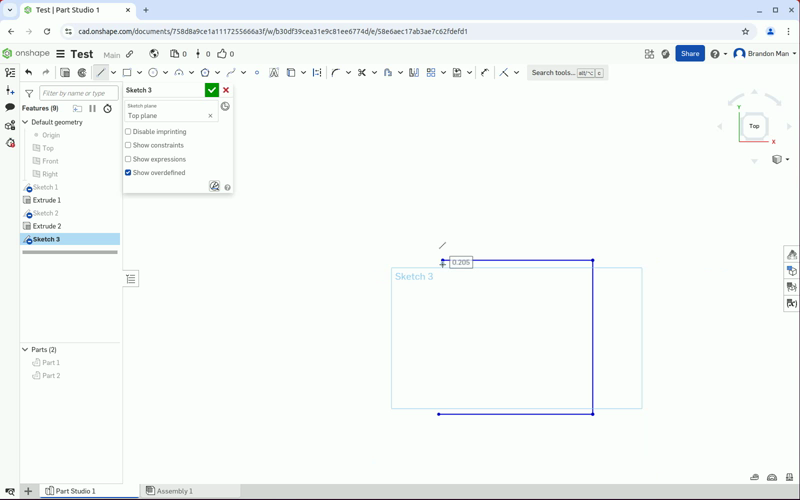
scroll(-6)
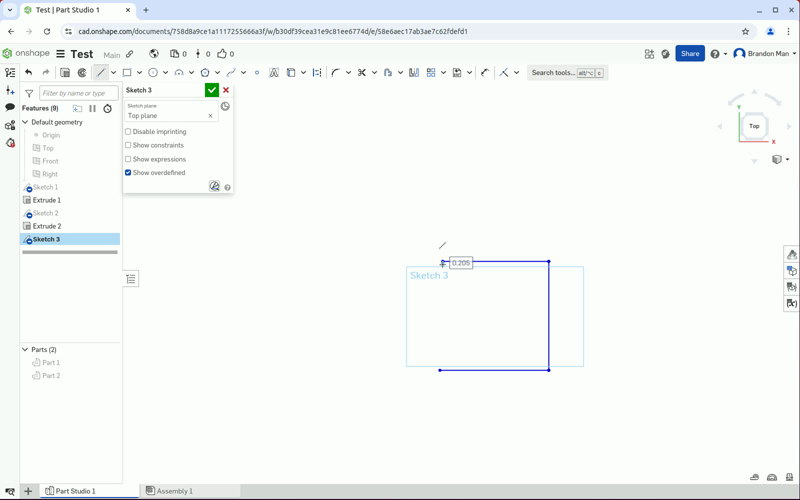
scroll(-6)
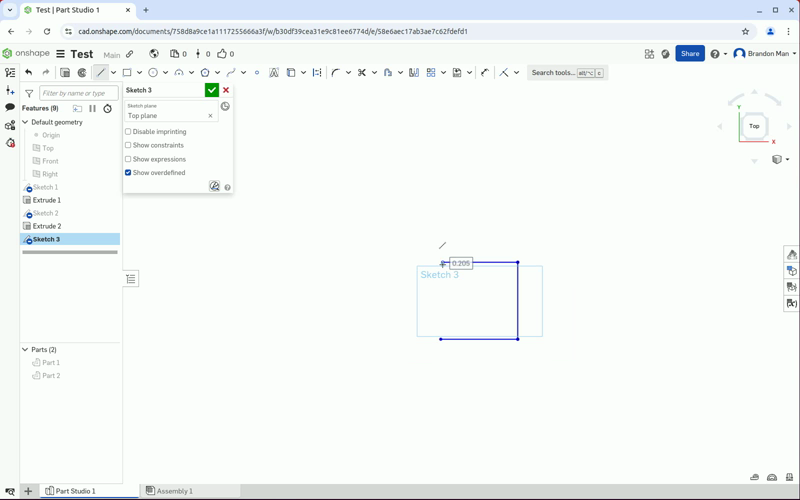
scroll(-6)
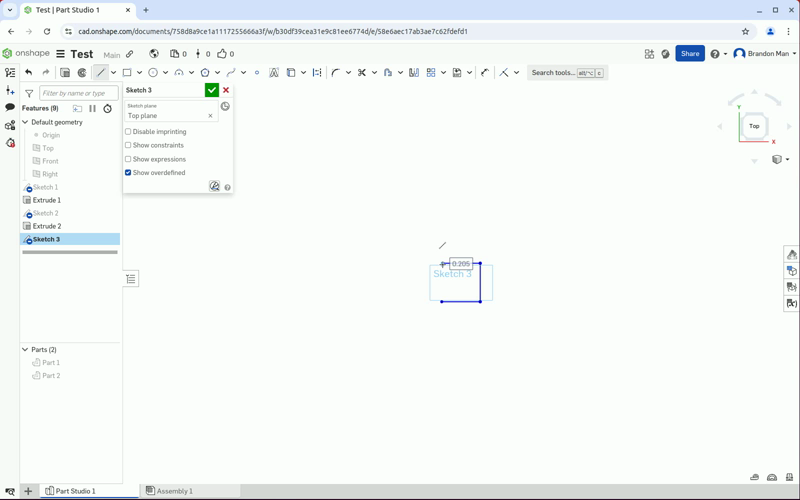
key_up(shift)
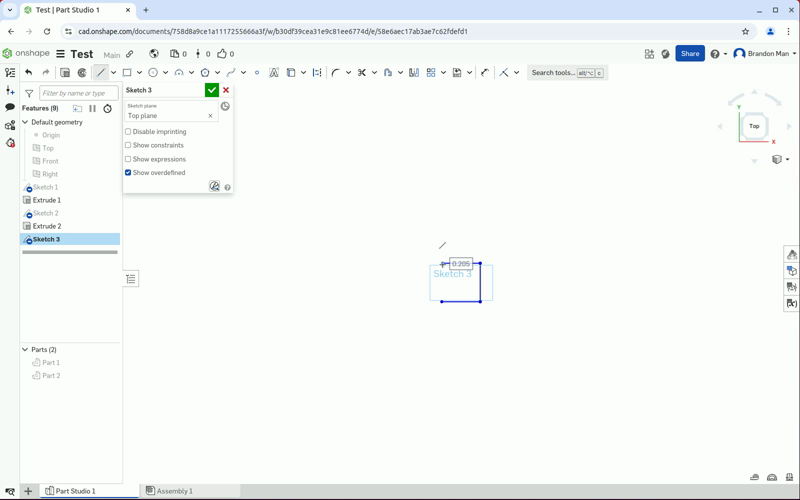
key_down(shift)
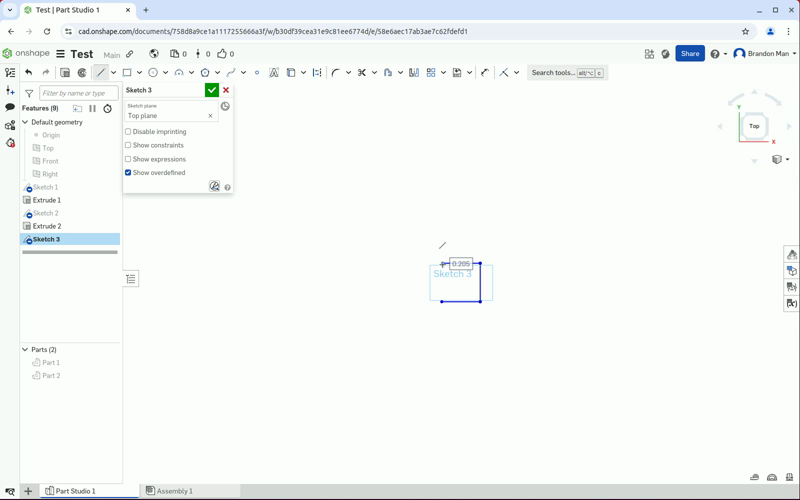
mouse_move(472, 264)
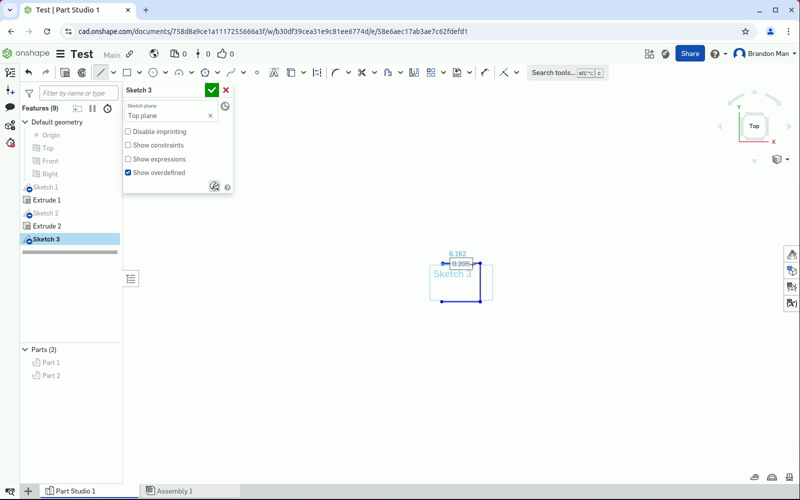
mouse_move(441, 264)
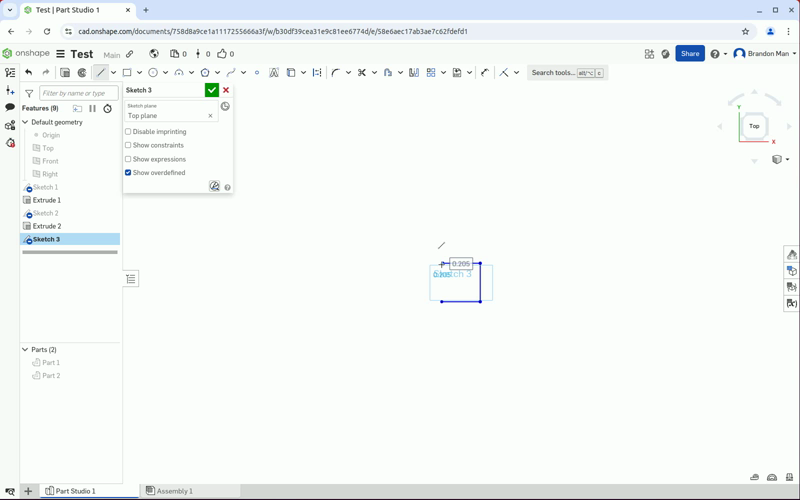
scroll(6)
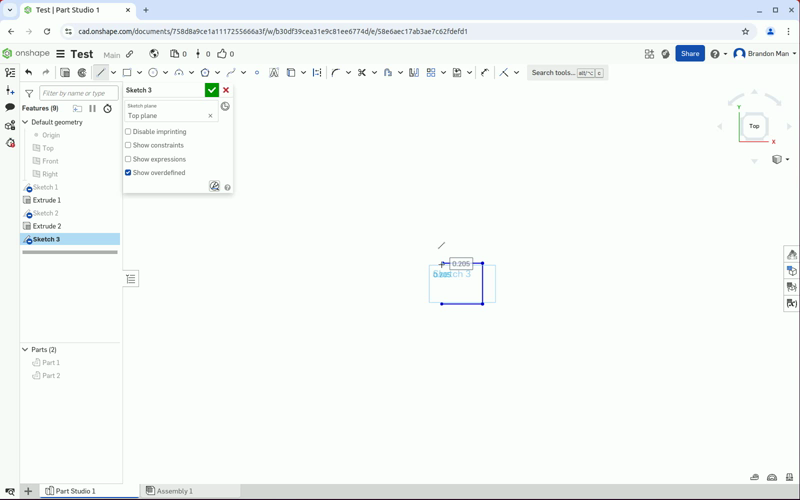
scroll(6)
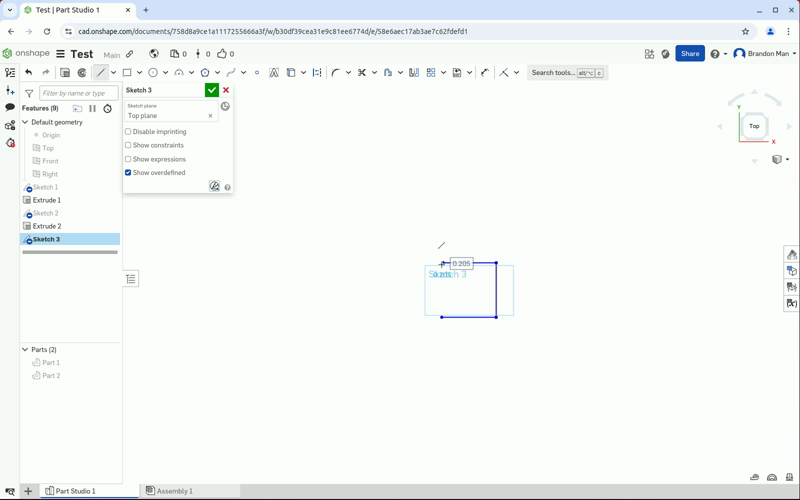
scroll(6)
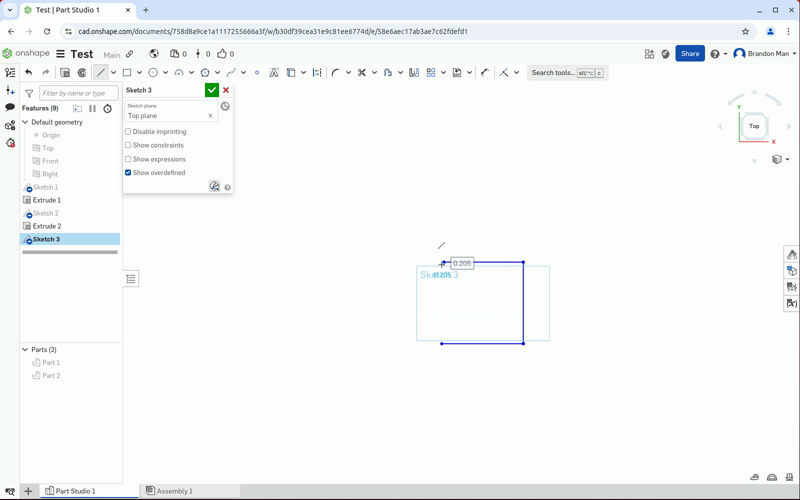
scroll(6)
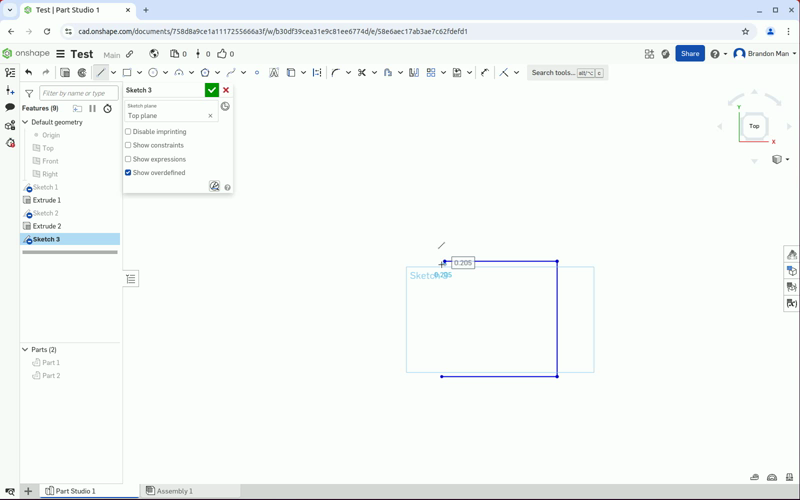
scroll(6)
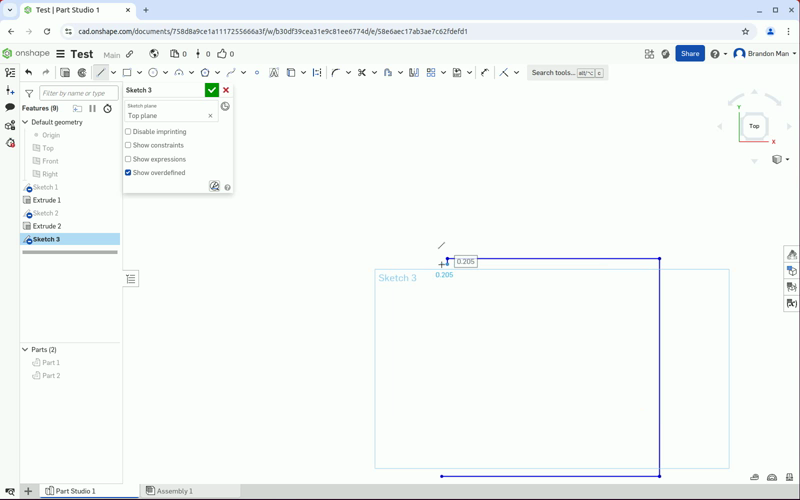
scroll(6)
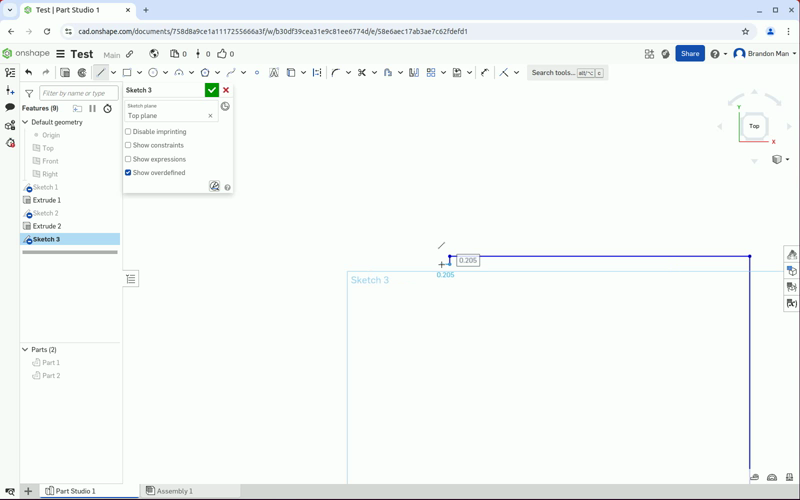
scroll(6)
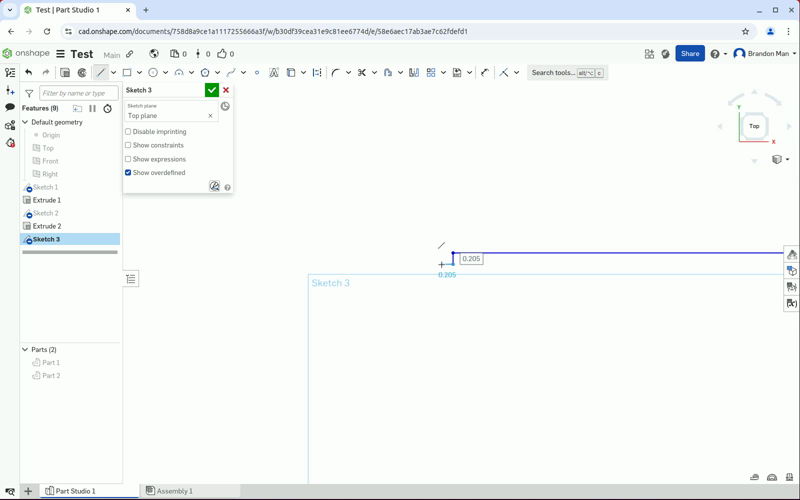
click(441, 264)
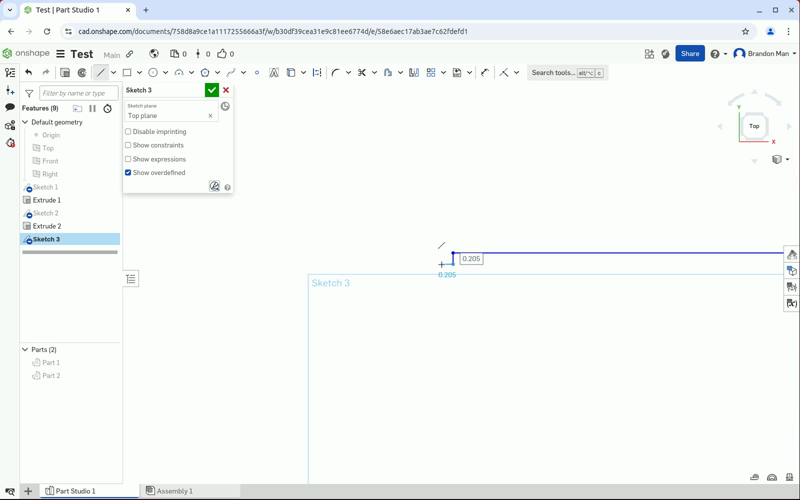
scroll(-6)
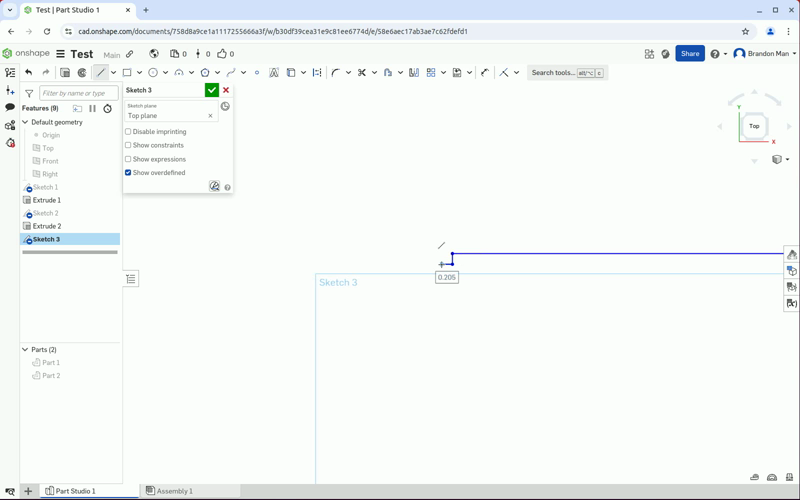
scroll(-6)
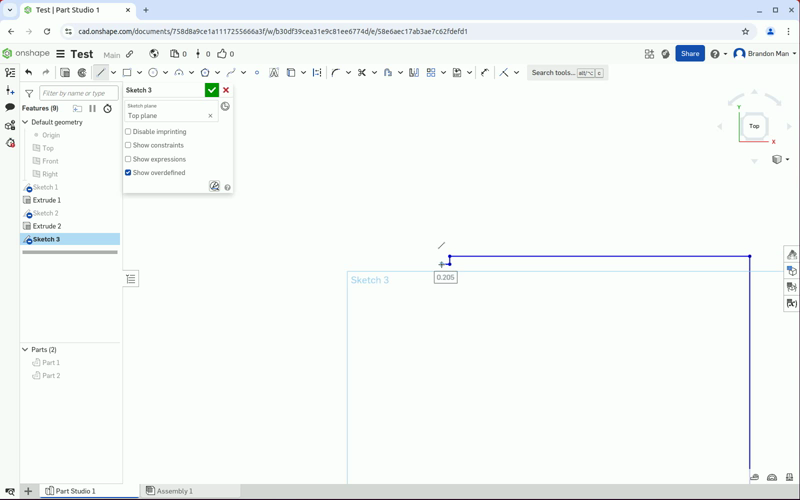
scroll(-6)
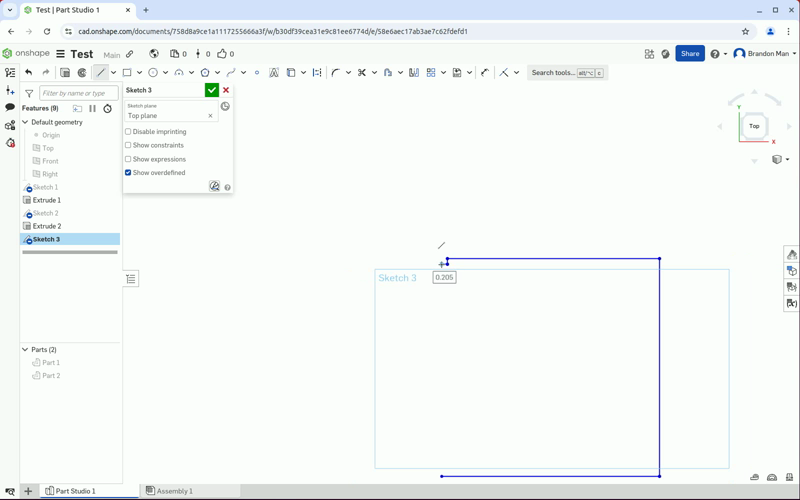
scroll(-6)
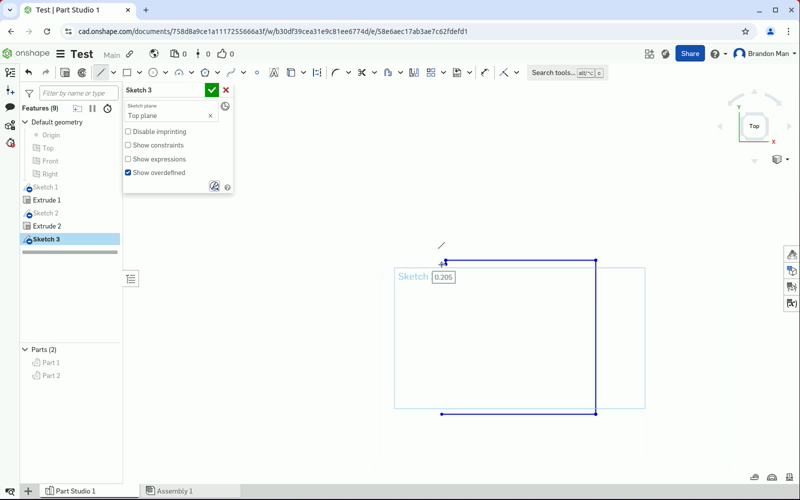
scroll(-6)
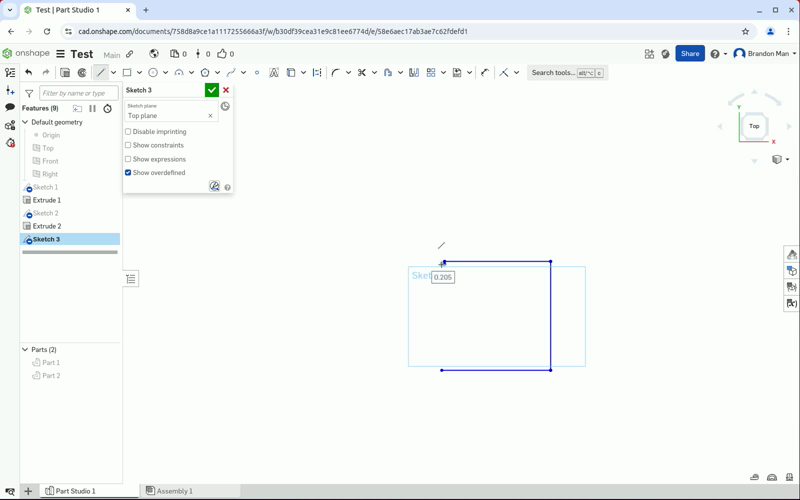
scroll(-6)
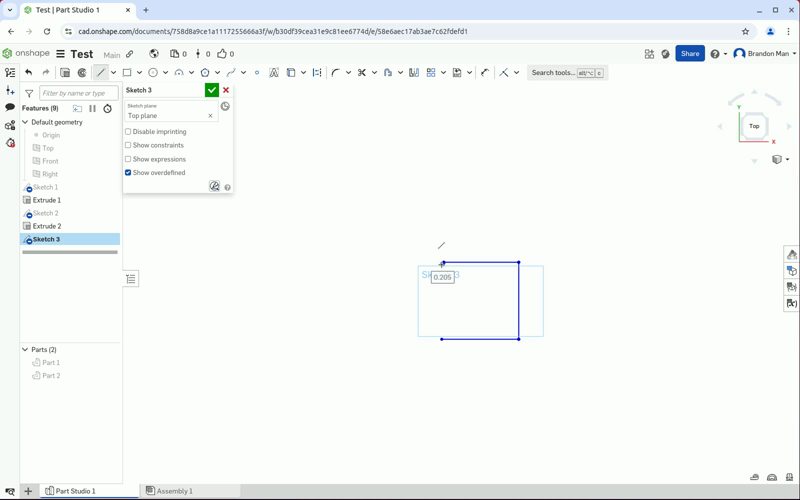
scroll(-6)
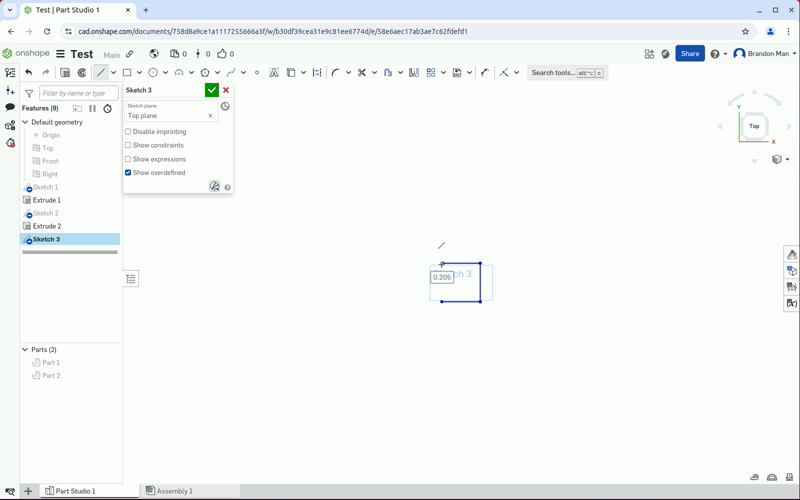
key_up(shift)
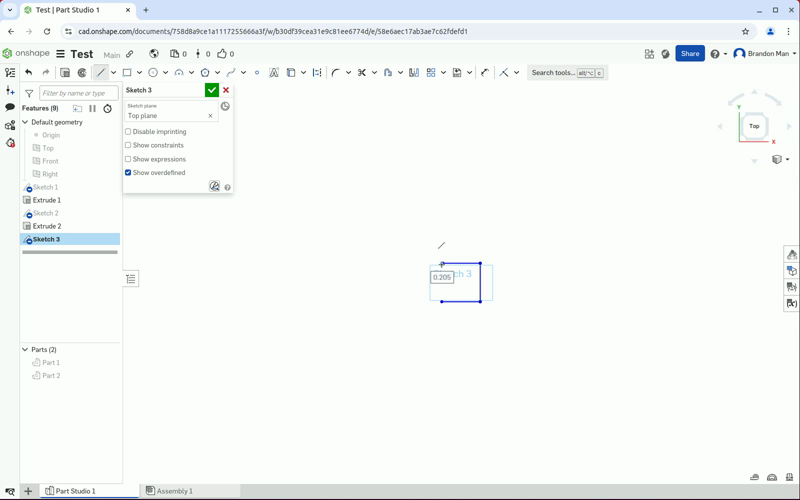
key_down(shift)
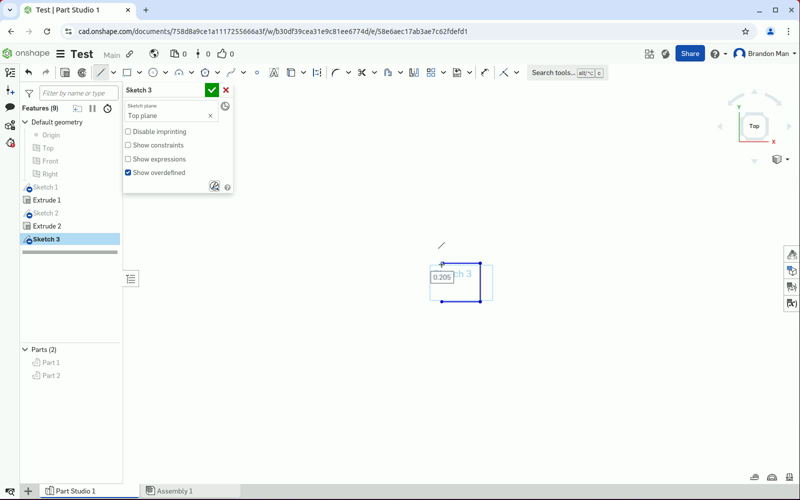
mouse_move(471, 264)
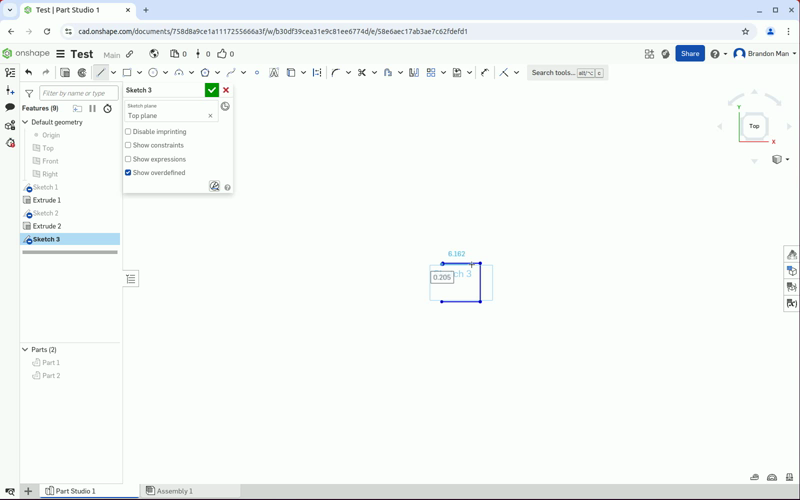
mouse_move(441, 300)
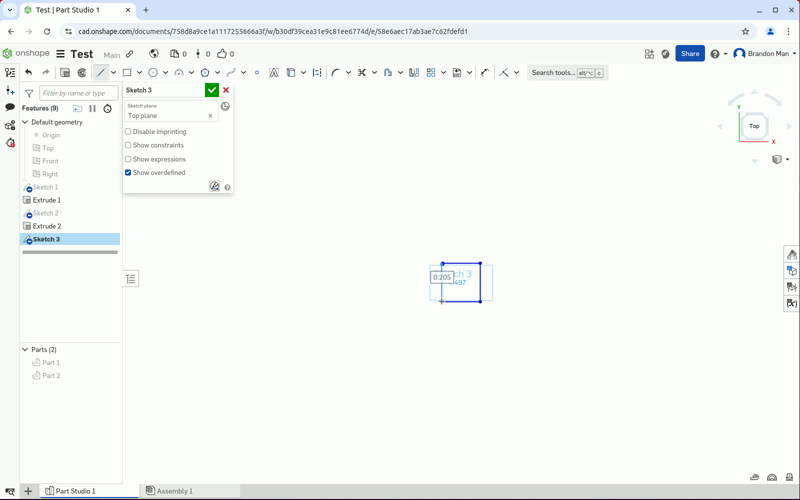
scroll(6)
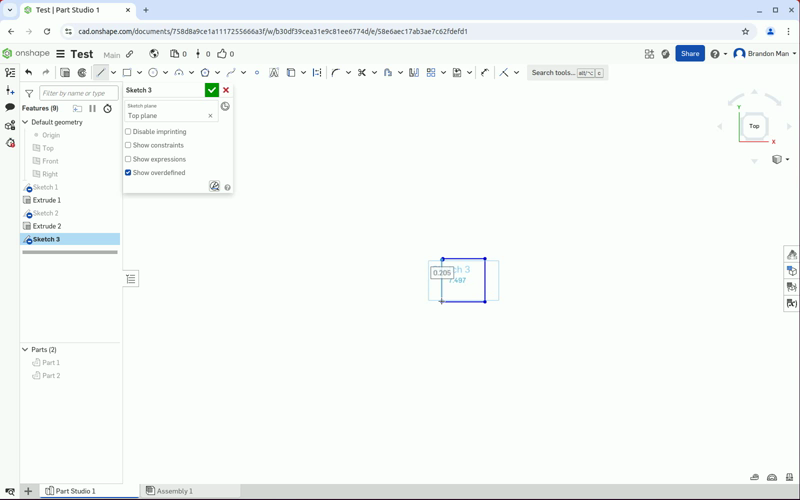
scroll(6)
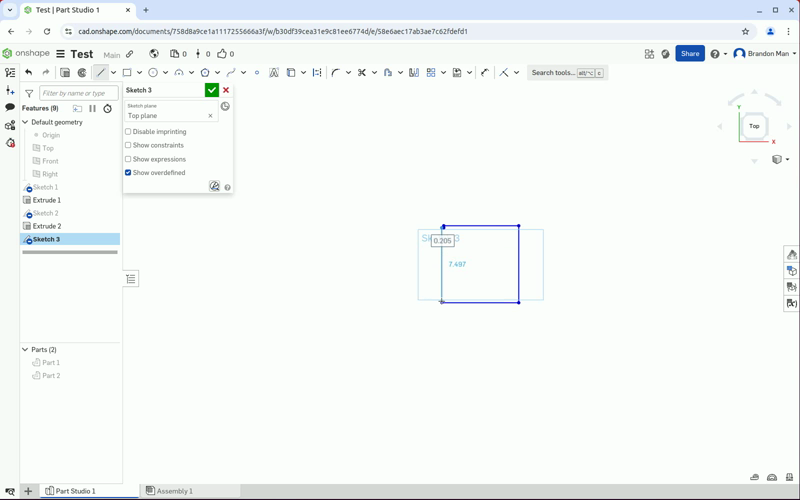
scroll(6)
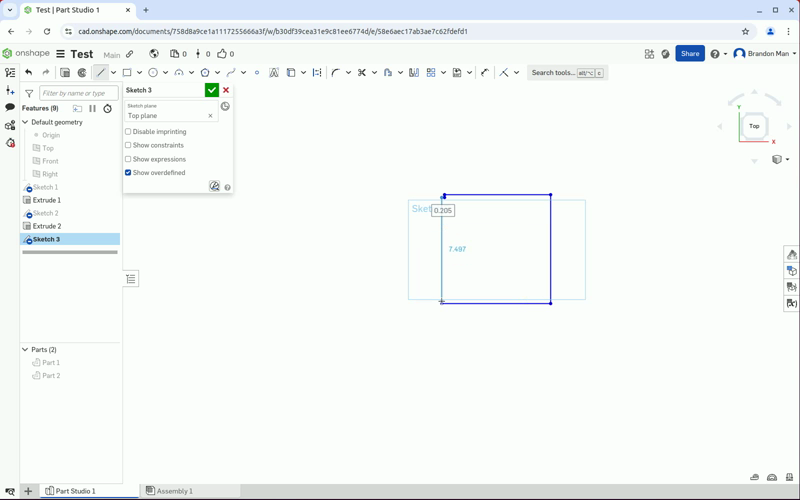
scroll(6)
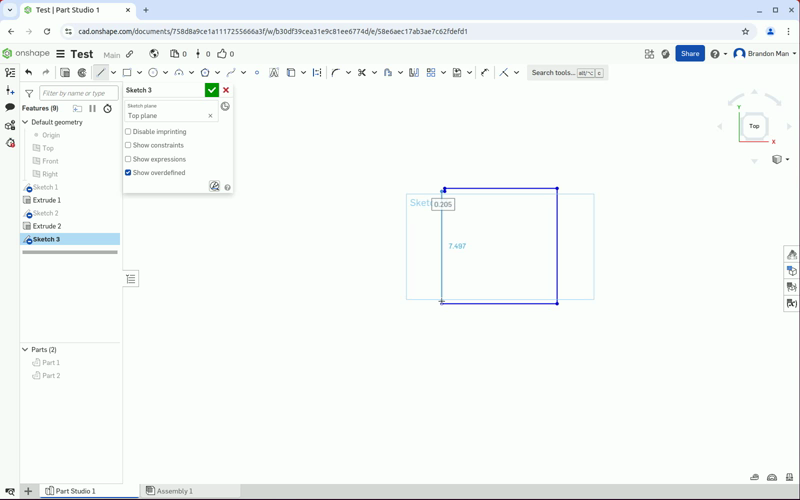
scroll(6)
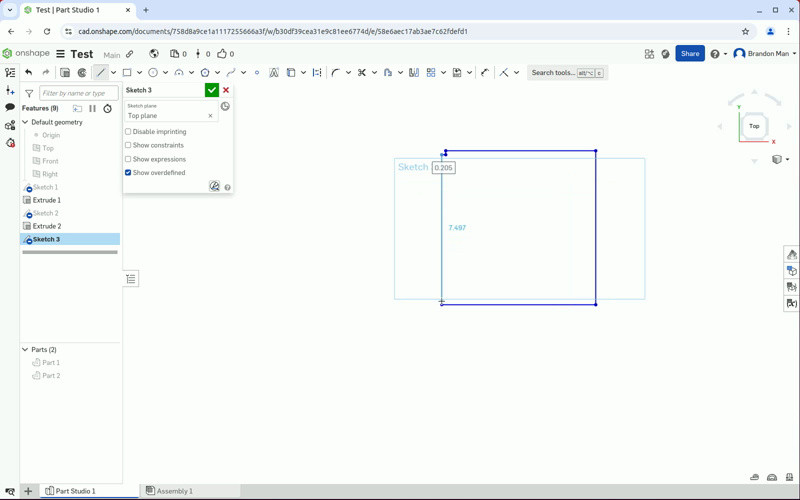
scroll(6)
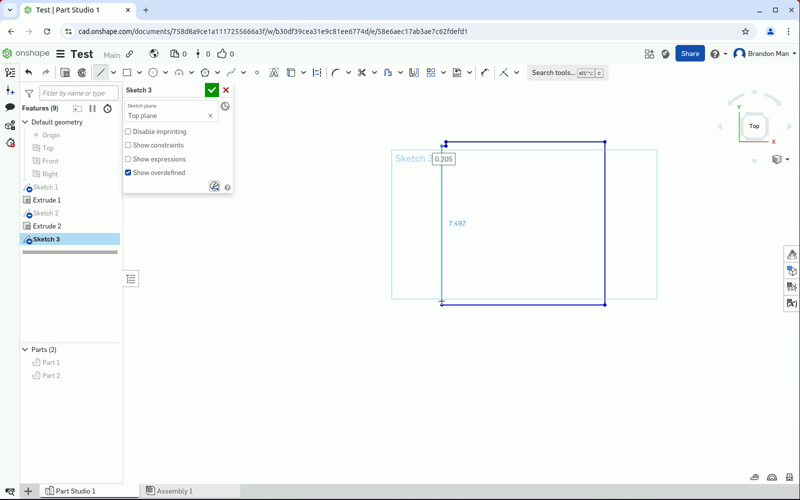
scroll(6)
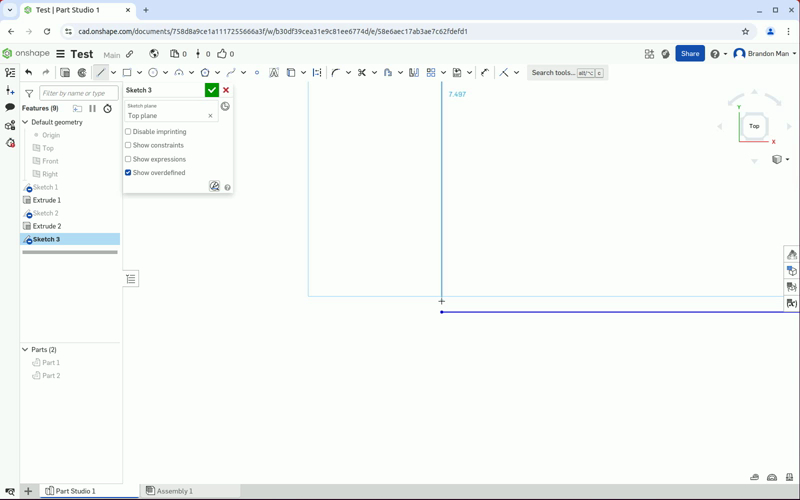
click(441, 300)
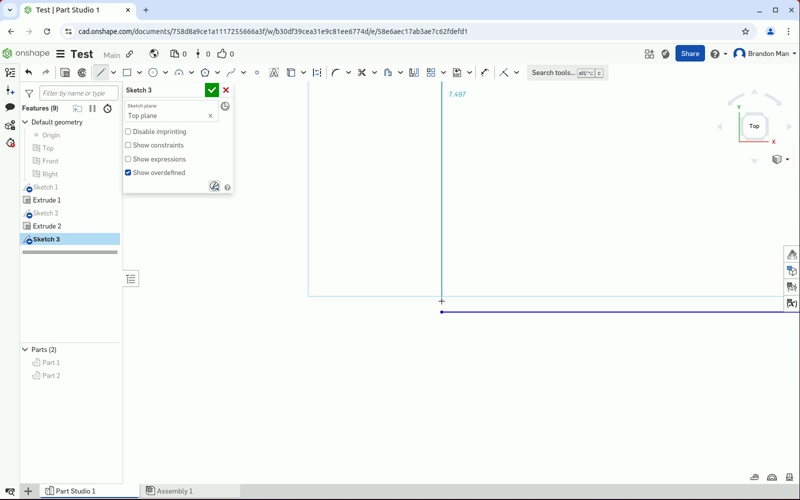
scroll(-6)
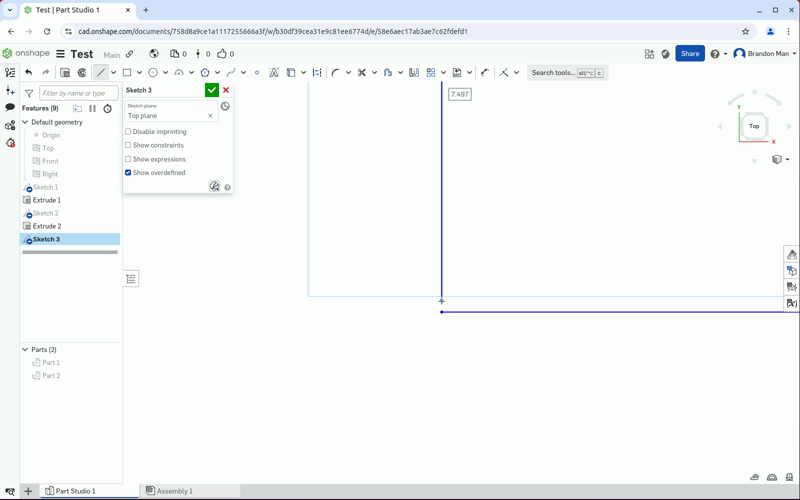
scroll(-6)
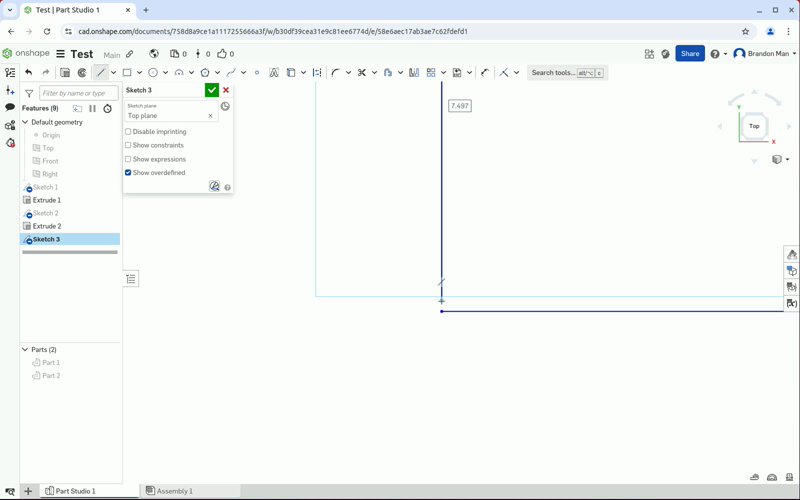
scroll(-6)
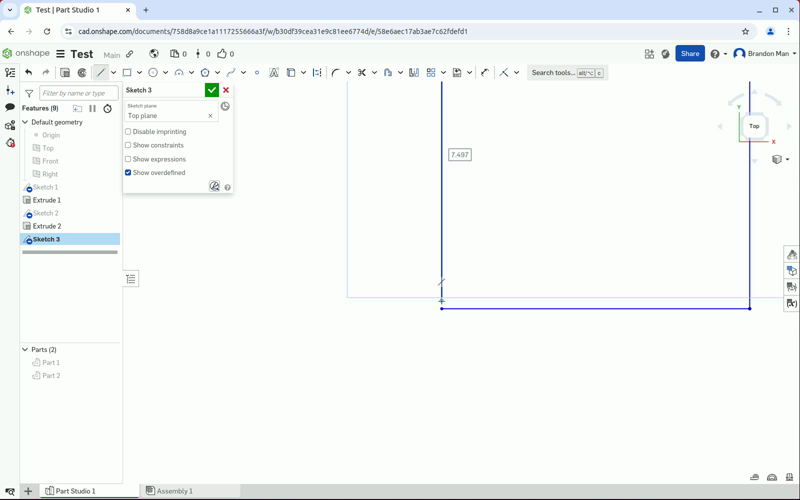
scroll(-6)
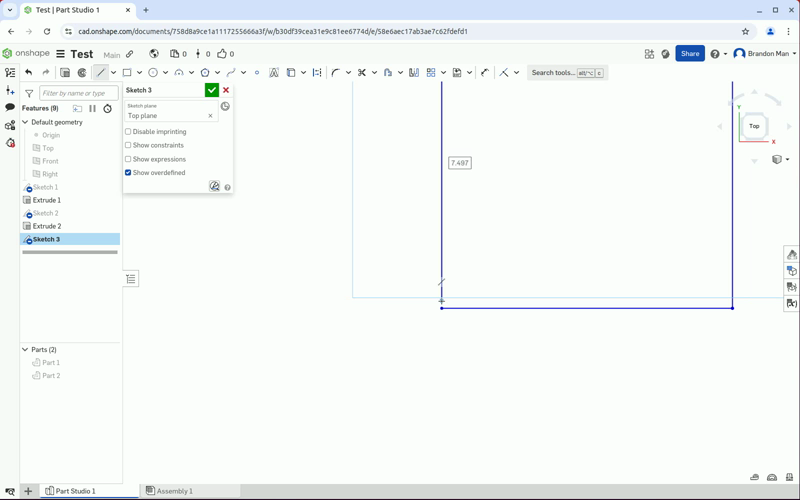
scroll(-6)
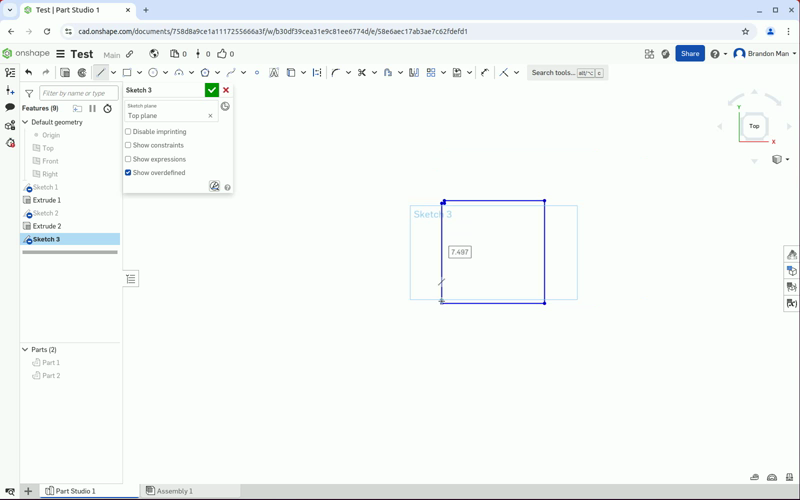
scroll(-6)
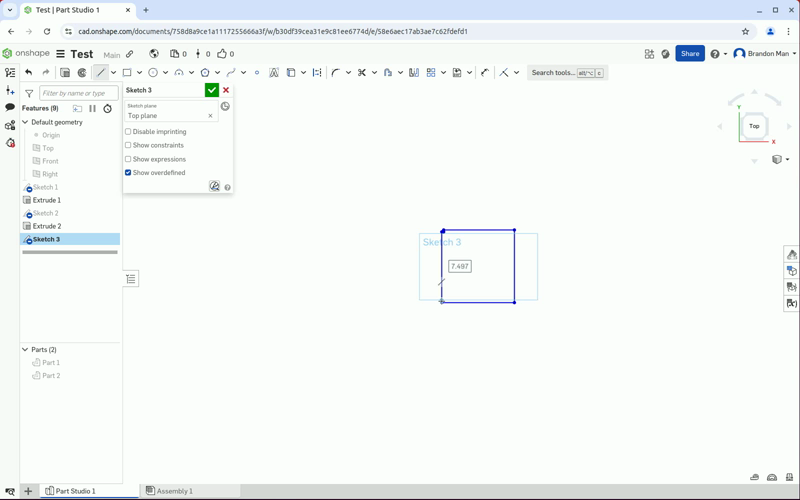
scroll(-6)
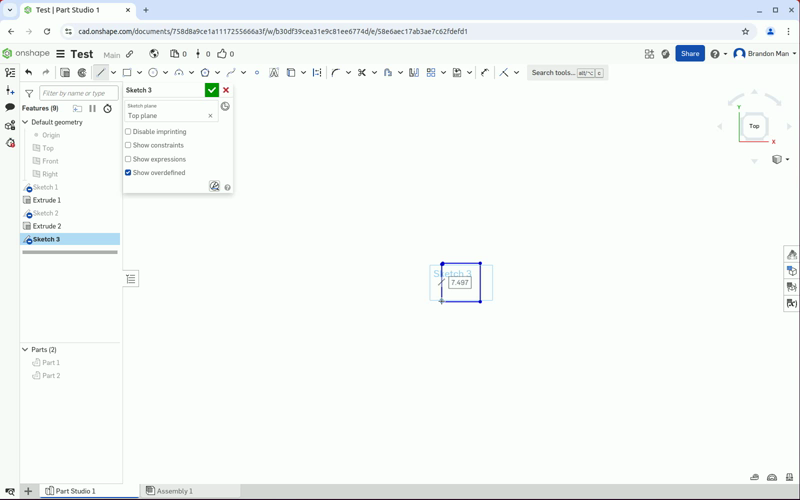
key_up(shift)
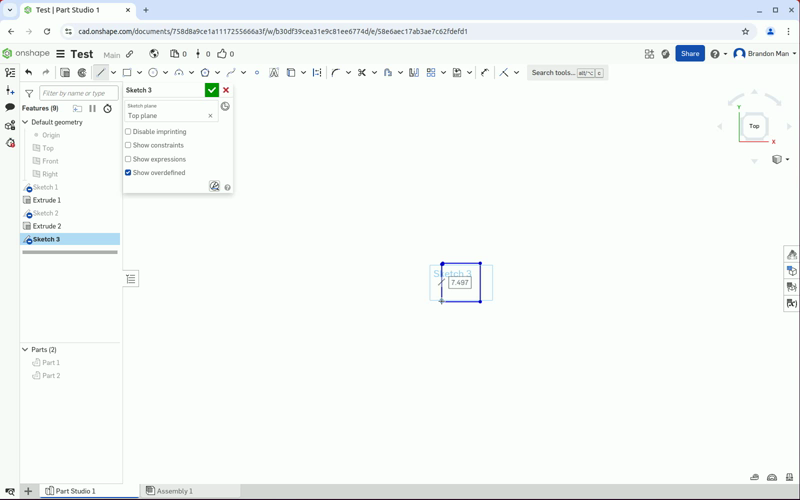
mouse_move(471, 300)
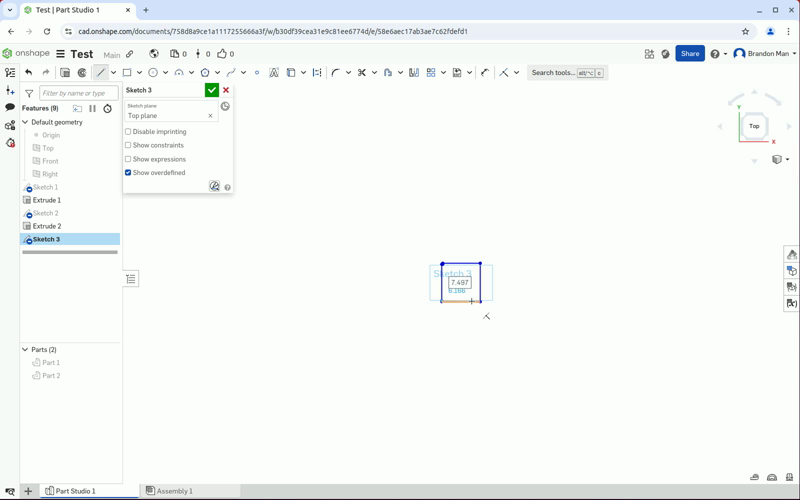
key_down(shift)
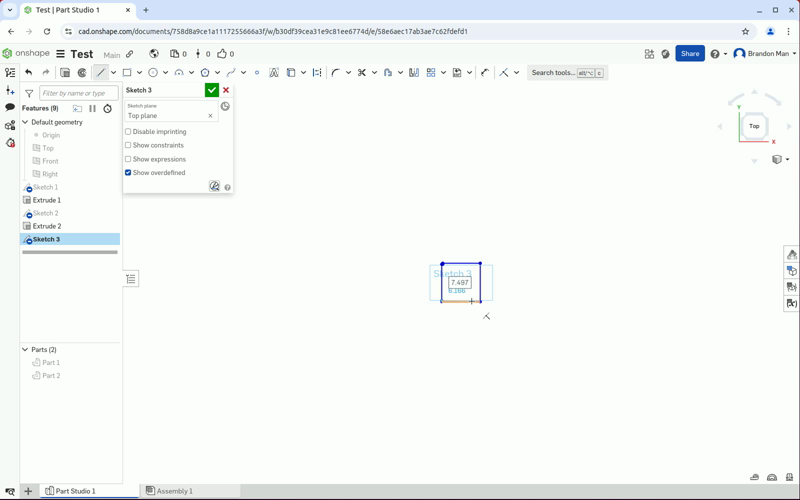
mouse_move(441, 301)
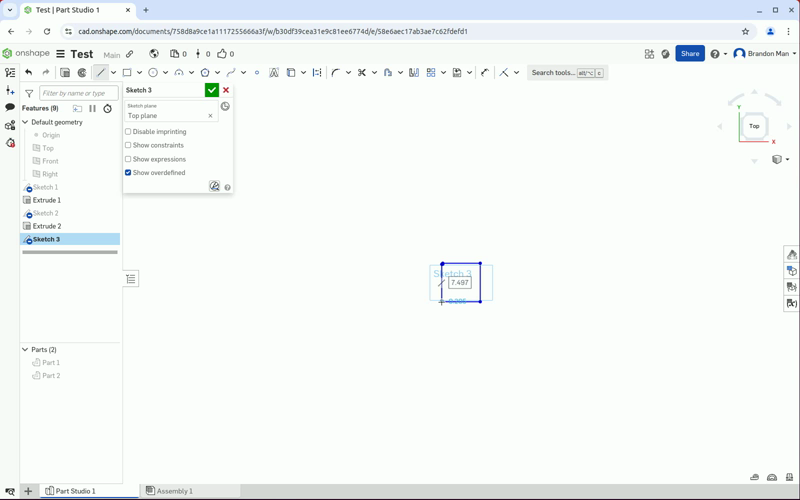
scroll(6)
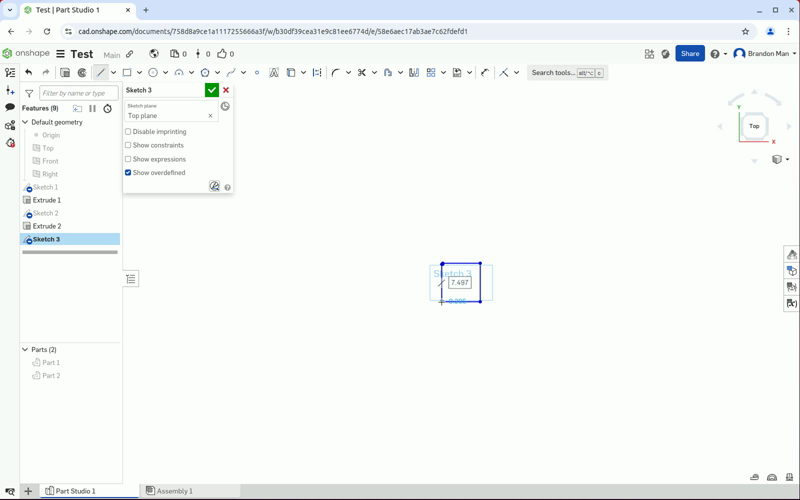
scroll(6)
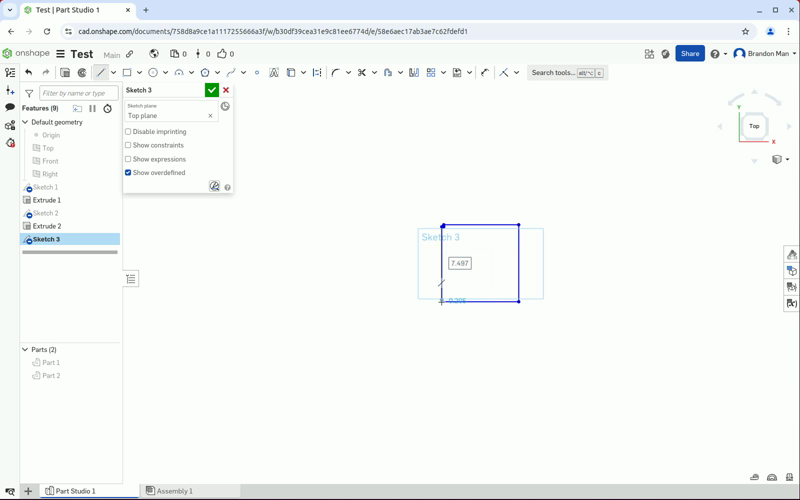
scroll(6)
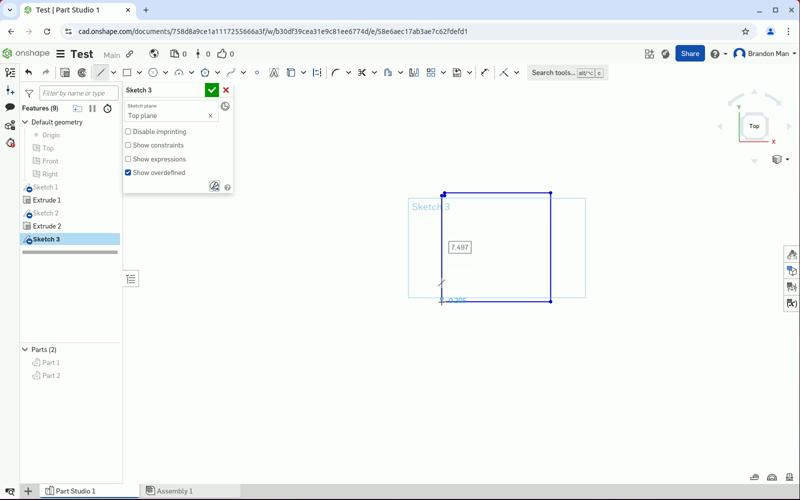
scroll(6)
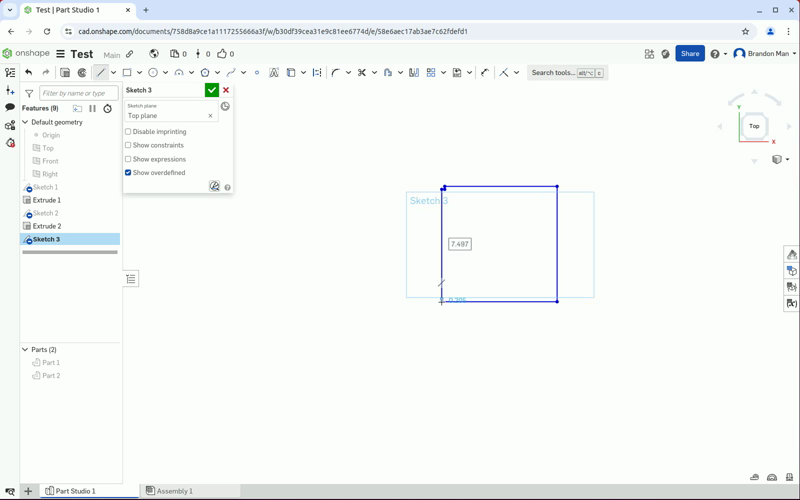
scroll(6)
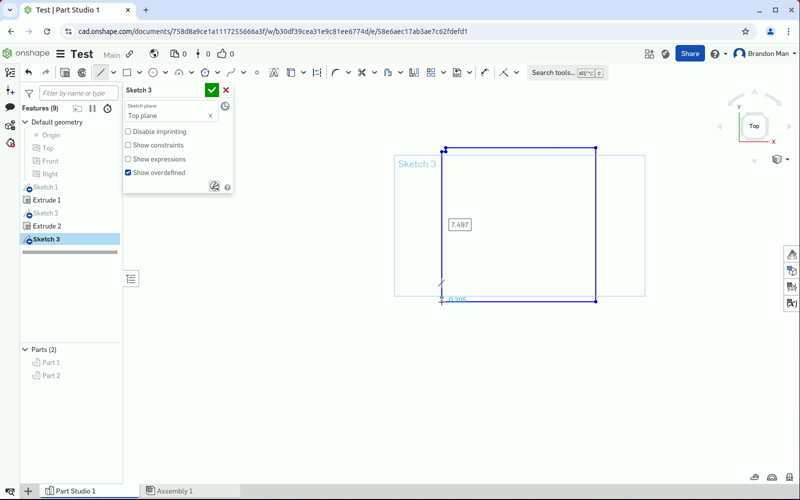
scroll(6)
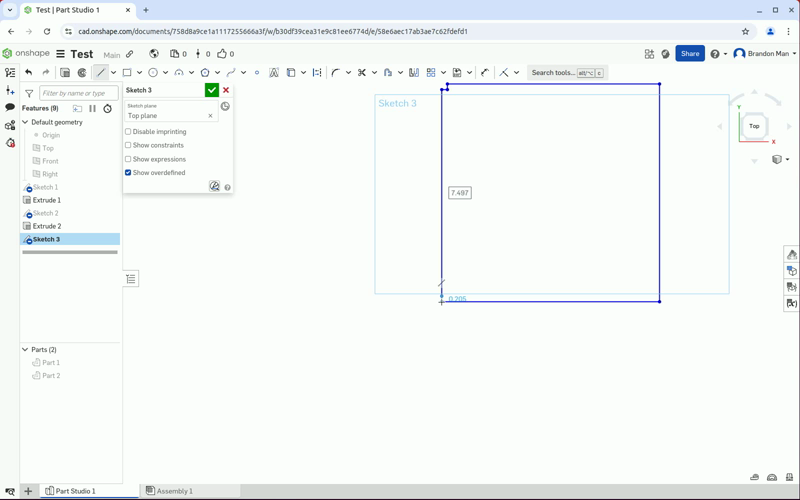
scroll(6)
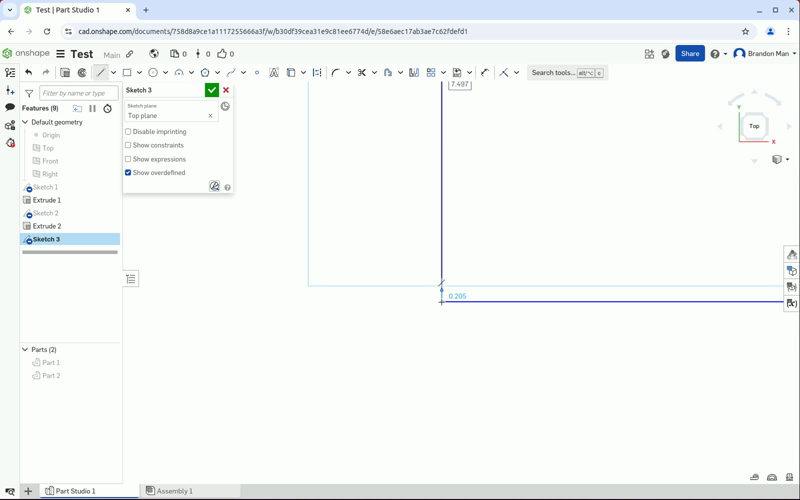
key_up(shift)
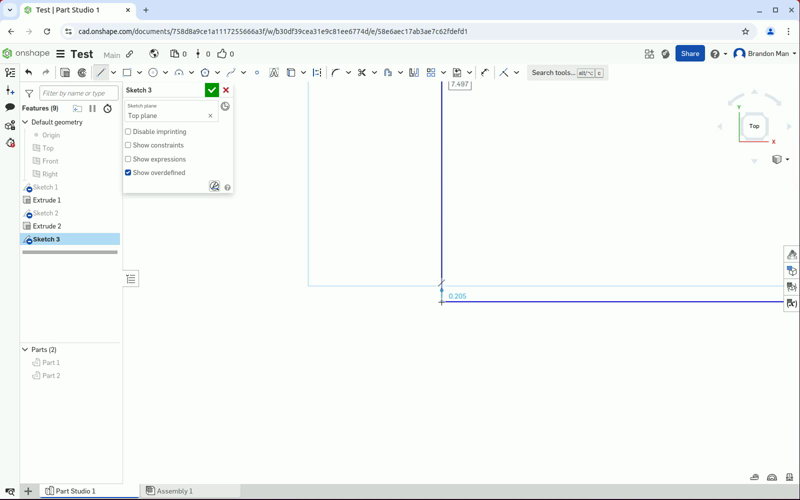
click(441, 301)
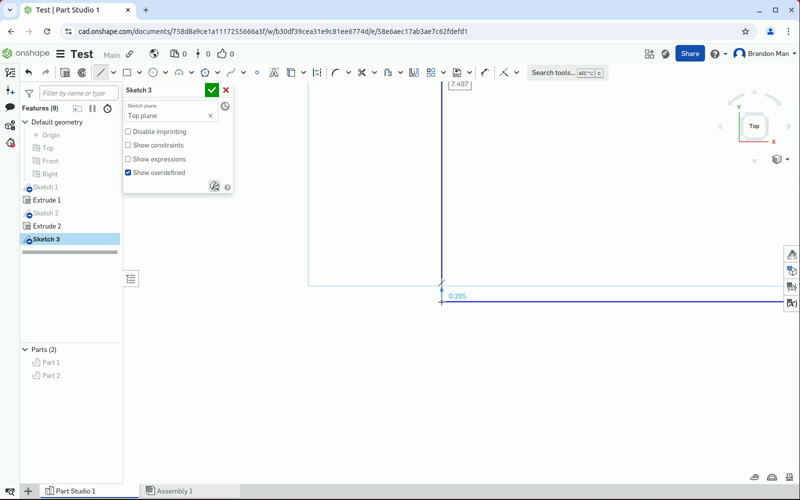
scroll(-6)
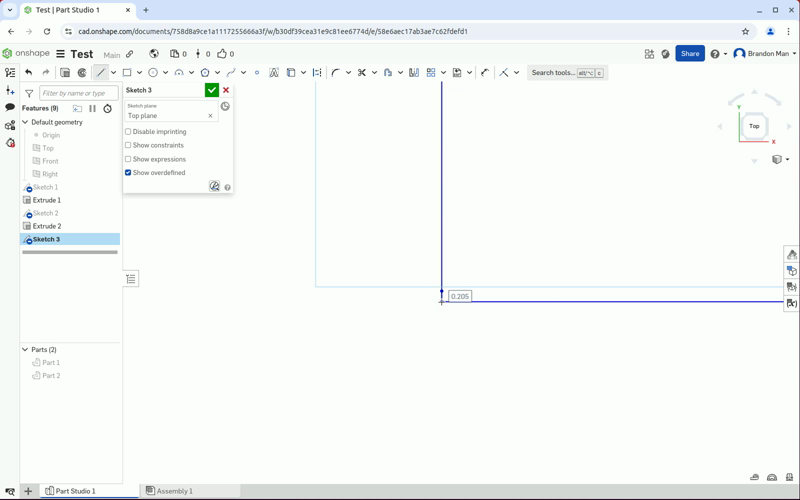
scroll(-6)
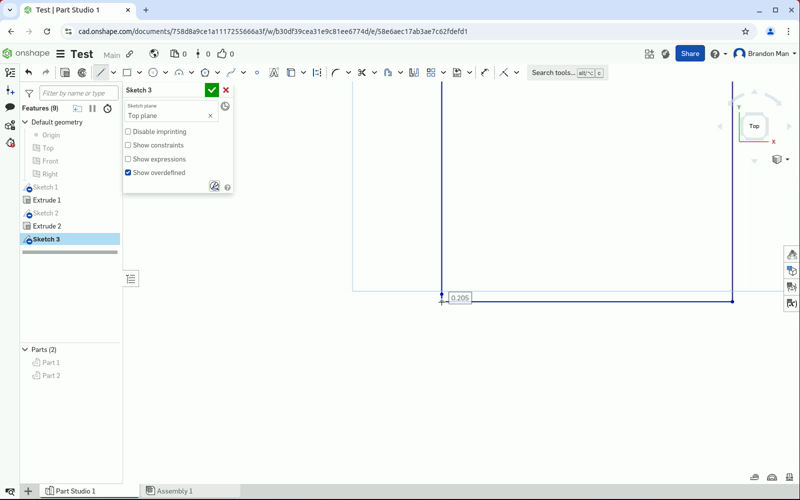
scroll(-6)
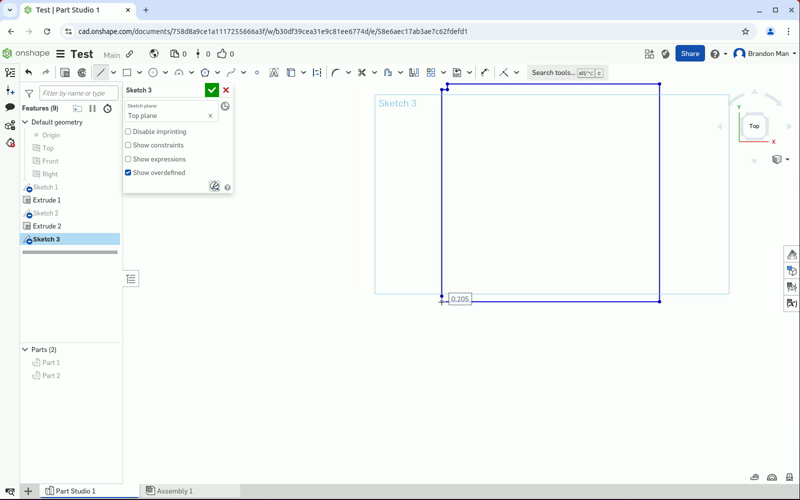
scroll(-6)
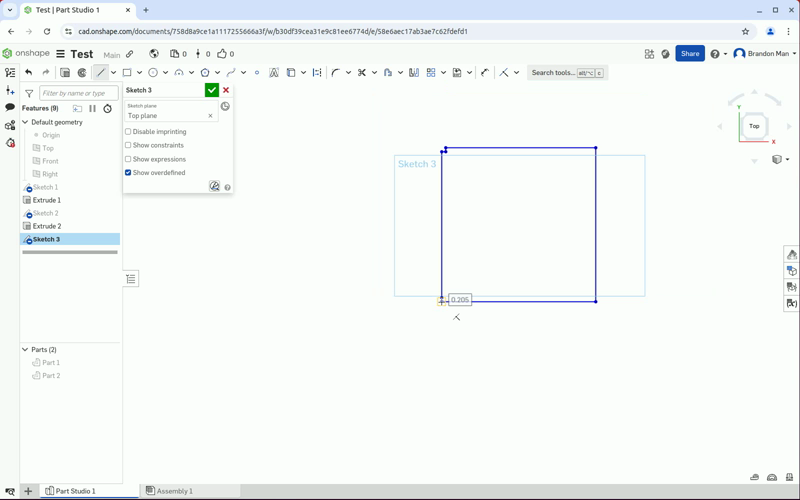
scroll(-6)
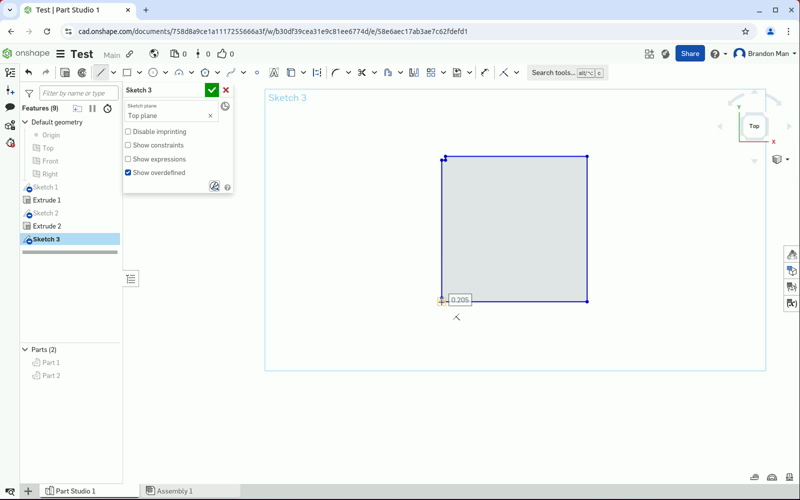
scroll(-6)
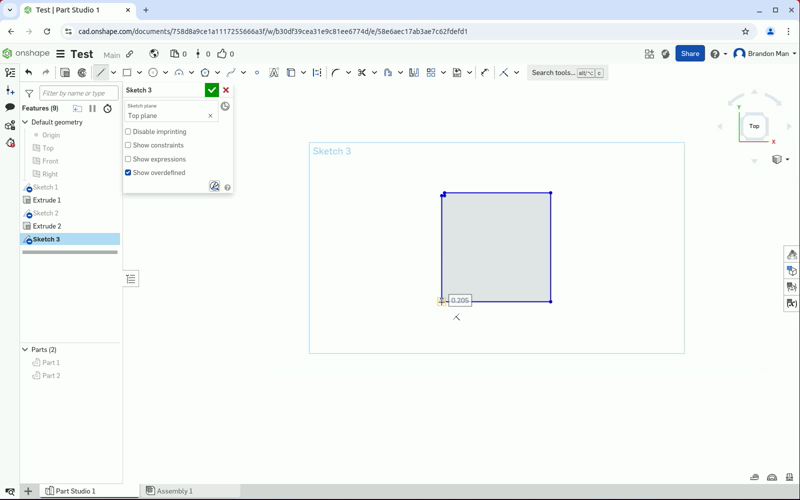
scroll(-6)
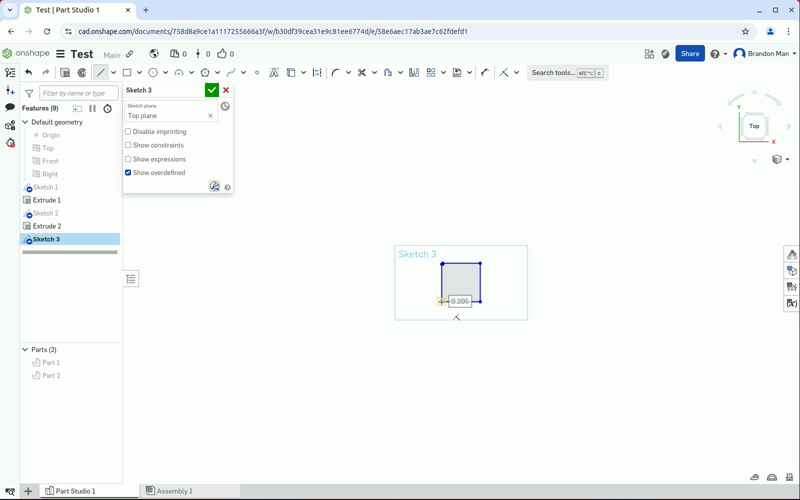
key(esc)
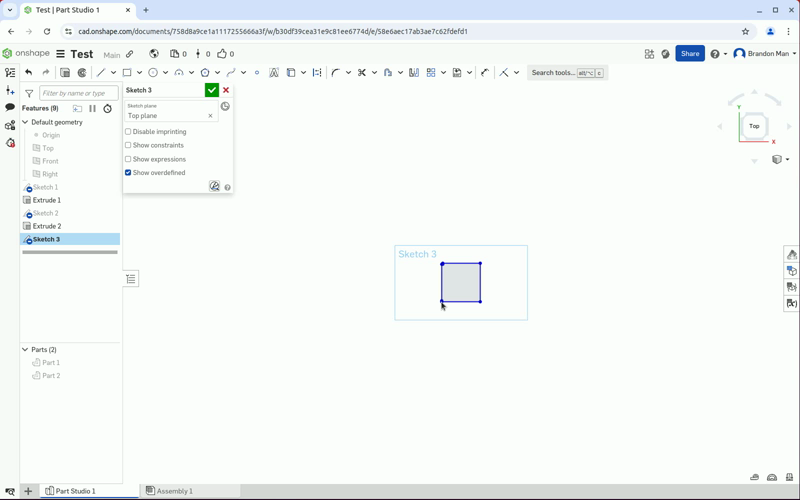
mouse_move(453, 285)
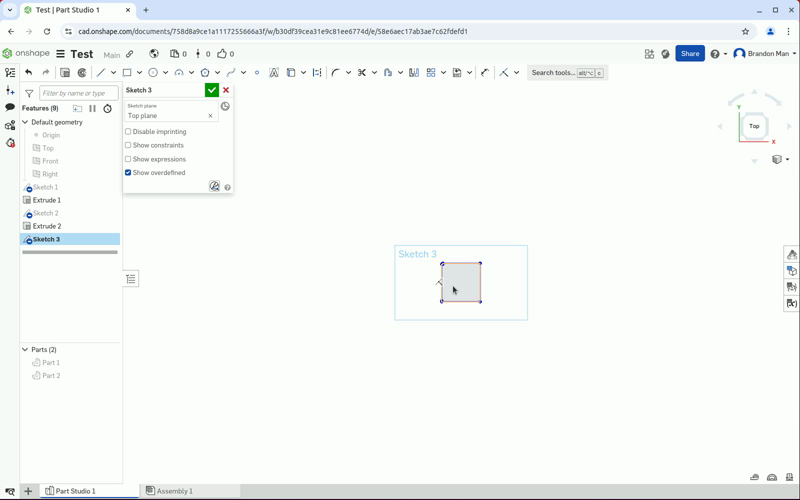
scroll(6)
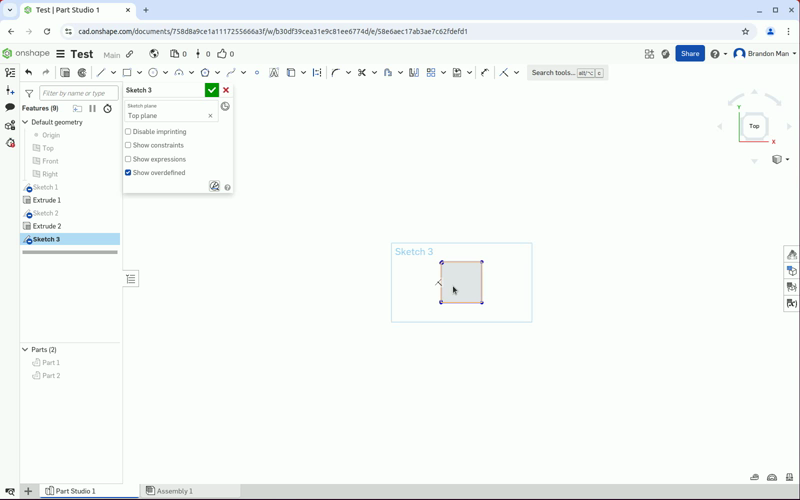
scroll(6)
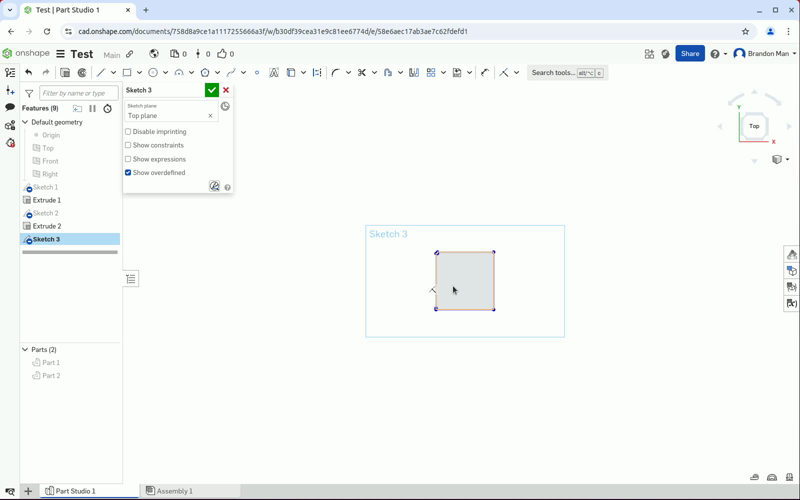
scroll(6)
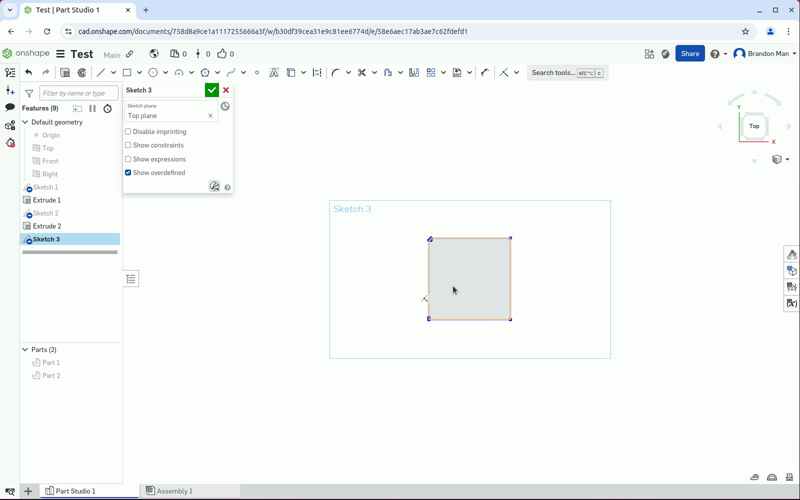
scroll(6)
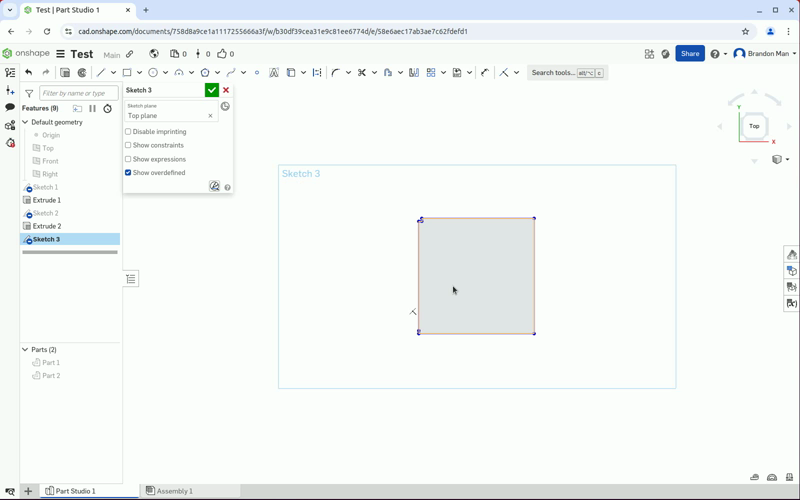
scroll(6)
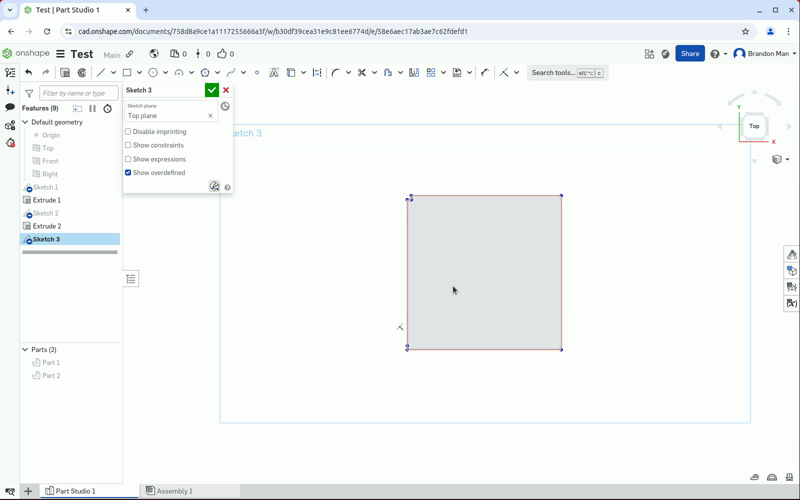
scroll(6)
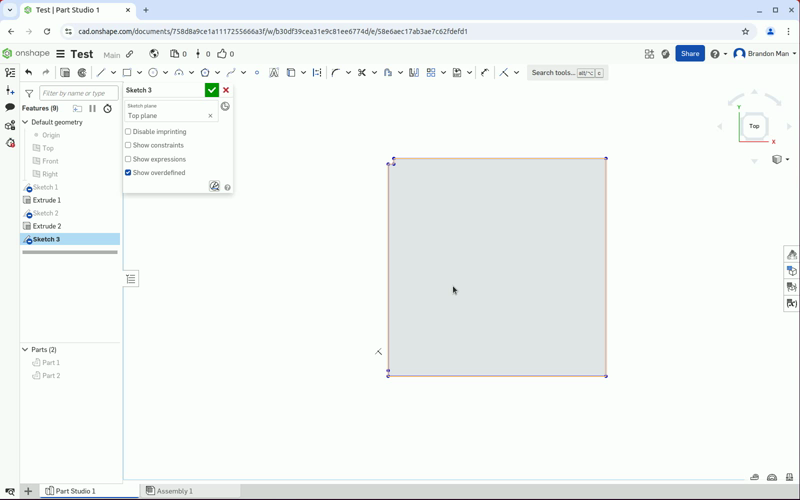
scroll(6)
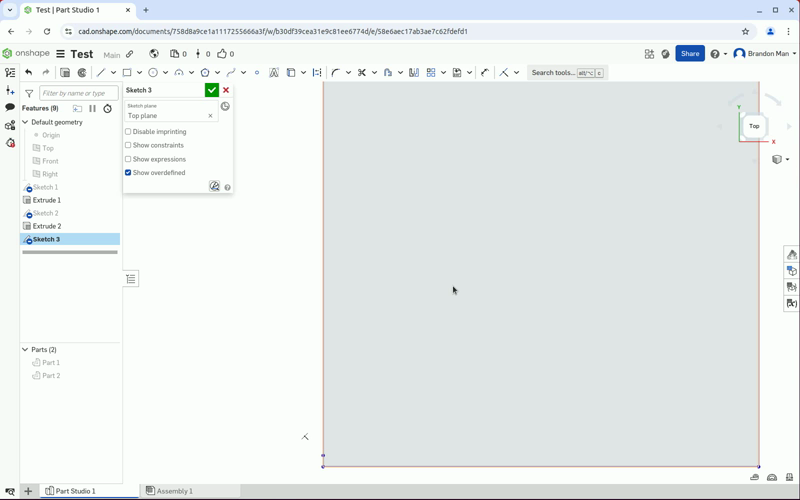
click(453, 285)
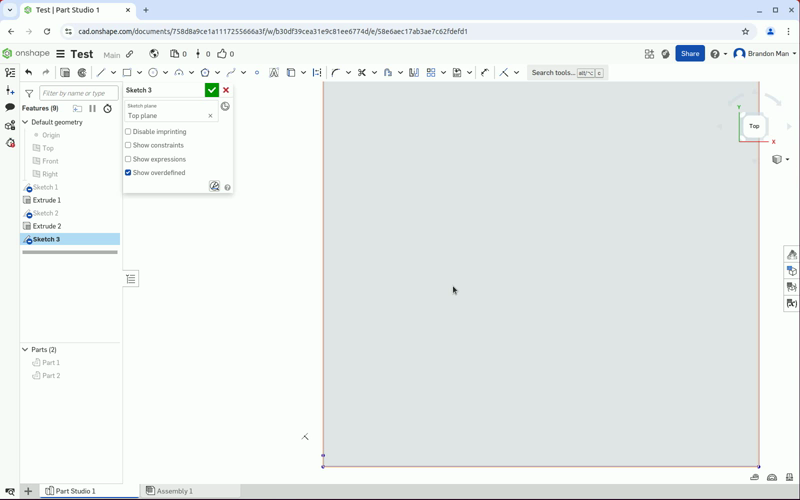
scroll(-6)
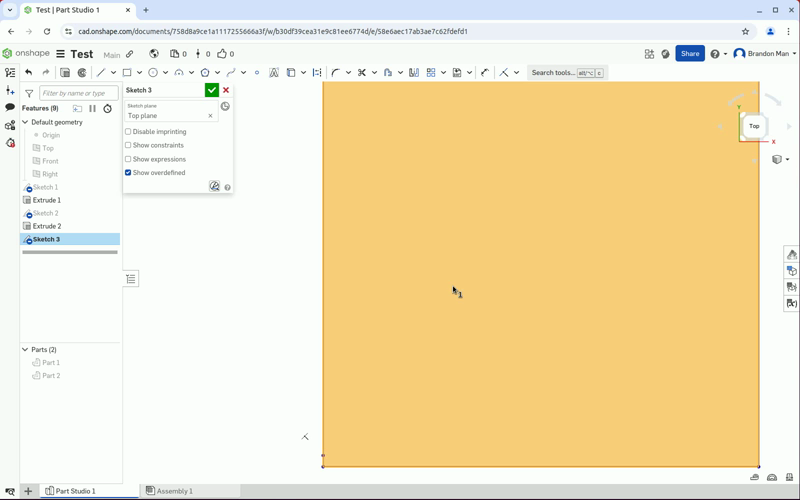
scroll(-6)
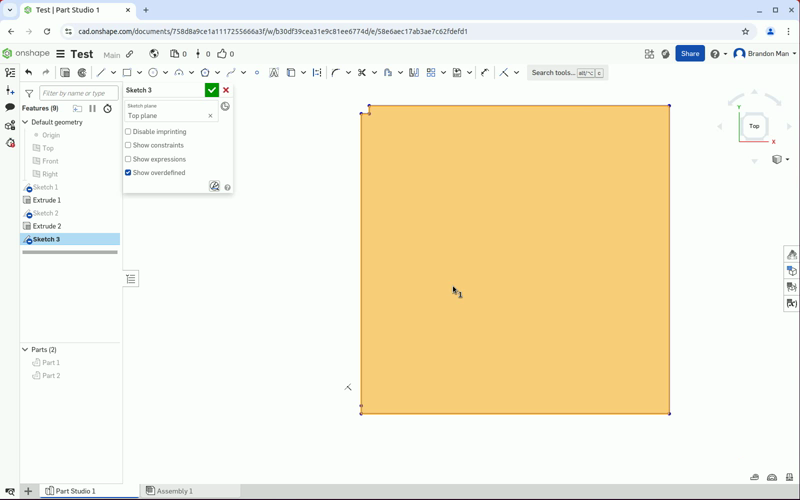
scroll(-6)
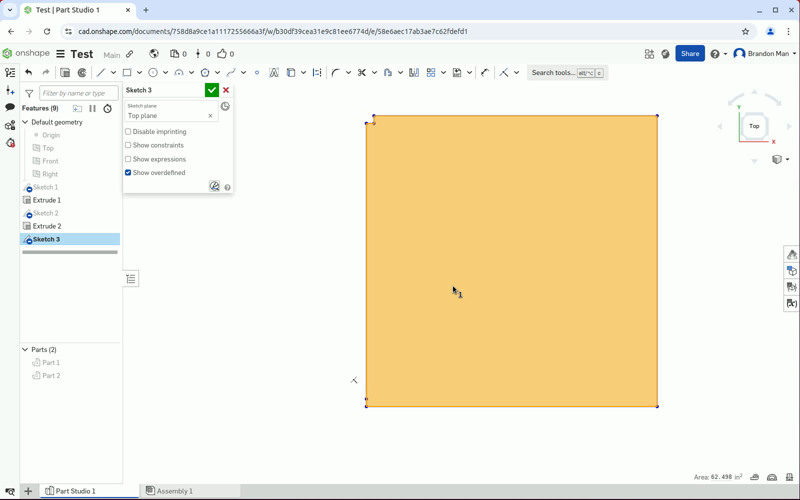
scroll(-6)
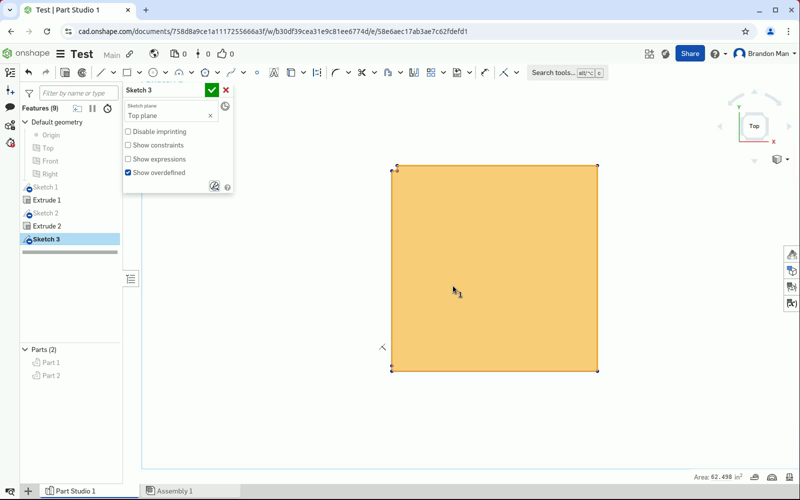
scroll(-6)
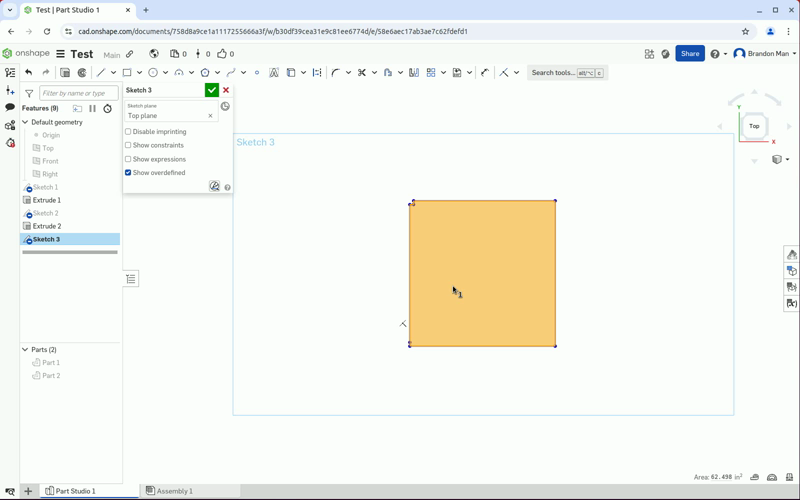
scroll(-6)
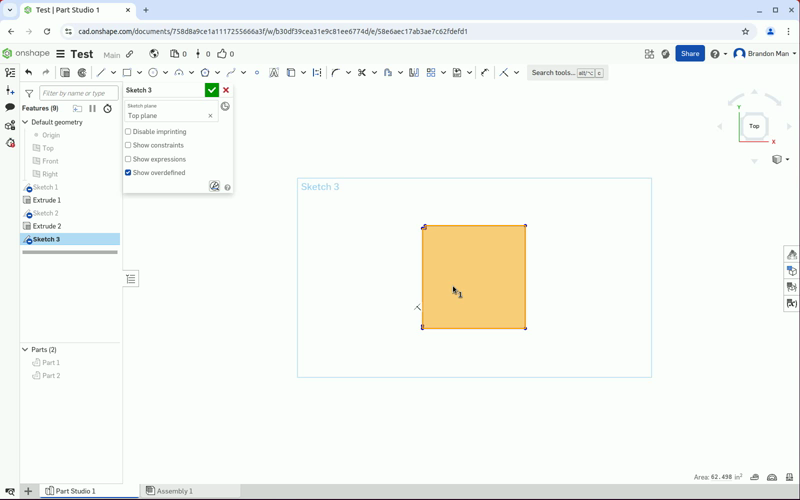
scroll(-6)
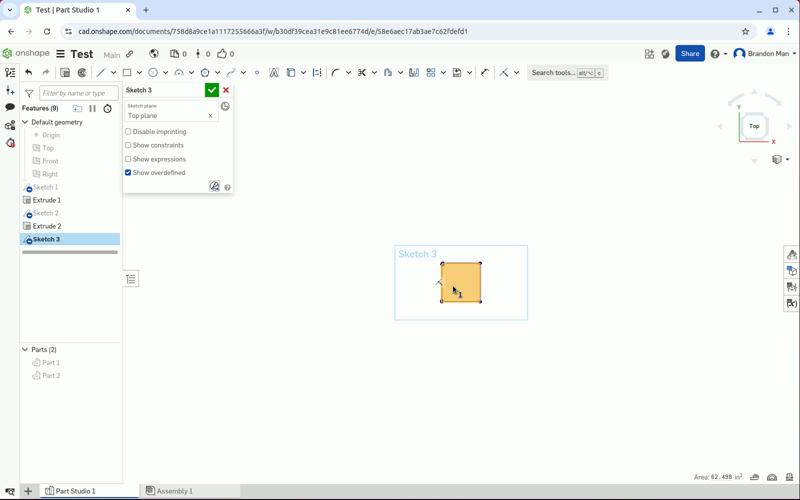
mouse_move(73, 352)
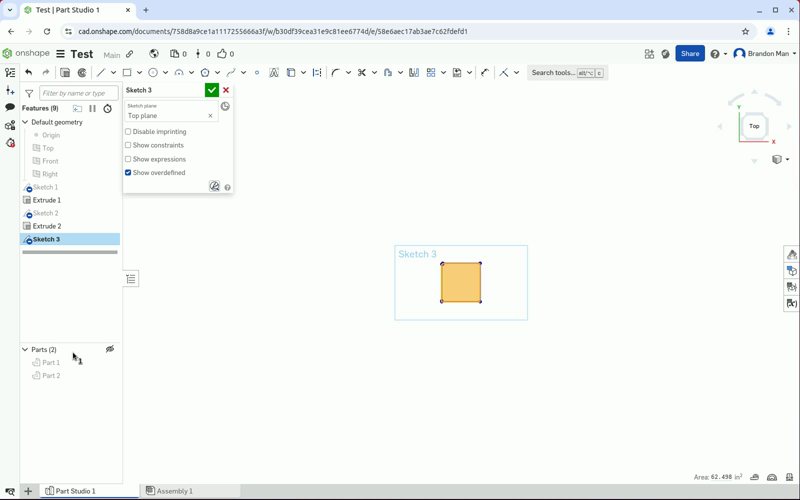
key(shift+y)
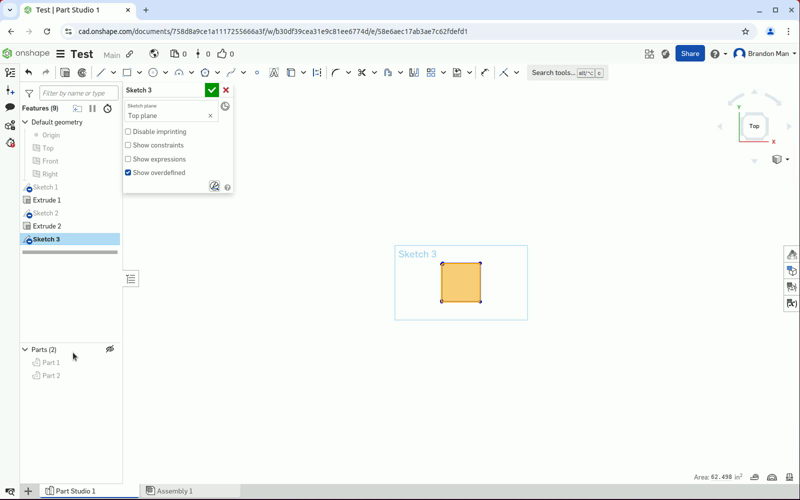
key(shift+e)
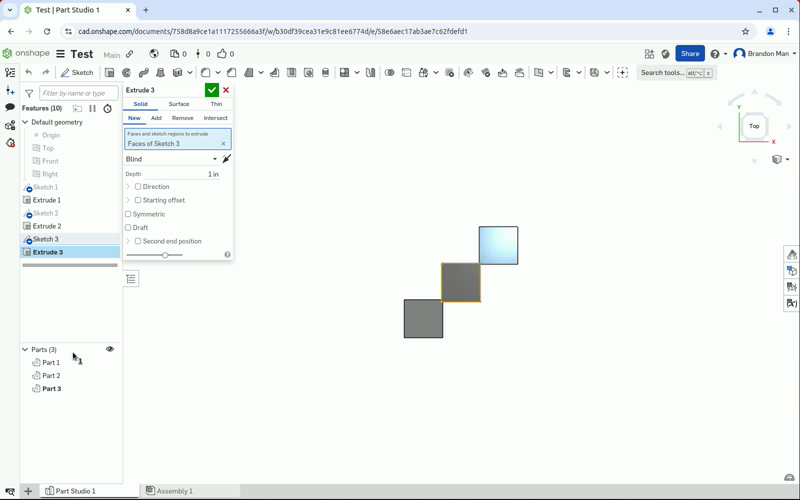
mouse_move(143, 106)
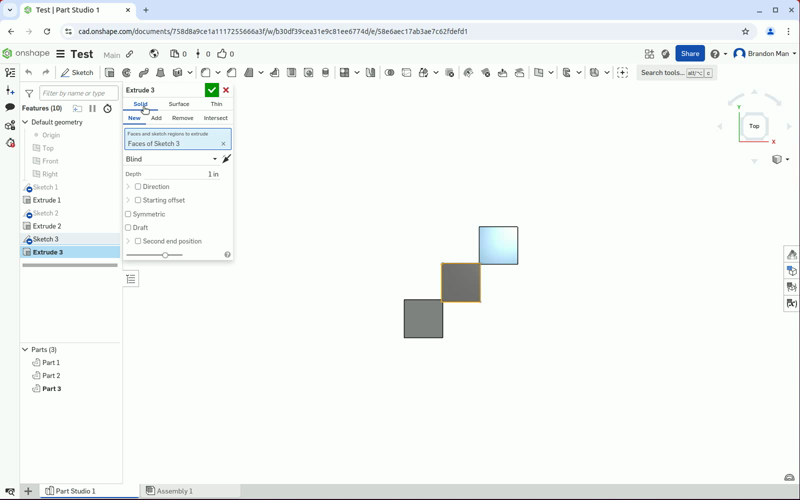
click(143, 106)
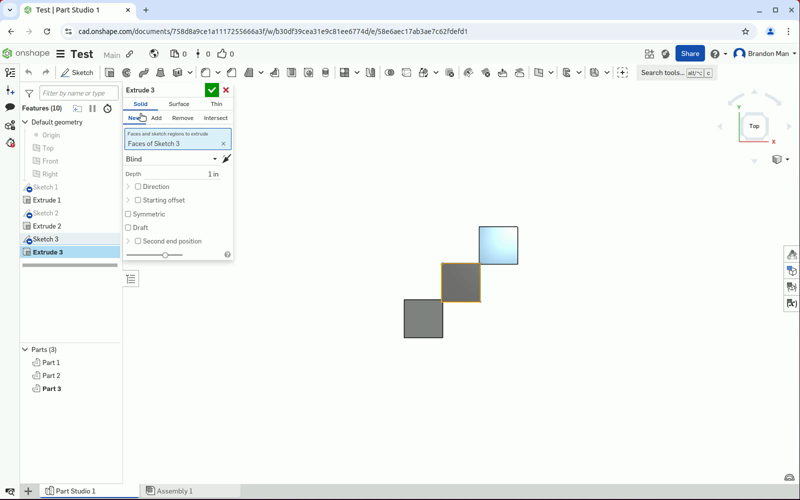
mouse_move(137, 120)
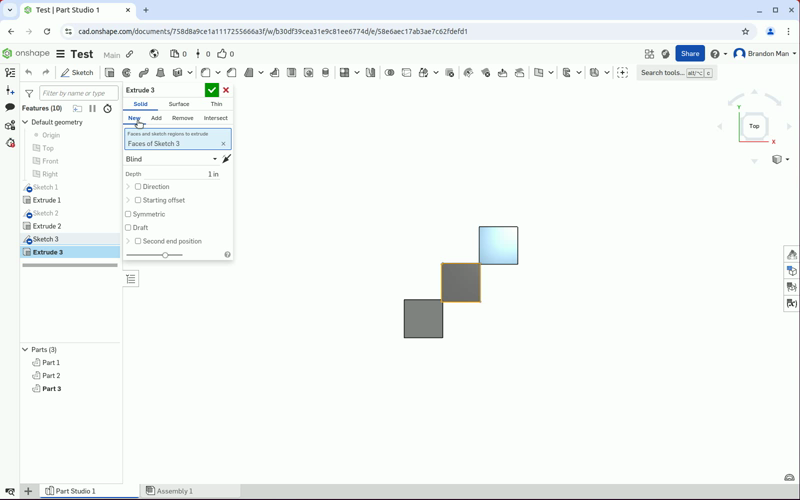
click(137, 120)
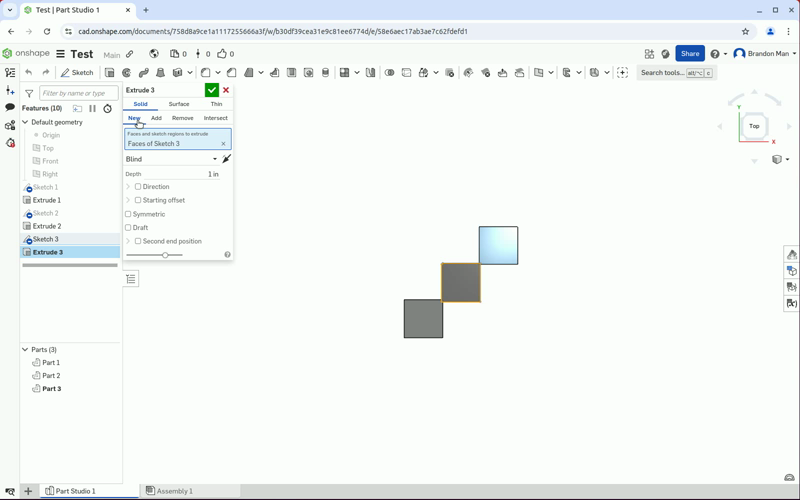
key(tab, 4)
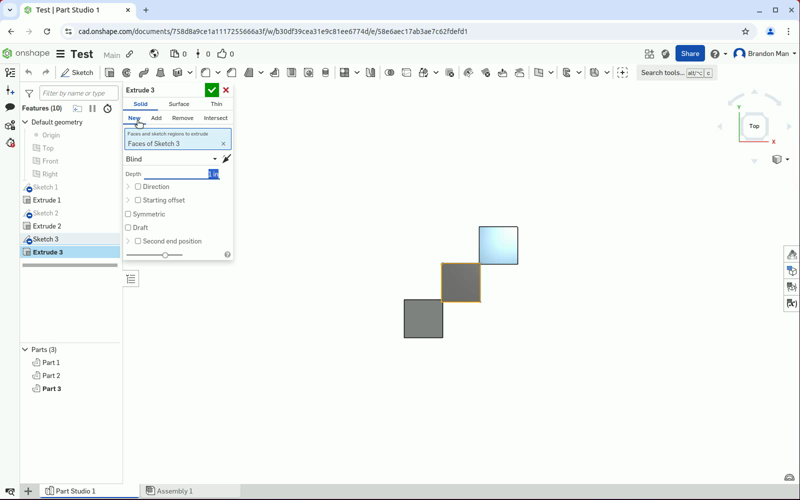
text(7.703)
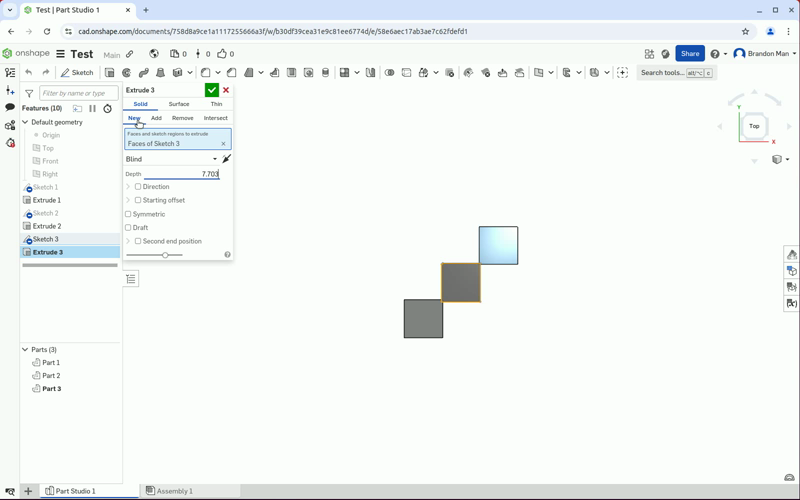
key(enter)
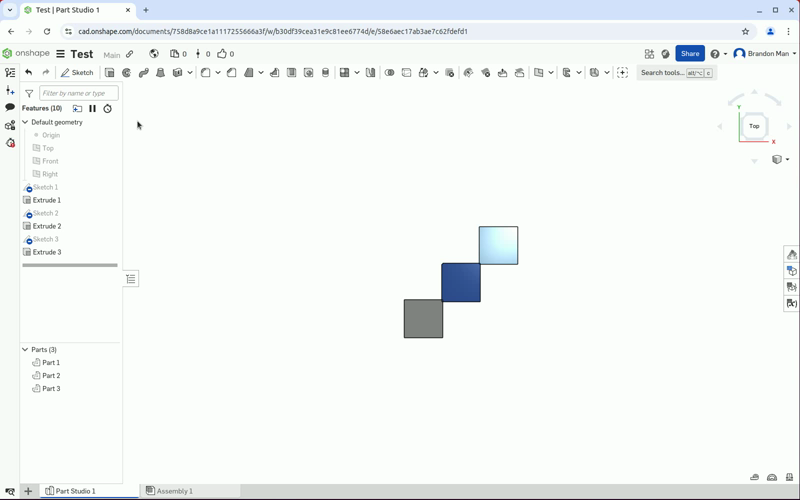
key(shift+h)
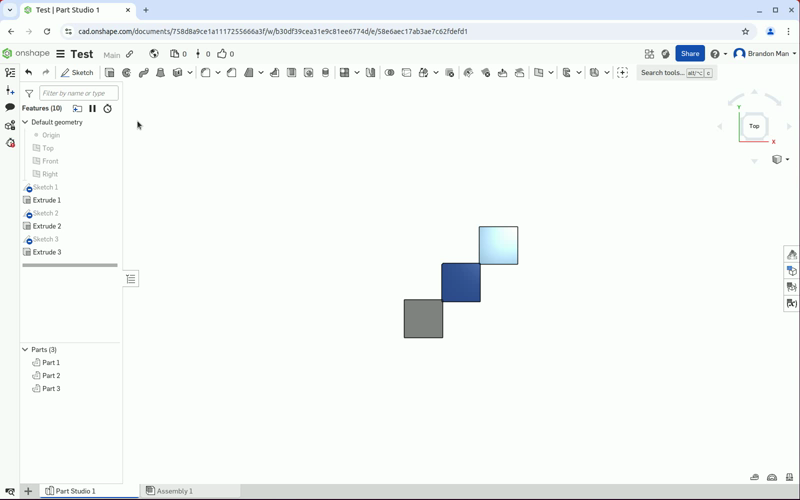
key(shift+h)
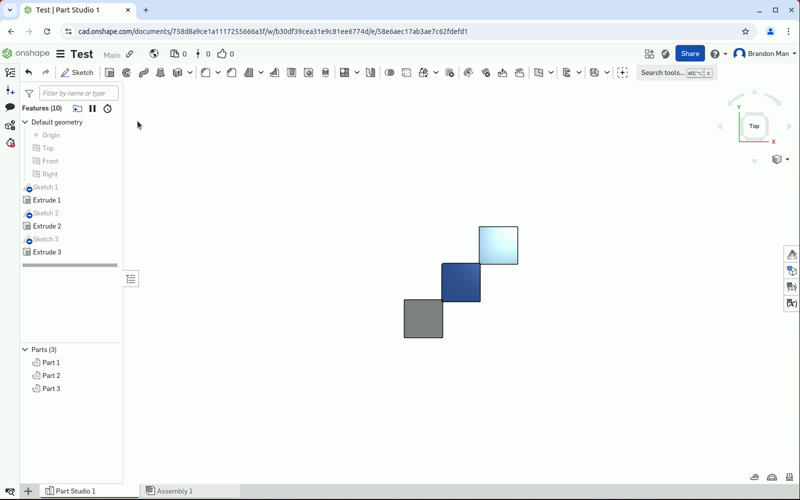
mouse_move(73, 189)
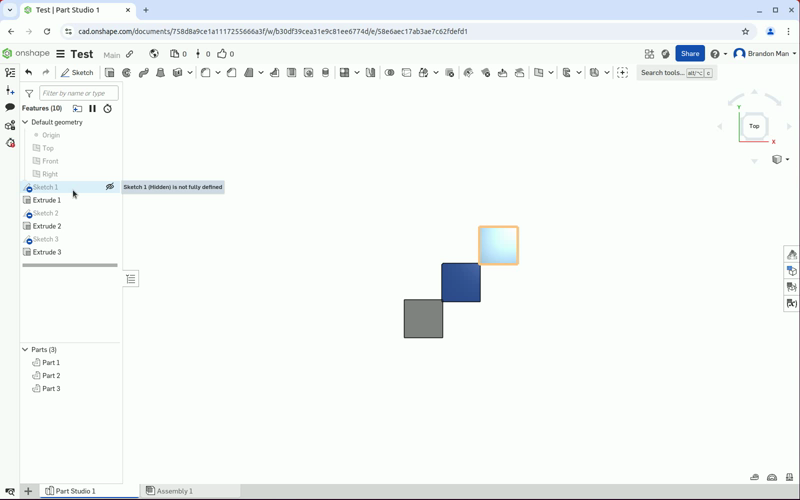
click(73, 189)
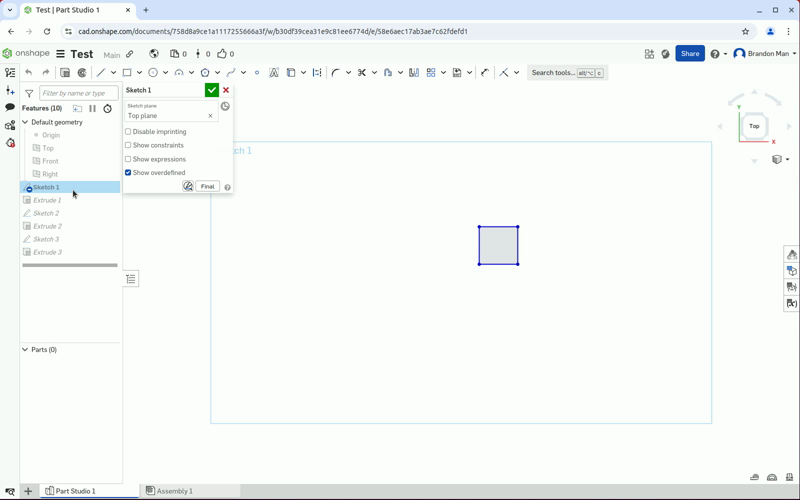
mouse_move(229, 92)
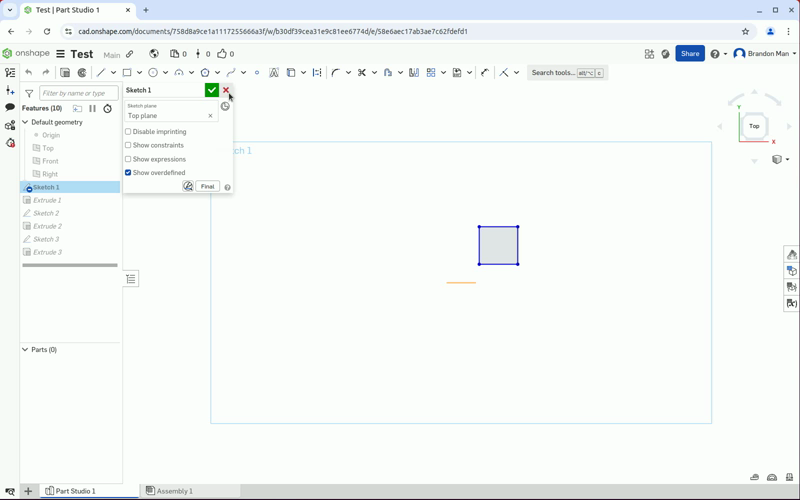
click(229, 92)
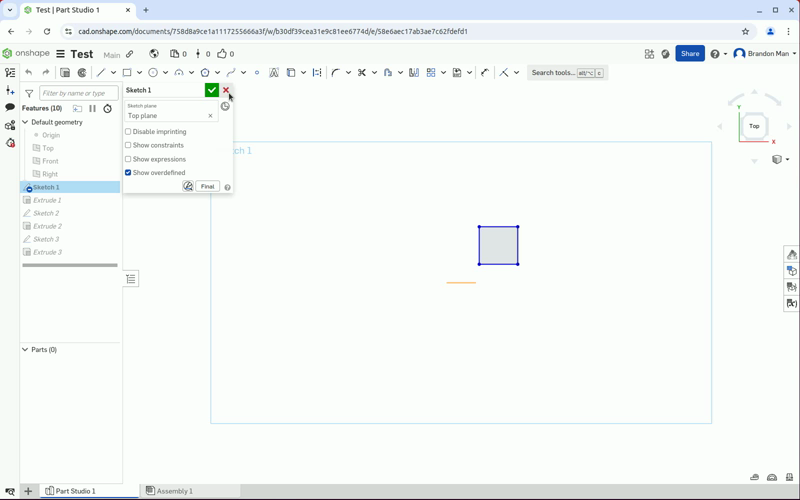
key(shift+s)
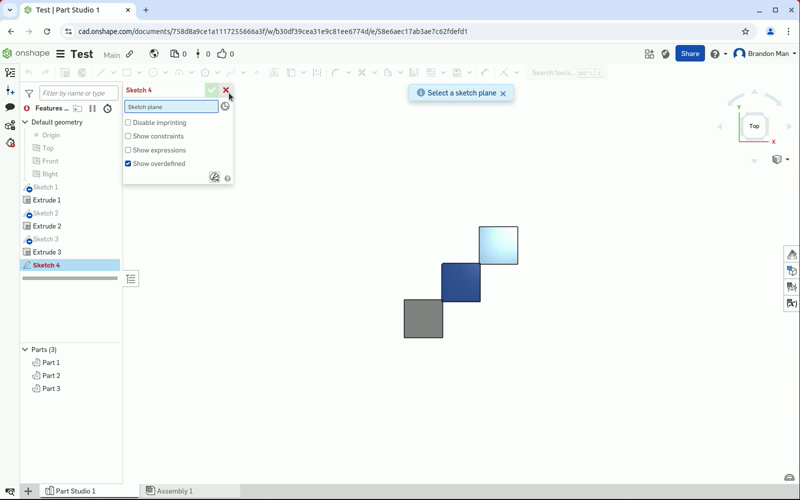
mouse_move(73, 150)
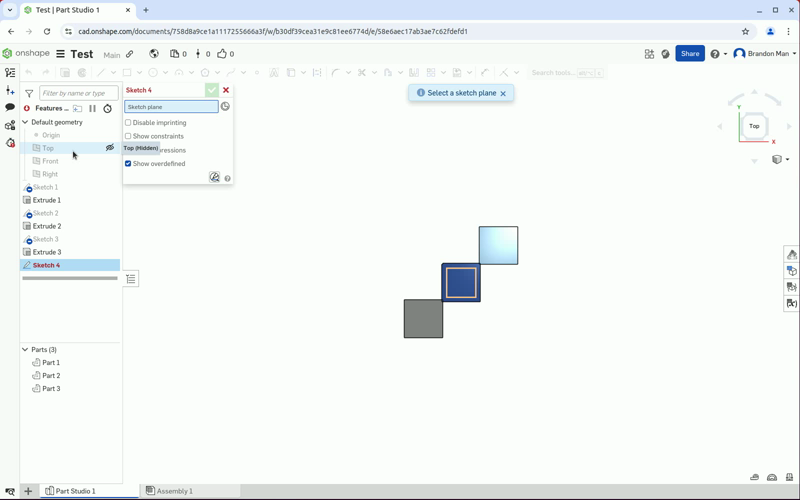
click(73, 150)
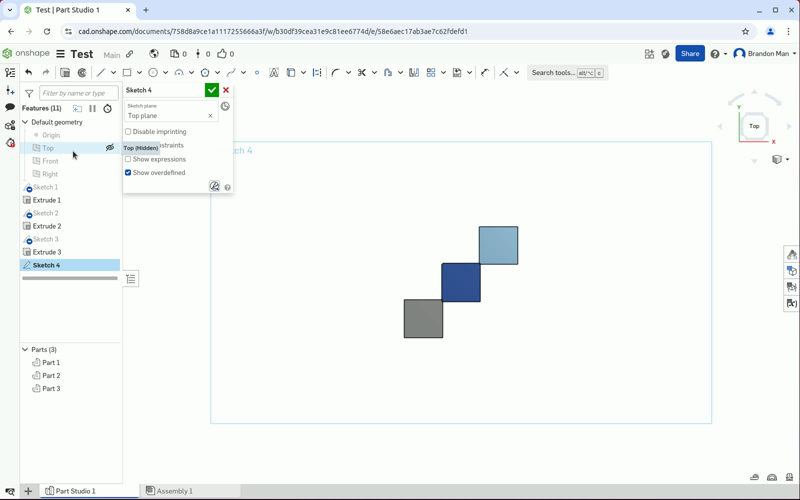
mouse_move(73, 352)
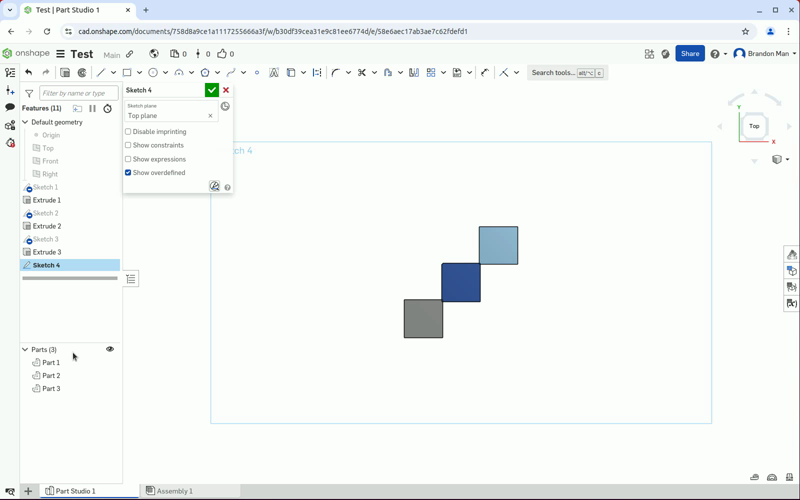
key(y)
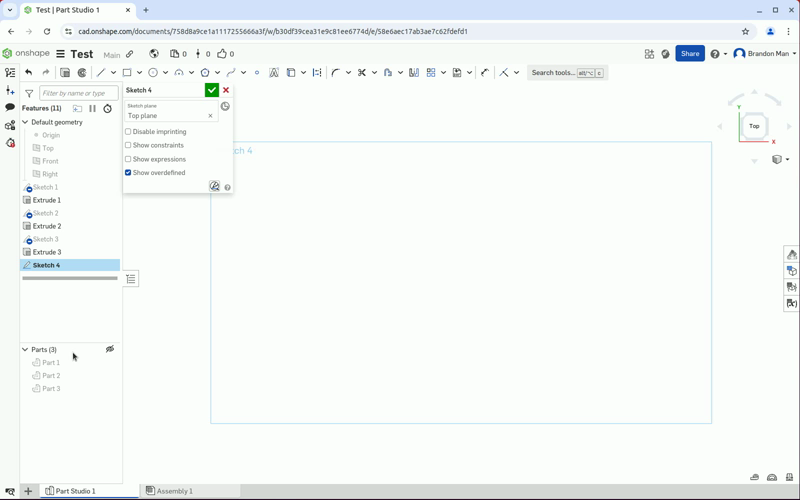
key(l)
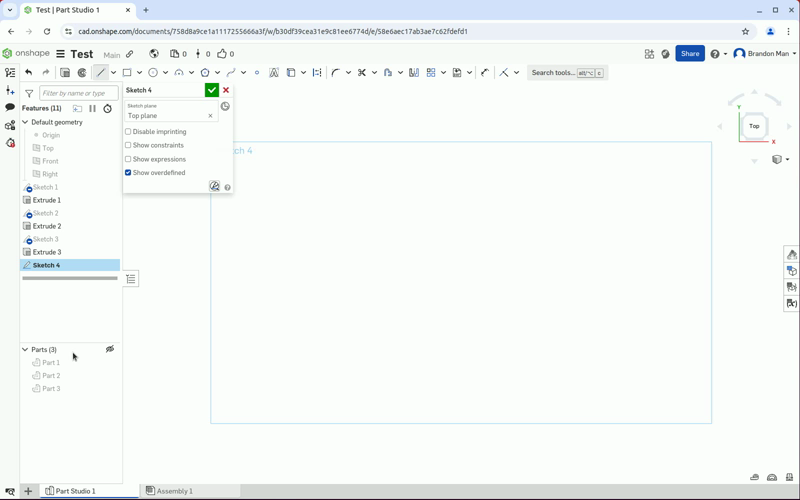
key_down(shift)
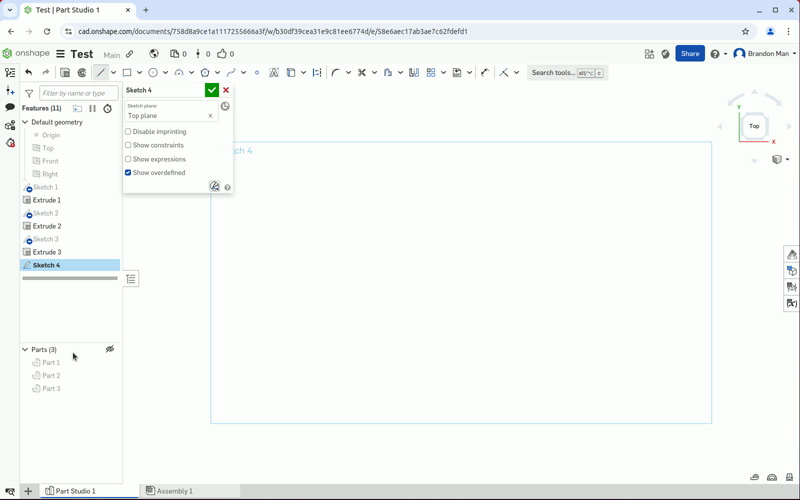
mouse_move(404, 301)
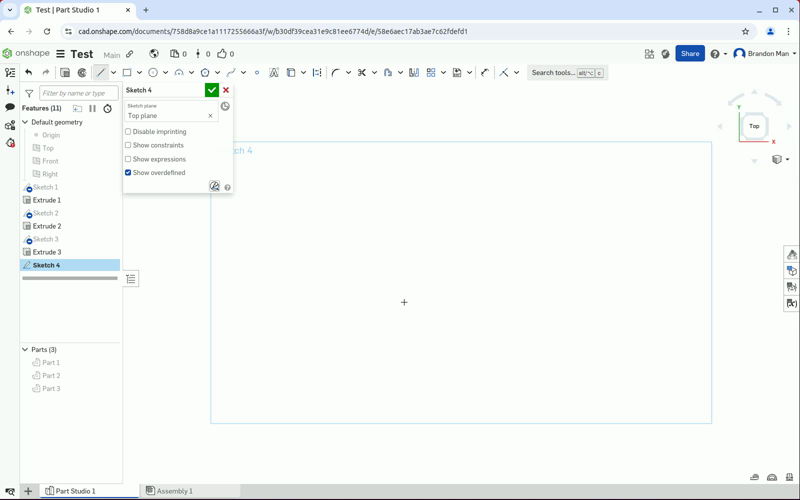
click(404, 301)
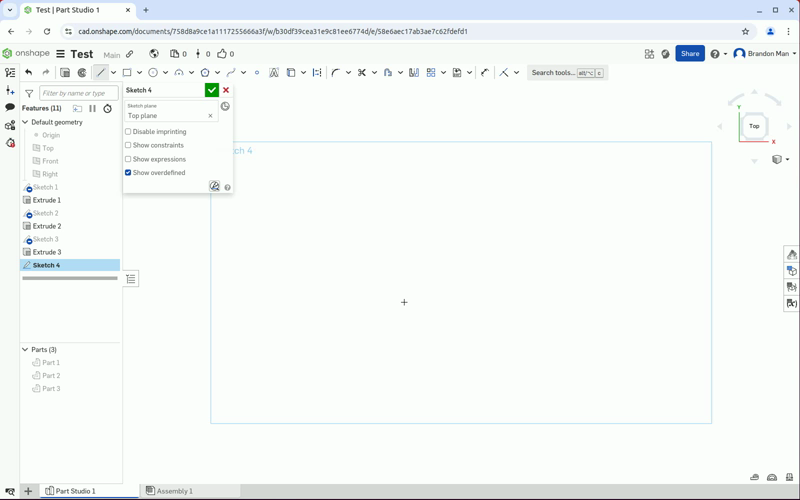
key_up(shift)
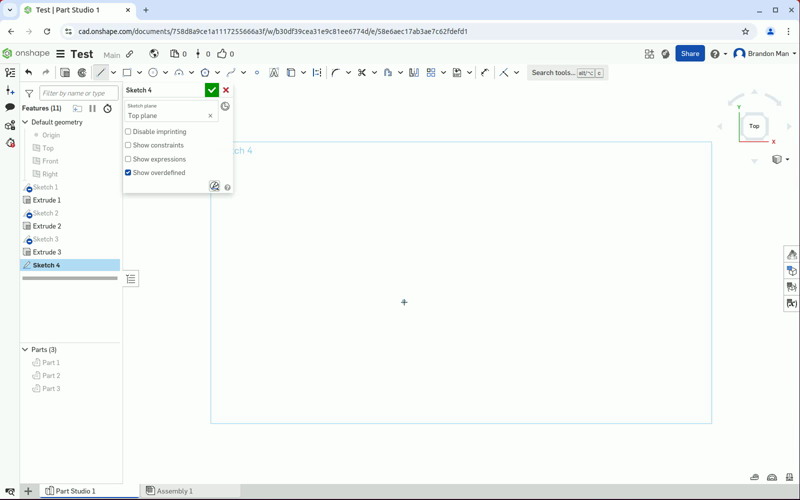
key_down(shift)
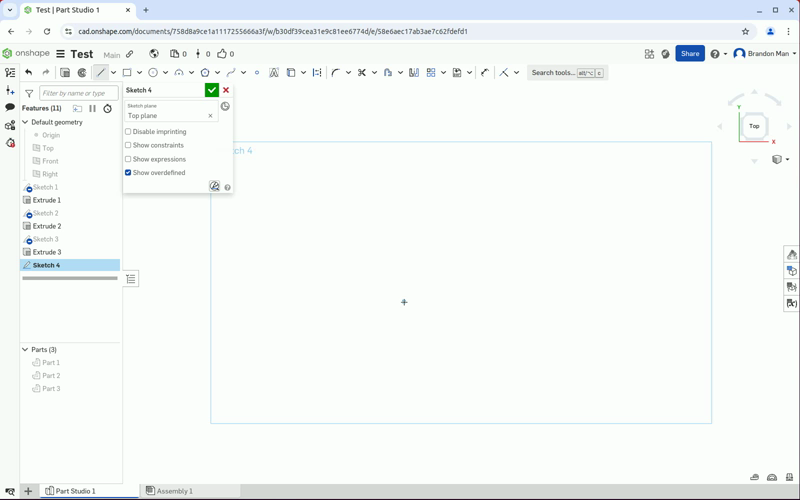
mouse_move(434, 301)
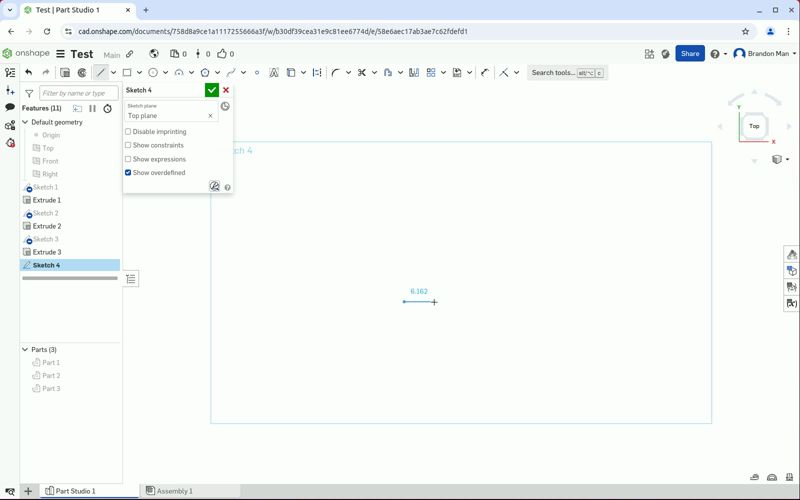
mouse_move(442, 301)
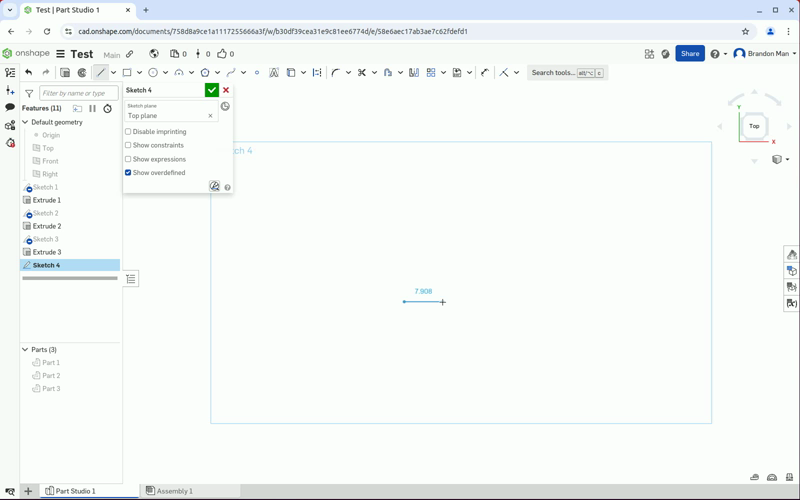
click(442, 301)
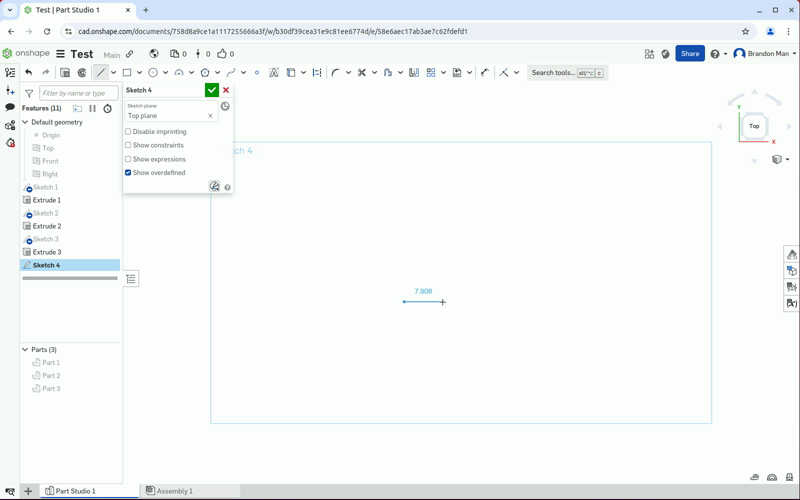
key_up(shift)
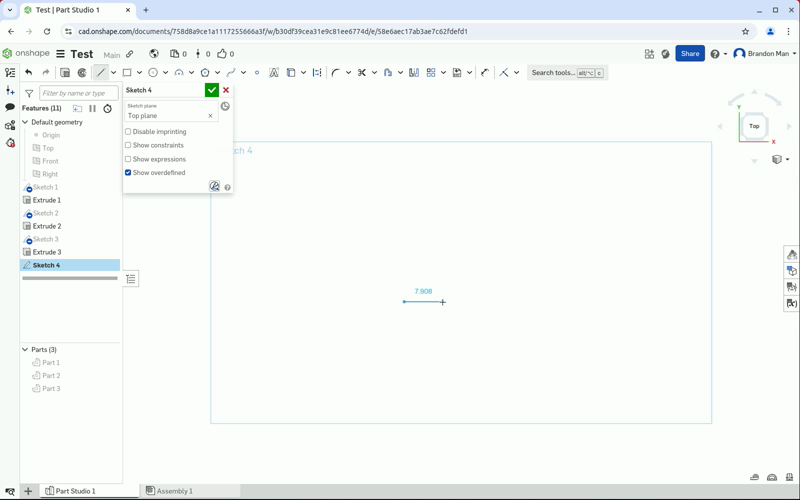
key_down(shift)
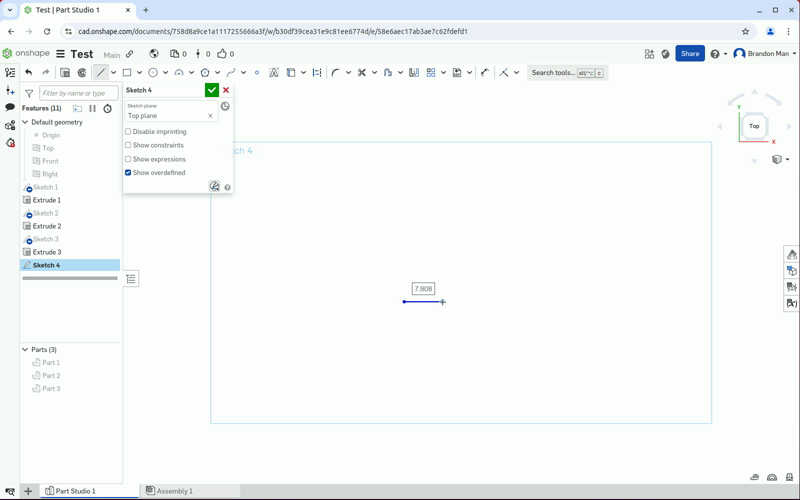
mouse_move(472, 301)
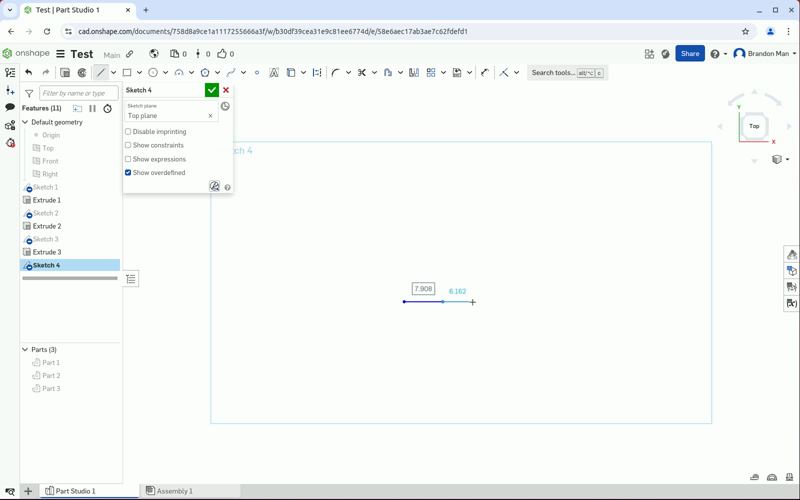
mouse_move(442, 263)
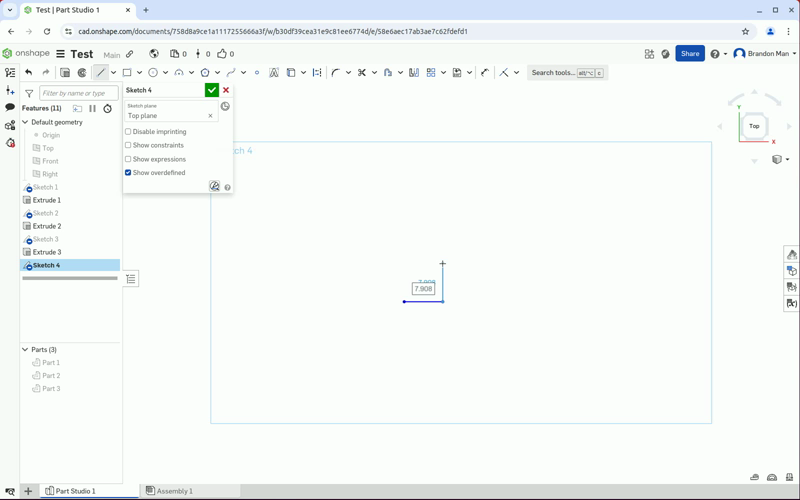
click(442, 263)
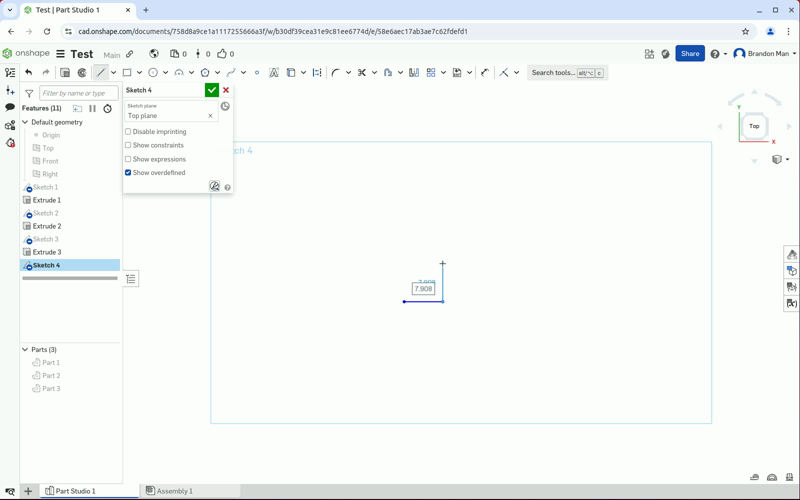
key_up(shift)
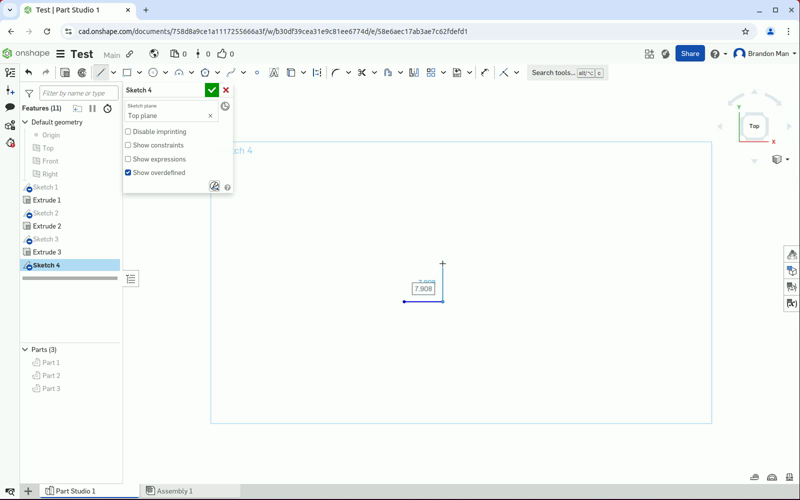
key_down(shift)
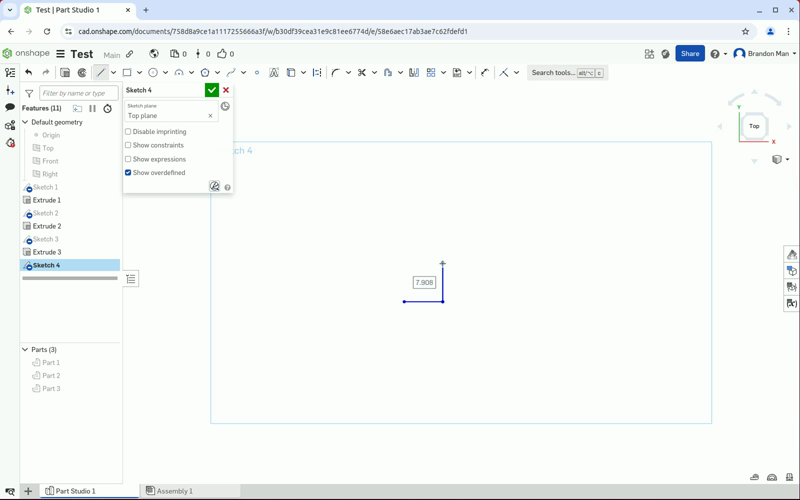
mouse_move(472, 263)
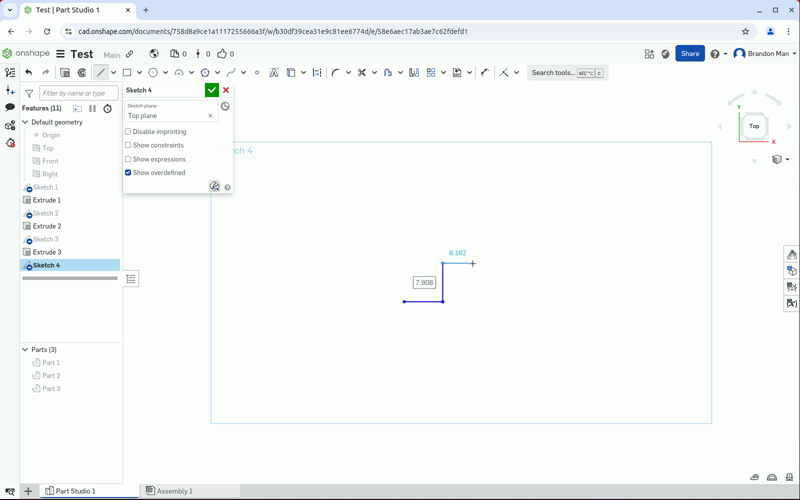
mouse_move(404, 263)
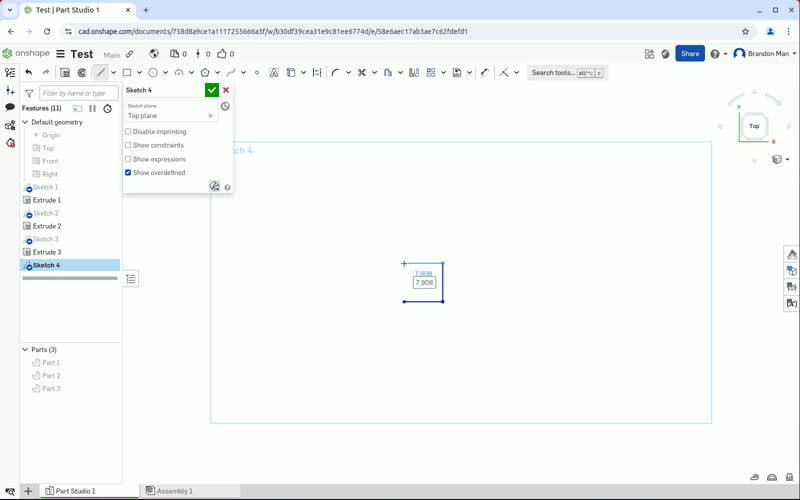
click(404, 263)
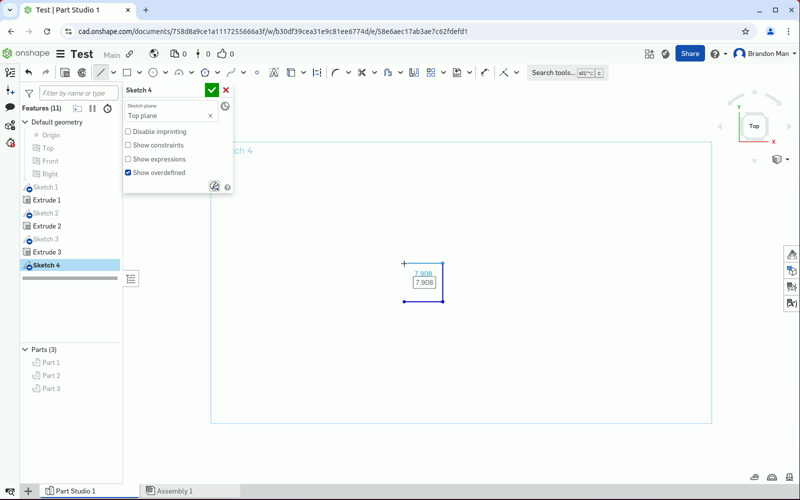
key_up(shift)
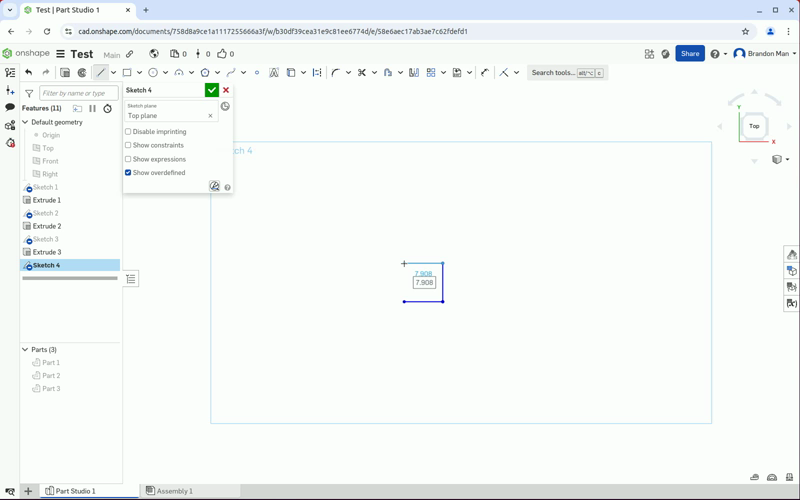
mouse_move(434, 263)
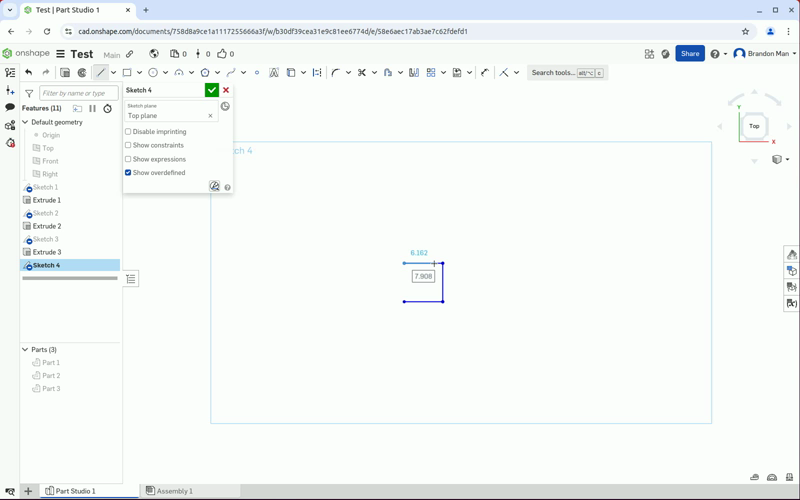
key_down(shift)
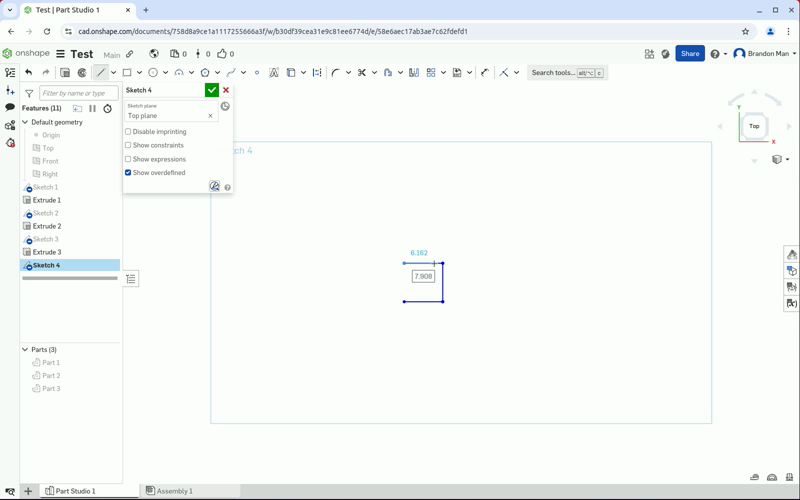
mouse_move(404, 301)
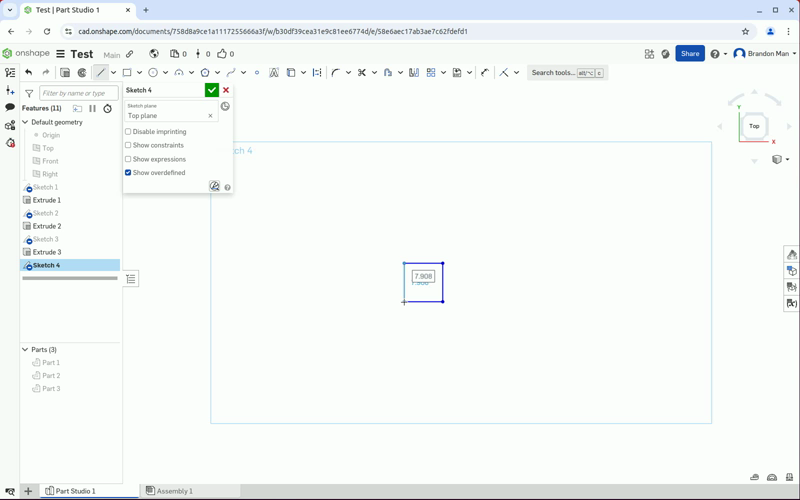
key_up(shift)
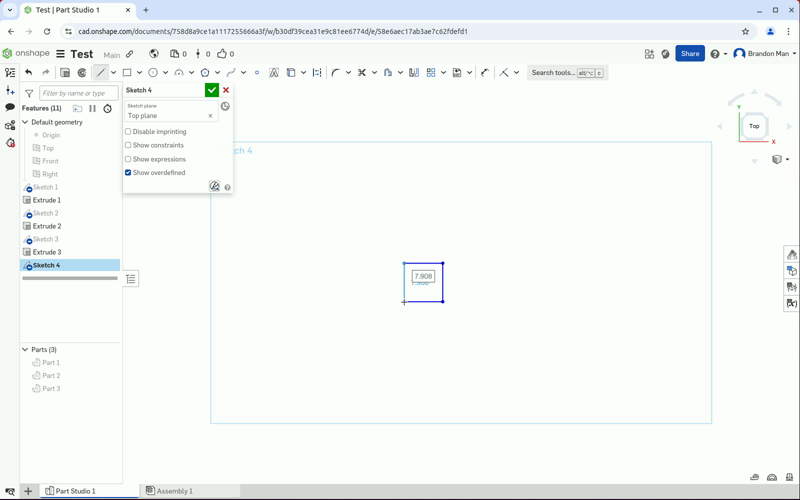
click(404, 301)
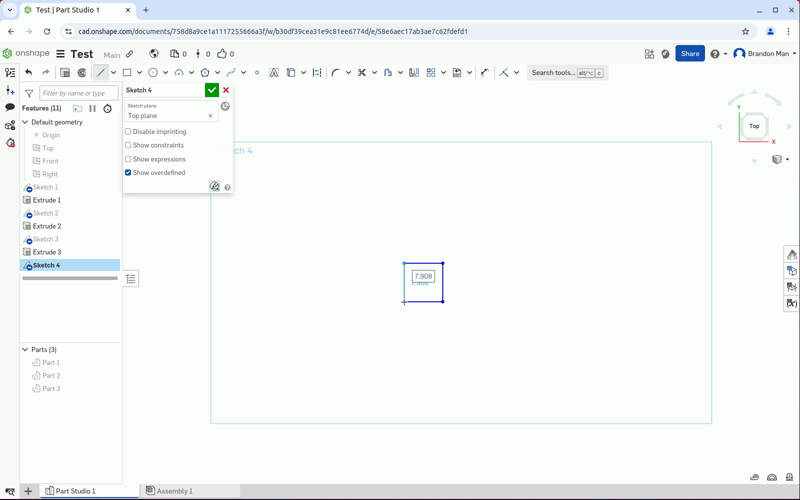
key(esc)
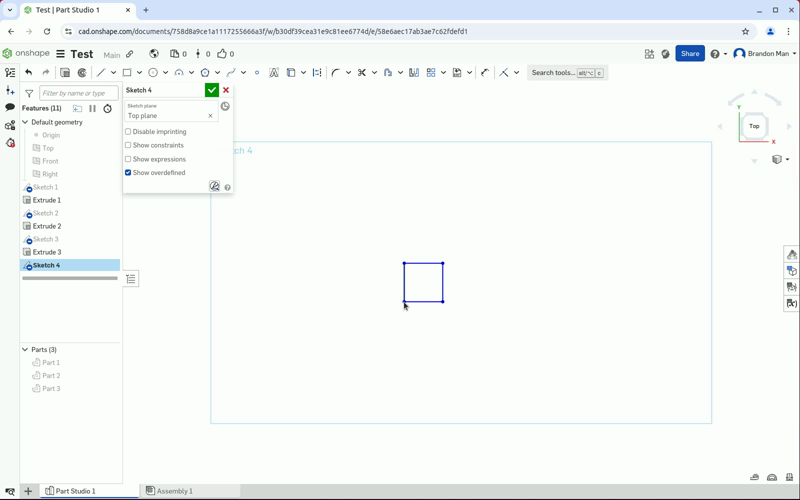
mouse_move(431, 278)
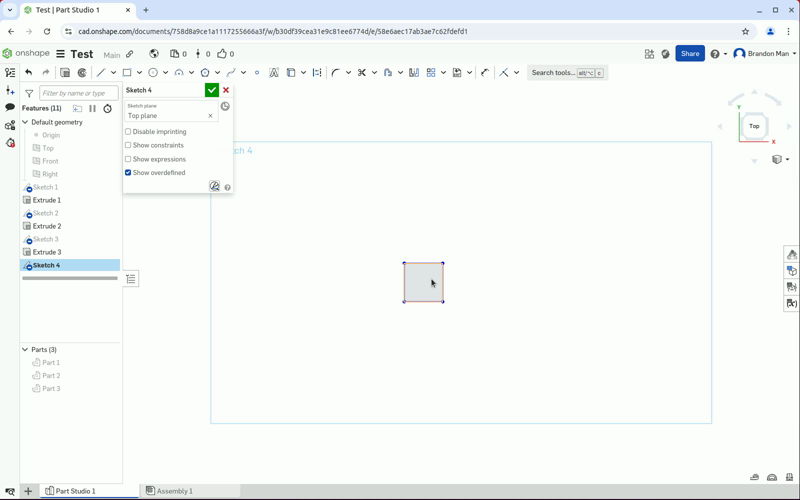
scroll(6)
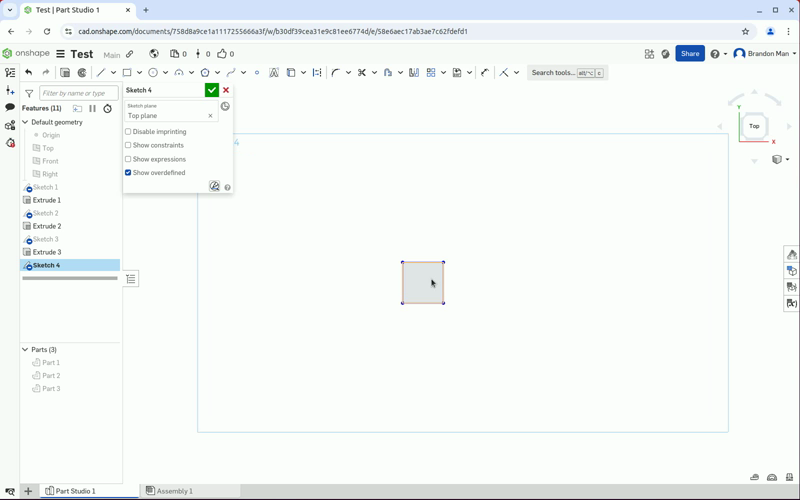
scroll(6)
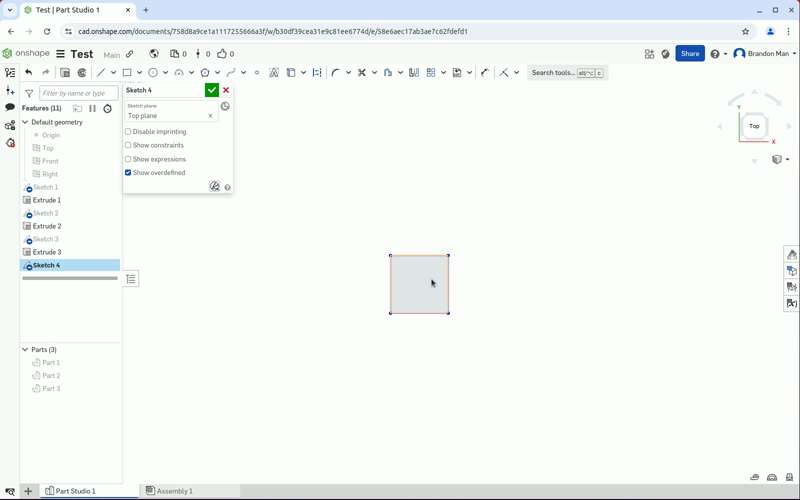
scroll(6)
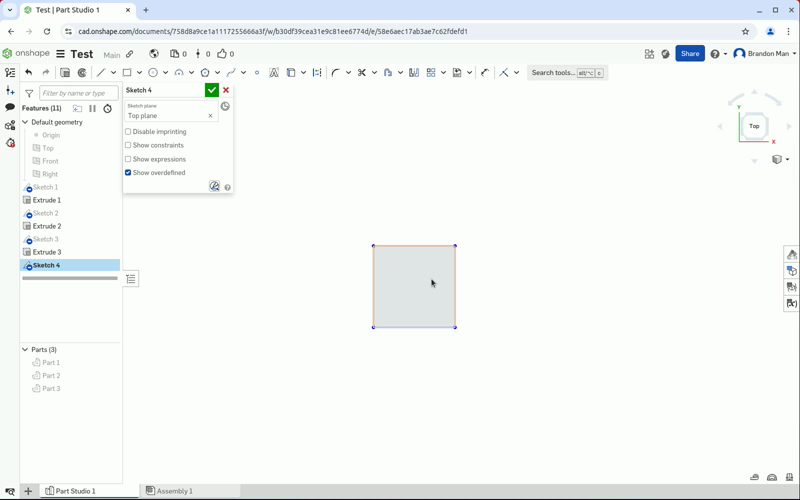
scroll(6)
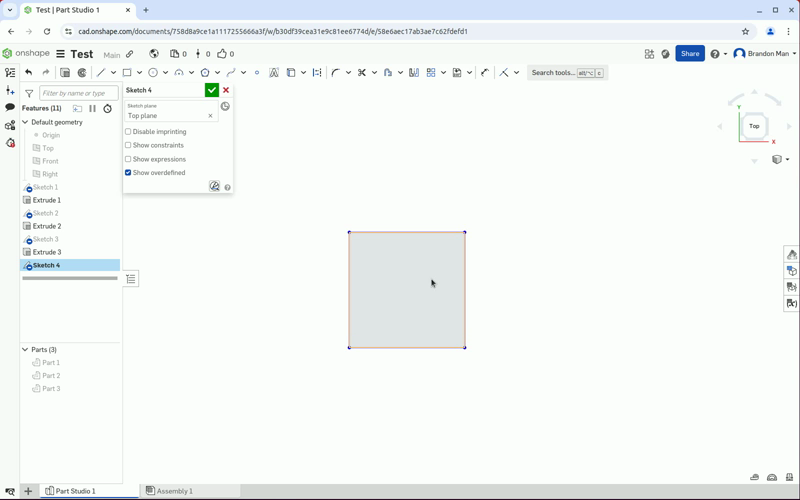
scroll(6)
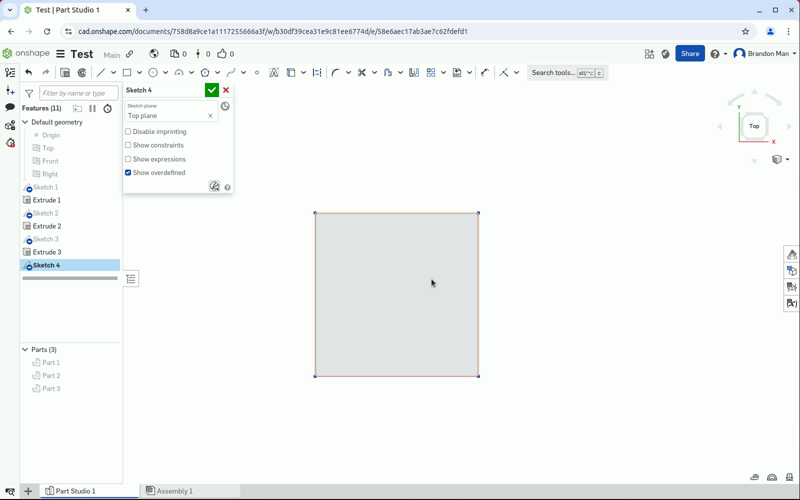
scroll(6)
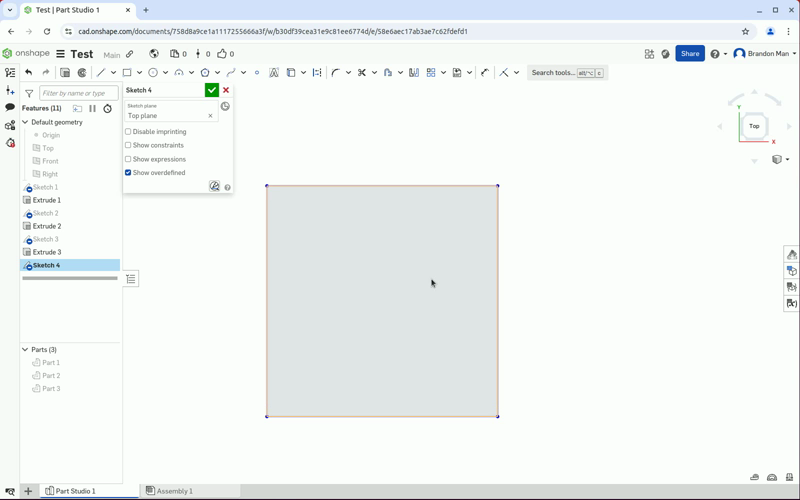
scroll(6)
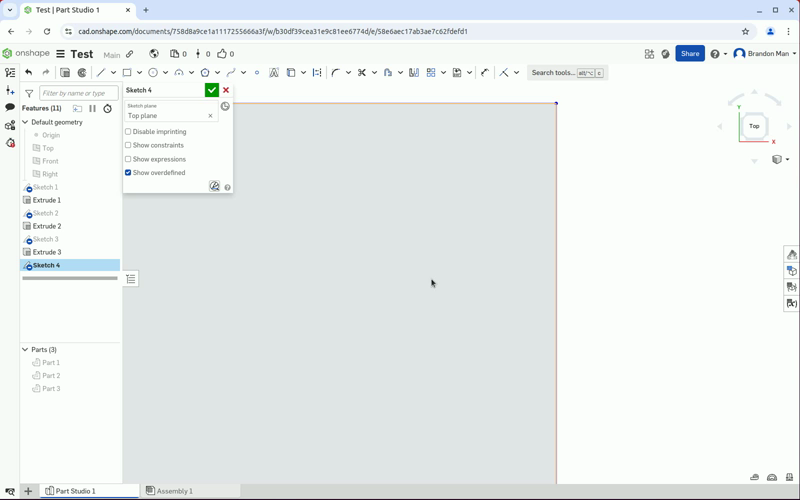
click(431, 278)
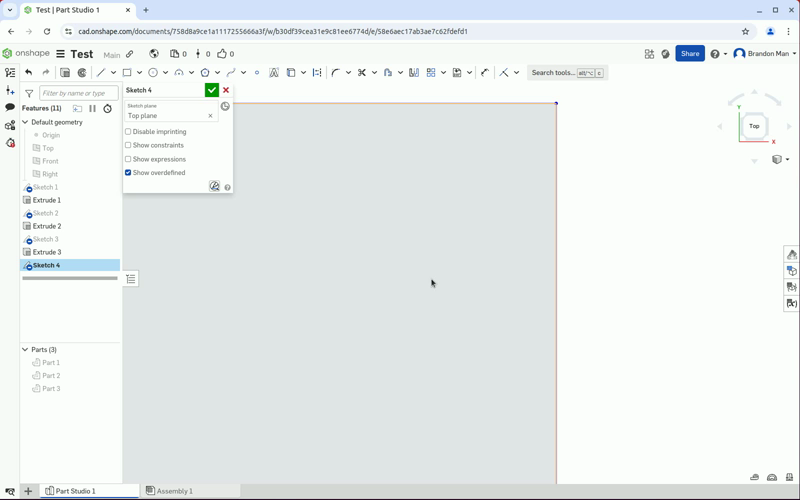
scroll(-6)
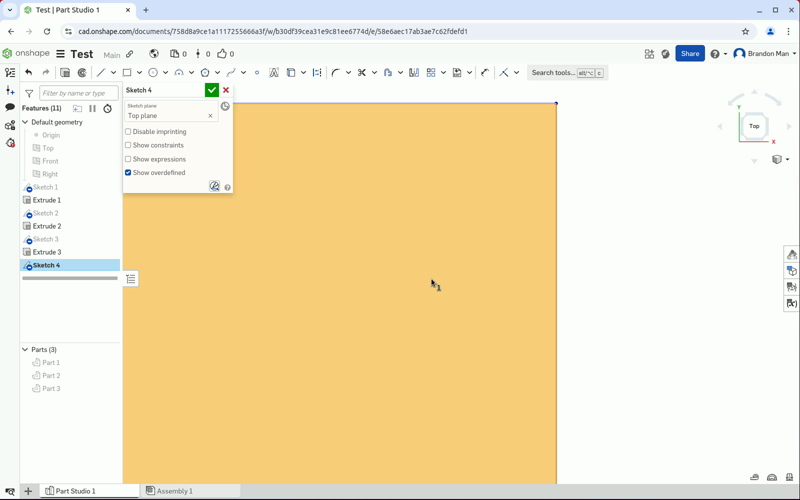
scroll(-6)
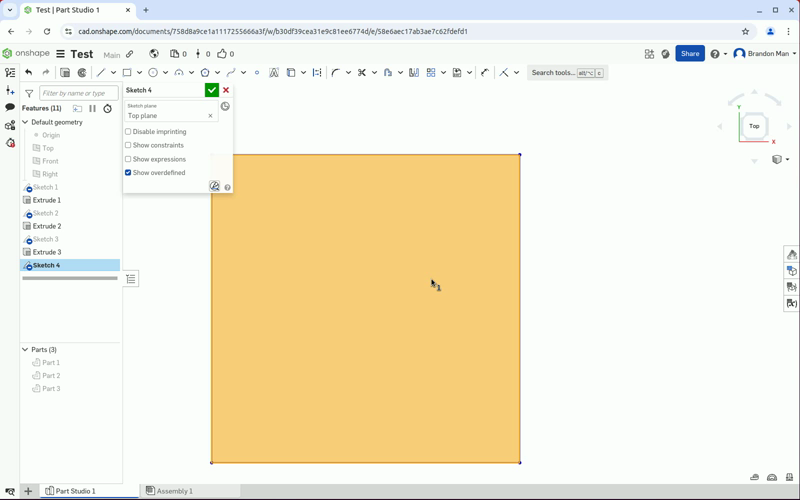
scroll(-6)
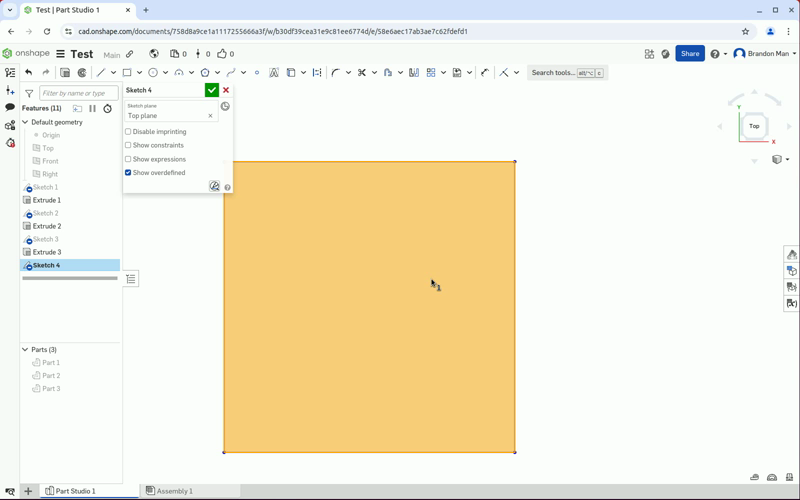
scroll(-6)
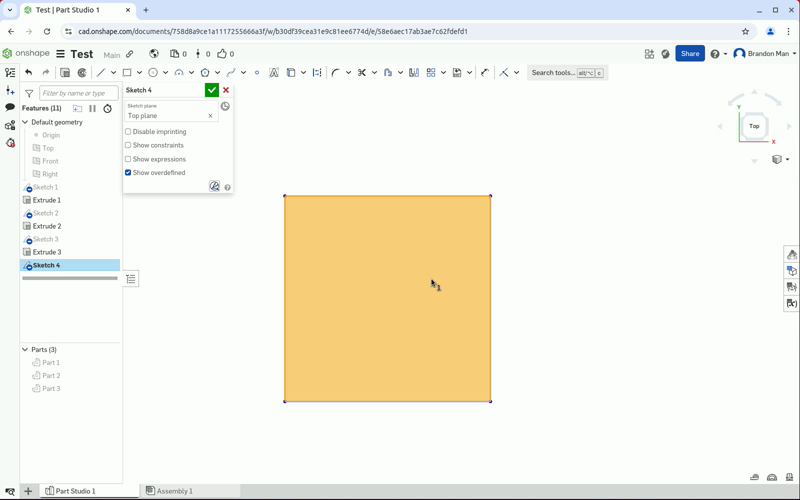
scroll(-6)
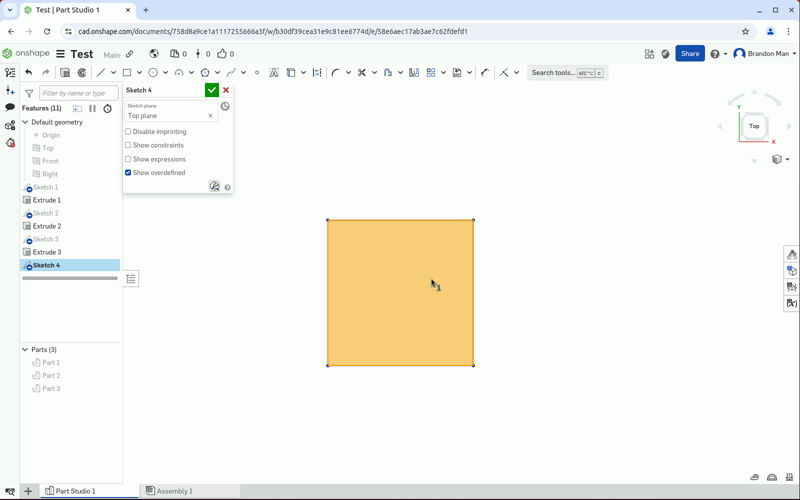
scroll(-6)
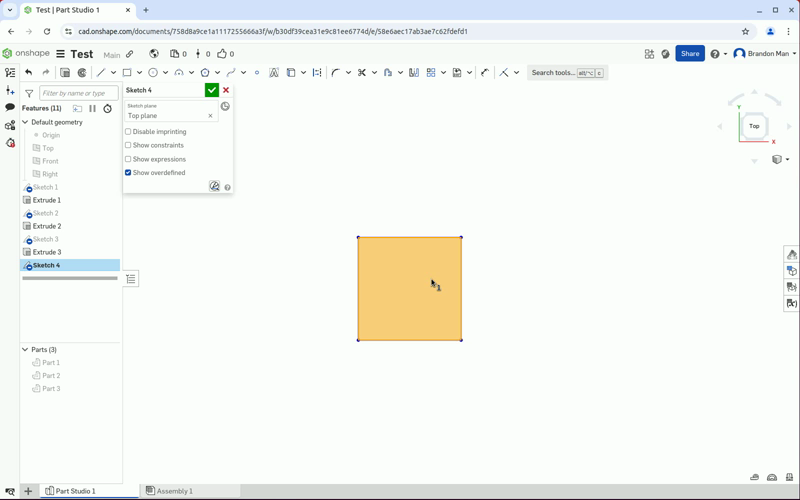
scroll(-6)
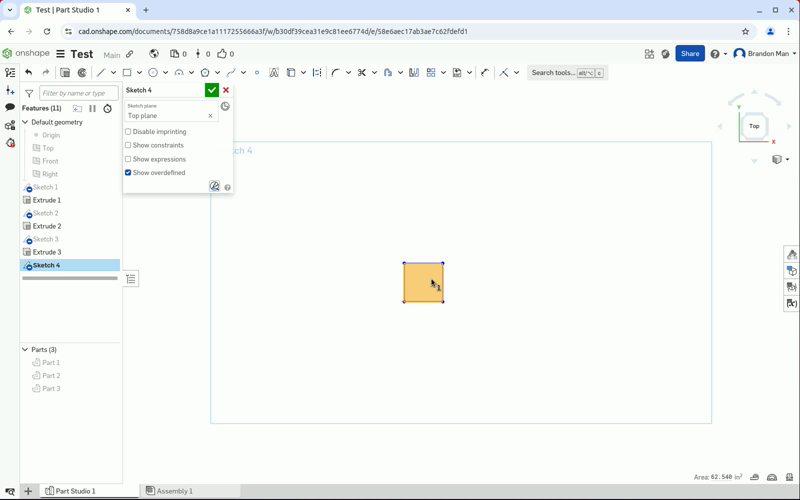
mouse_move(73, 352)
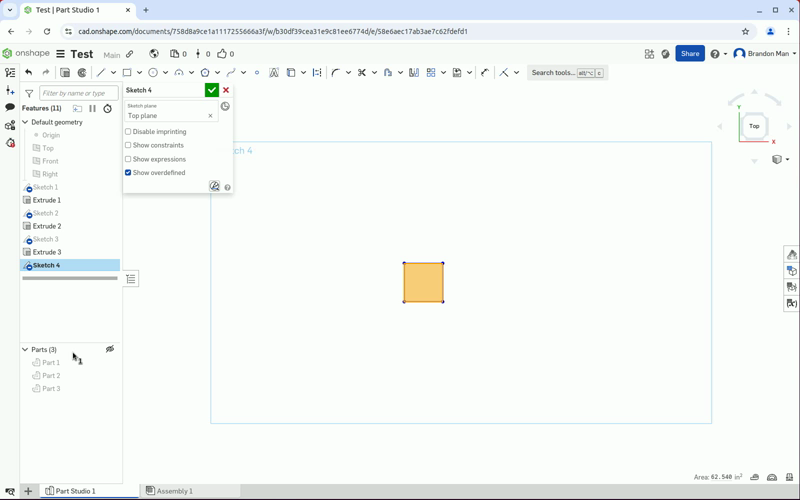
key(shift+y)
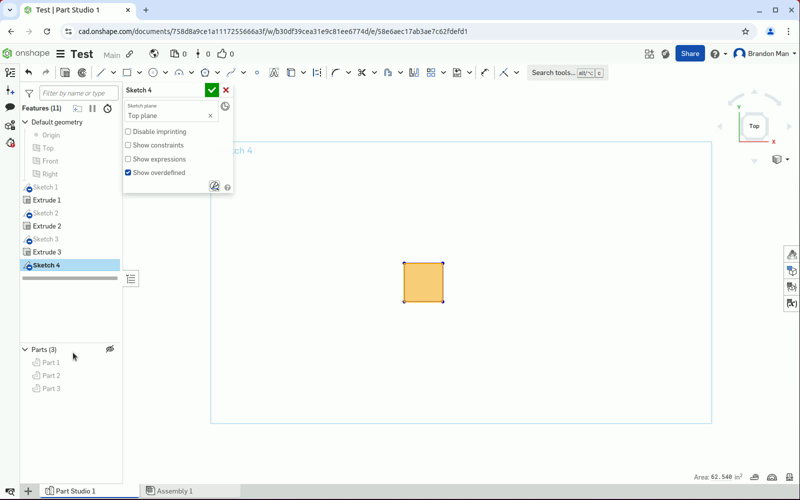
key(shift+e)
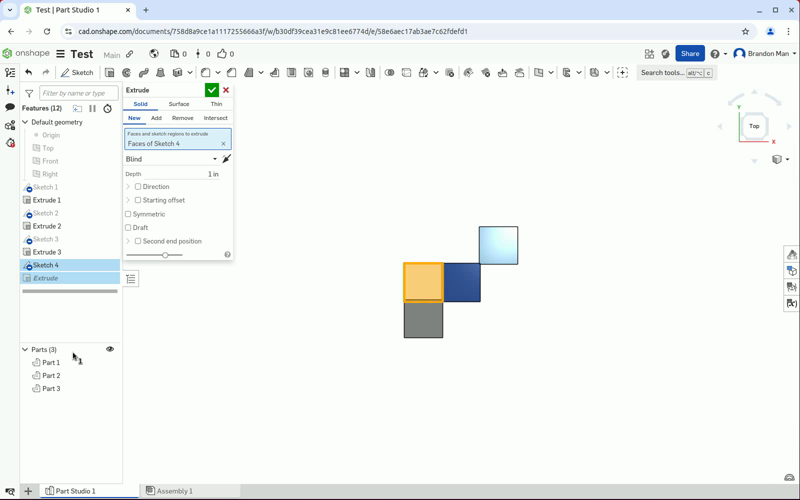
mouse_move(143, 106)
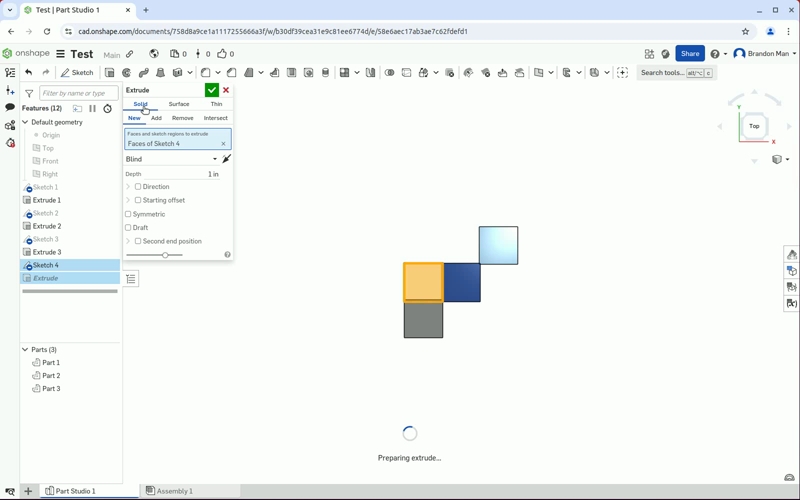
click(143, 106)
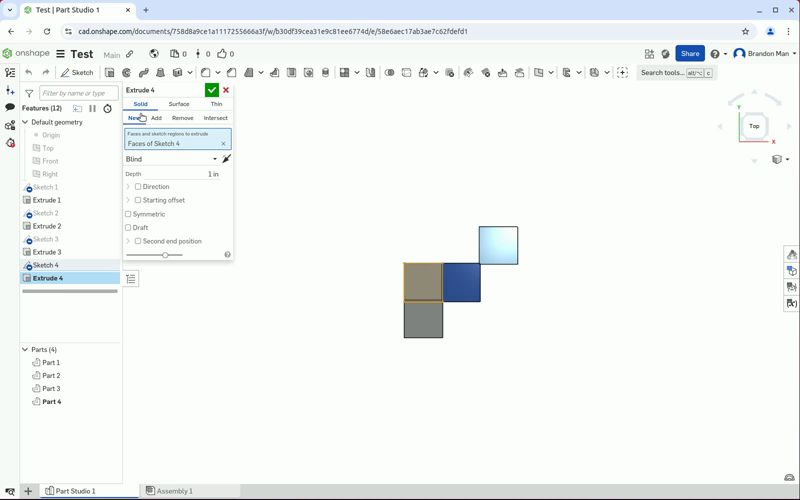
mouse_move(137, 120)
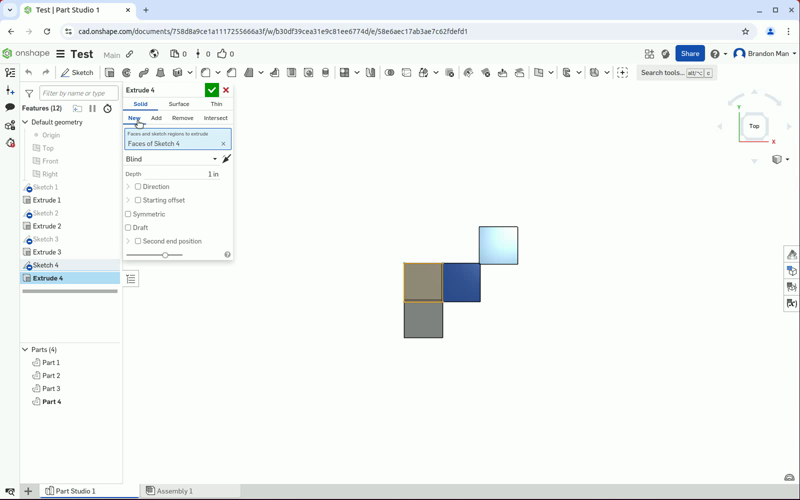
click(137, 120)
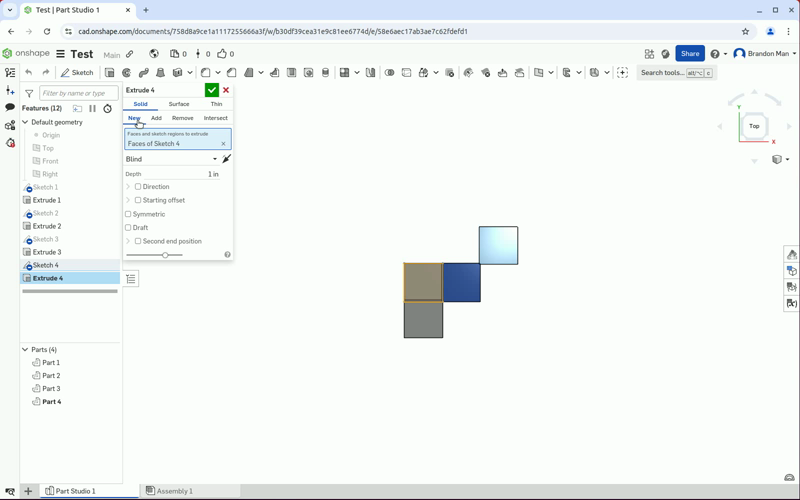
key(tab, 4)
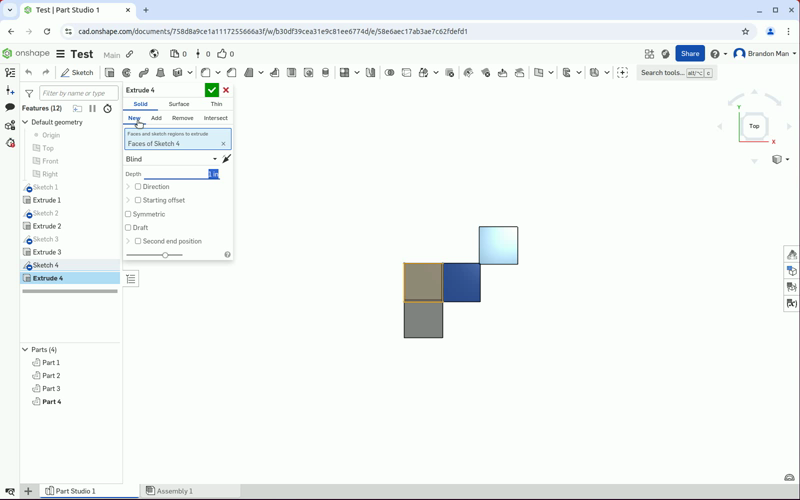
text(15.405)
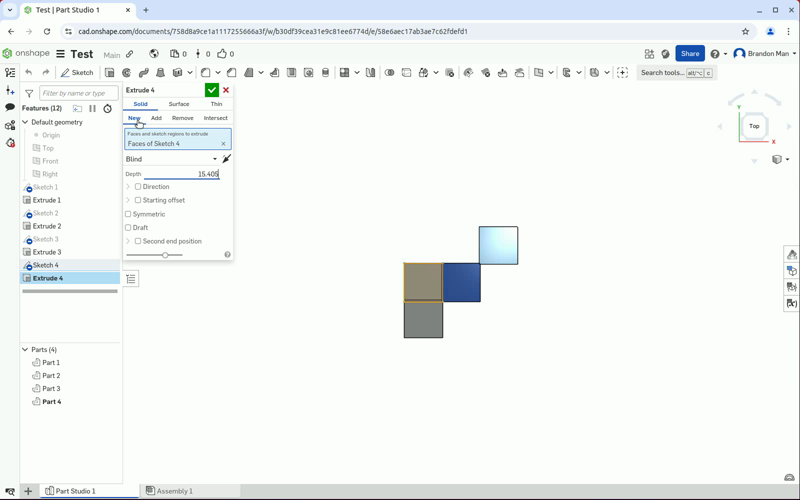
key(enter)
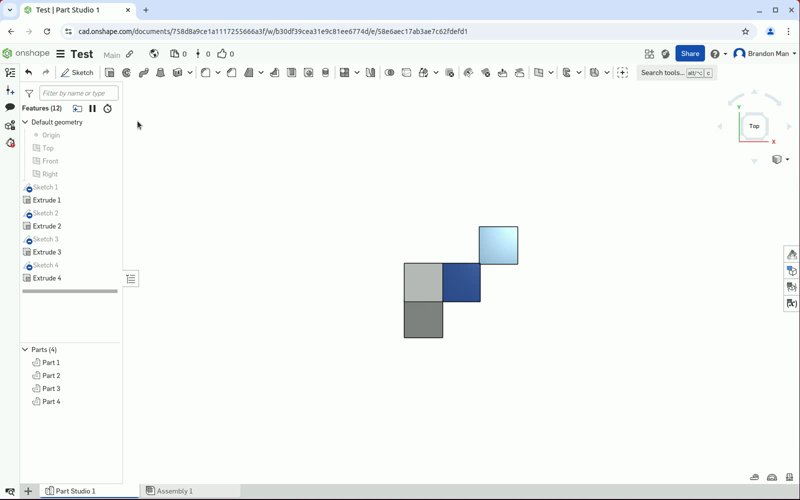
key(shift+h)
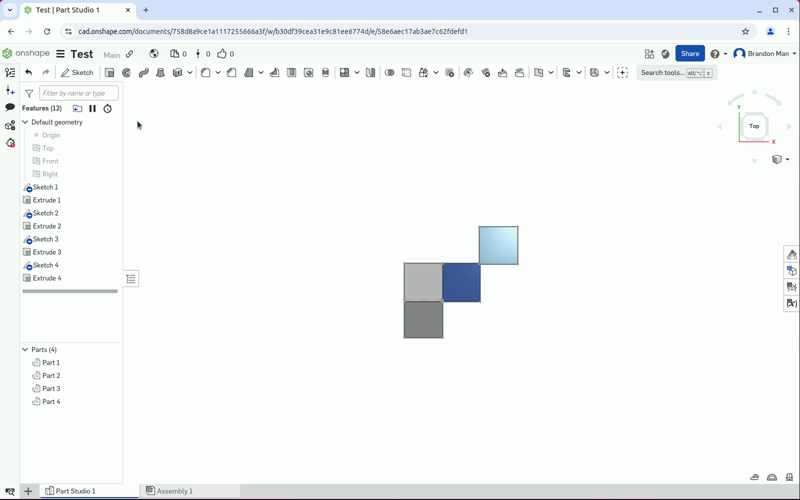
key(shift+h)
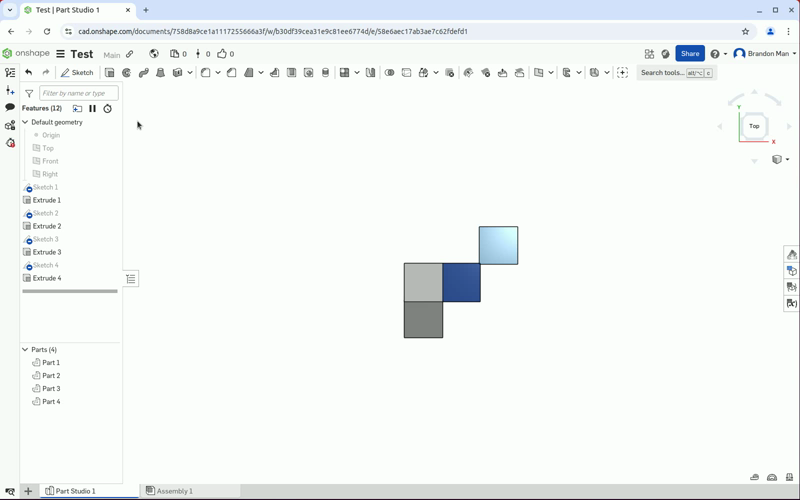
mouse_move(73, 189)
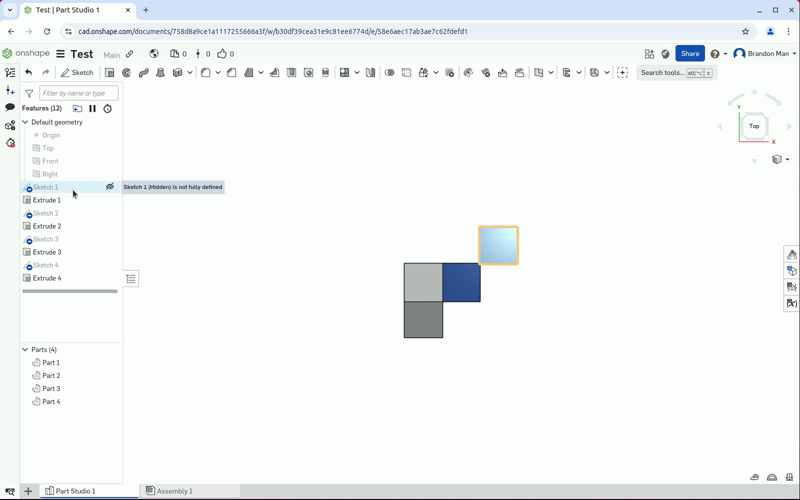
click(73, 189)
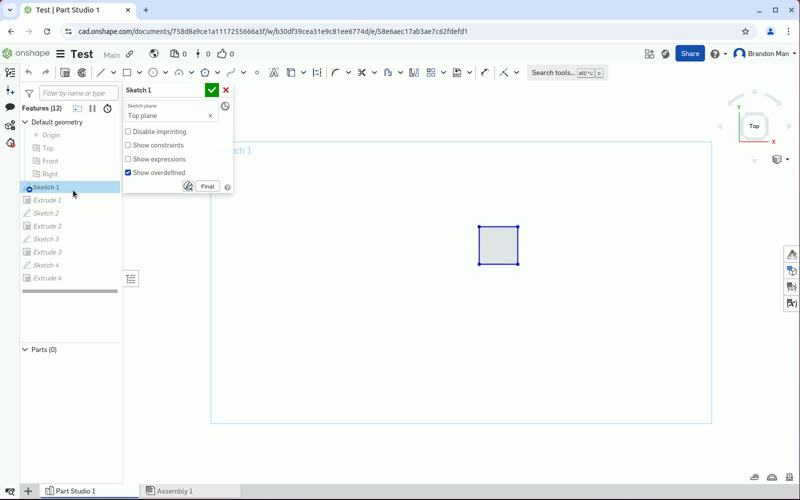
mouse_move(229, 92)
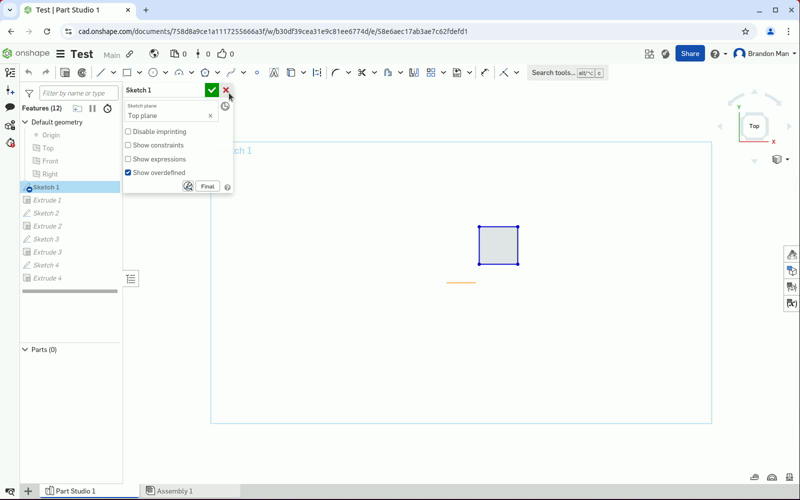
click(229, 92)
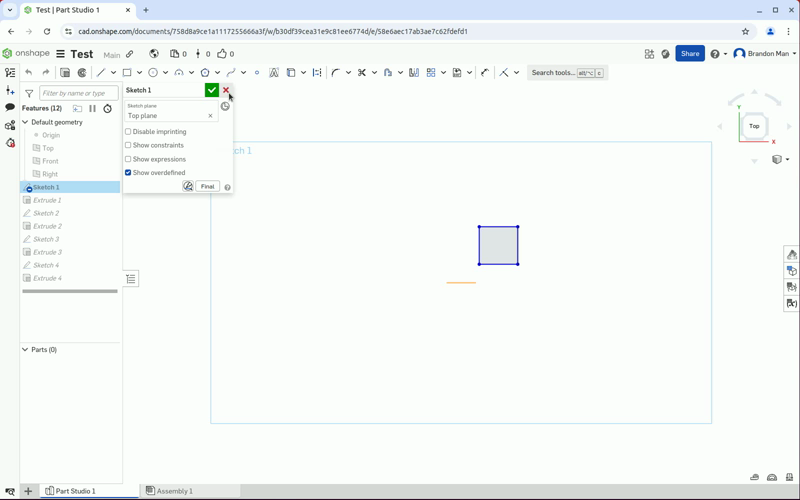
key(shift+s)
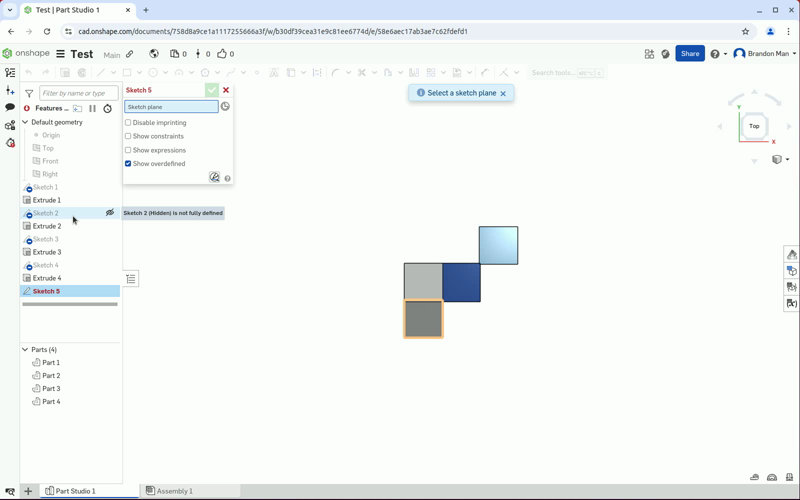
scroll(3)
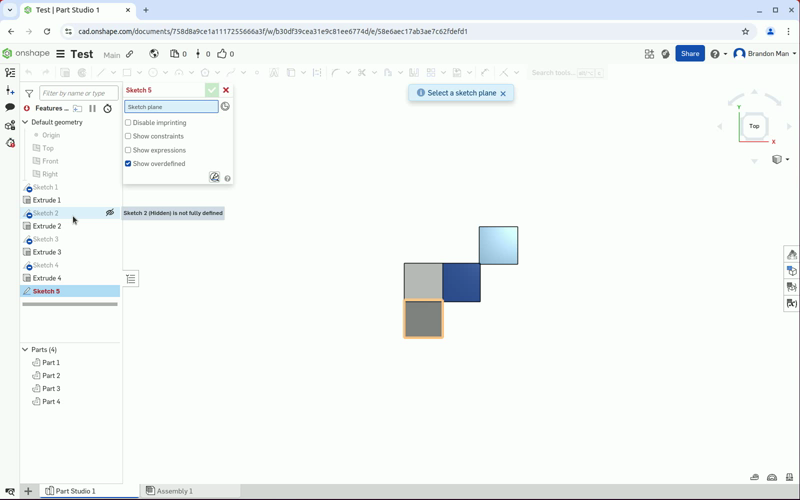
mouse_move(73, 150)
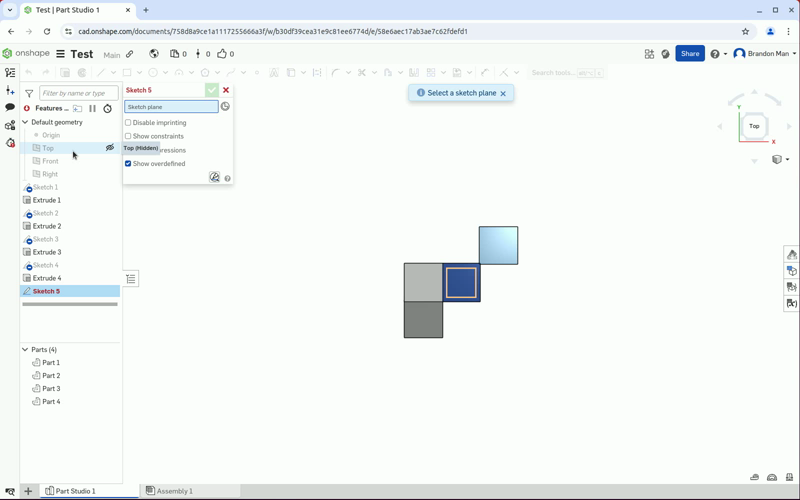
click(73, 150)
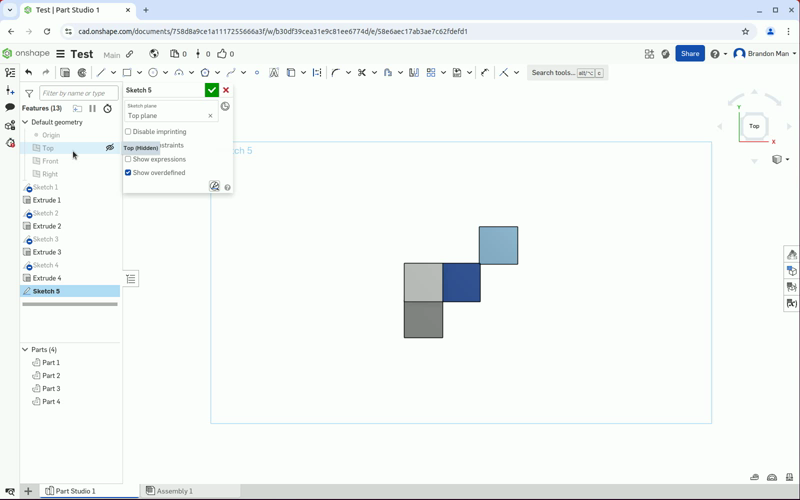
mouse_move(73, 352)
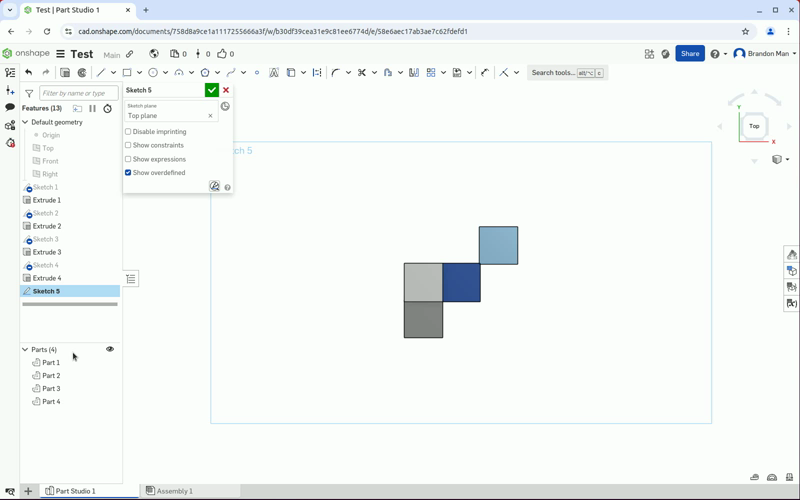
key(y)
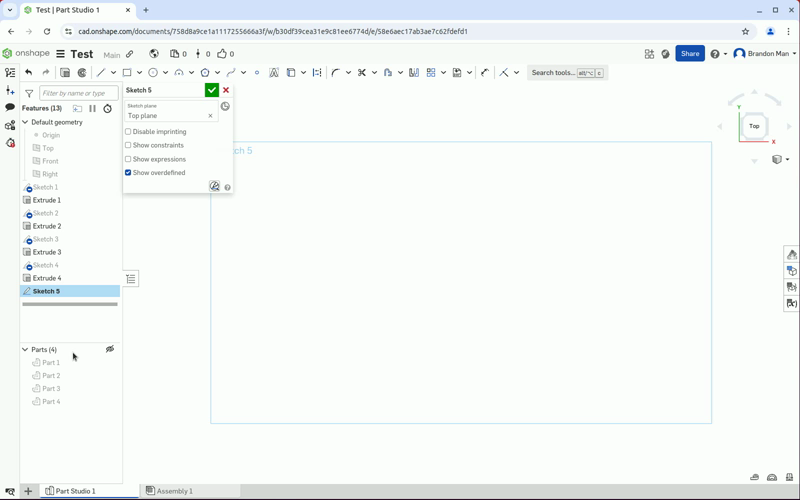
key(l)
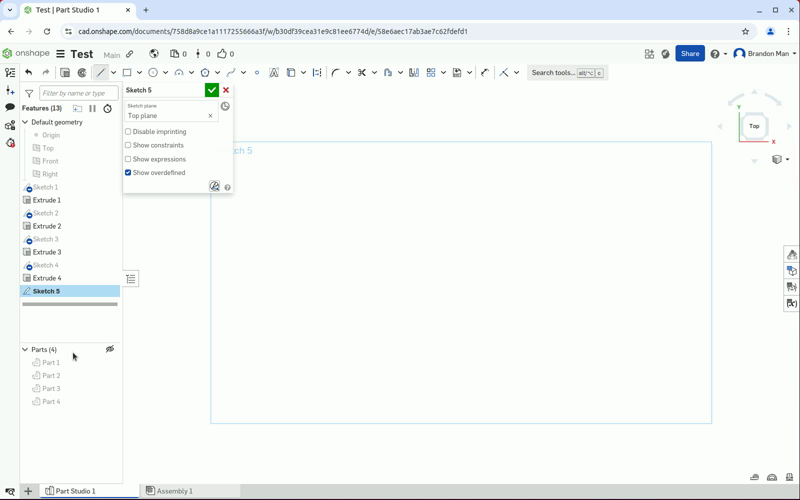
key_down(shift)
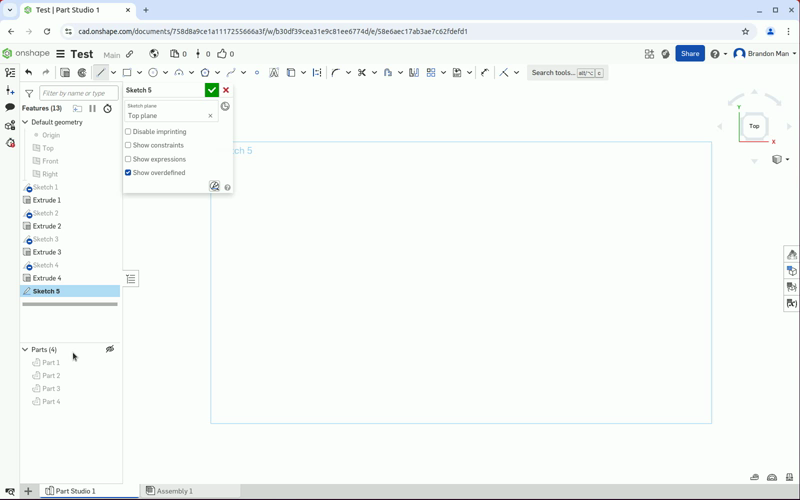
mouse_move(441, 264)
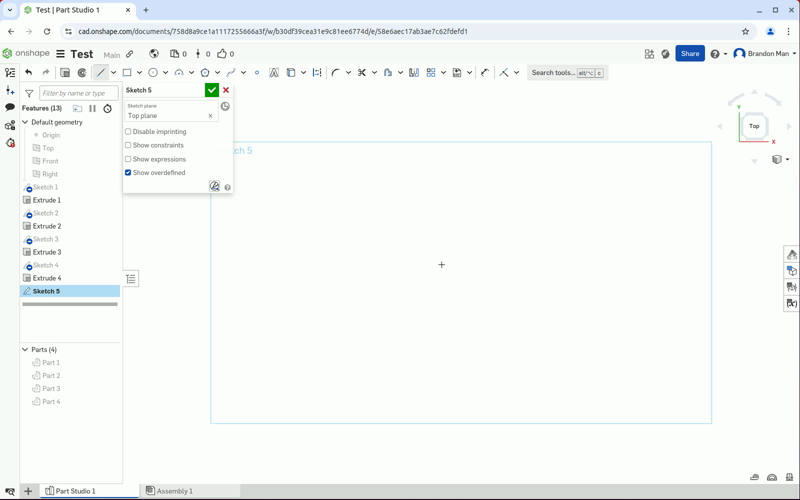
click(441, 264)
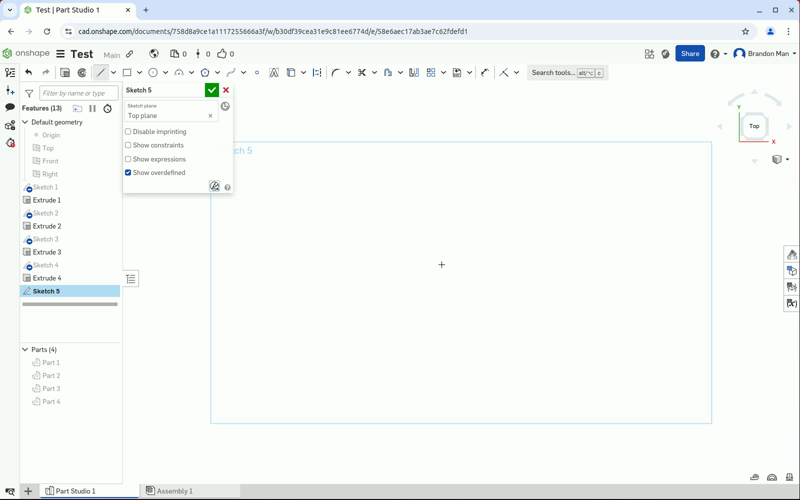
key_up(shift)
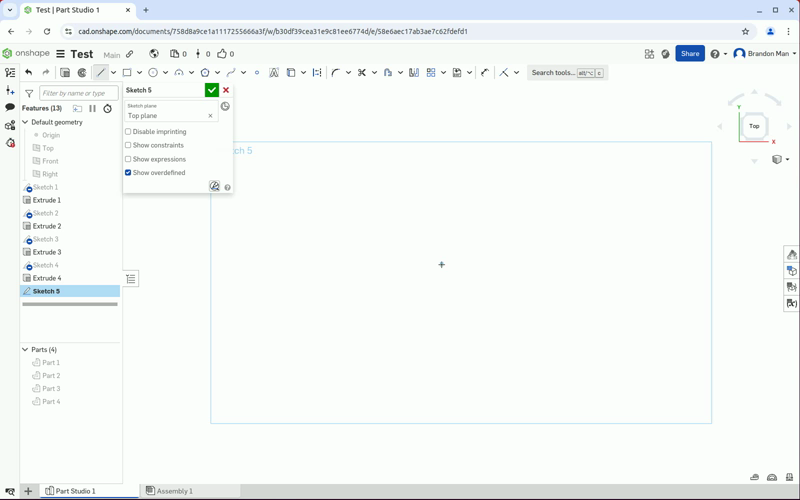
key_down(shift)
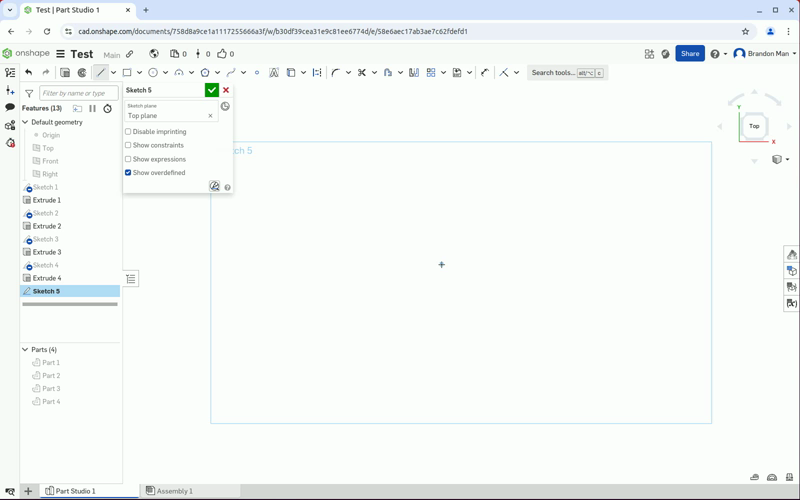
mouse_move(471, 264)
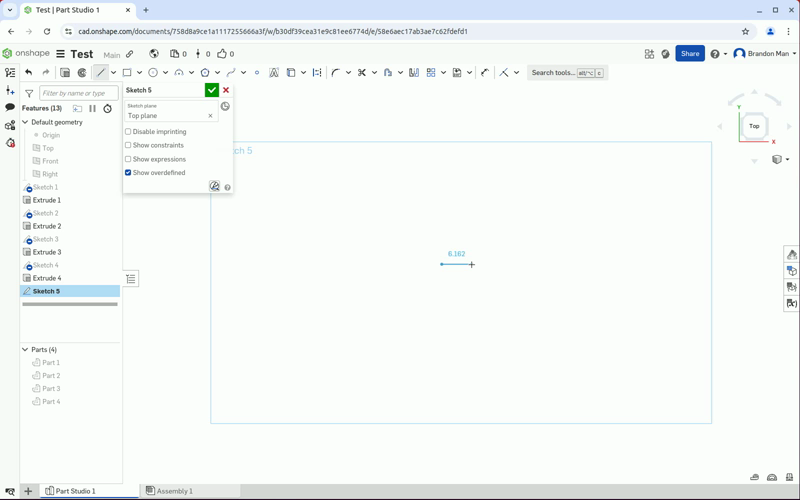
mouse_move(480, 264)
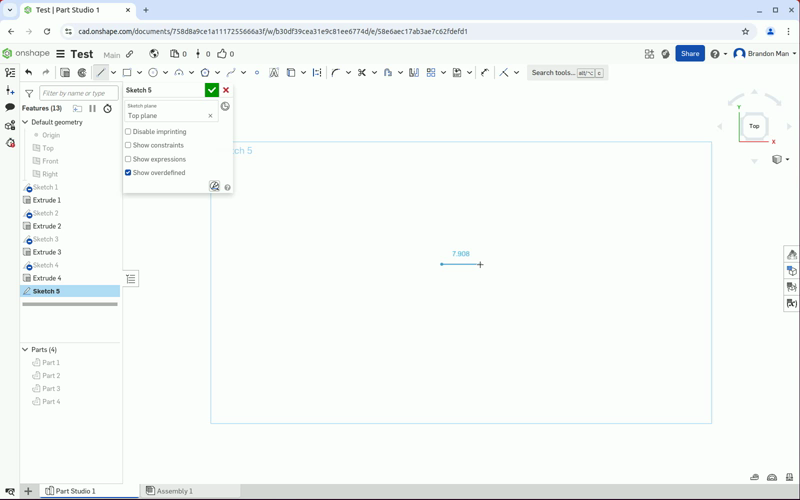
click(480, 264)
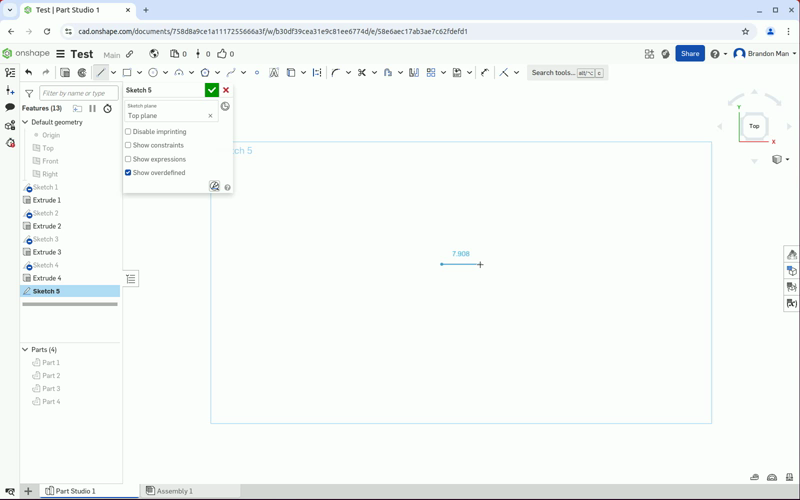
key_up(shift)
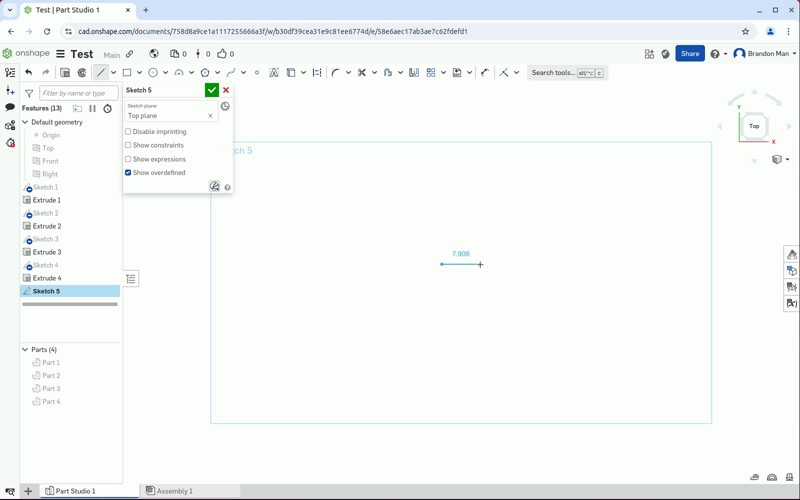
key_down(shift)
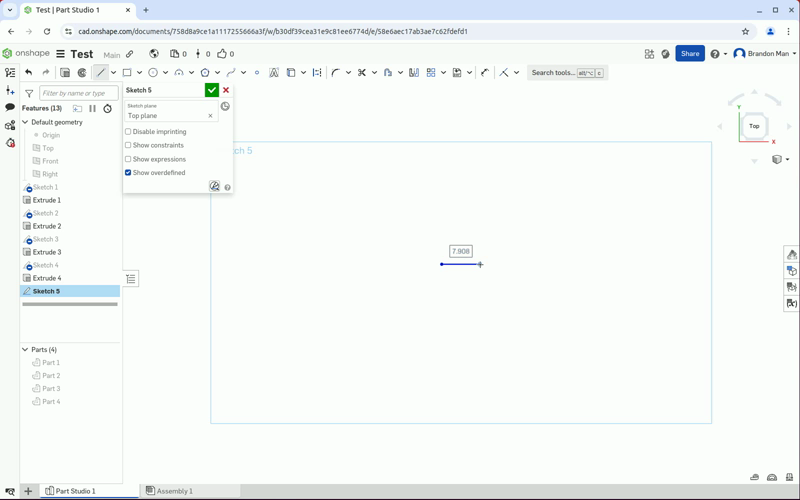
mouse_move(510, 264)
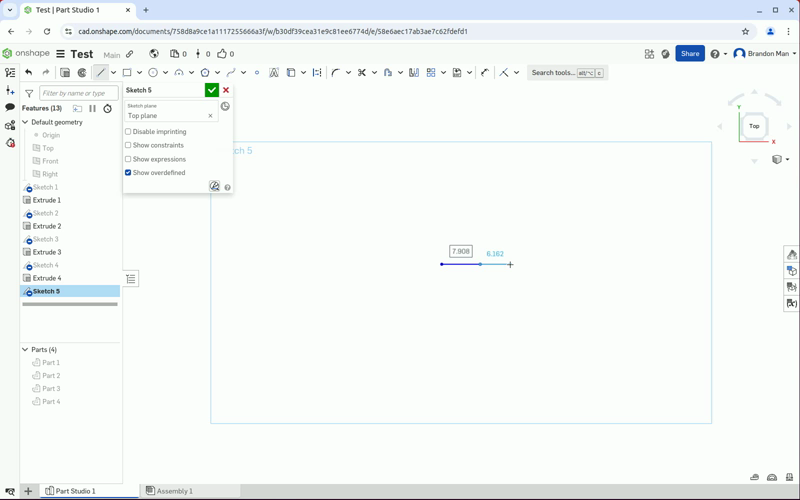
mouse_move(480, 225)
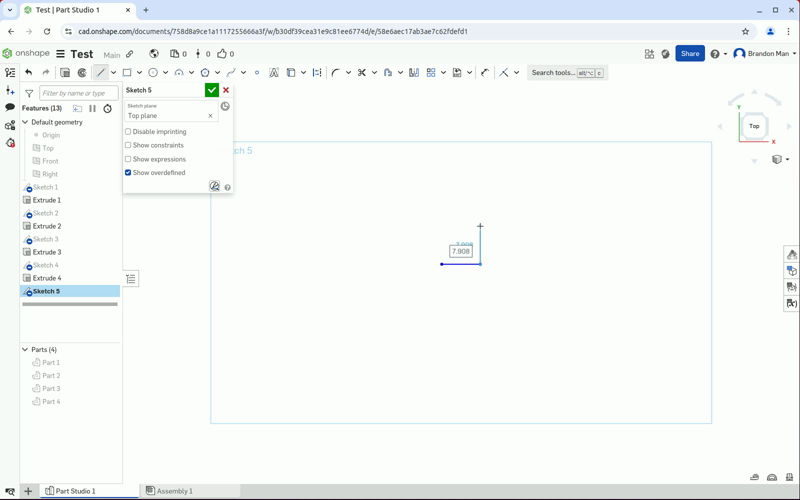
click(480, 225)
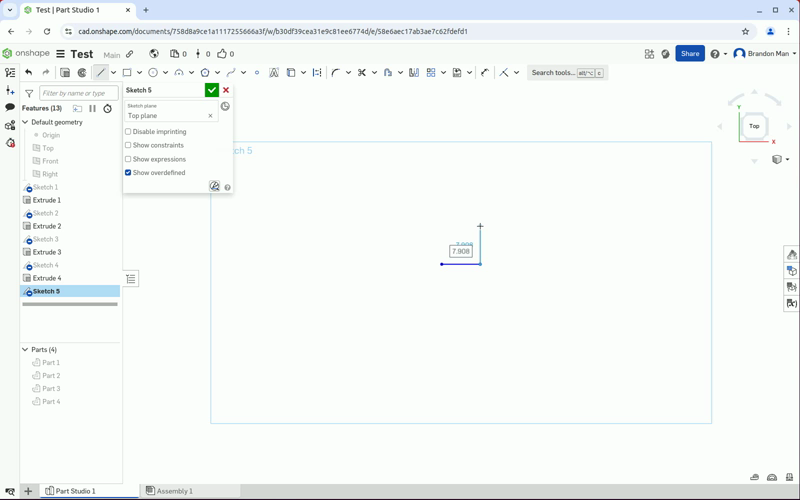
key_up(shift)
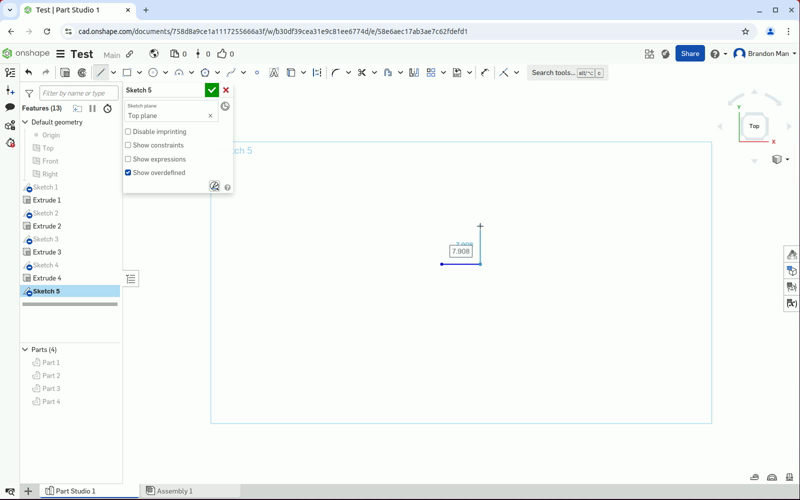
key_down(shift)
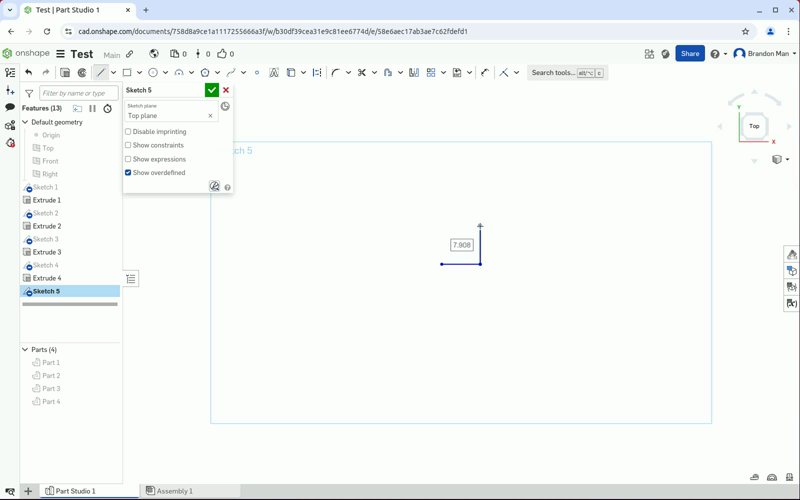
mouse_move(510, 225)
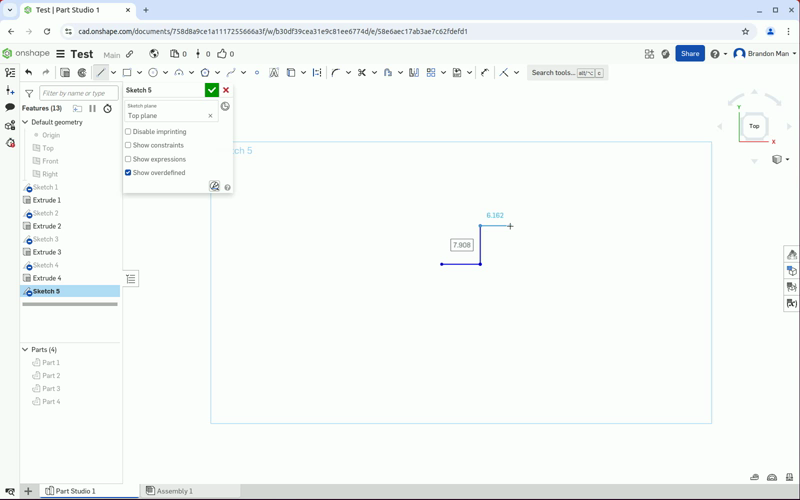
mouse_move(441, 225)
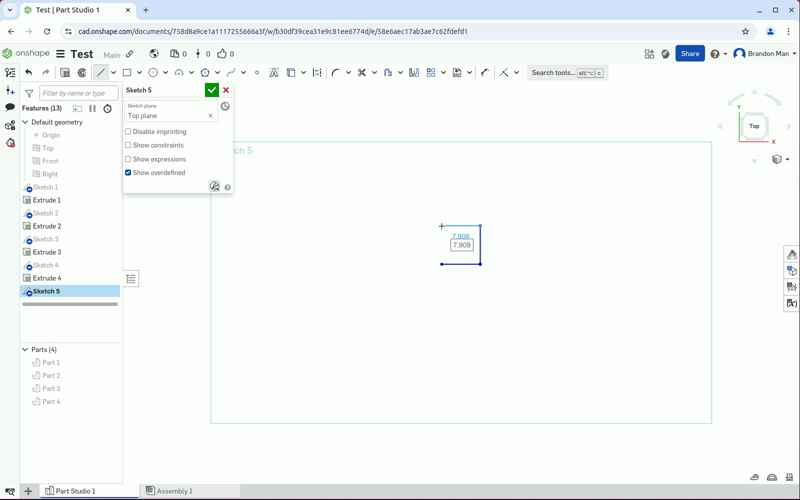
click(441, 225)
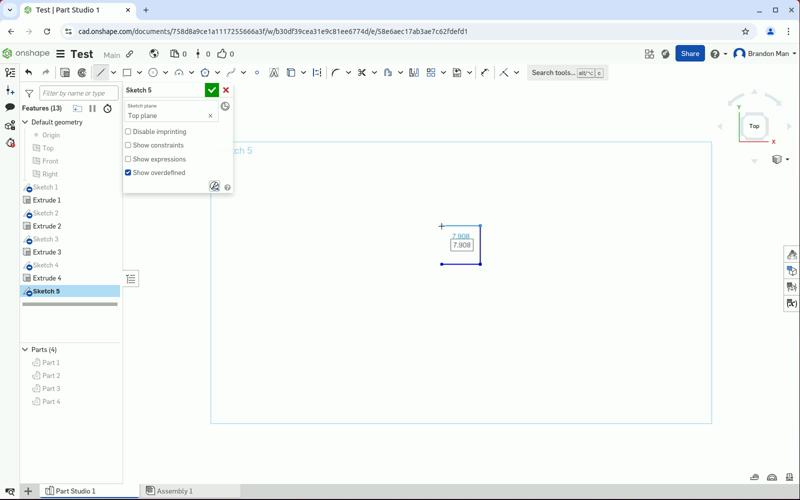
key_up(shift)
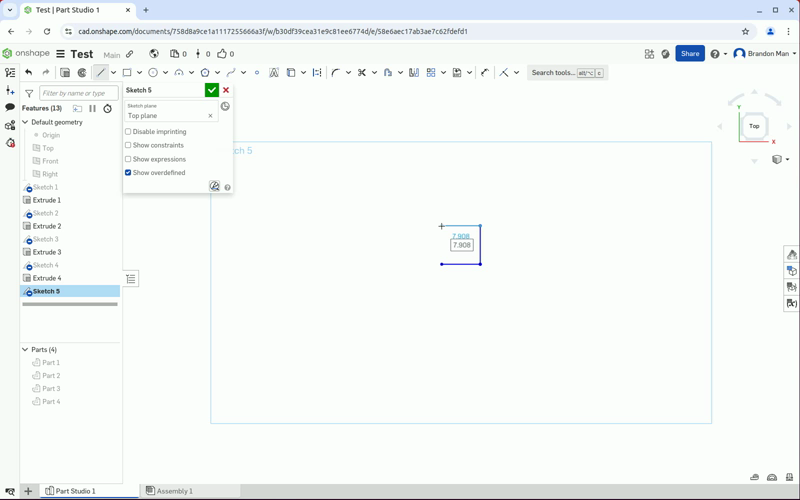
mouse_move(471, 225)
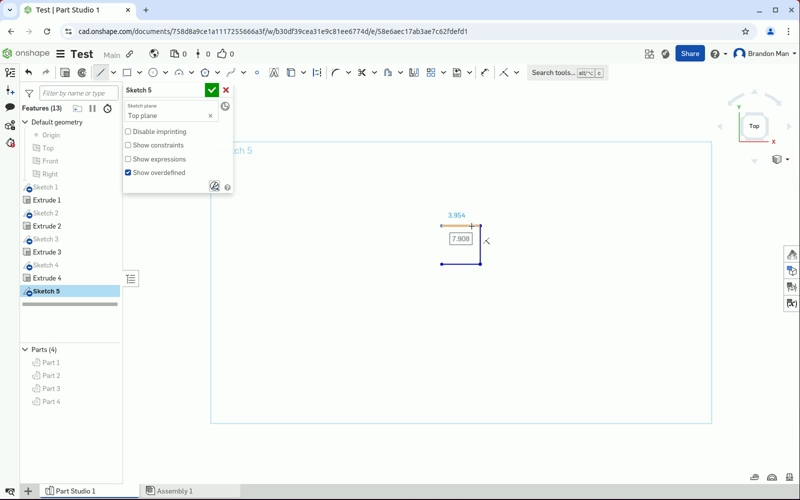
key_down(shift)
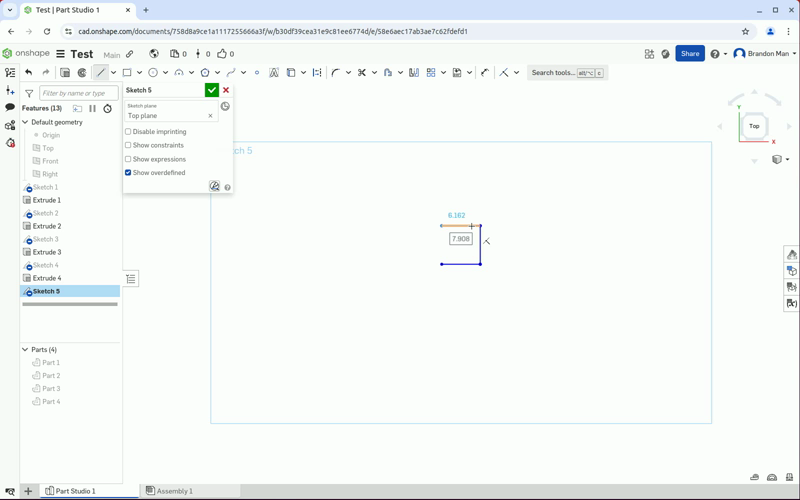
mouse_move(441, 264)
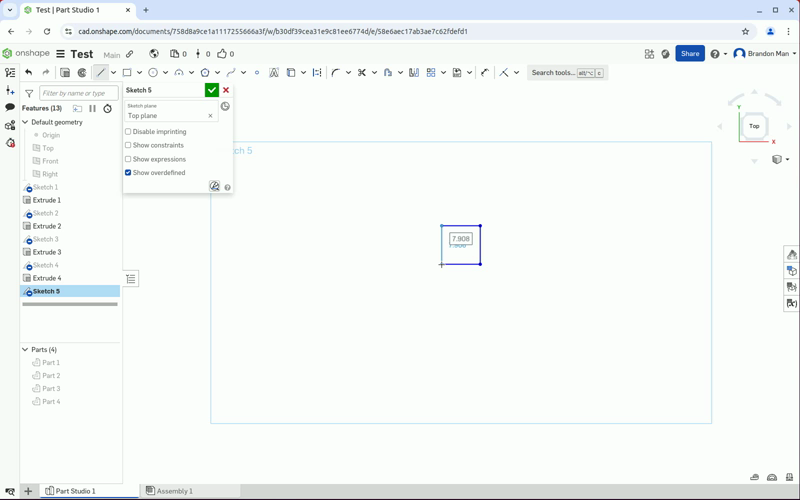
key_up(shift)
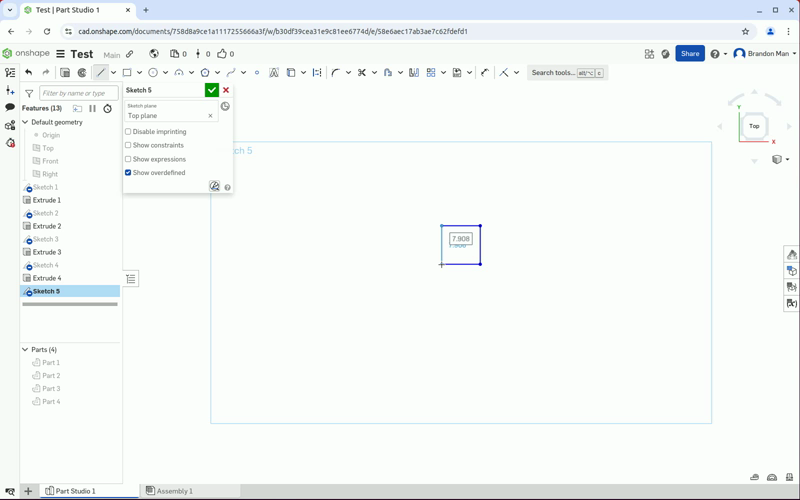
click(441, 264)
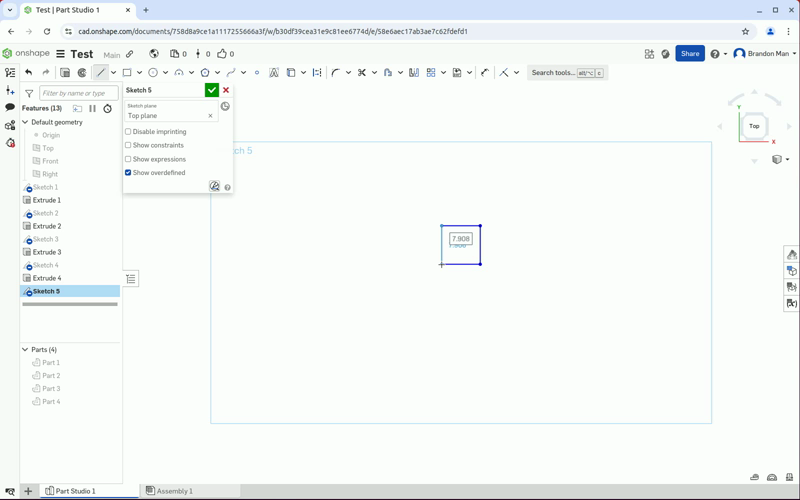
key(esc)
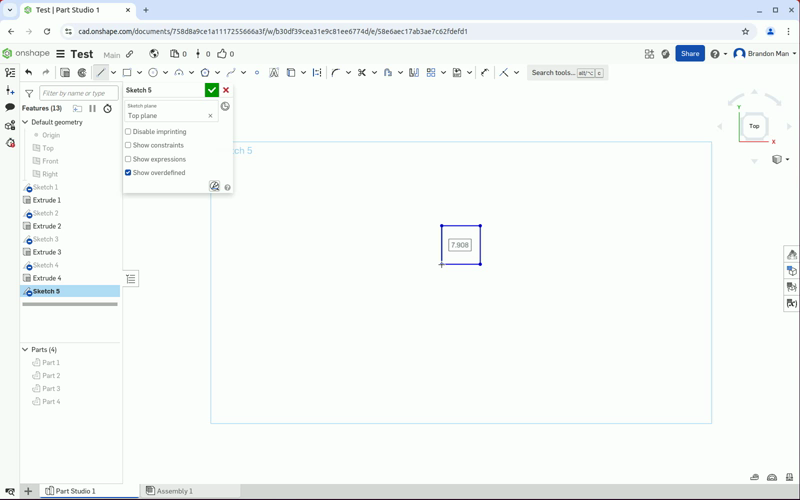
mouse_move(464, 245)
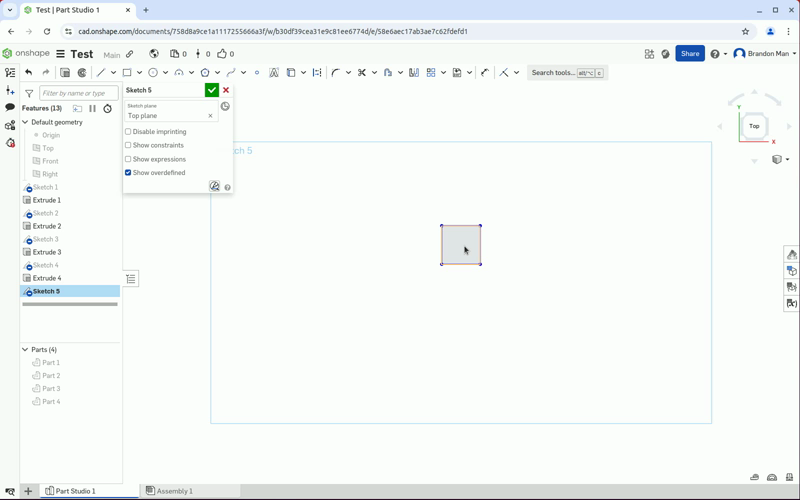
scroll(6)
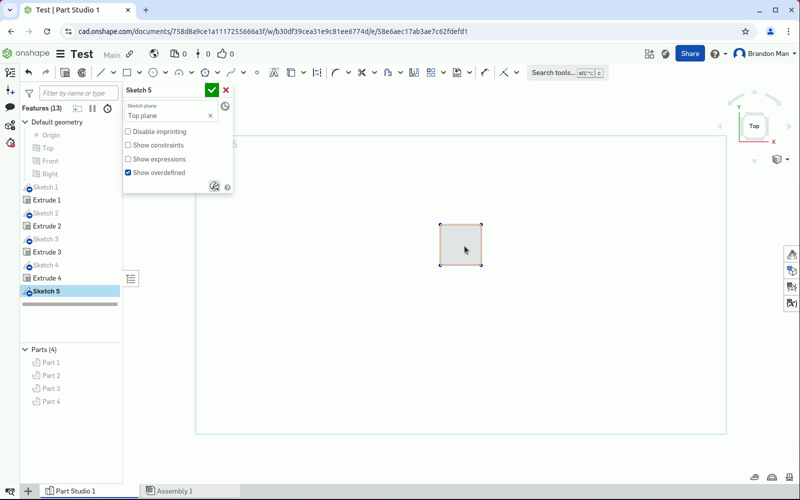
scroll(6)
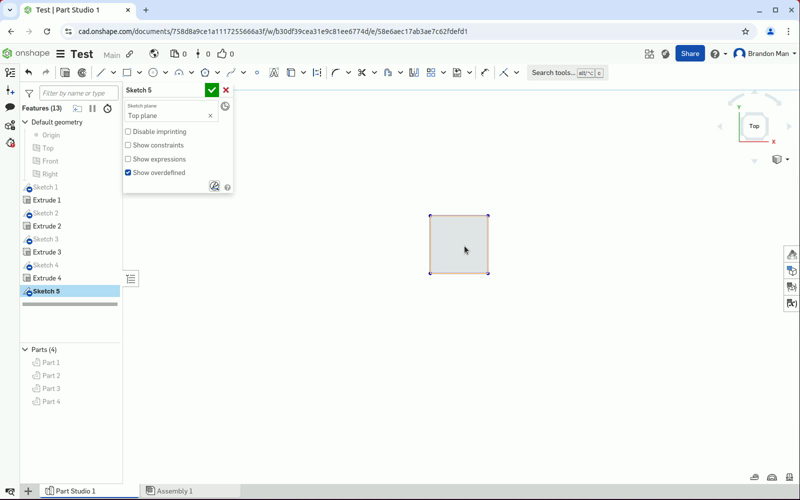
scroll(6)
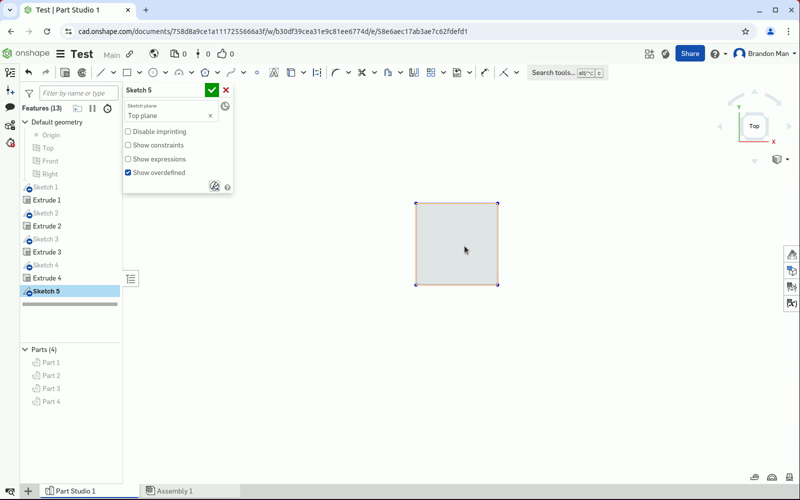
scroll(6)
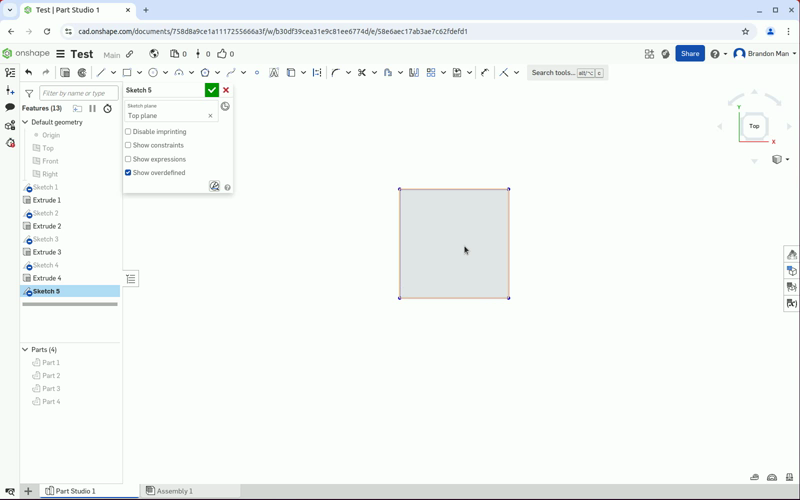
scroll(6)
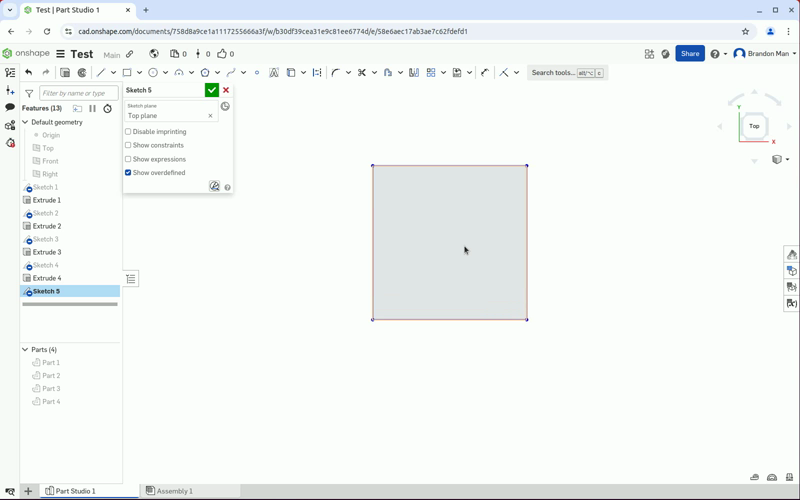
scroll(6)
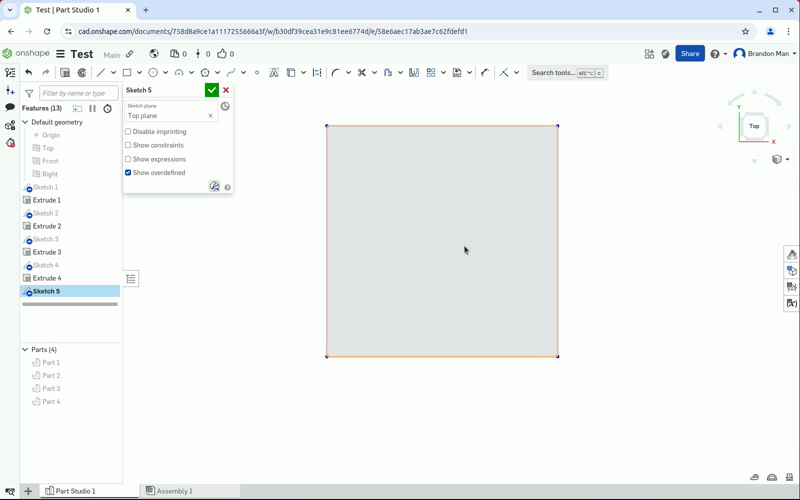
scroll(6)
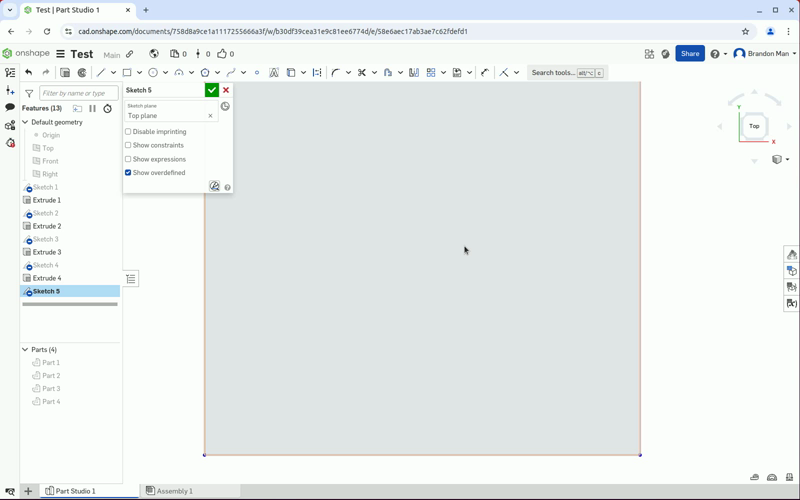
click(464, 245)
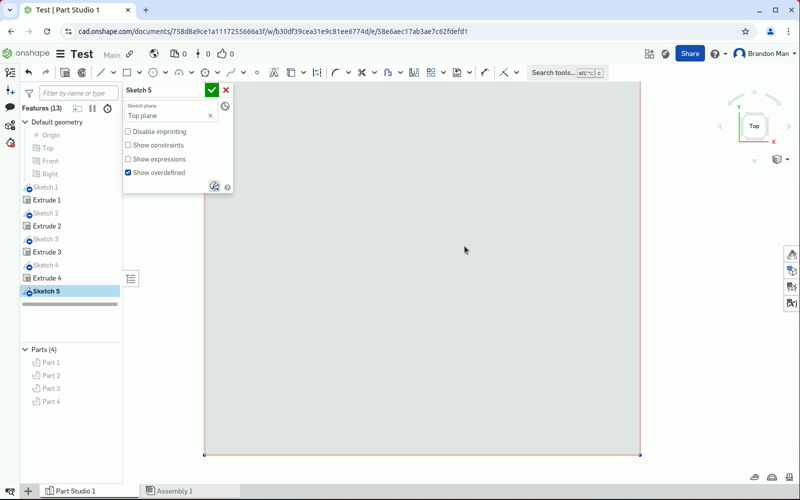
scroll(-6)
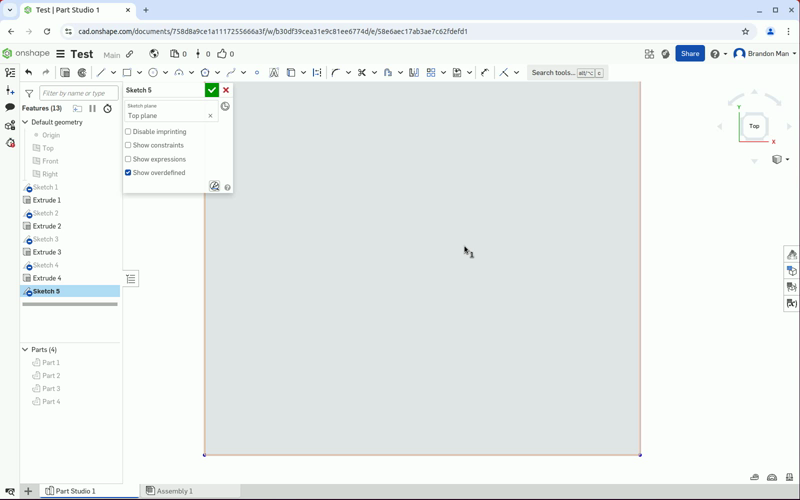
scroll(-6)
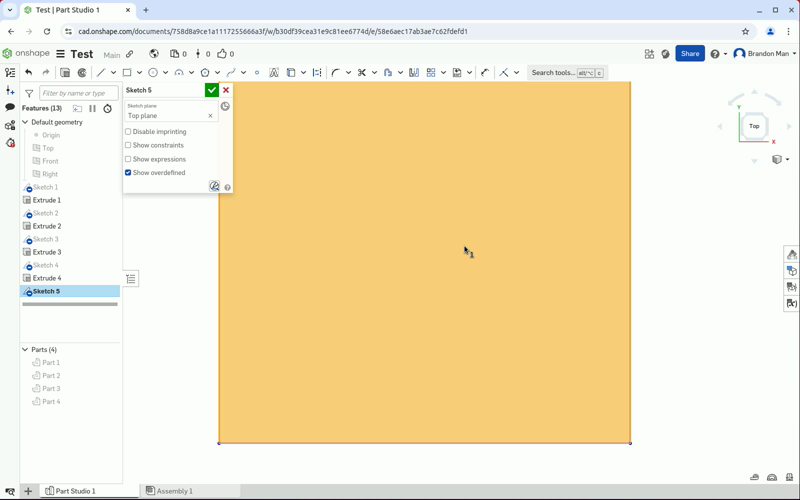
scroll(-6)
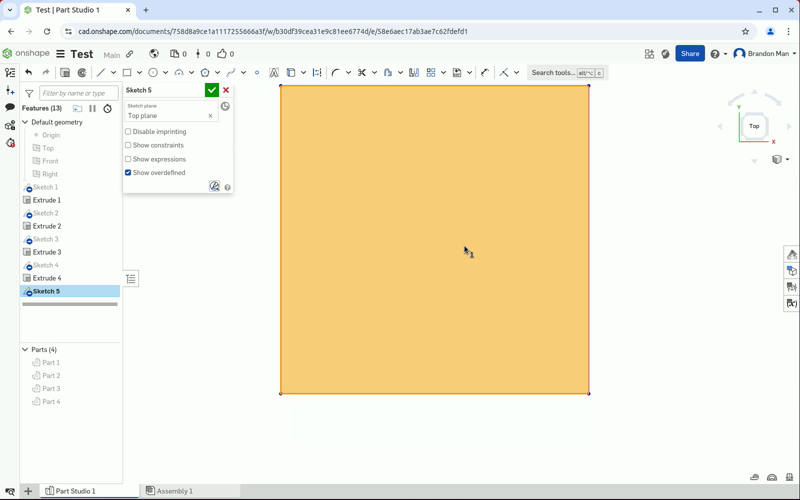
scroll(-6)
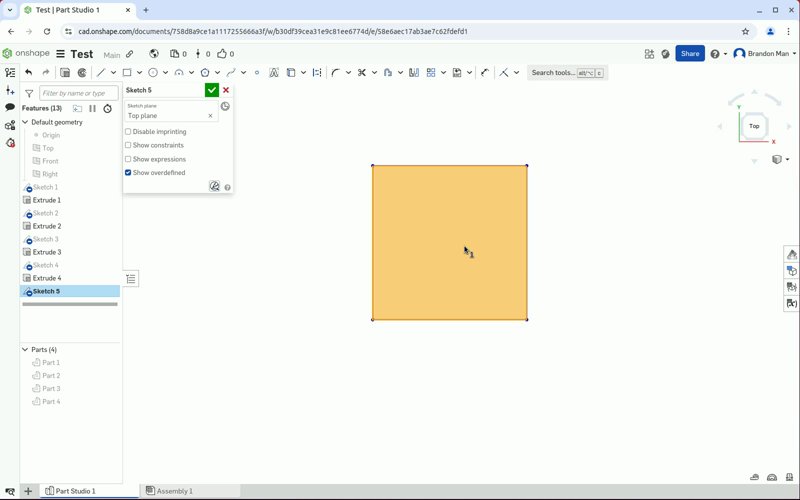
scroll(-6)
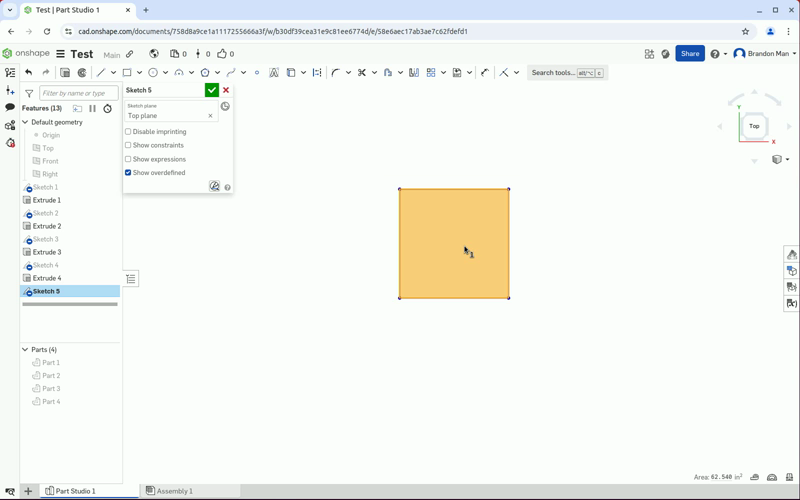
scroll(-6)
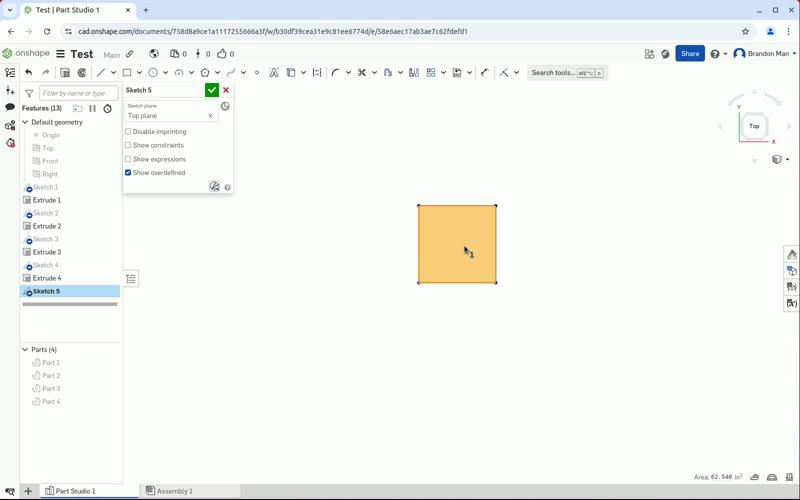
scroll(-6)
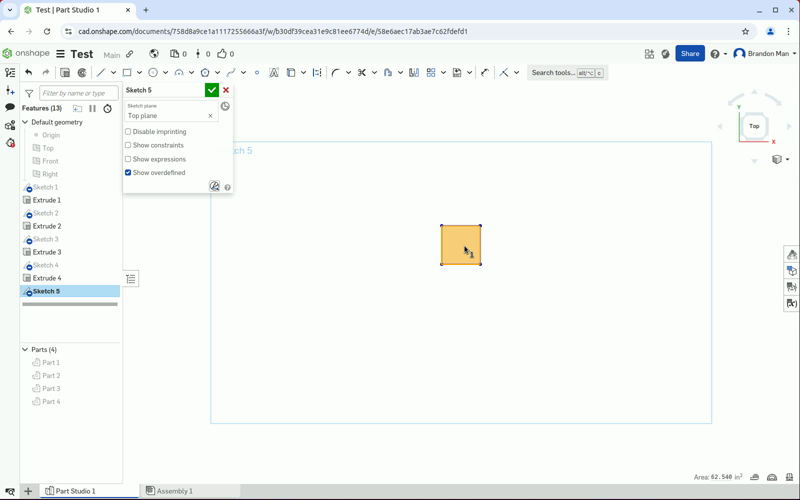
mouse_move(73, 352)
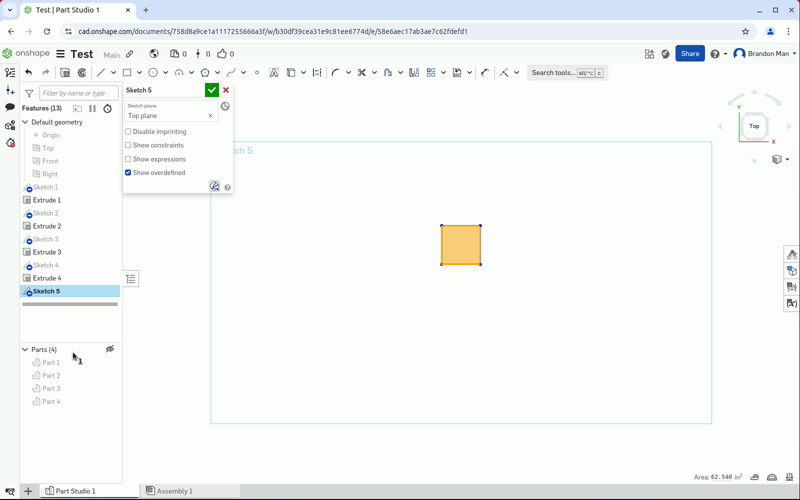
key(shift+y)
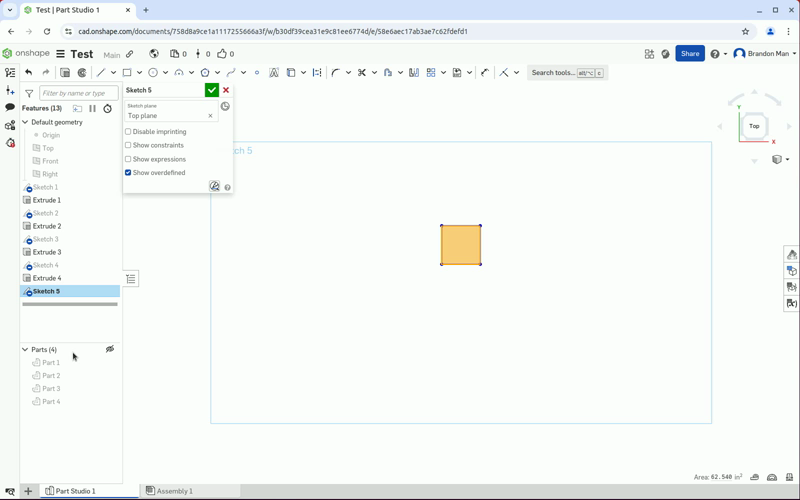
key(shift+e)
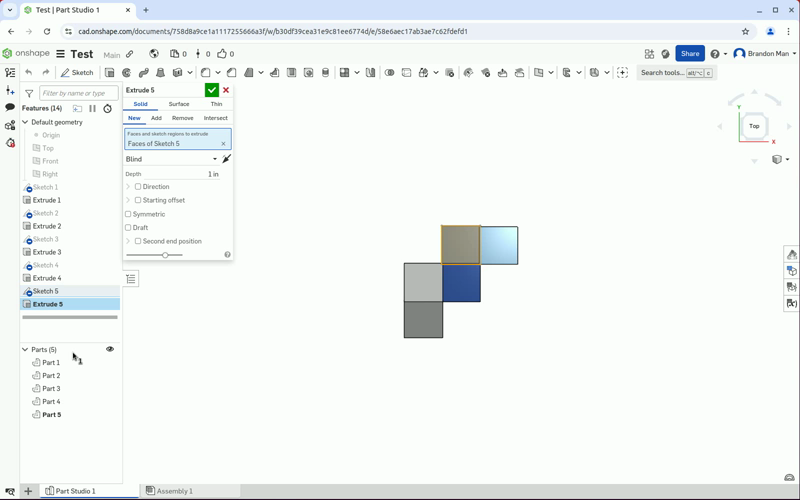
mouse_move(143, 106)
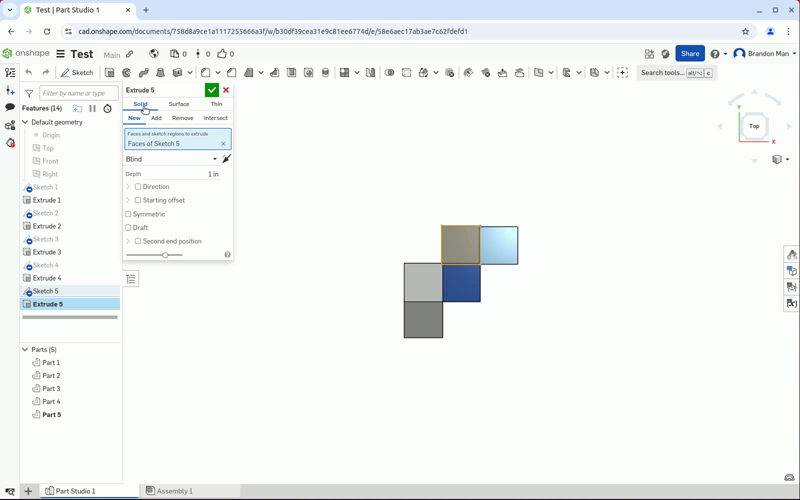
click(143, 106)
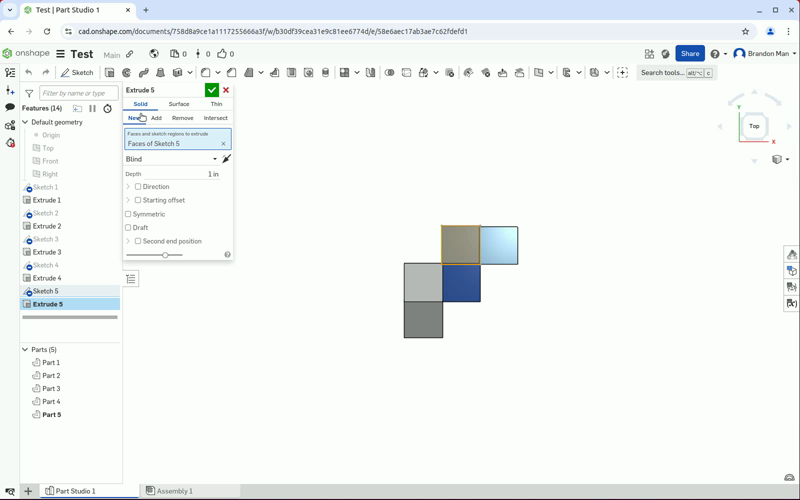
mouse_move(137, 120)
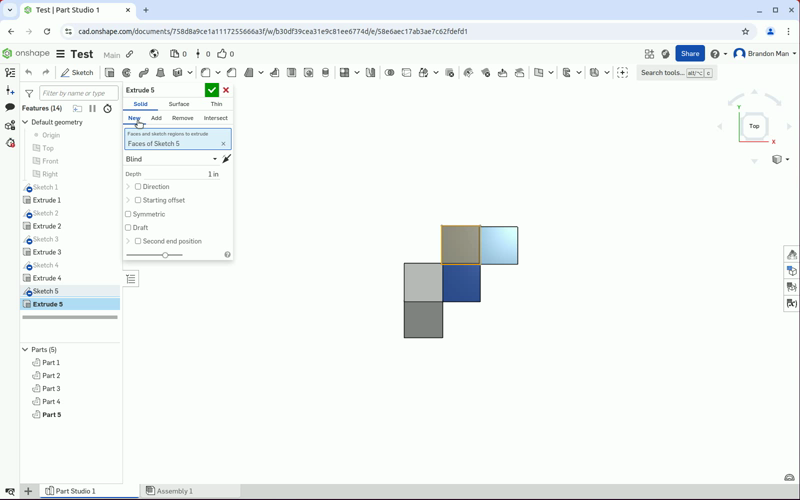
click(137, 120)
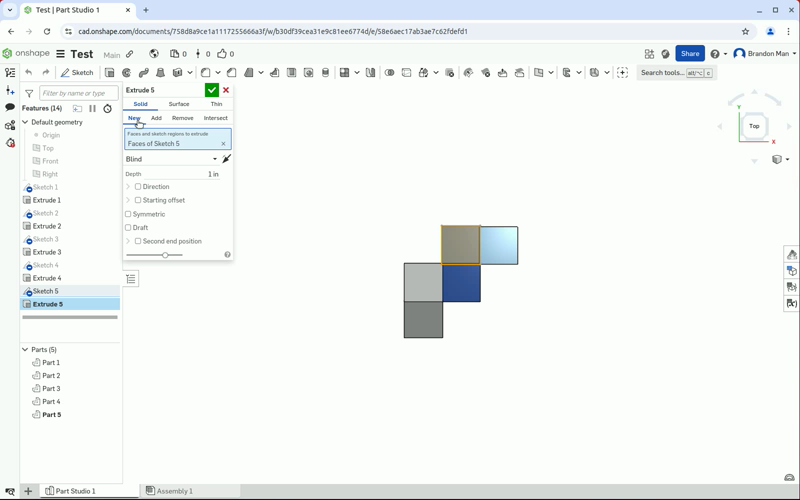
key(tab, 4)
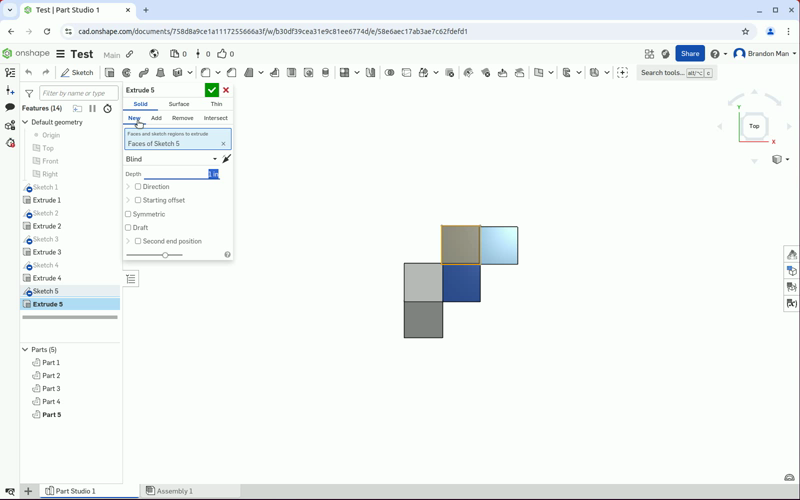
text(15.405)
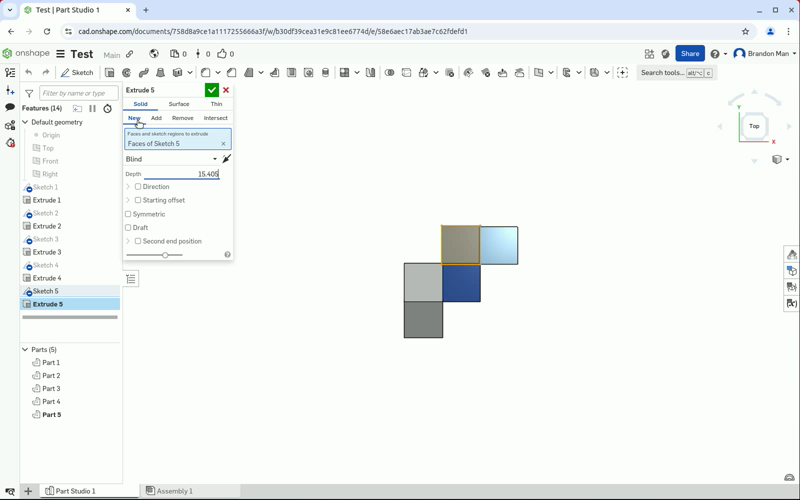
key(enter)
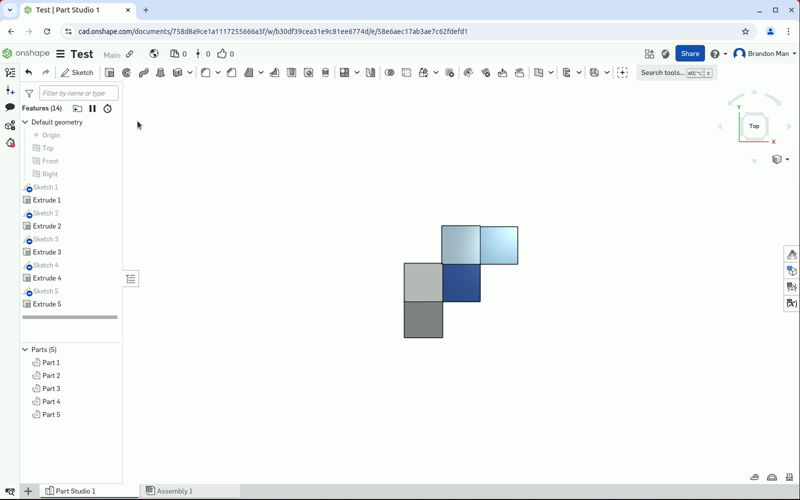
key(shift+h)
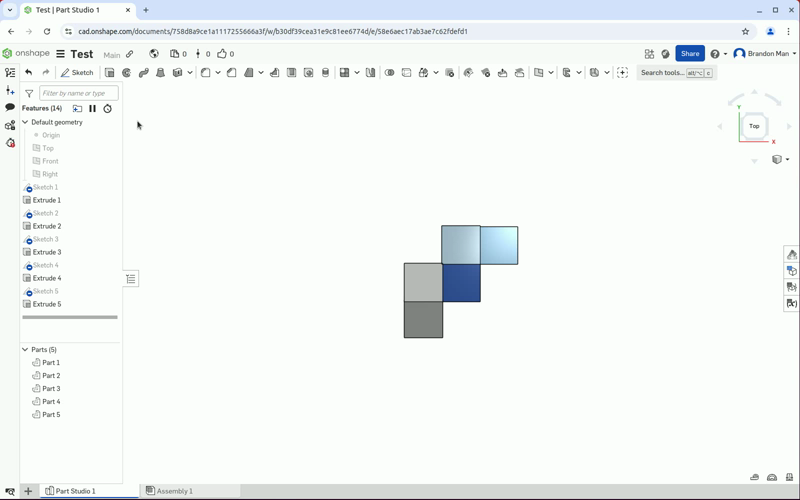
key(shift+h)
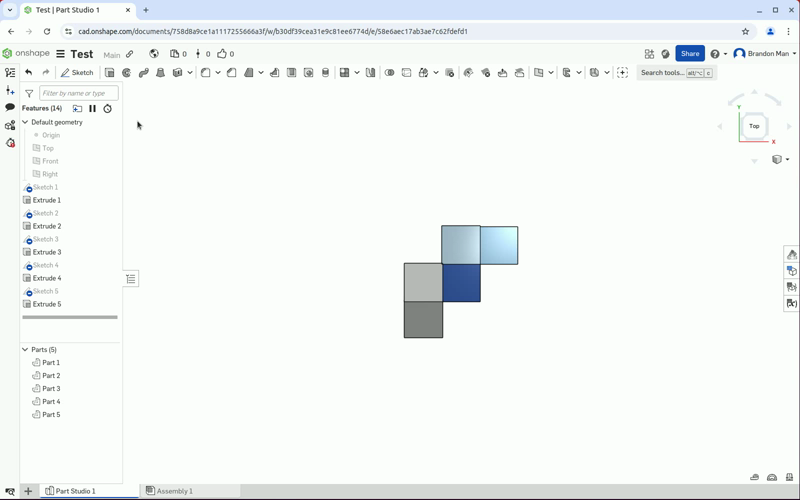
mouse_move(73, 189)
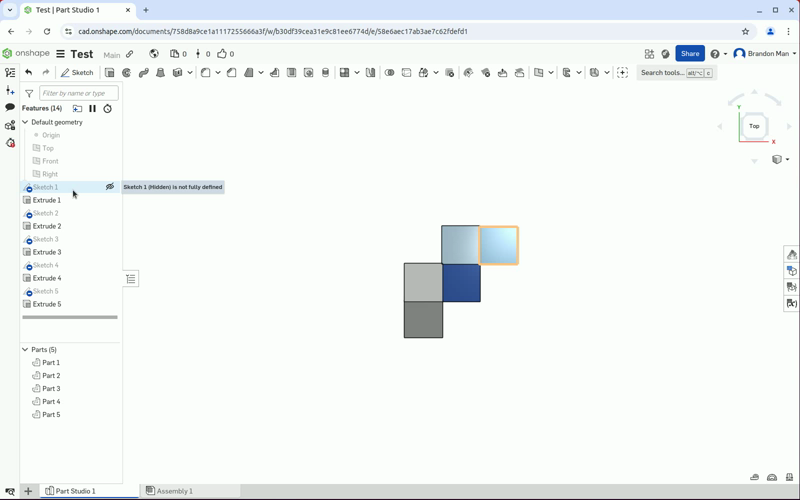
click(73, 189)
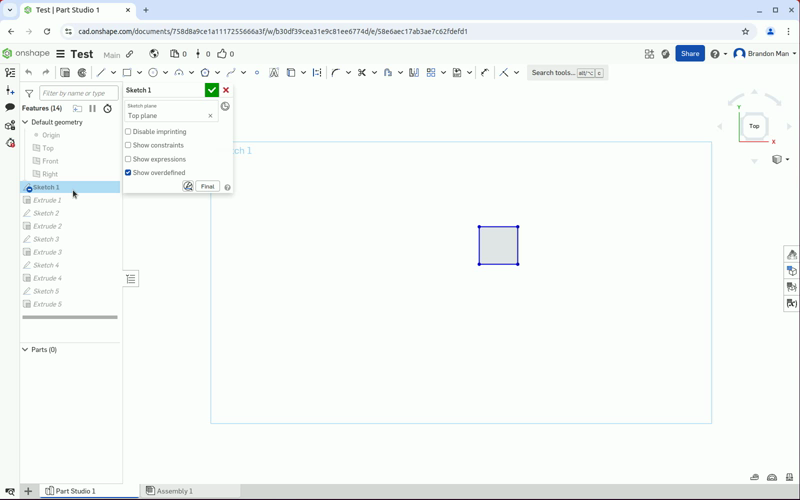
mouse_move(229, 92)
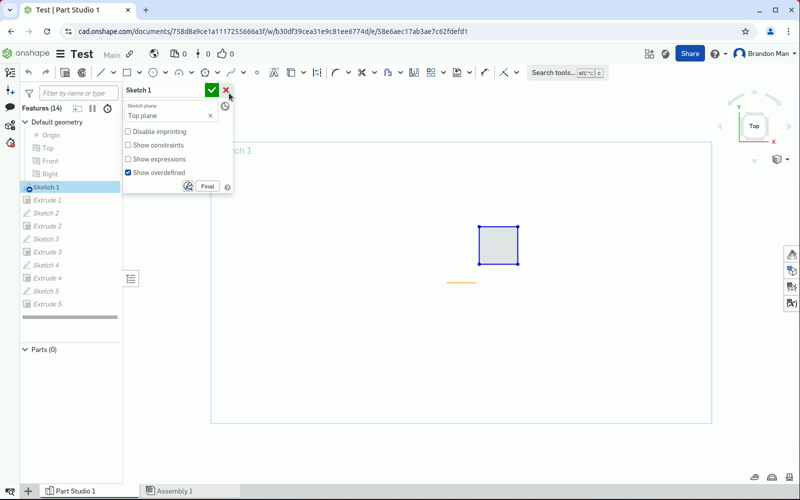
click(229, 92)
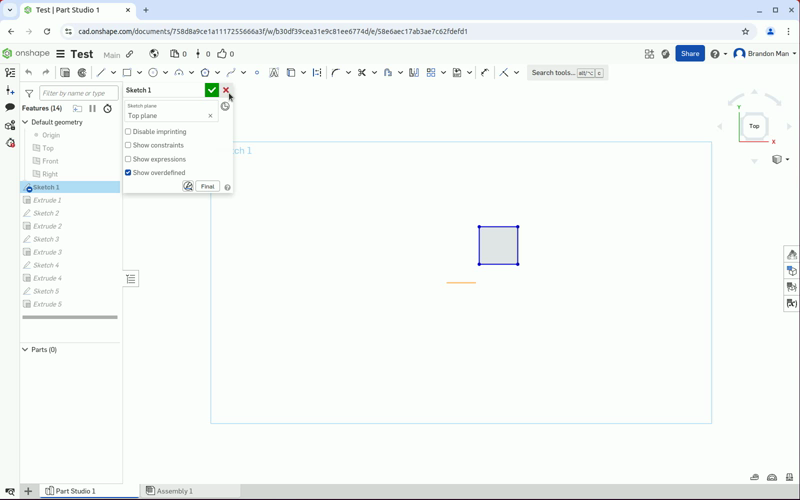
key(shift+s)
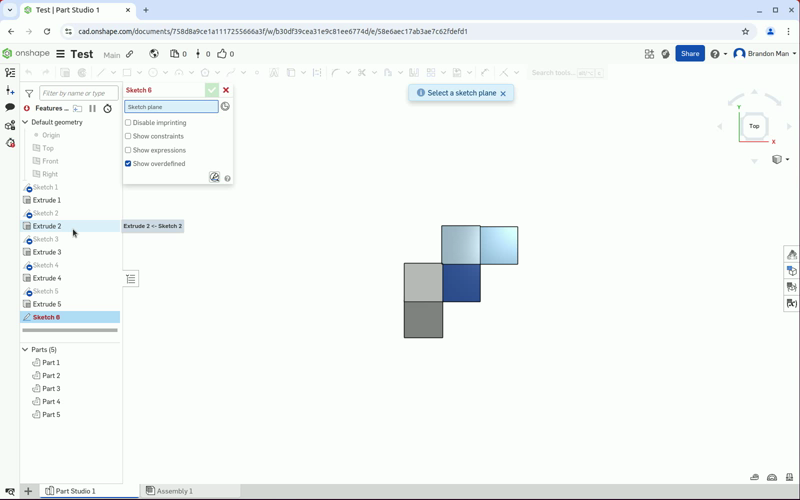
scroll(3)
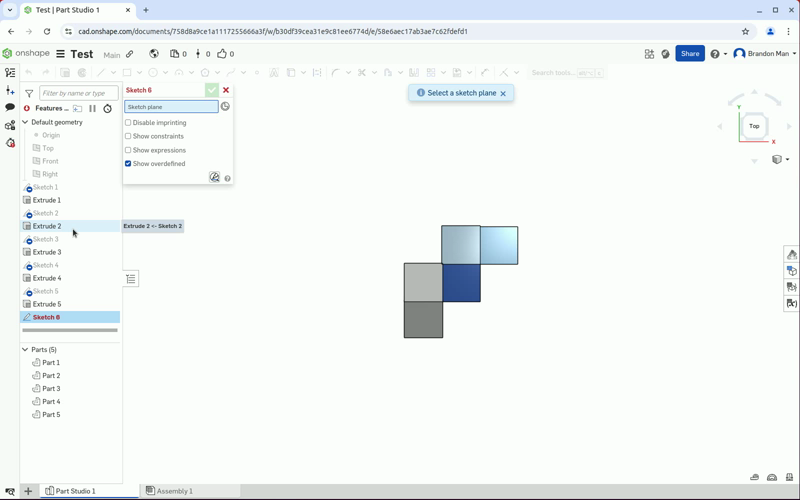
mouse_move(73, 150)
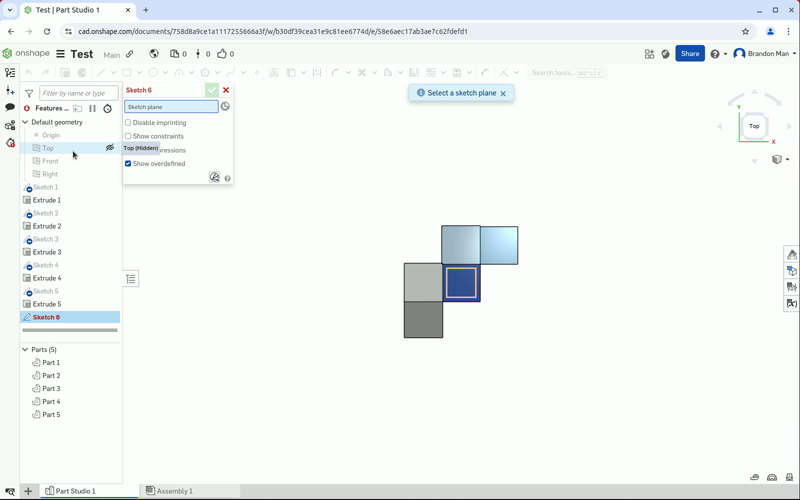
click(73, 150)
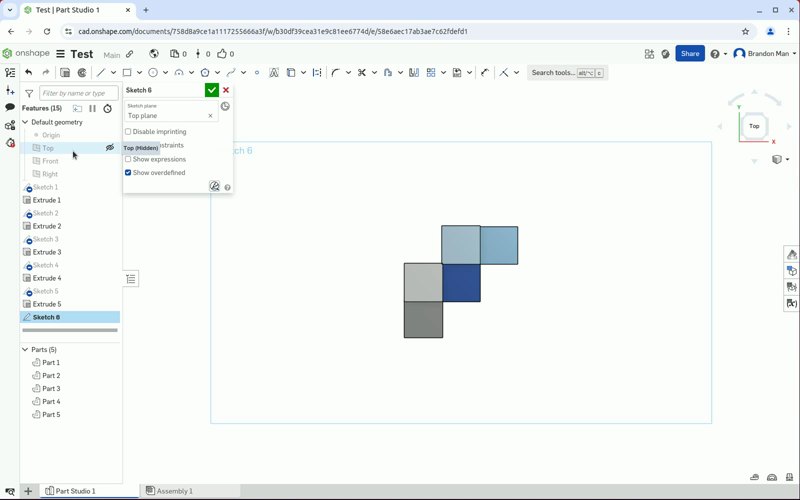
mouse_move(73, 352)
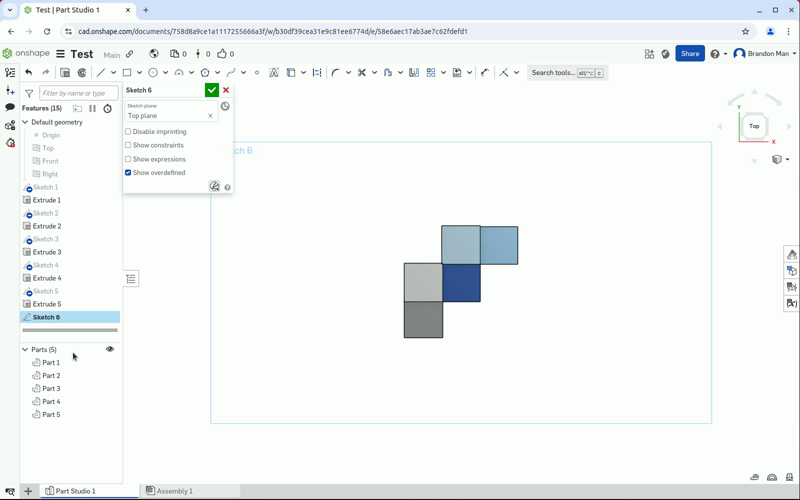
key(y)
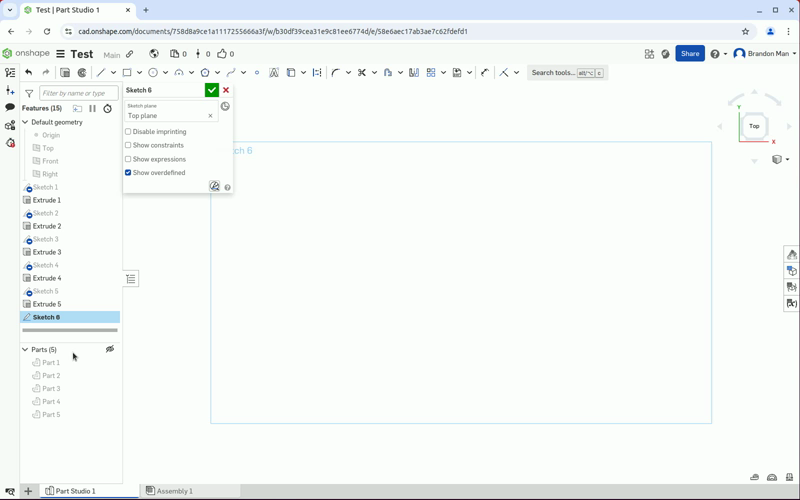
key(l)
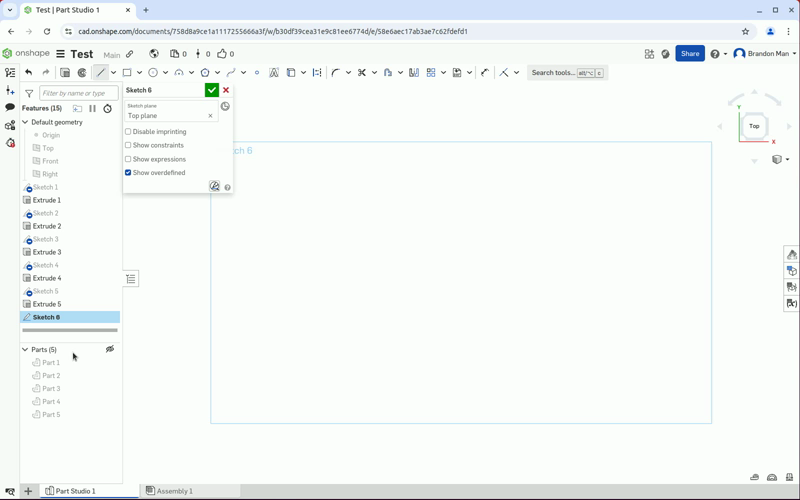
key_down(shift)
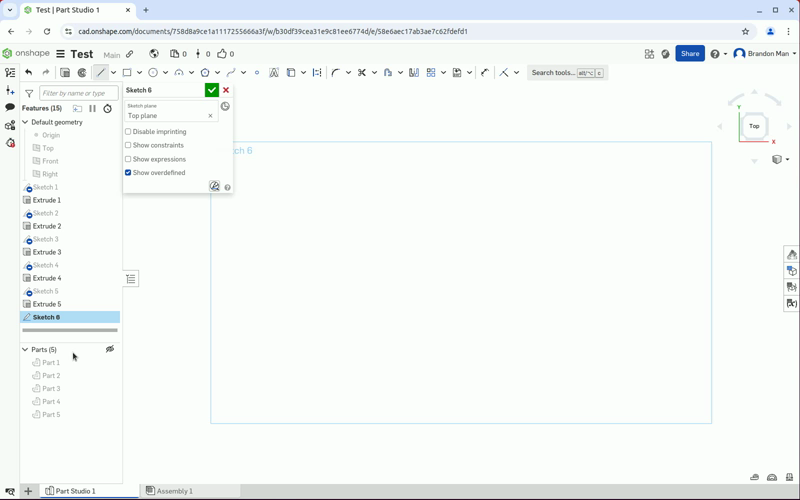
mouse_move(404, 264)
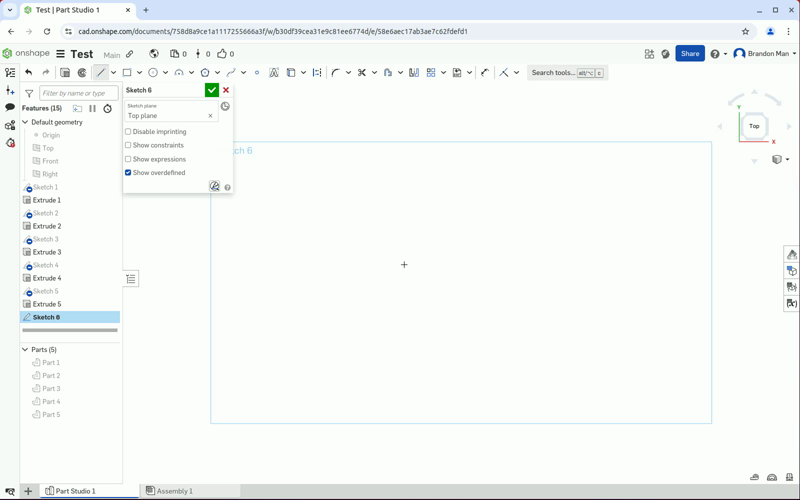
click(404, 264)
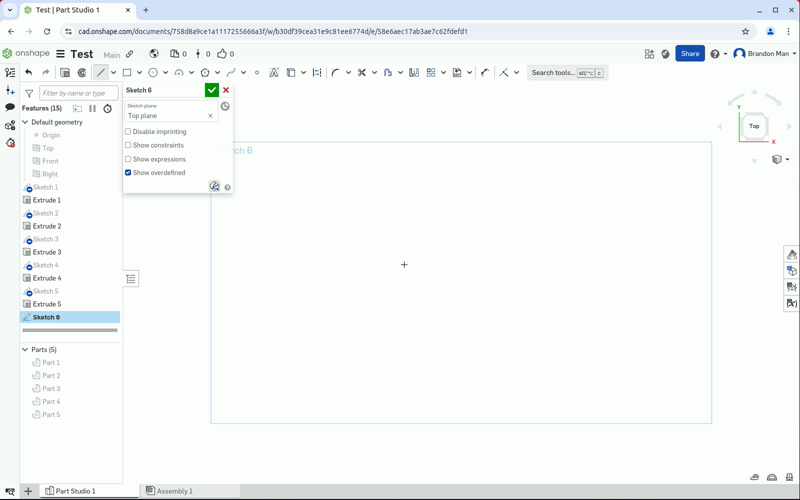
key_up(shift)
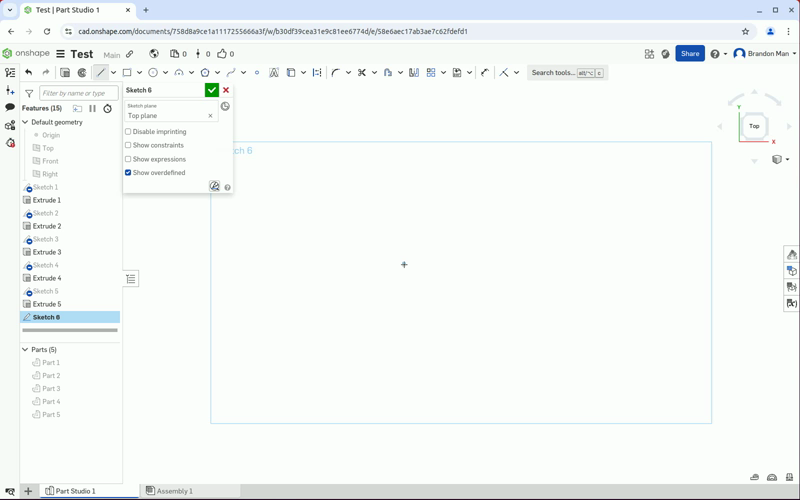
key_down(shift)
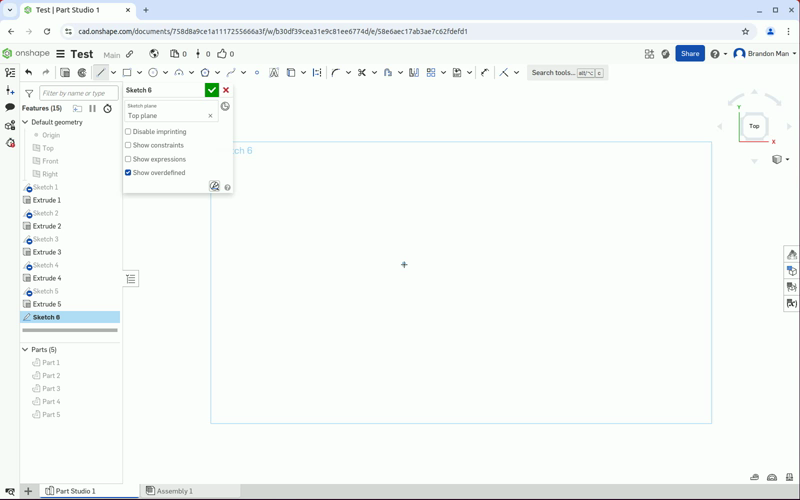
mouse_move(434, 264)
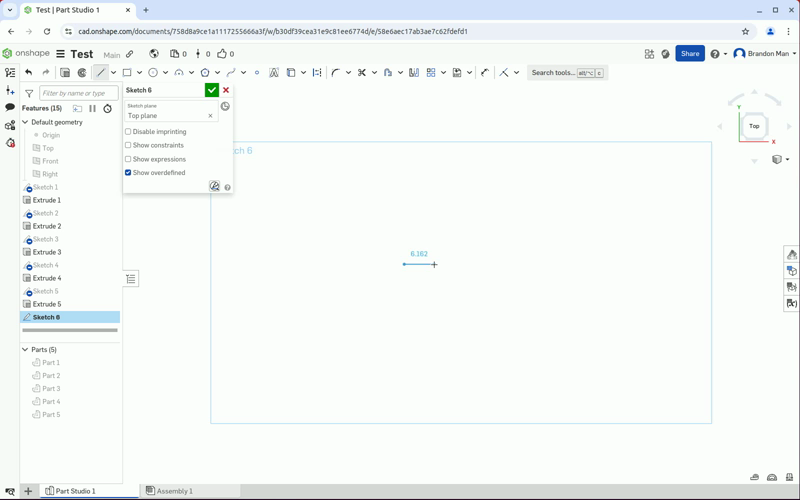
mouse_move(442, 264)
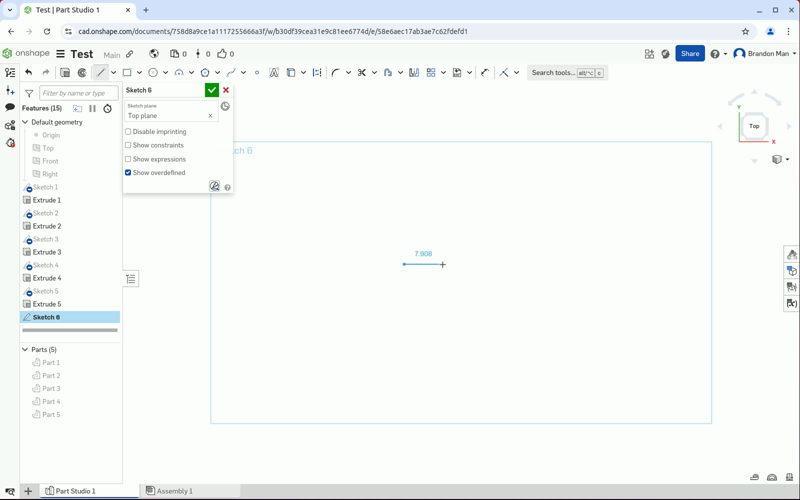
click(442, 264)
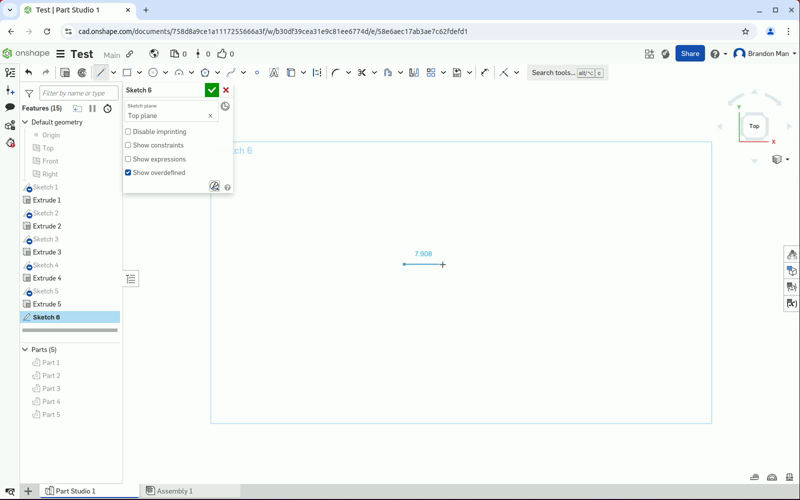
key_up(shift)
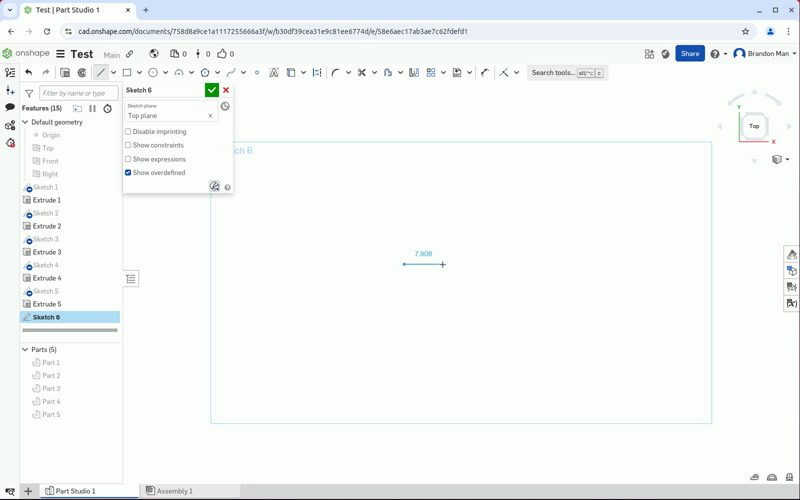
key_down(shift)
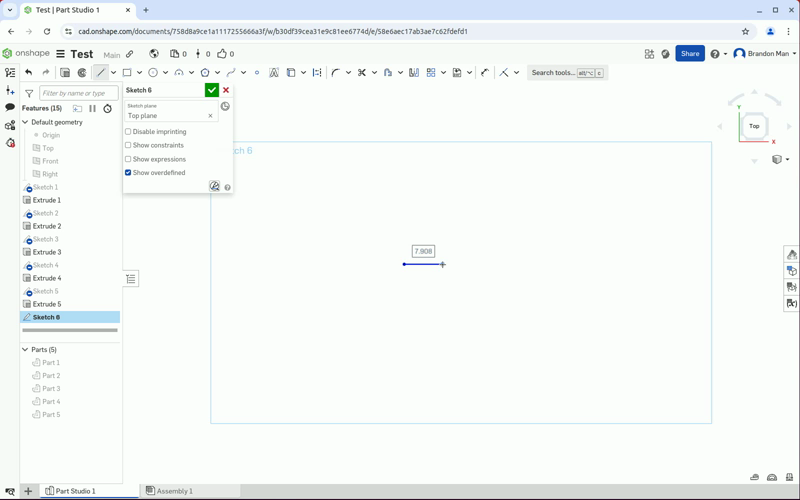
mouse_move(472, 264)
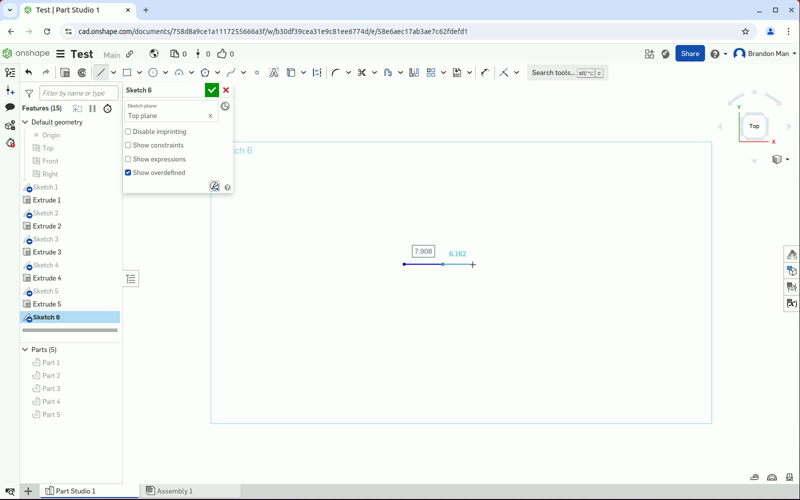
mouse_move(442, 225)
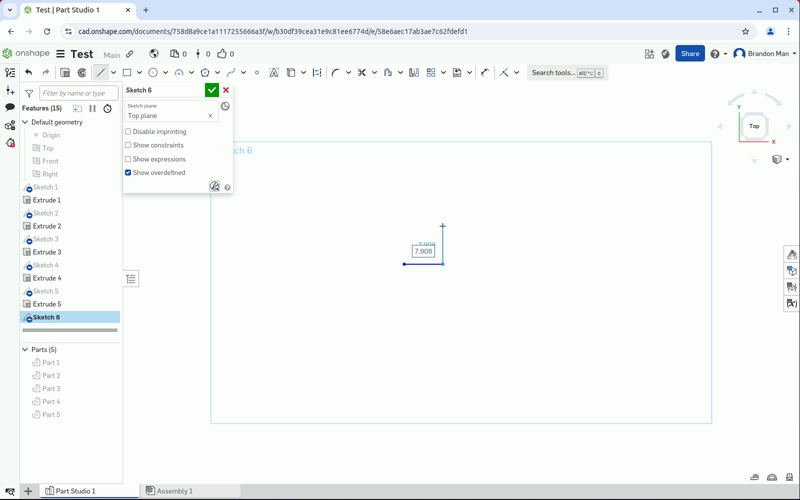
click(442, 225)
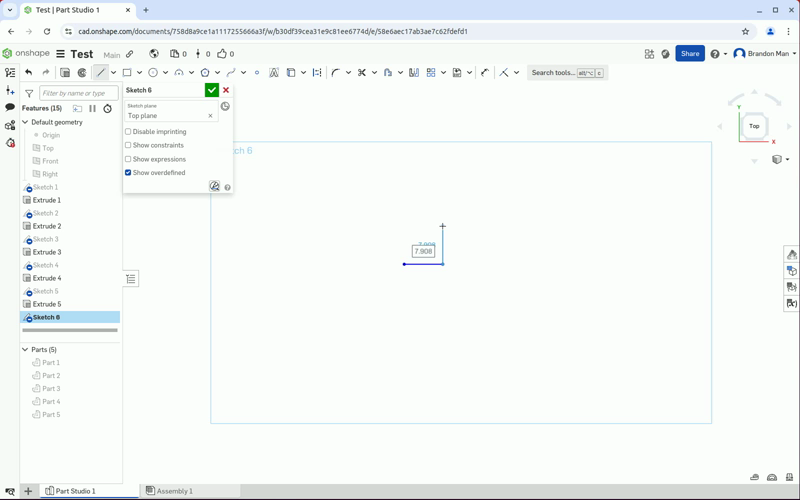
key_up(shift)
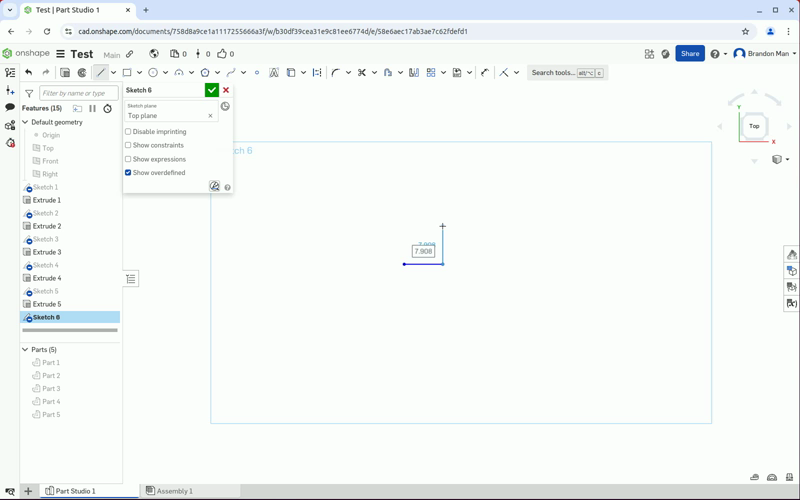
key_down(shift)
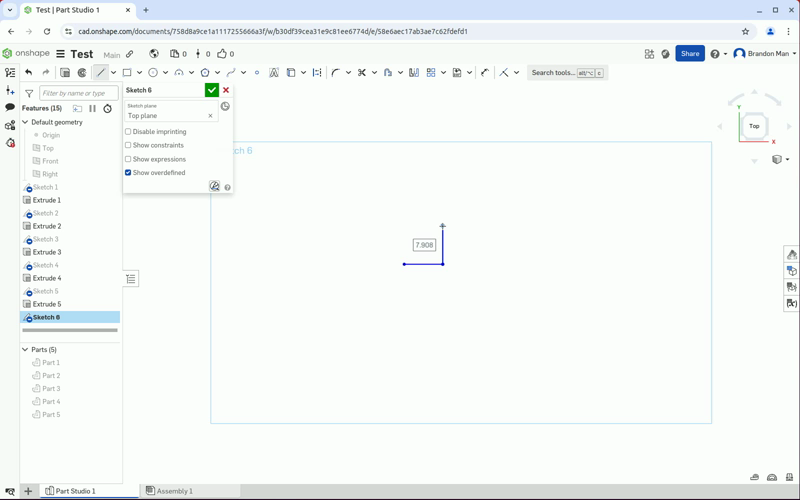
mouse_move(472, 225)
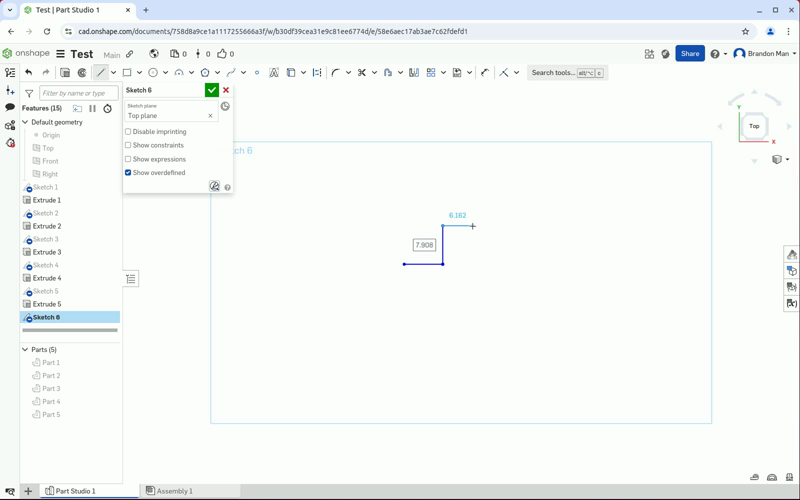
mouse_move(404, 225)
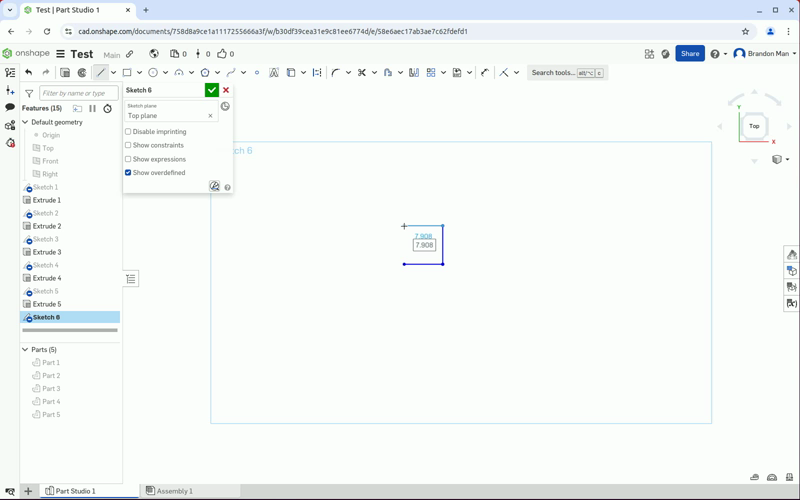
click(404, 225)
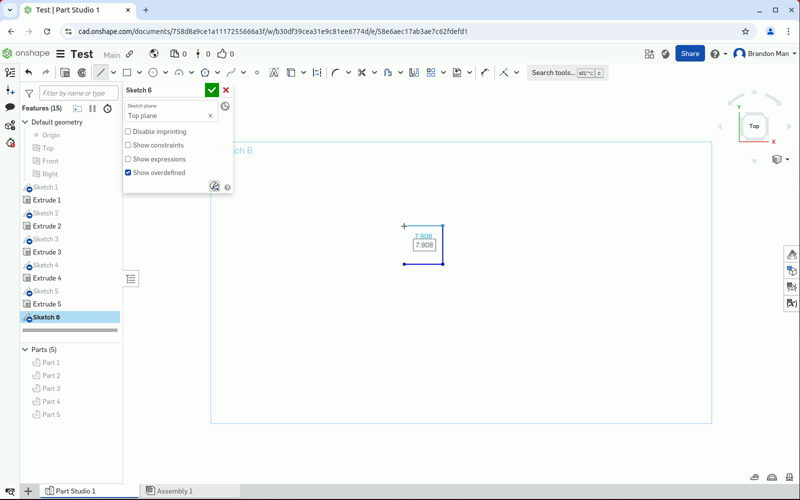
key_up(shift)
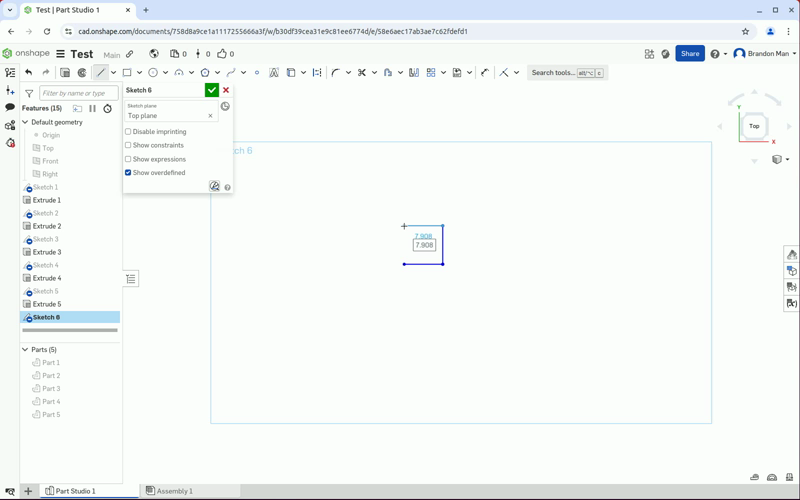
mouse_move(434, 225)
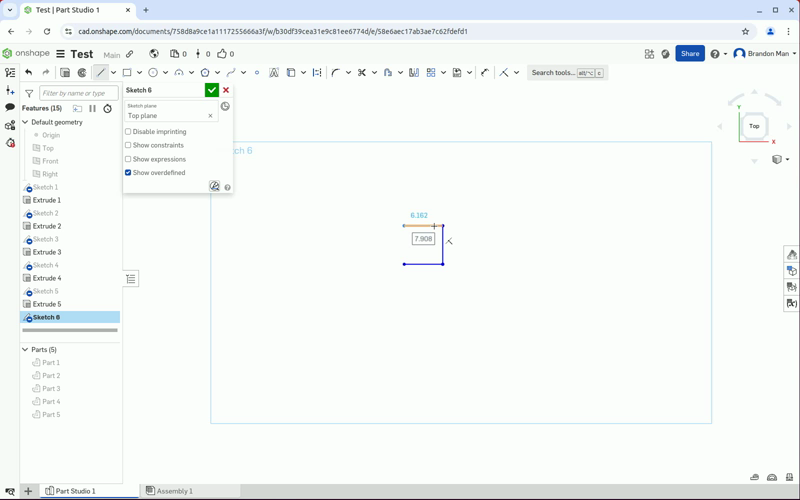
key_down(shift)
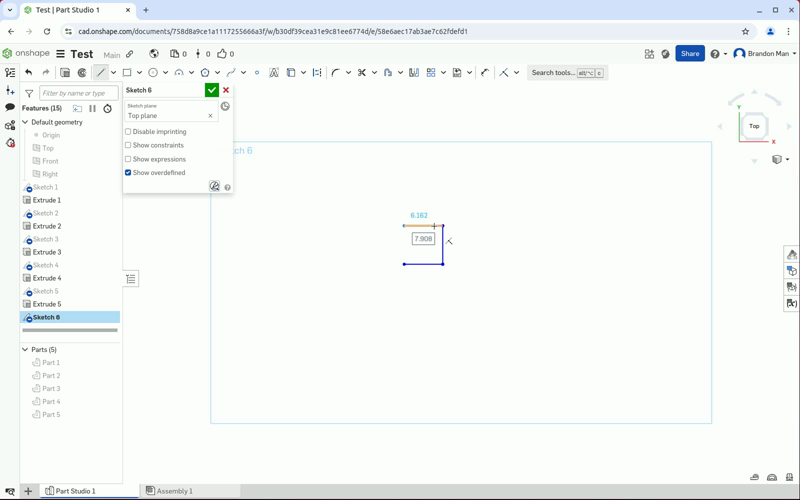
mouse_move(404, 264)
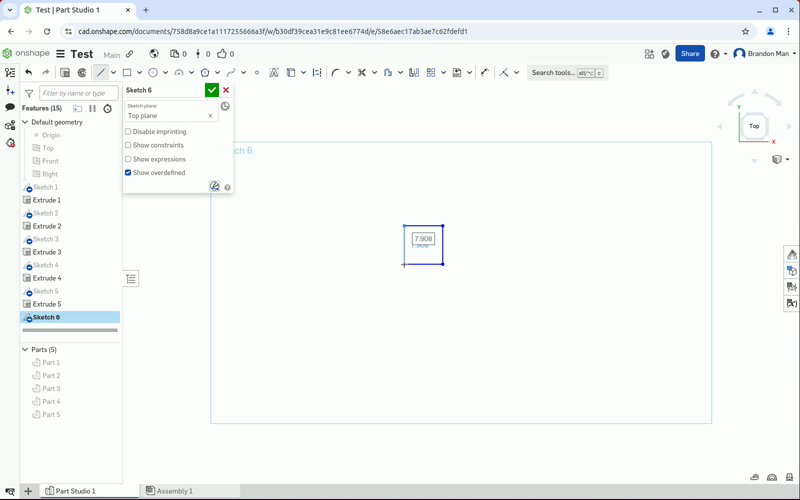
key_up(shift)
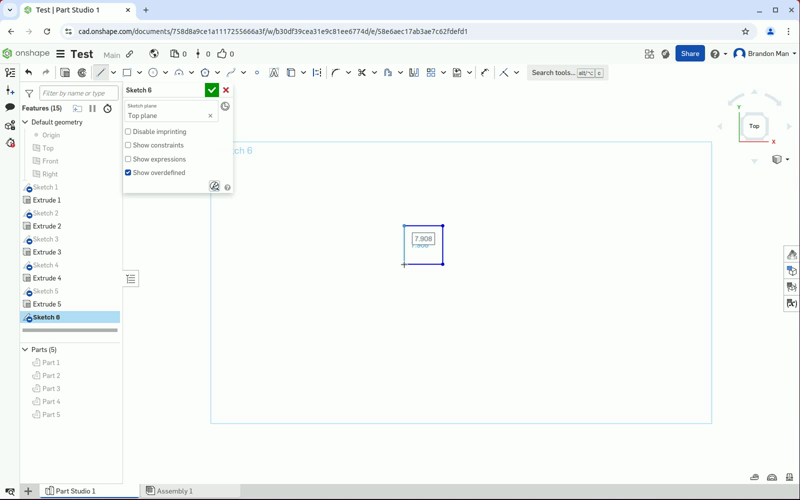
click(404, 264)
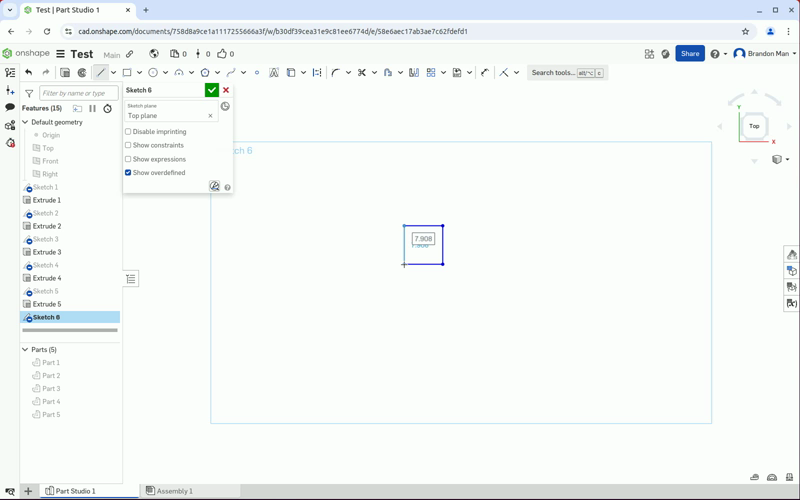
key(esc)
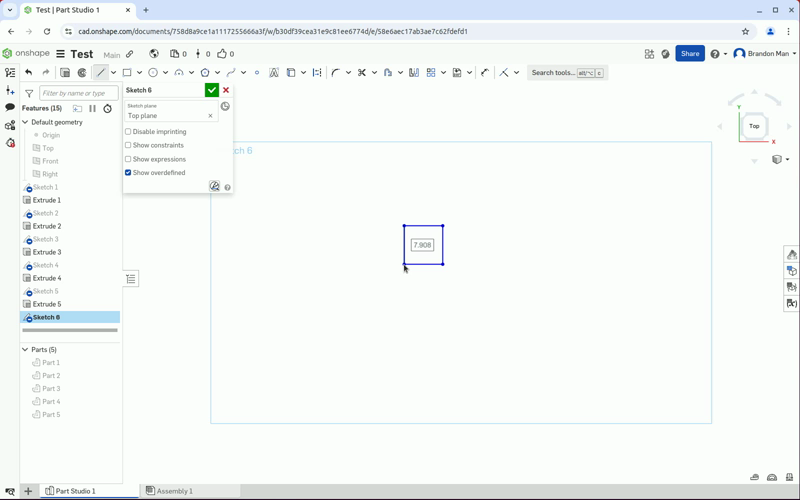
mouse_move(410, 228)
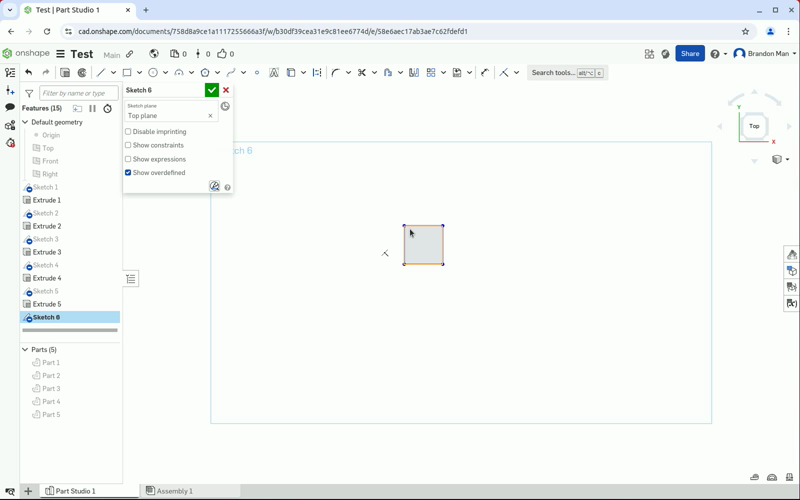
scroll(6)
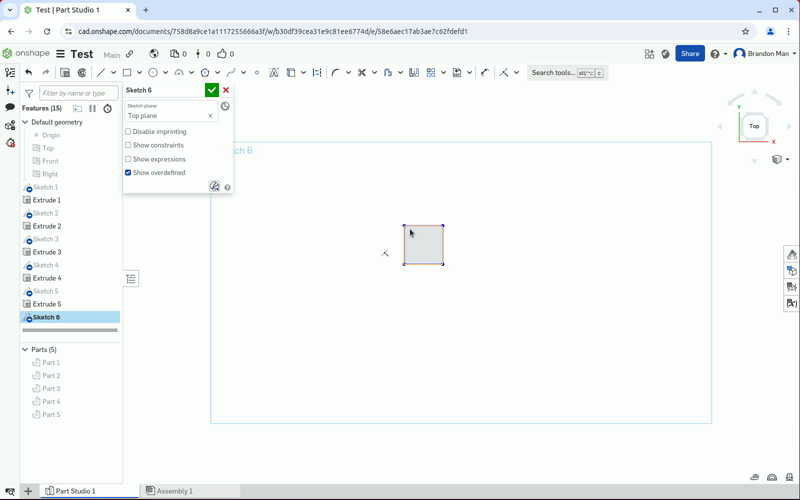
scroll(6)
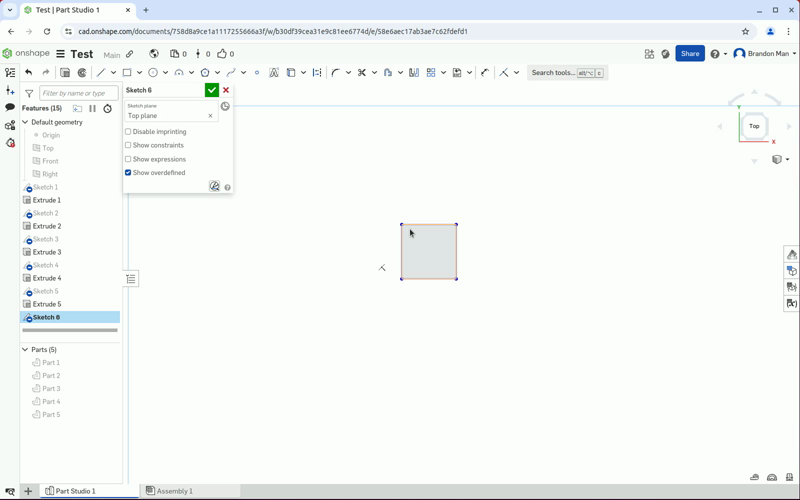
scroll(6)
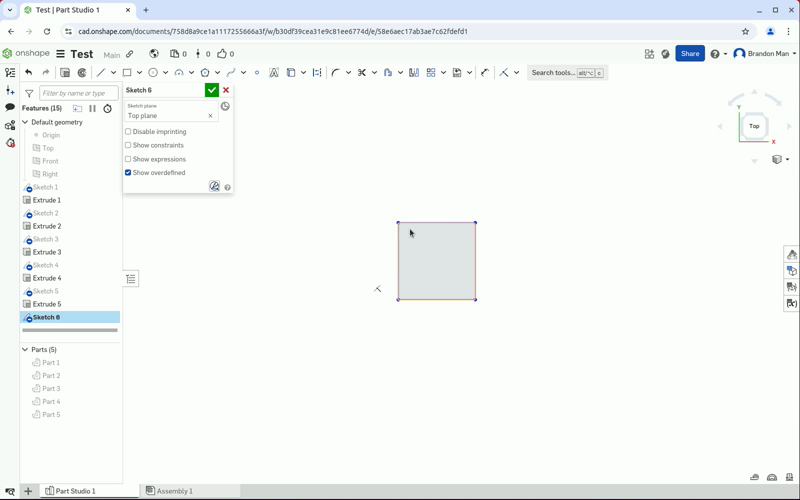
scroll(6)
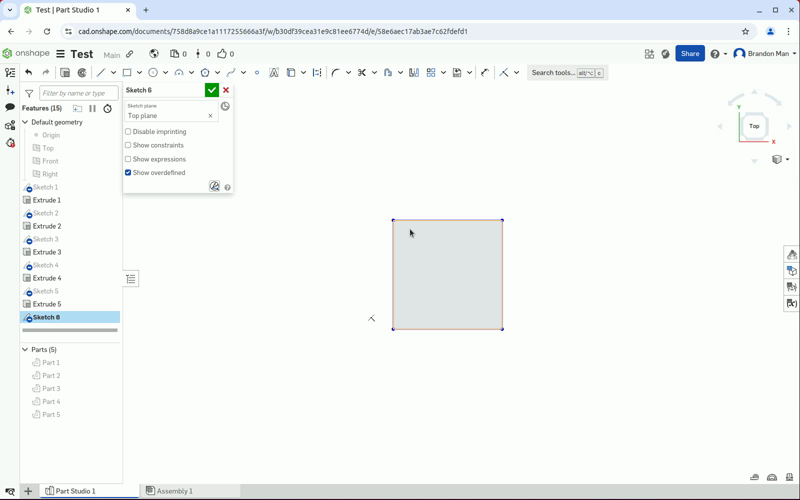
scroll(6)
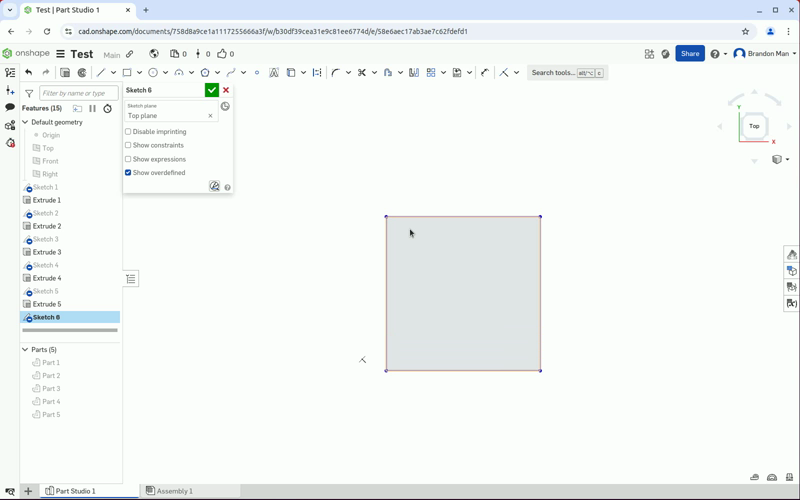
scroll(6)
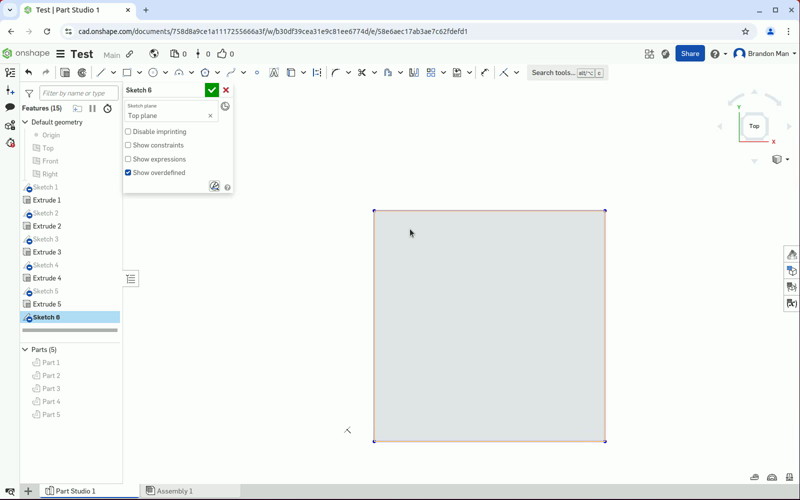
scroll(6)
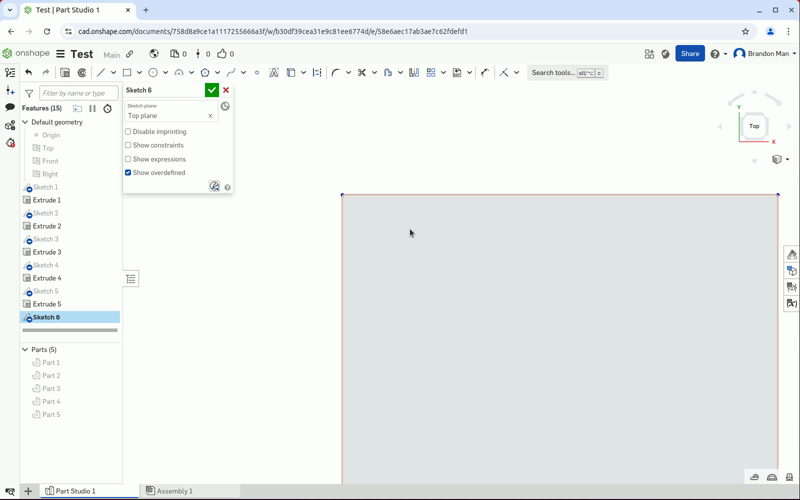
click(410, 228)
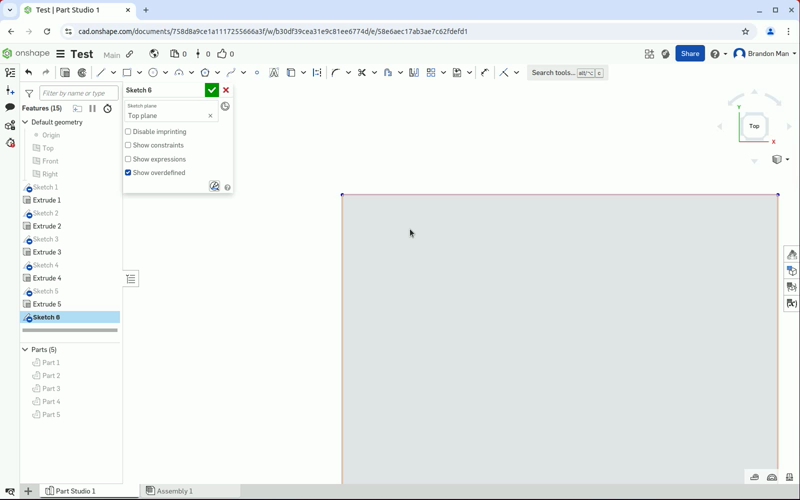
scroll(-6)
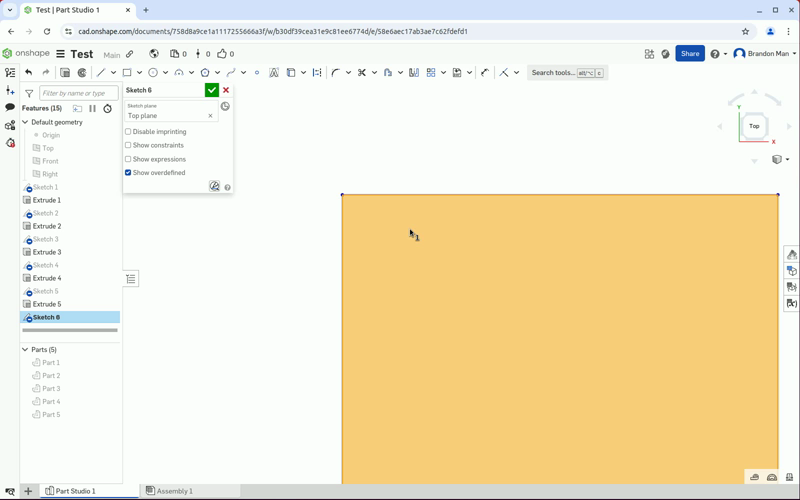
scroll(-6)
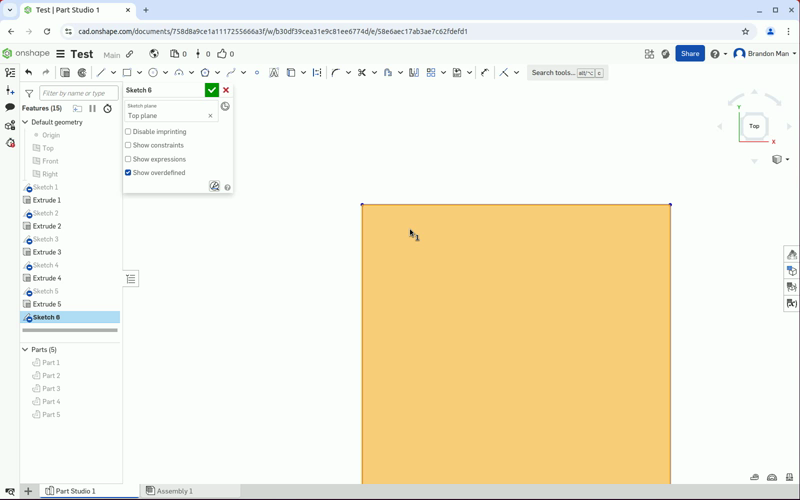
scroll(-6)
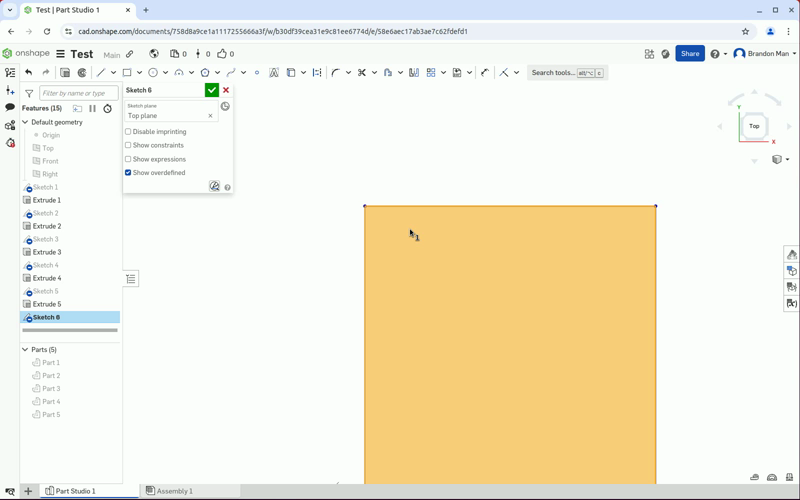
scroll(-6)
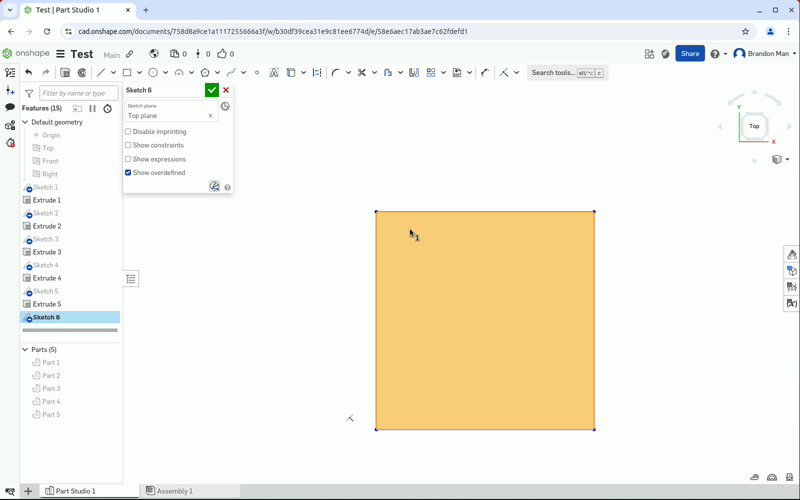
scroll(-6)
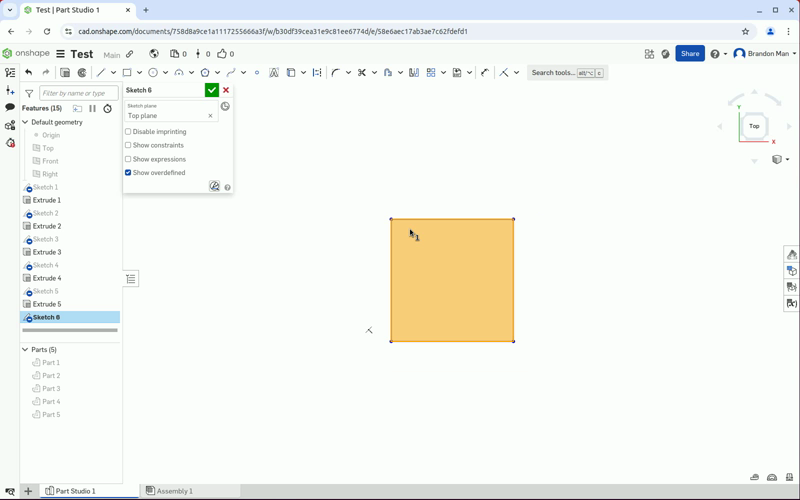
scroll(-6)
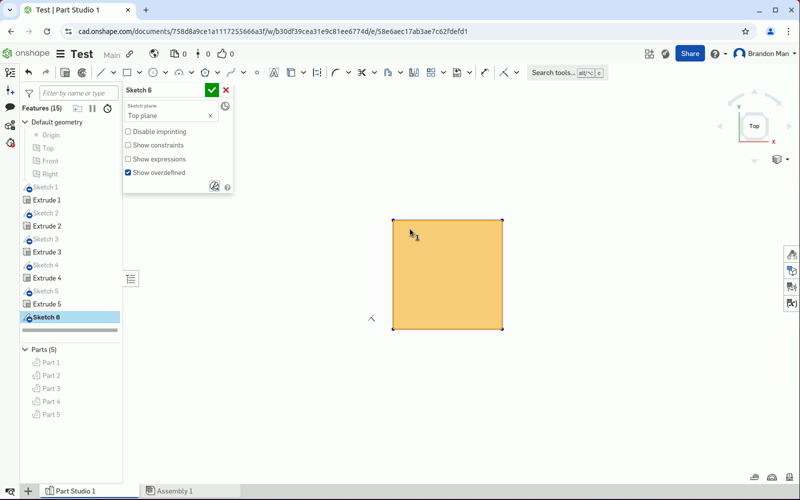
scroll(-6)
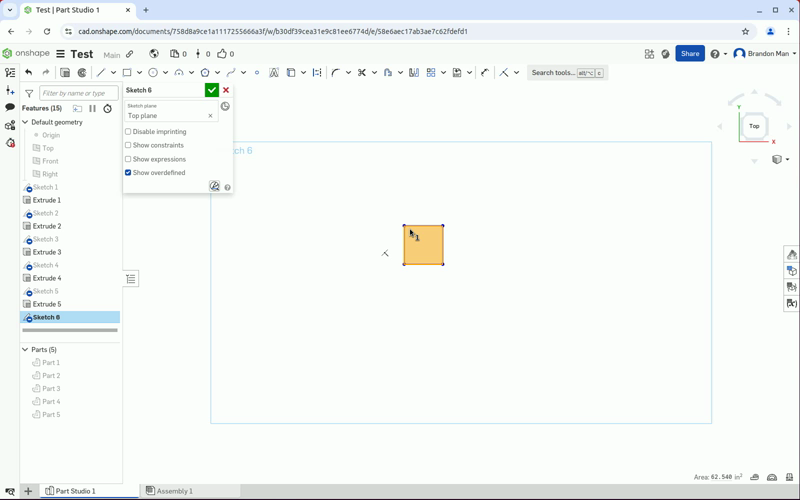
mouse_move(73, 352)
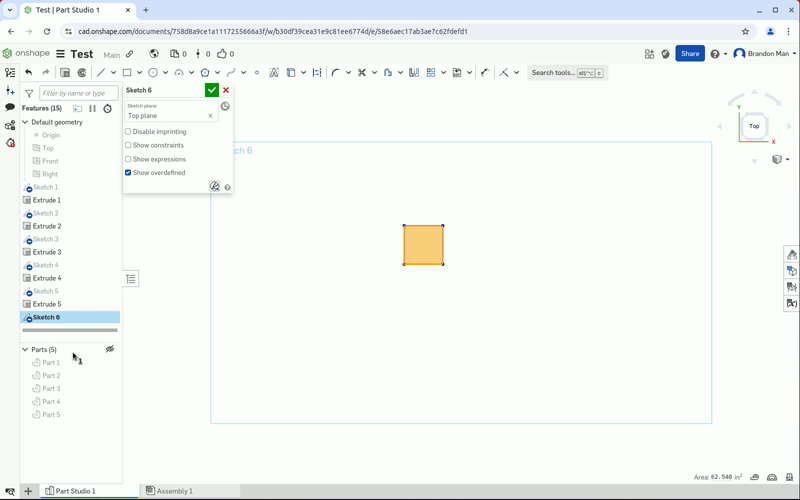
key(shift+y)
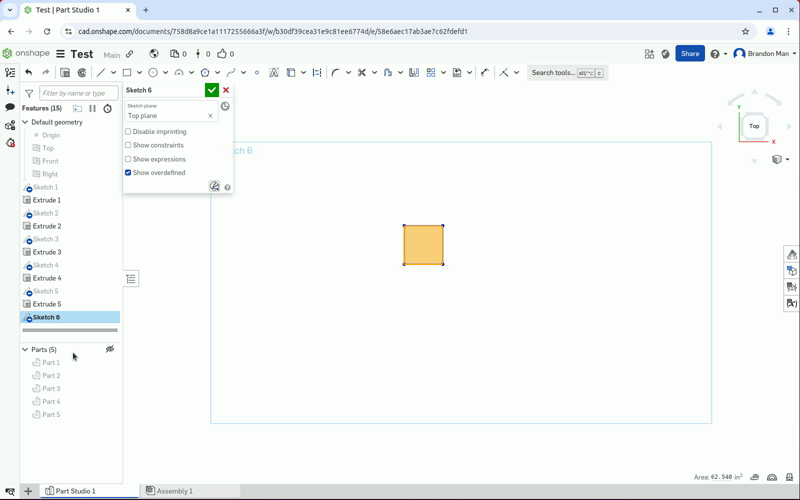
key(shift+e)
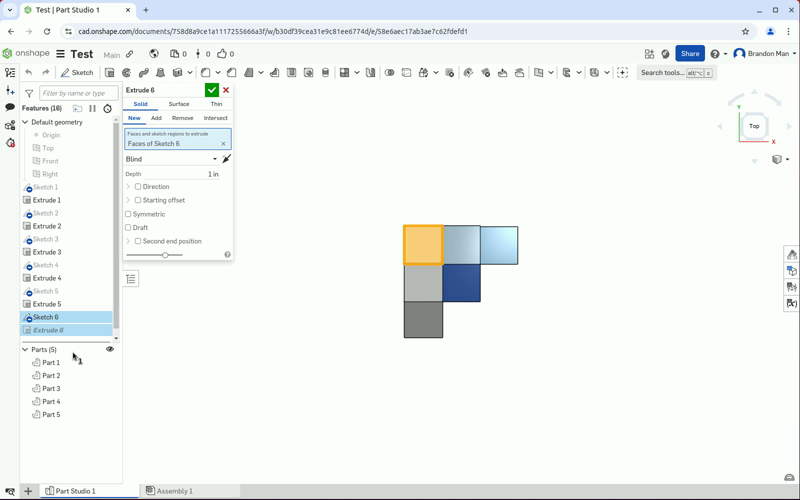
mouse_move(143, 106)
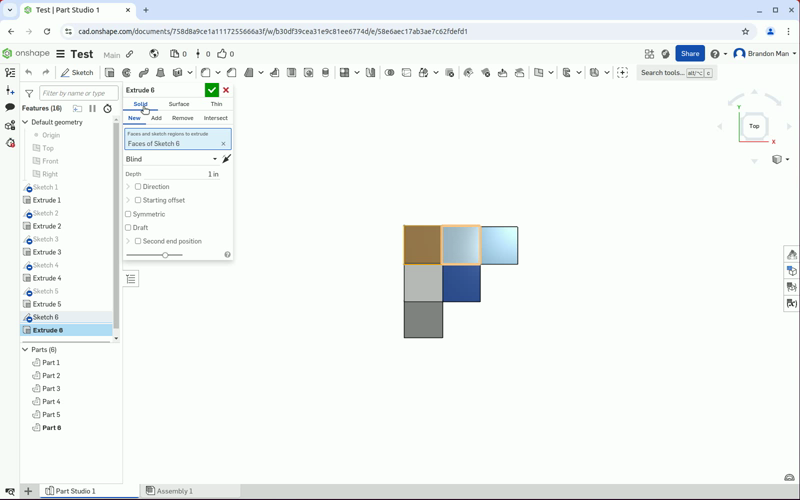
click(143, 106)
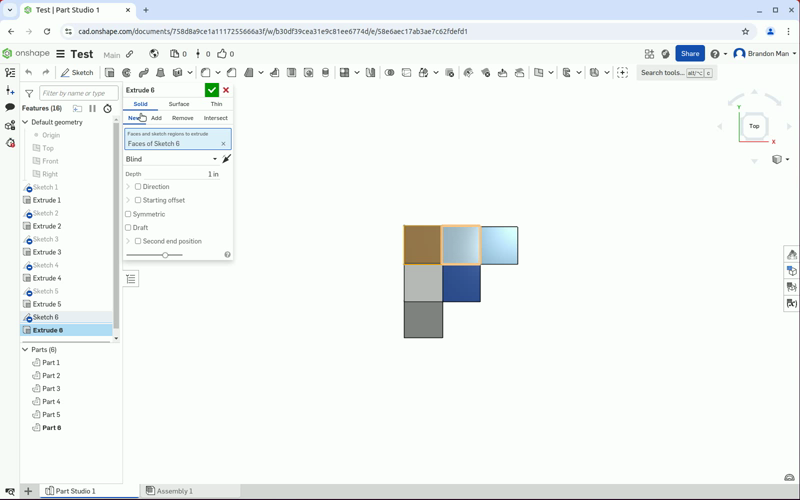
mouse_move(137, 120)
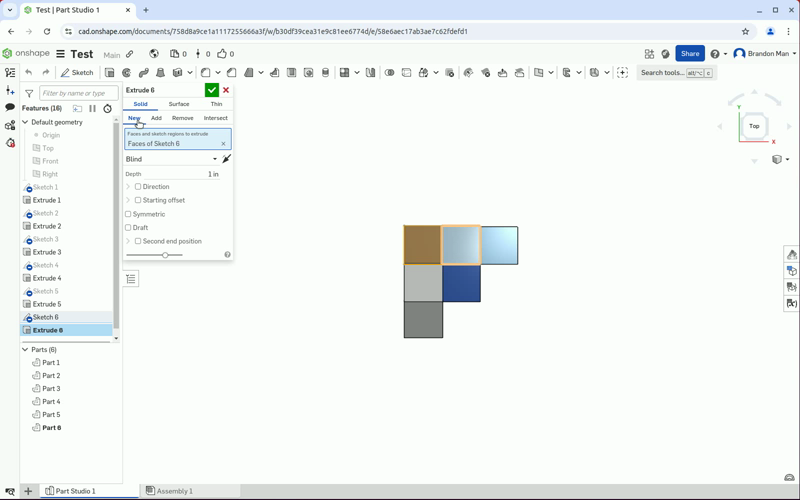
click(137, 120)
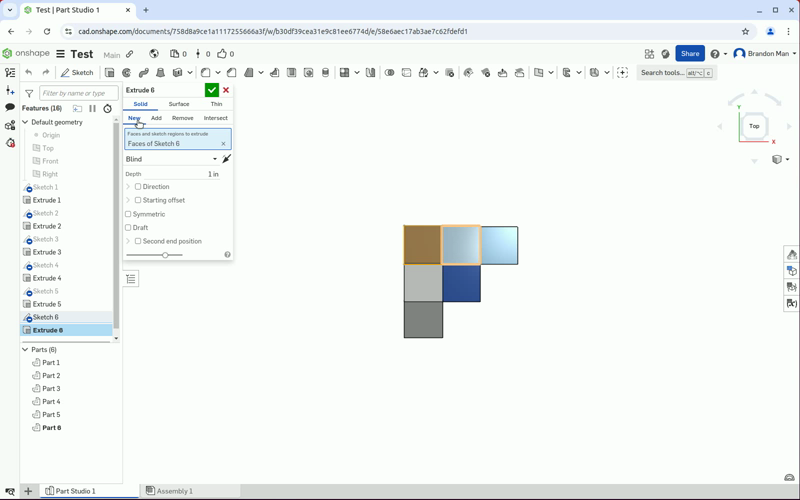
key(tab, 4)
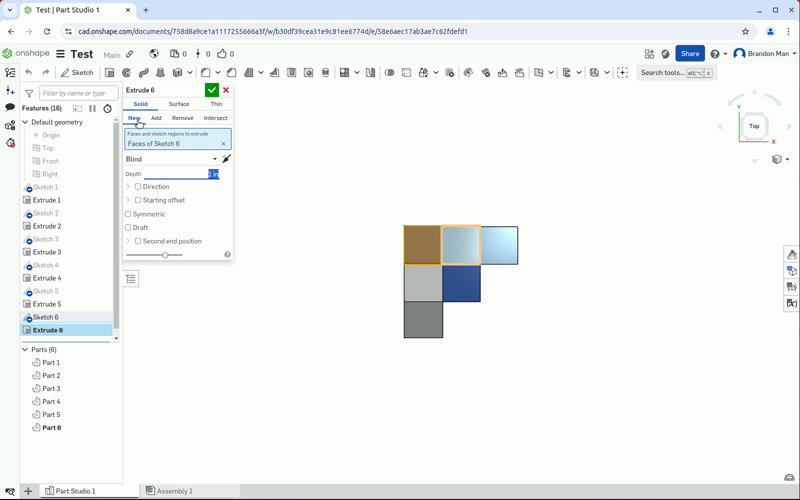
text(23.108)
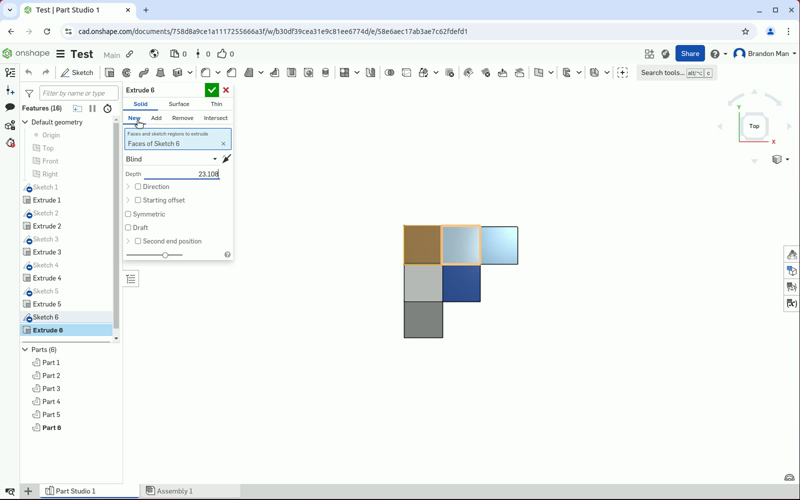
key(enter)
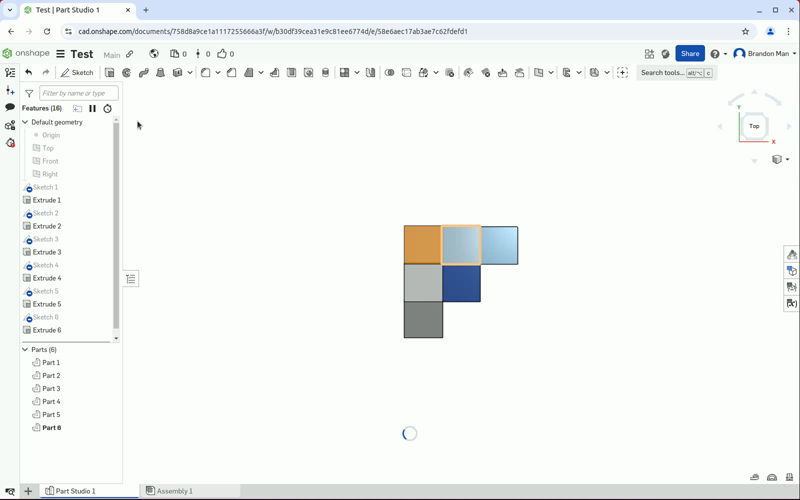
key(shift+h)
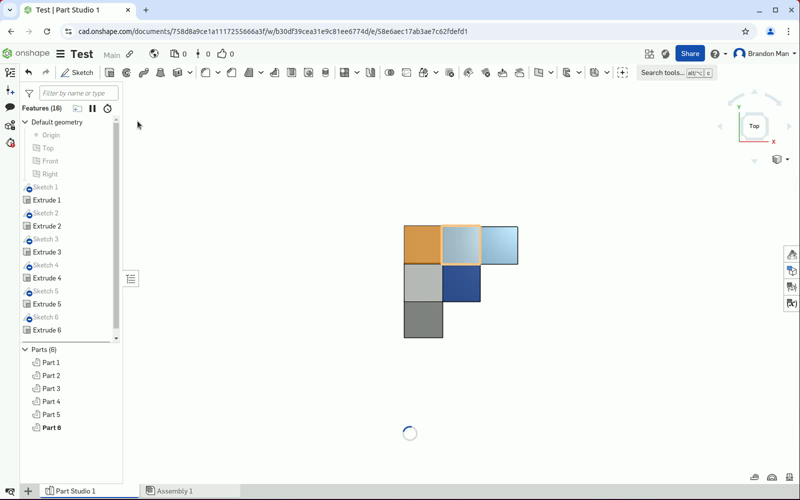
key(shift+h)
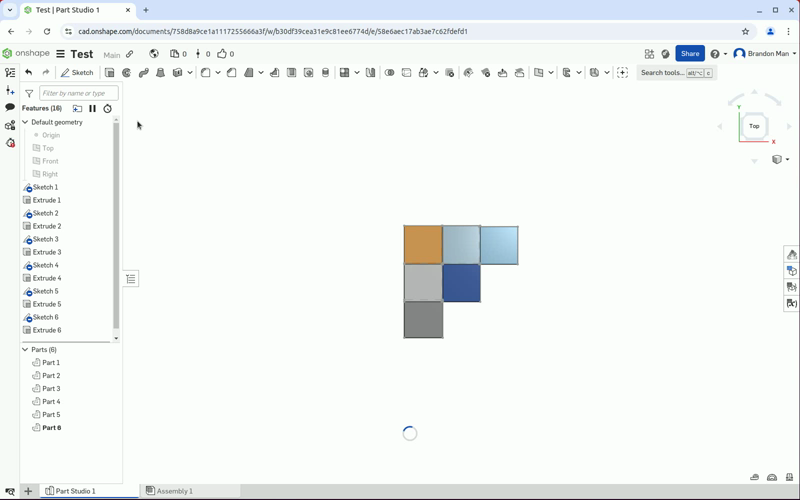
key(shift+7)
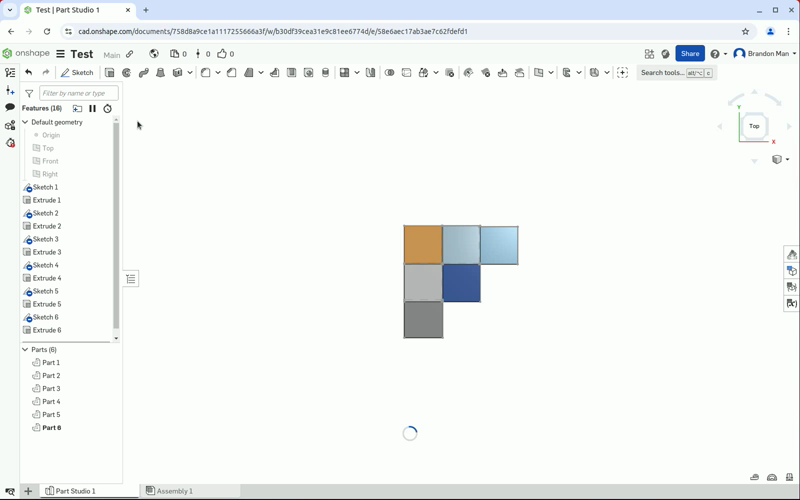
key(up, 3)
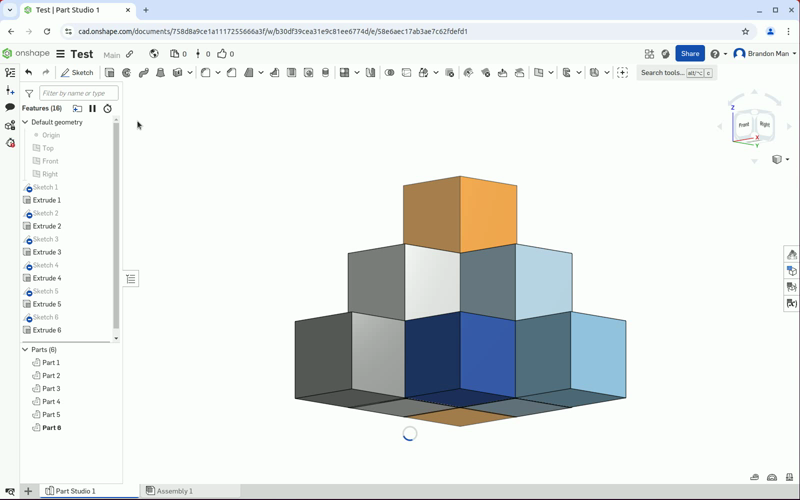
key(left, 3)
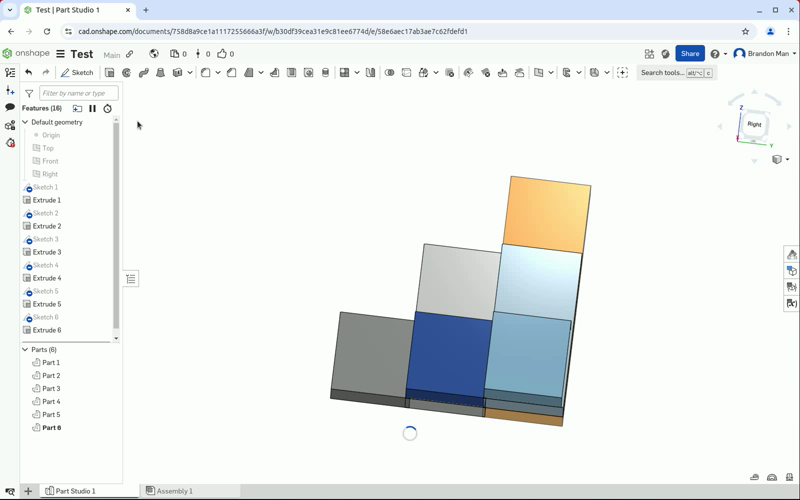
key(right, 3)
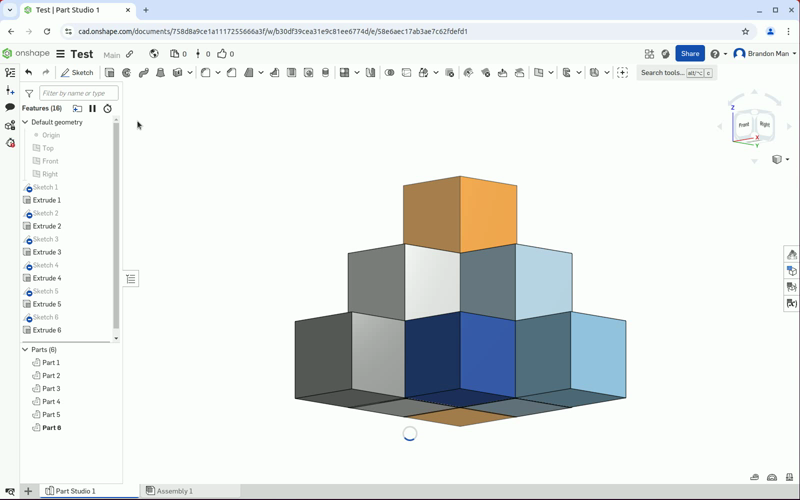
key(down, 3)
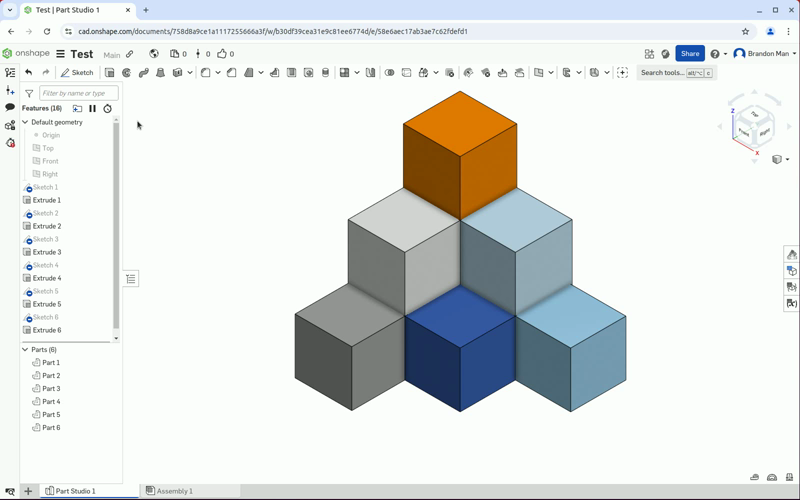
mouse_move(69, 189)
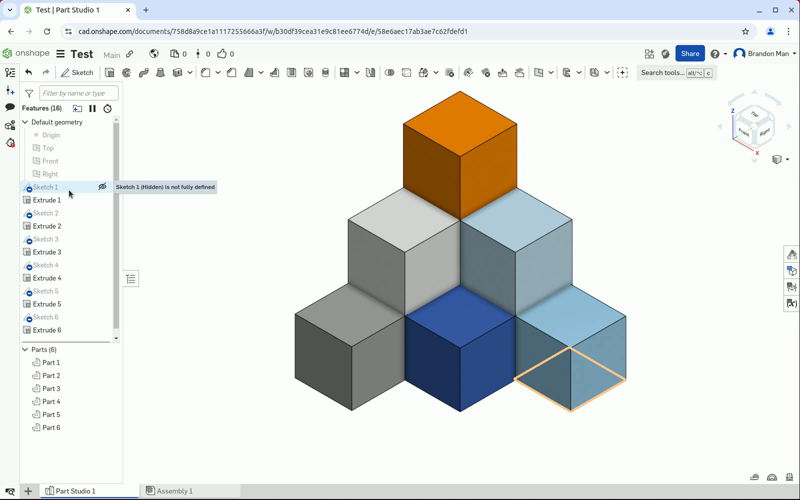
click(69, 189)